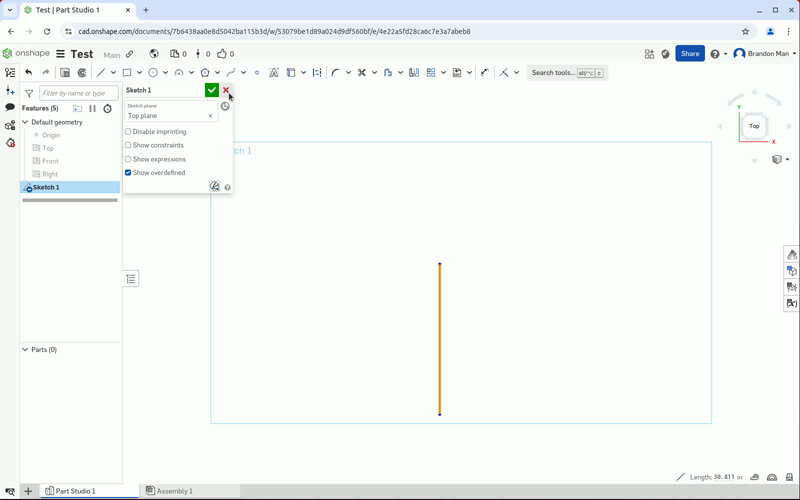
key(shift+h)
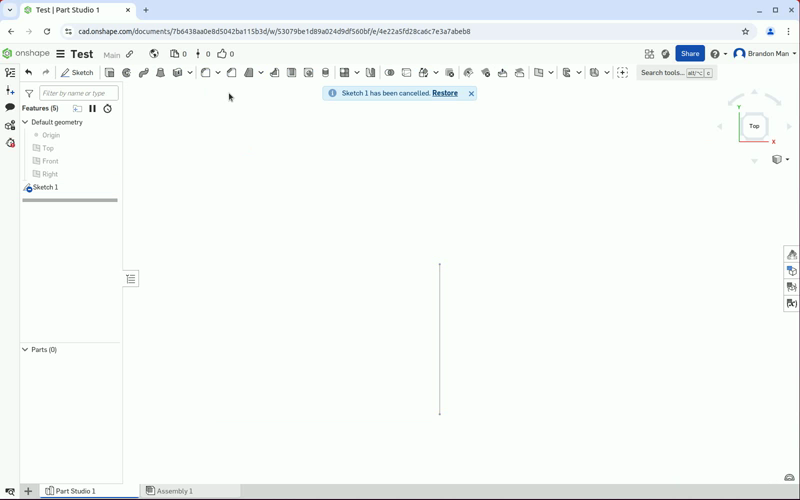
key(shift+s)
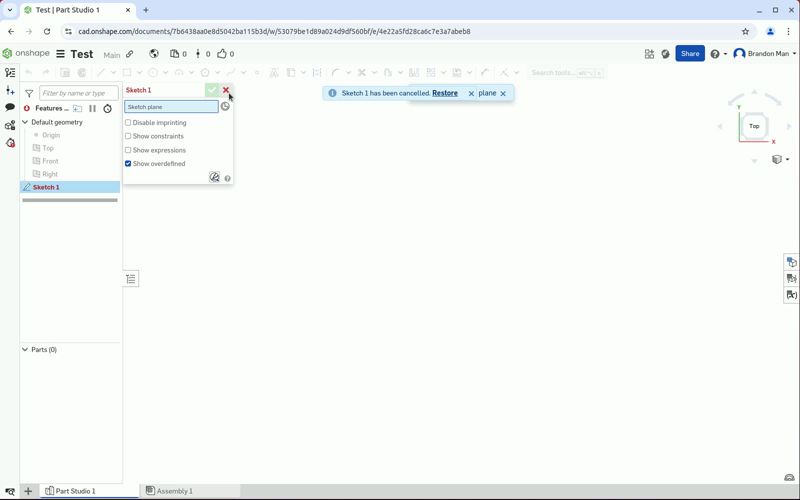
mouse_move(73, 150)
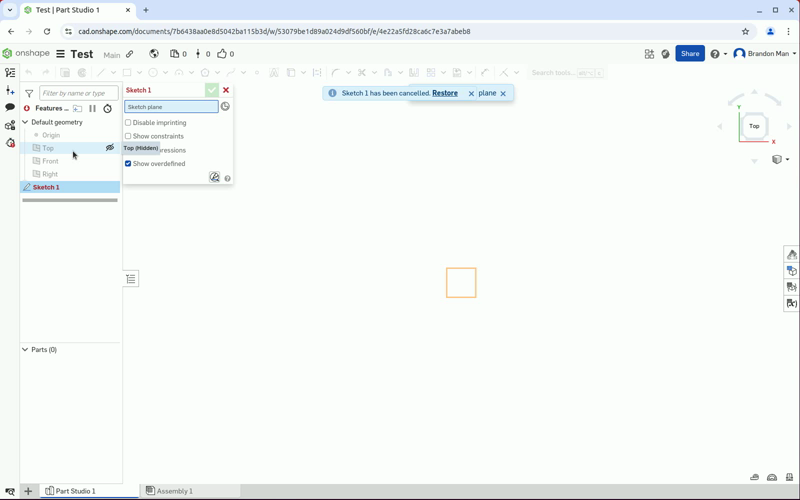
click(73, 150)
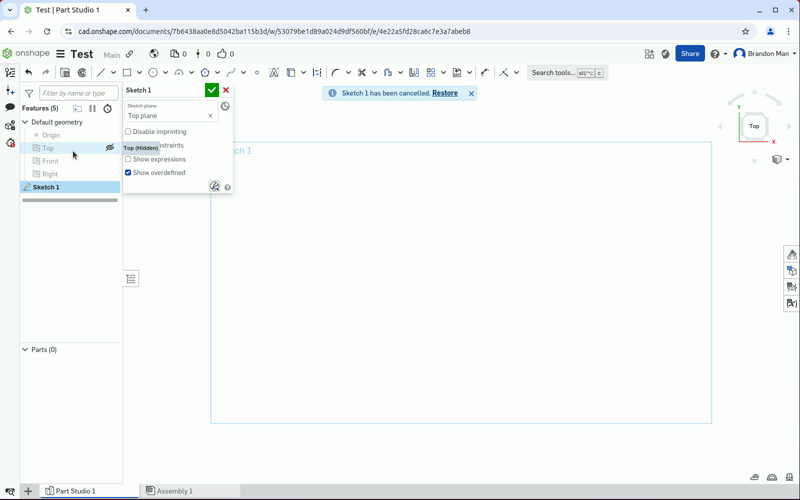
mouse_move(73, 352)
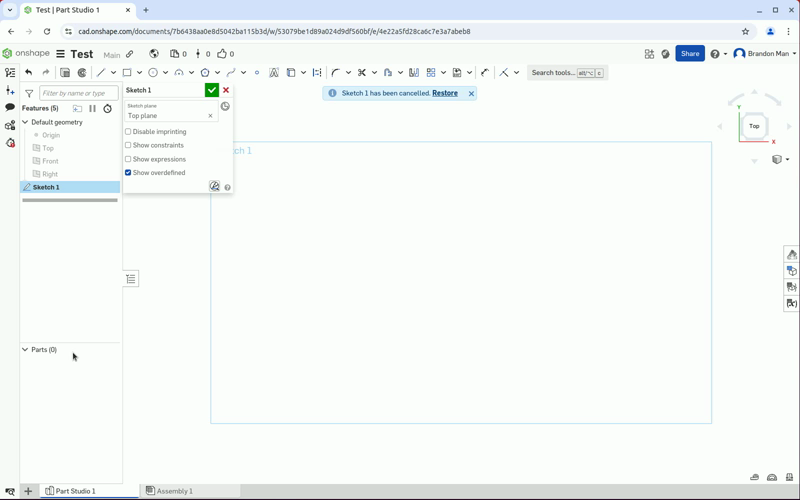
key(y)
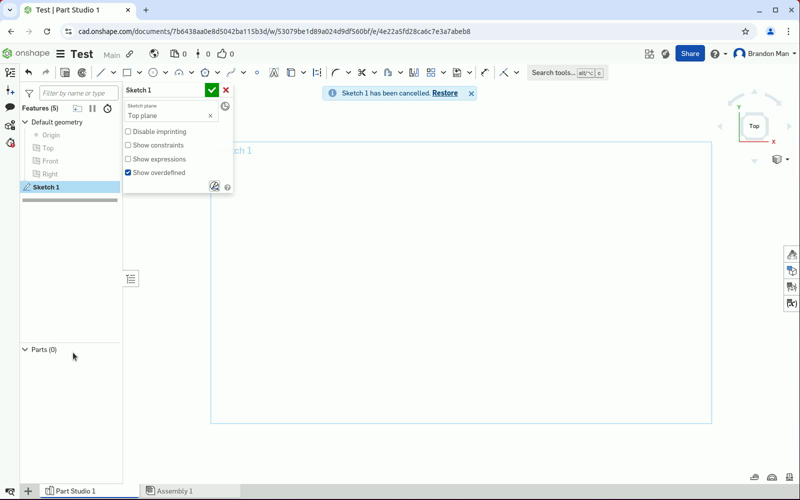
key(l)
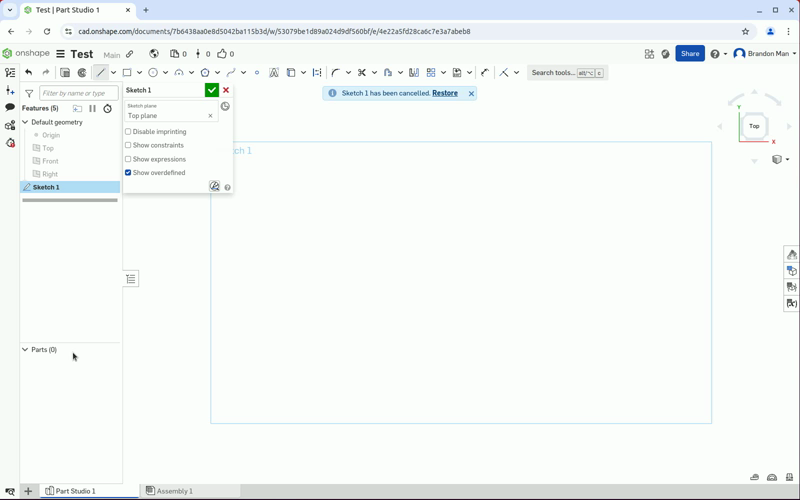
key_down(shift)
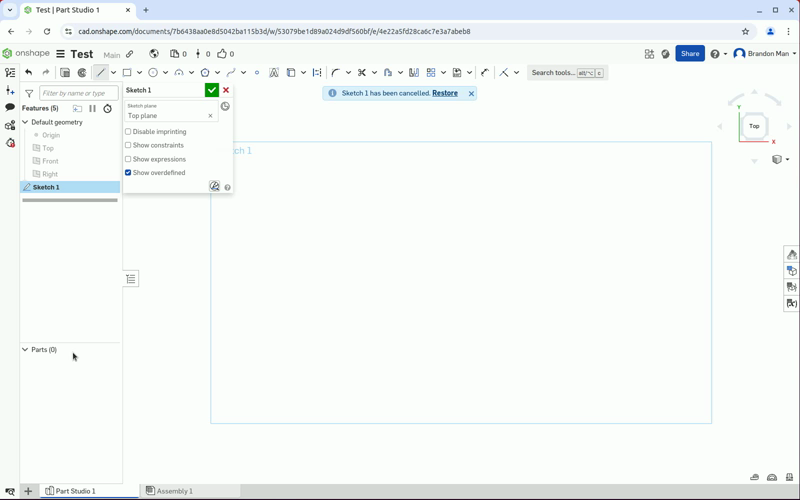
mouse_move(353, 282)
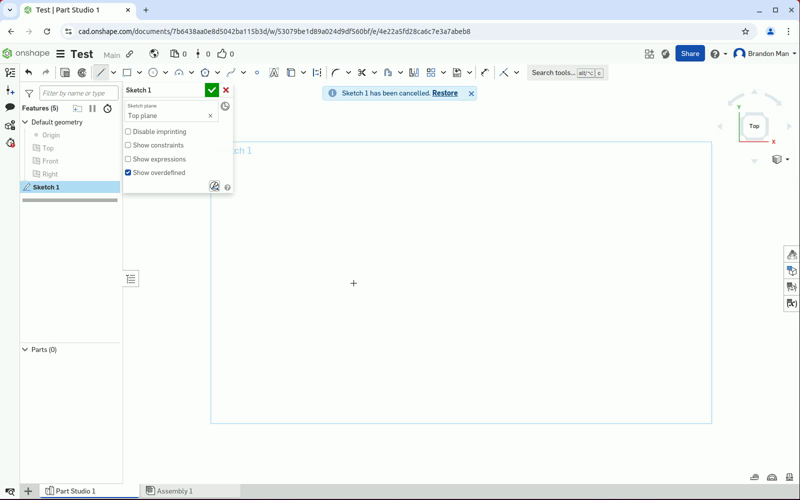
click(353, 282)
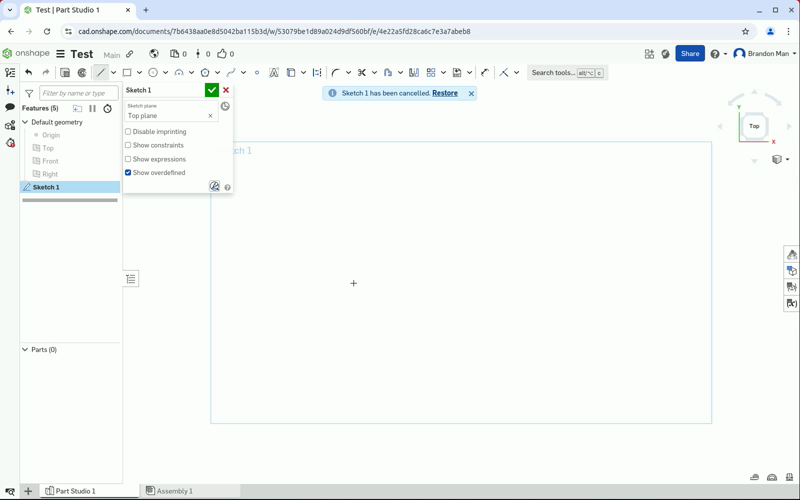
key_up(shift)
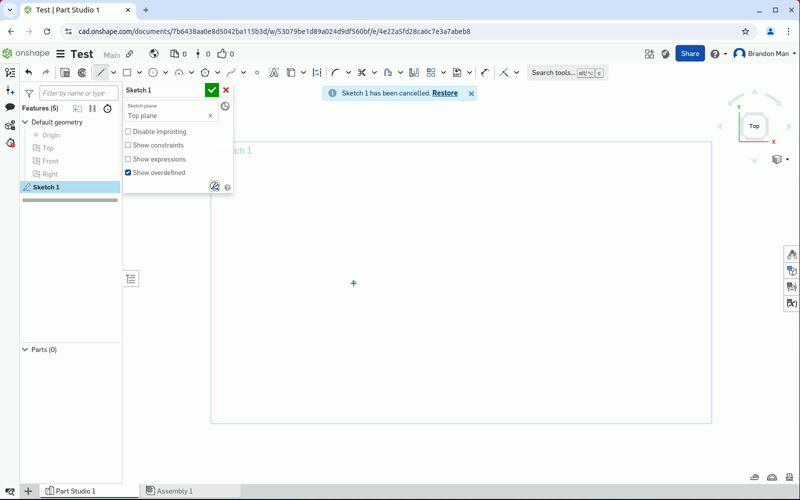
key_down(shift)
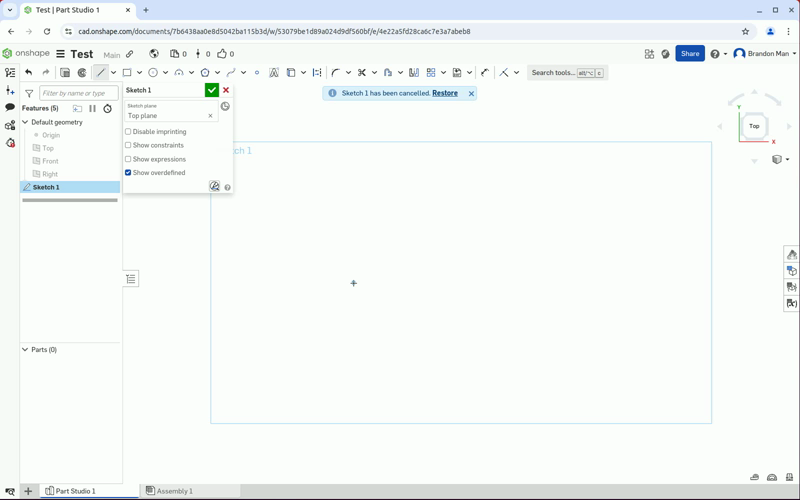
mouse_move(508, 282)
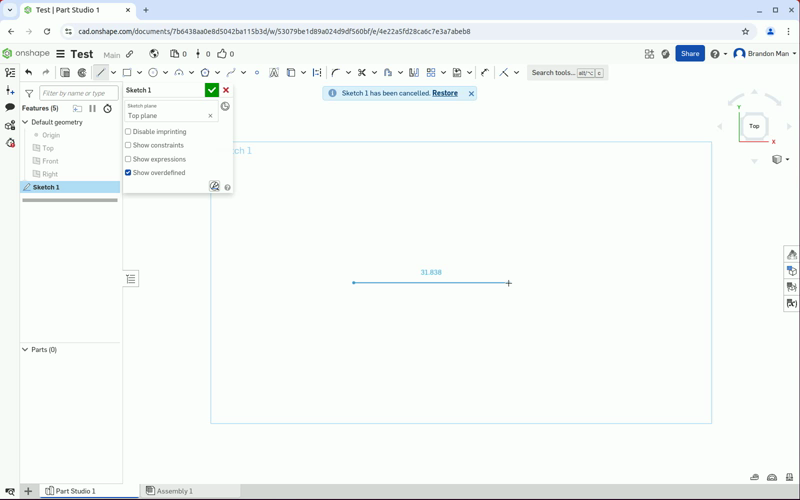
click(508, 282)
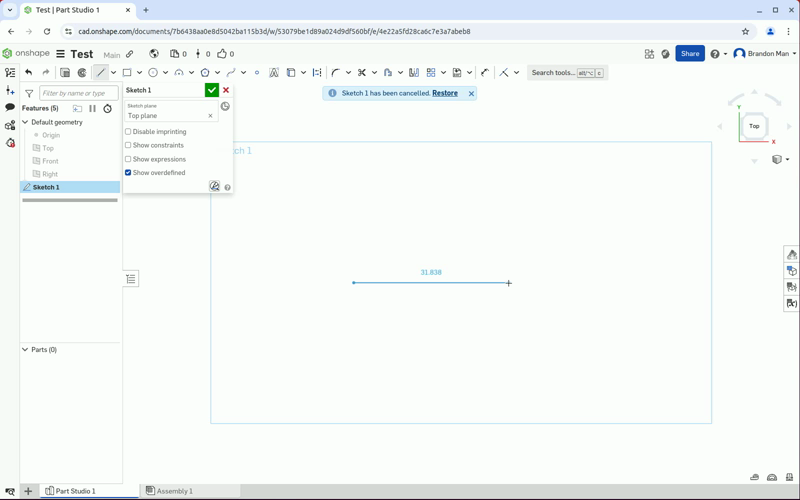
key_up(shift)
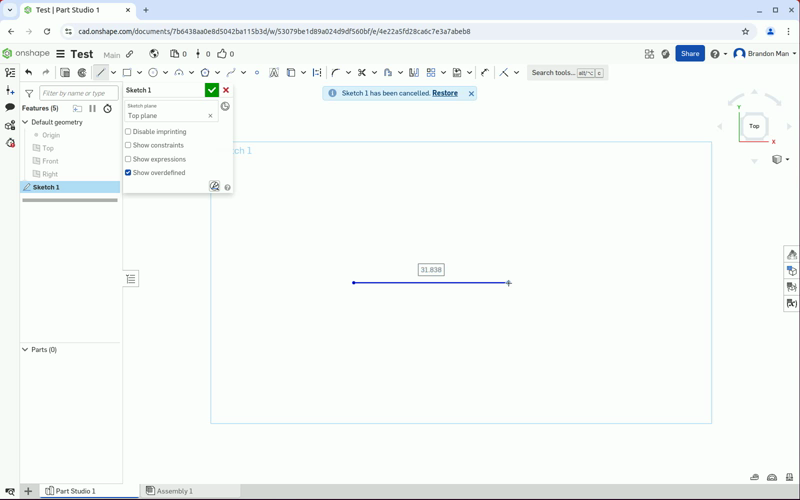
key_down(shift)
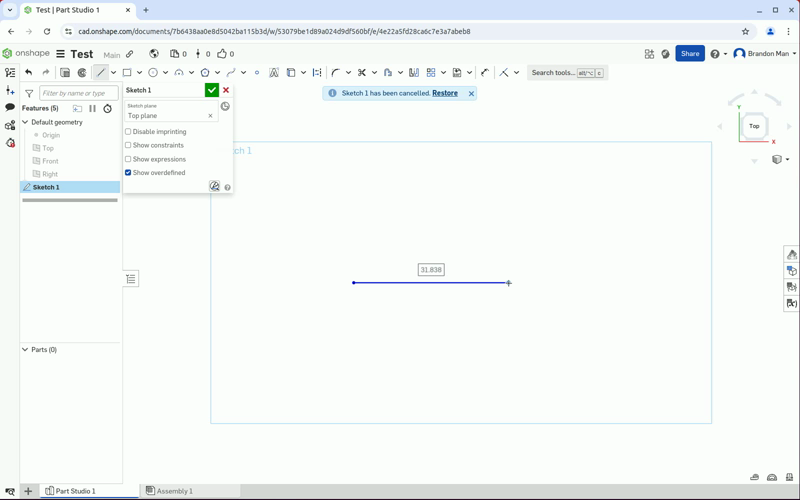
mouse_move(508, 170)
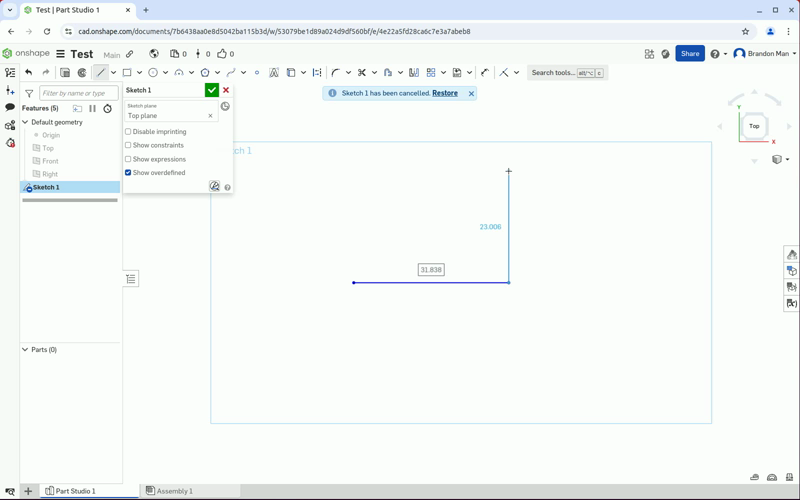
click(508, 170)
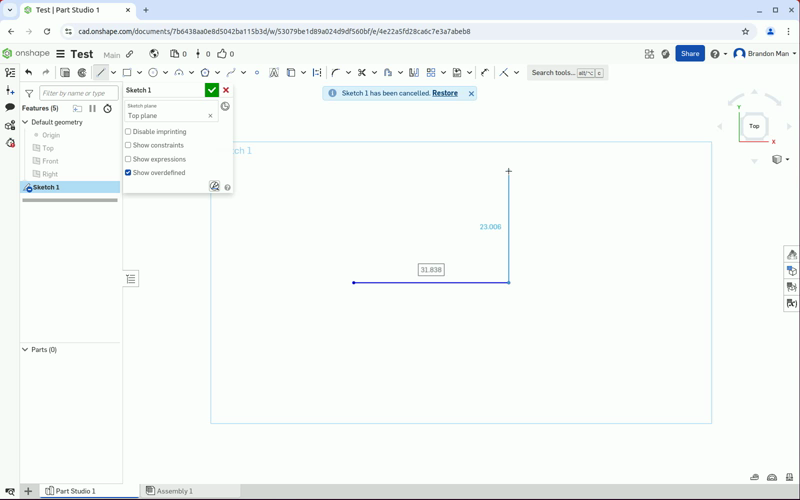
key_up(shift)
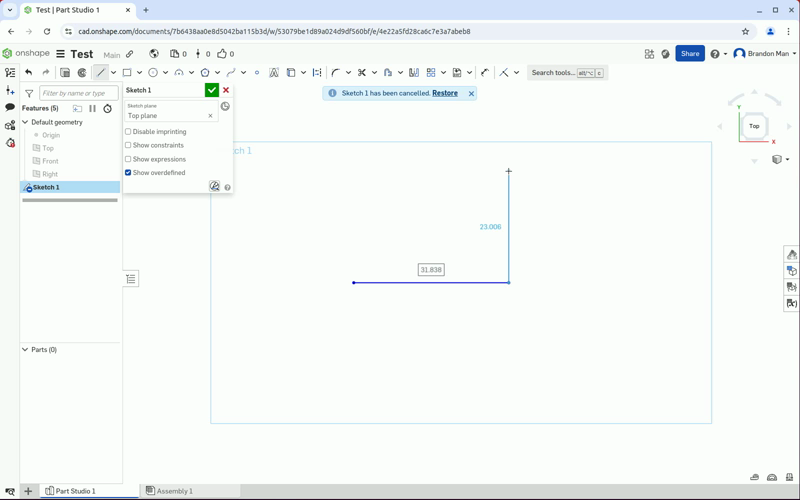
key_down(shift)
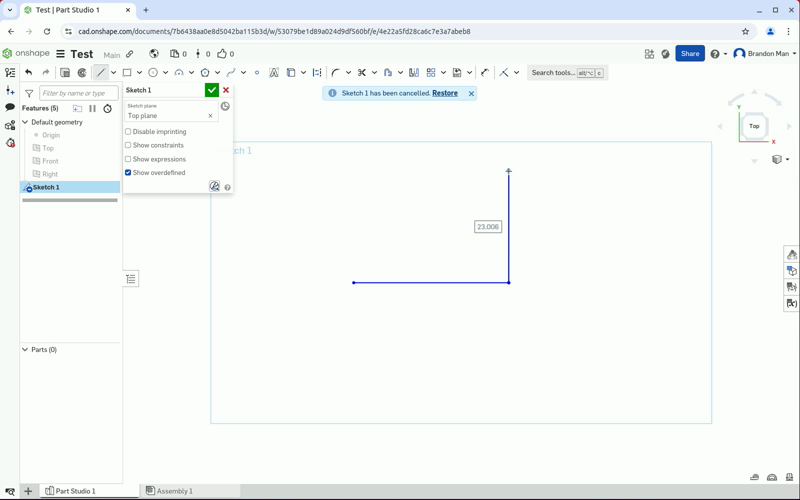
mouse_move(353, 170)
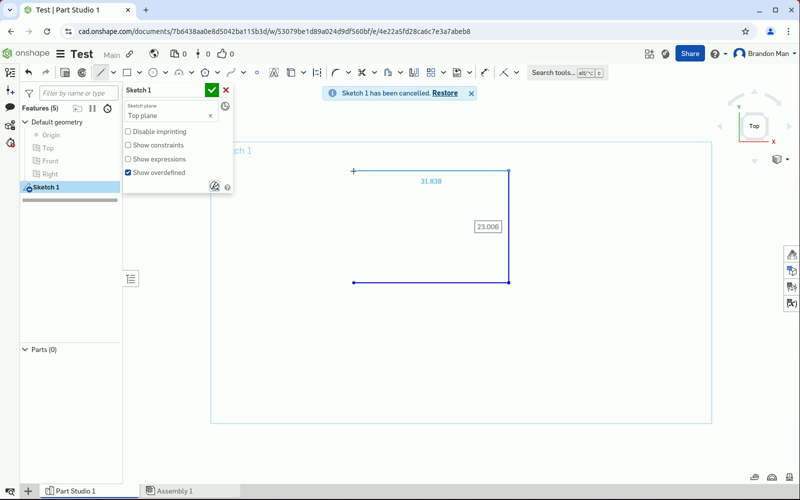
click(353, 170)
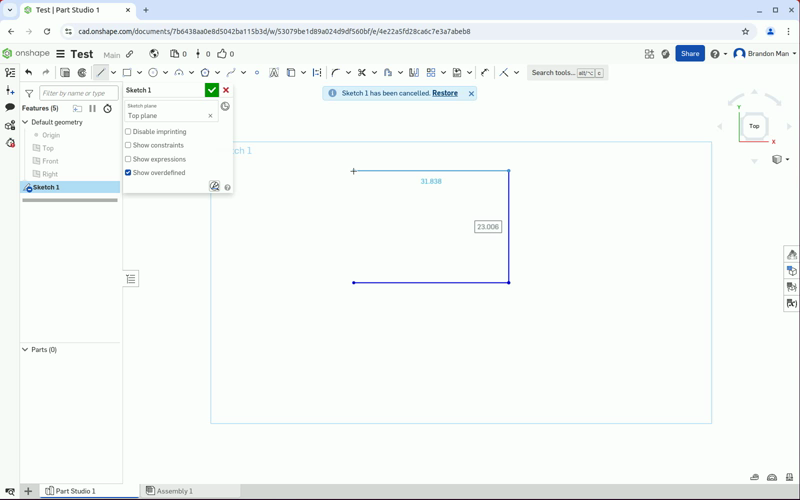
key_up(shift)
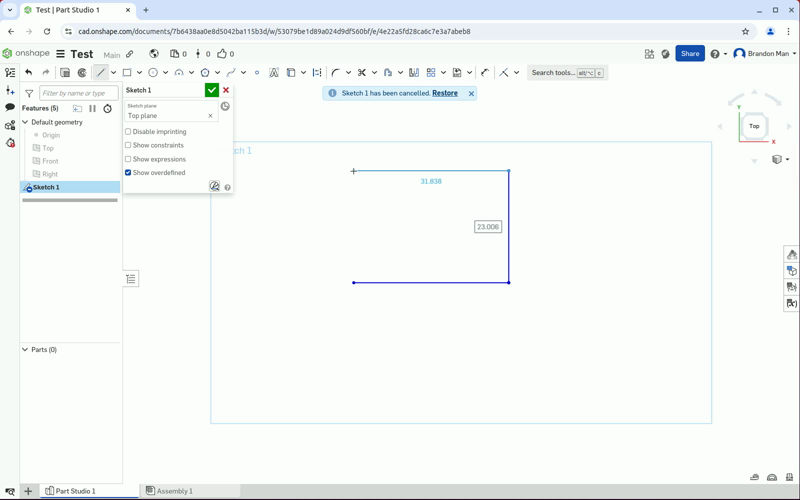
key_down(shift)
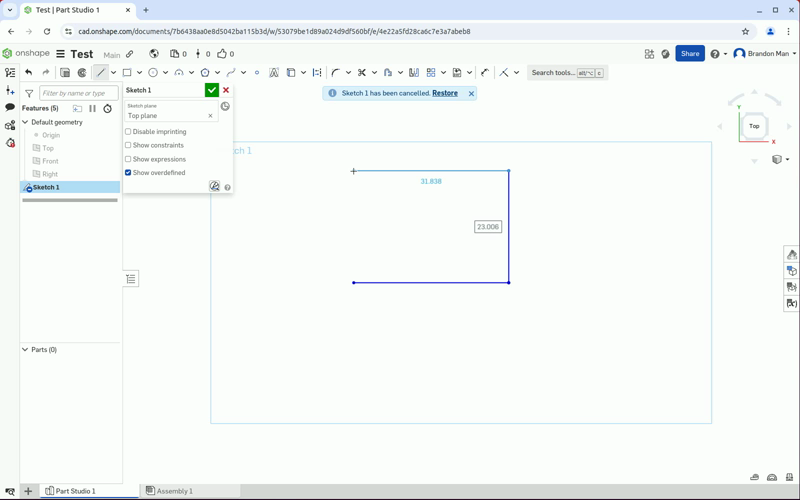
mouse_move(353, 282)
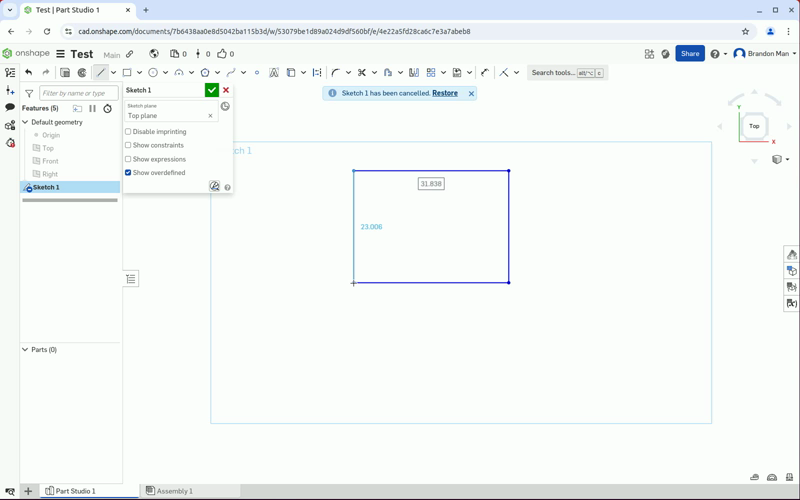
key_up(shift)
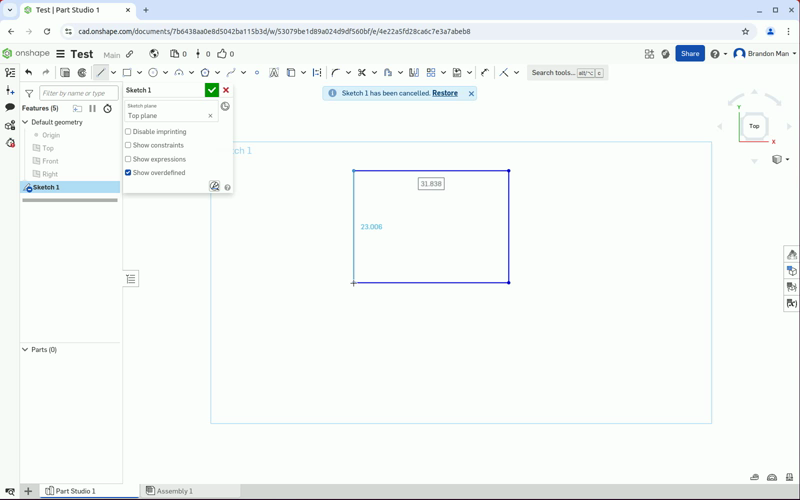
click(353, 282)
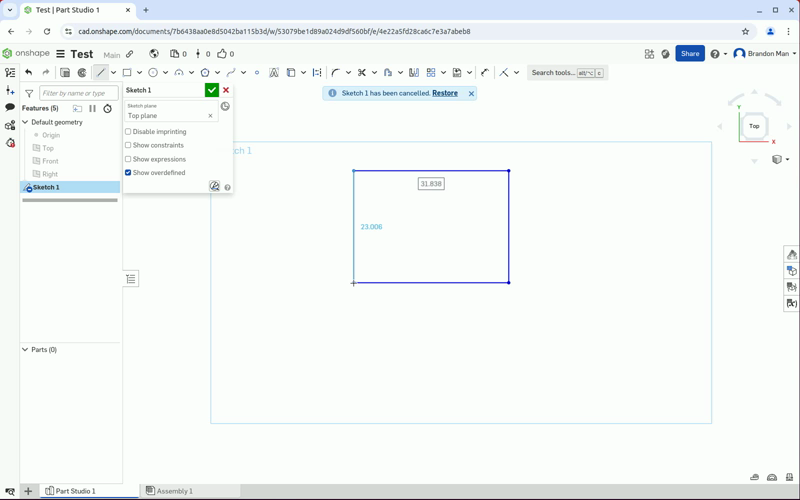
key(esc)
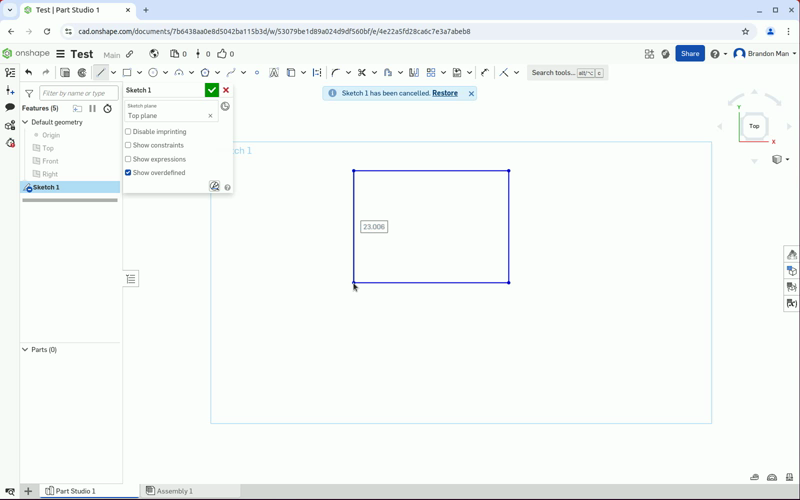
mouse_move(422, 197)
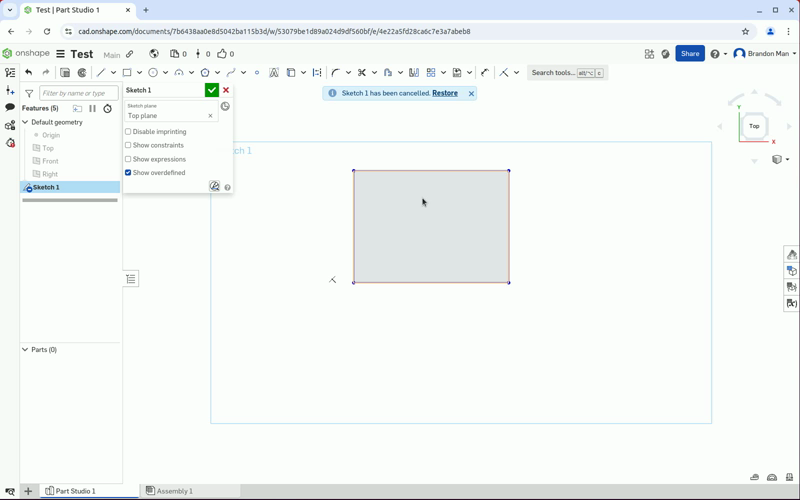
click(422, 197)
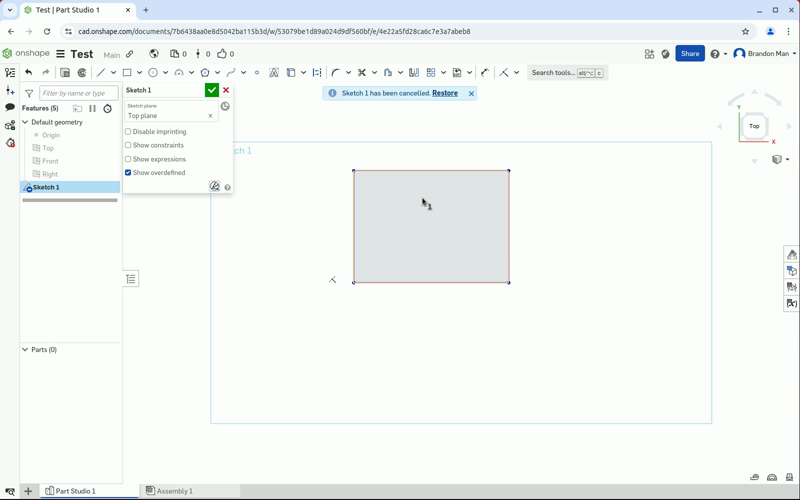
mouse_move(73, 352)
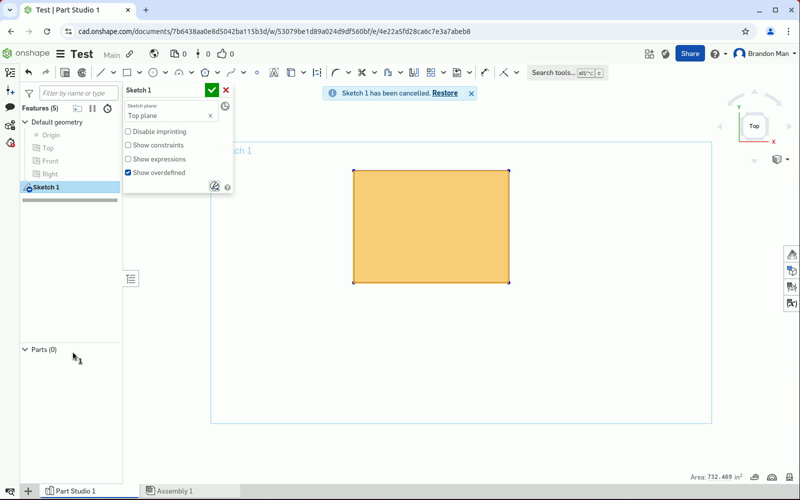
key(shift+y)
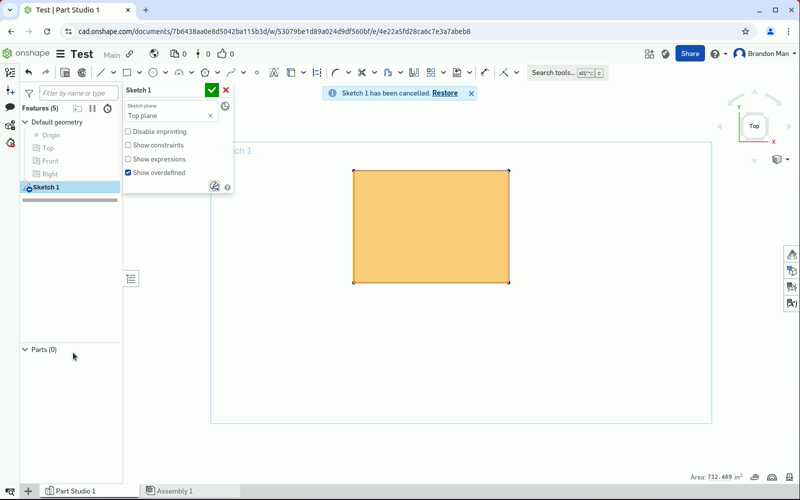
key(shift+e)
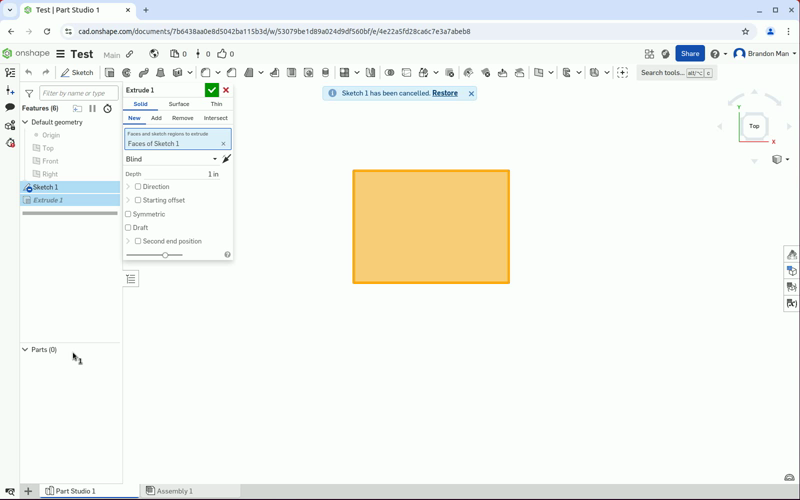
mouse_move(143, 106)
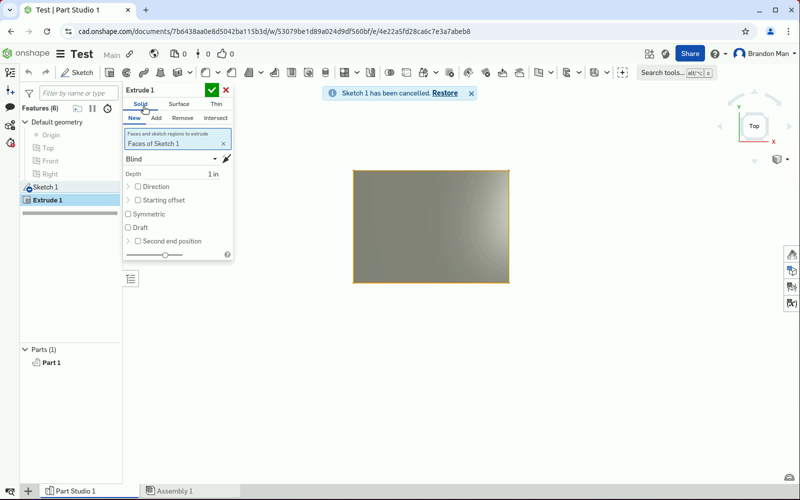
click(143, 106)
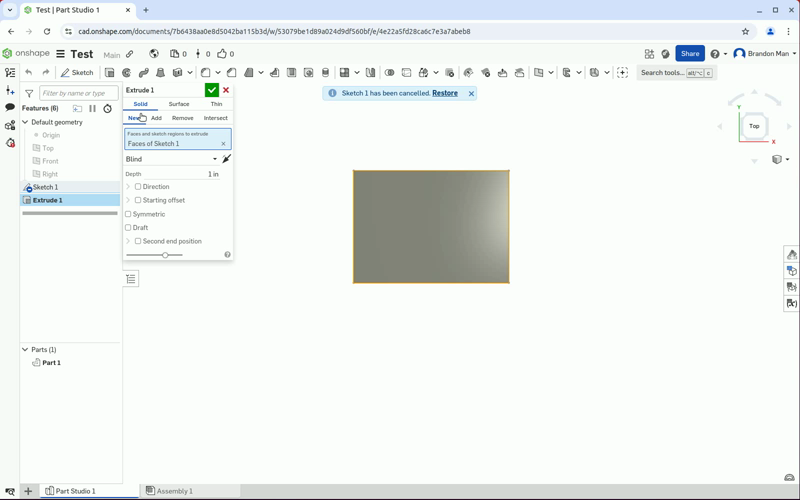
mouse_move(137, 120)
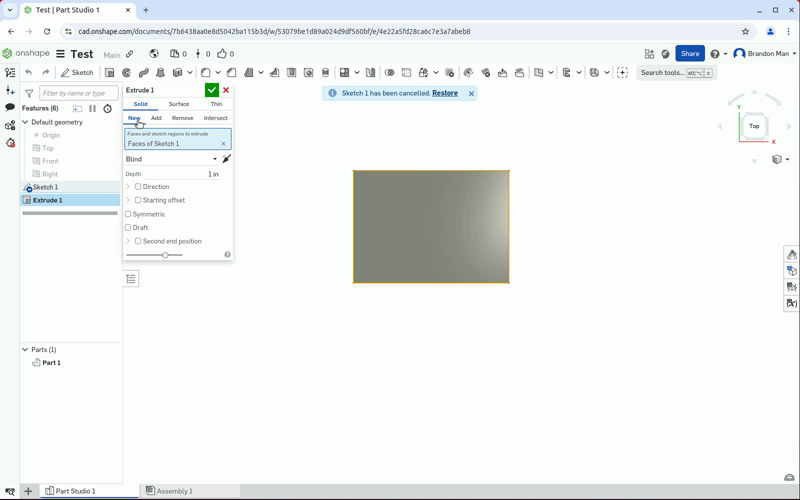
click(137, 120)
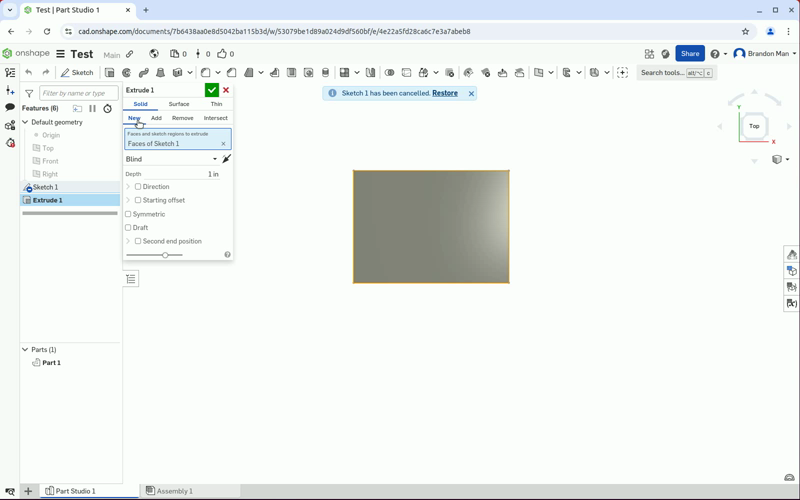
key(tab, 4)
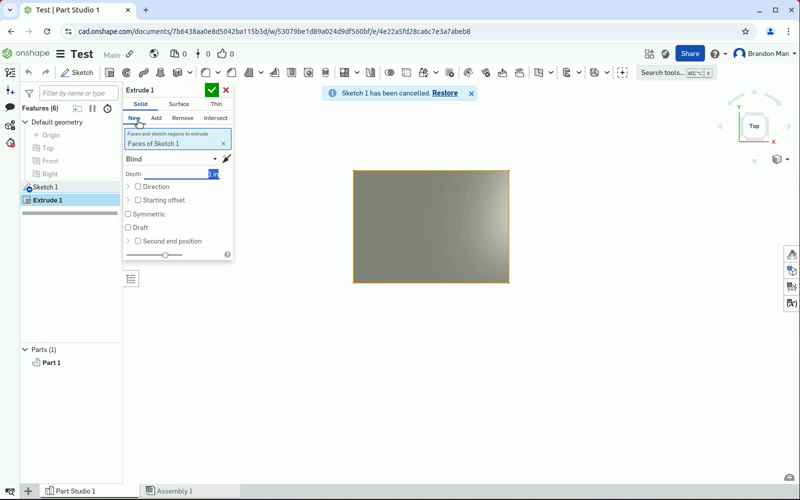
text(7.462)
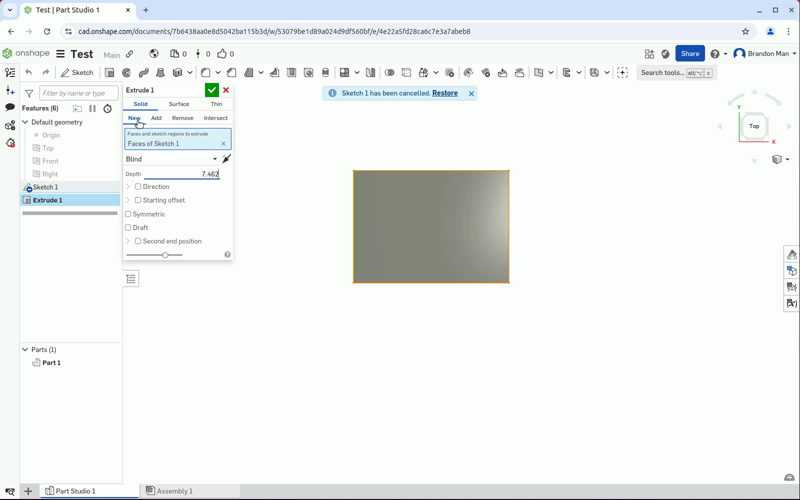
key(enter)
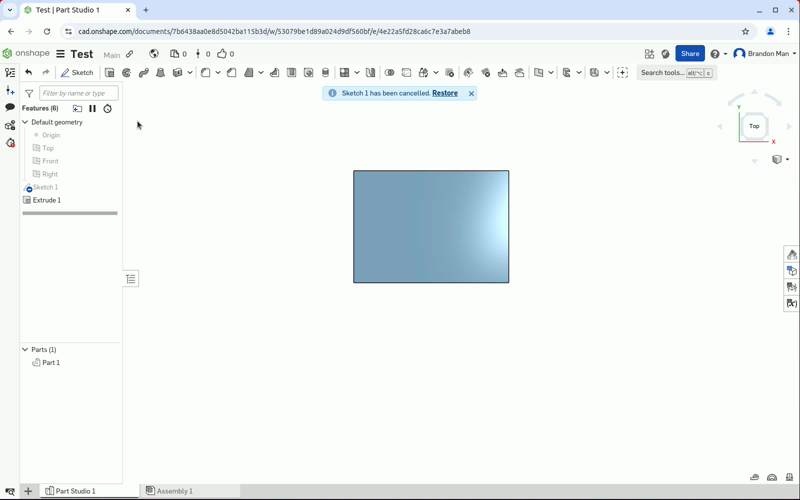
key(shift+h)
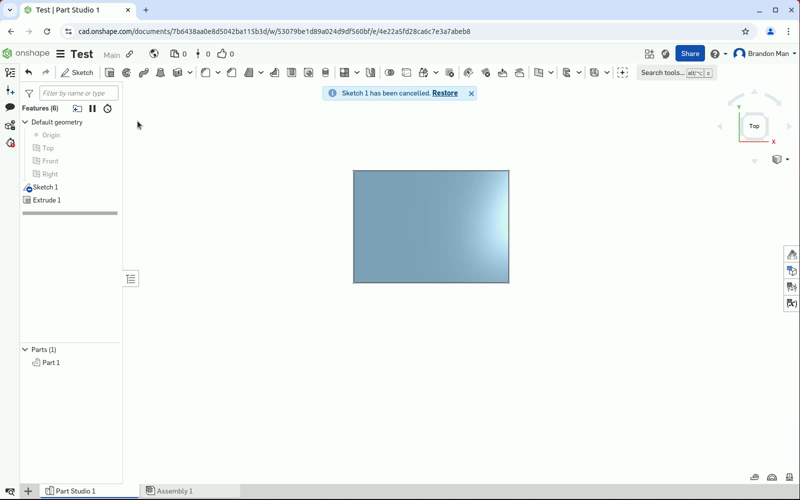
key(shift+h)
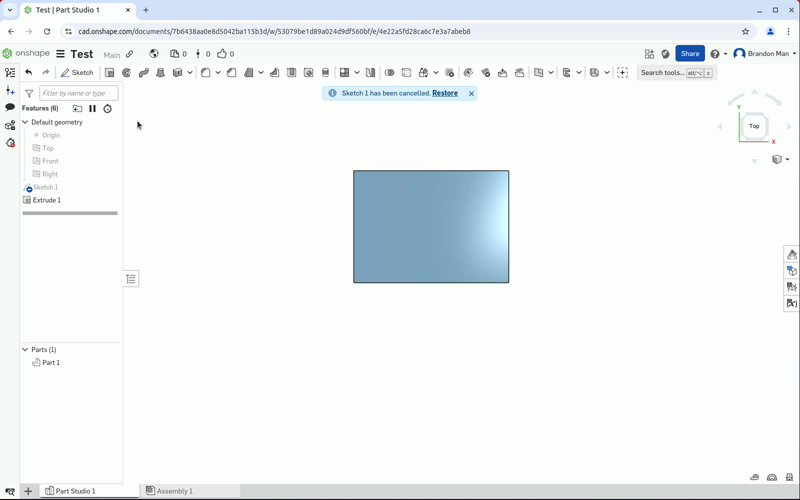
mouse_move(73, 189)
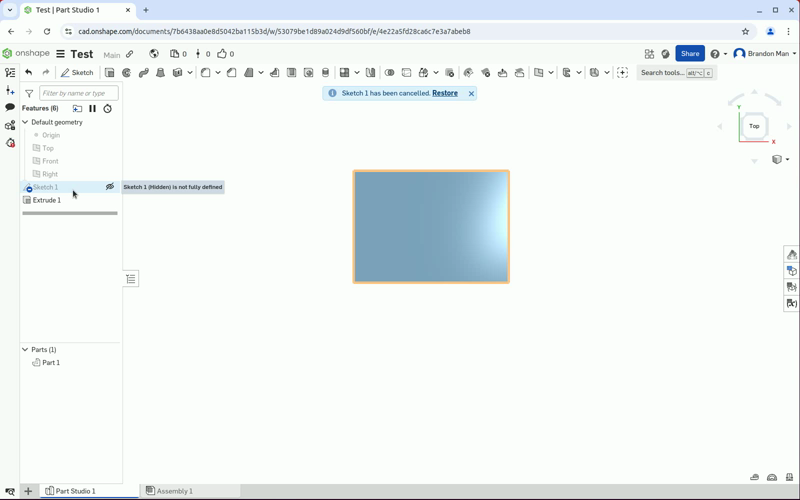
click(73, 189)
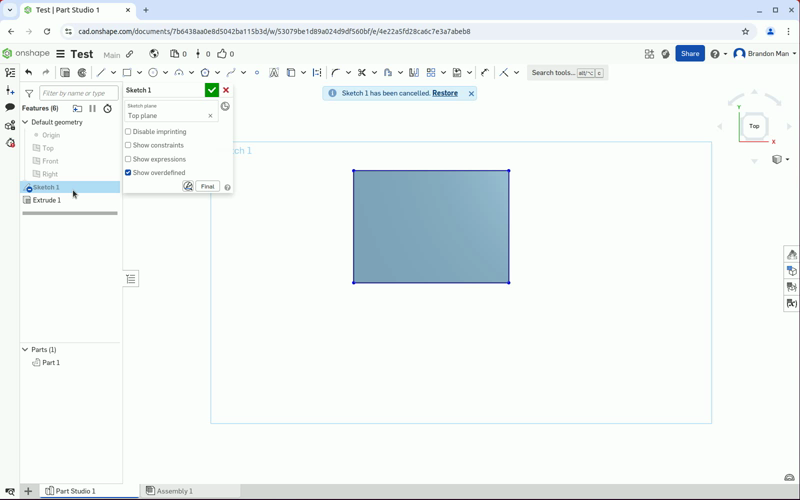
mouse_move(229, 92)
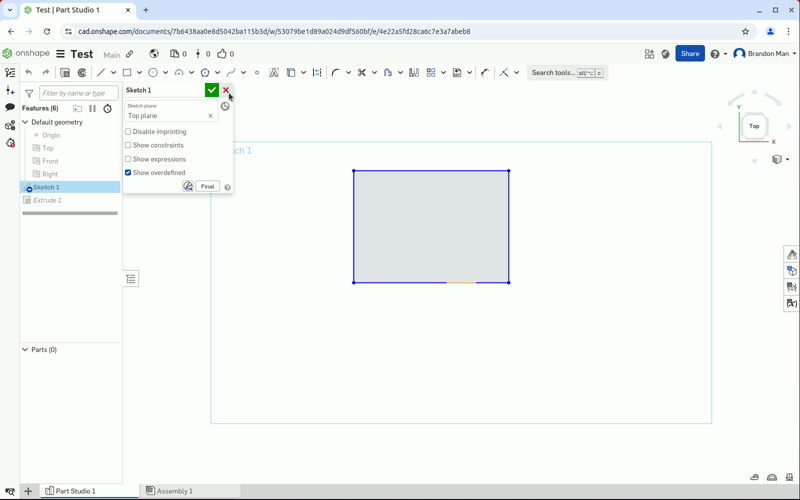
click(229, 92)
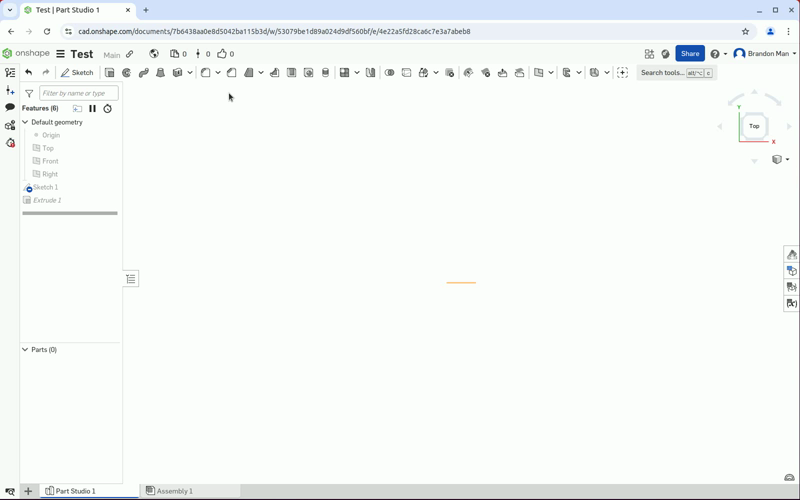
mouse_move(541, 75)
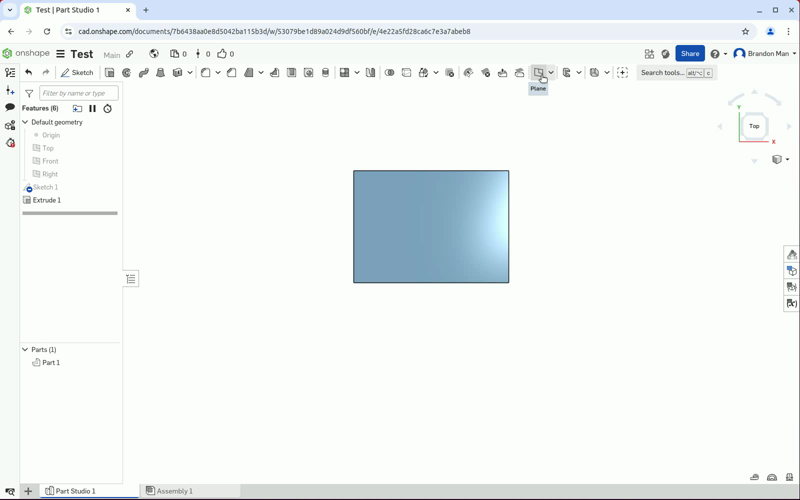
click(541, 75)
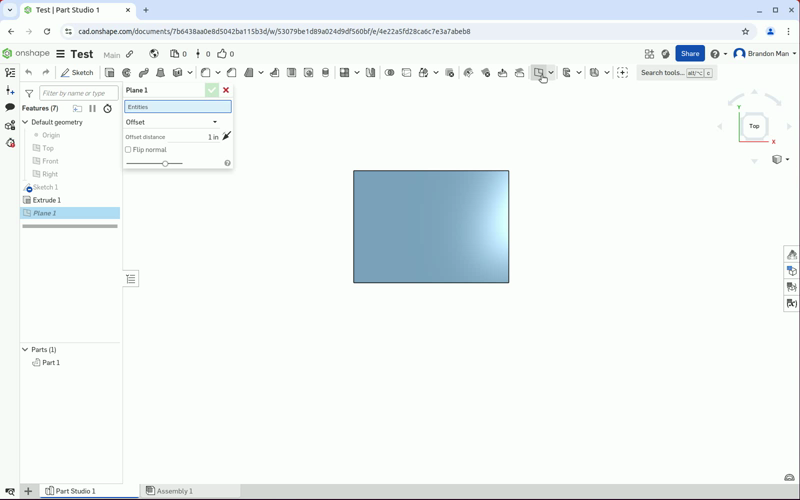
mouse_move(73, 150)
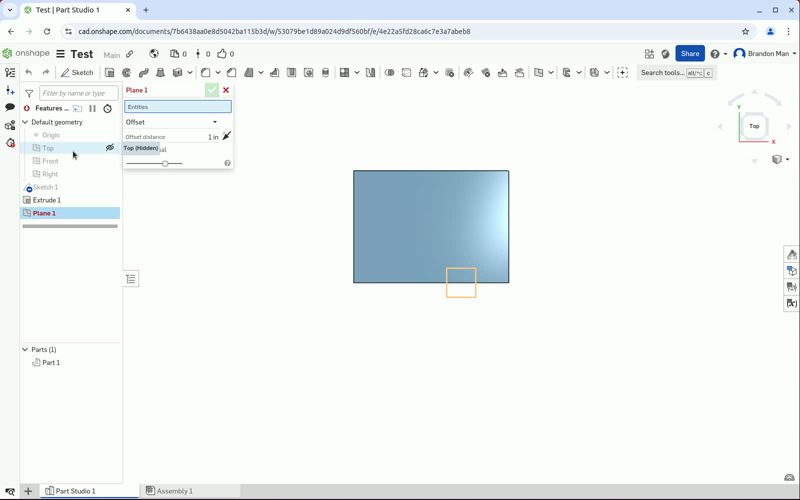
click(73, 150)
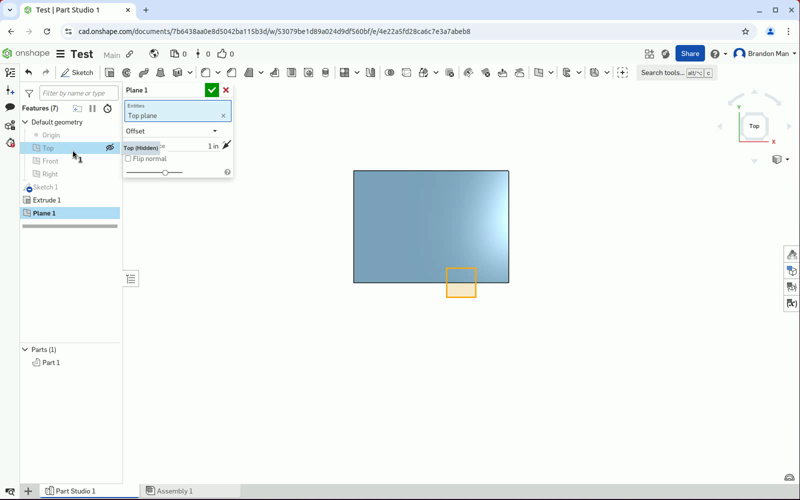
key(tab, 2)
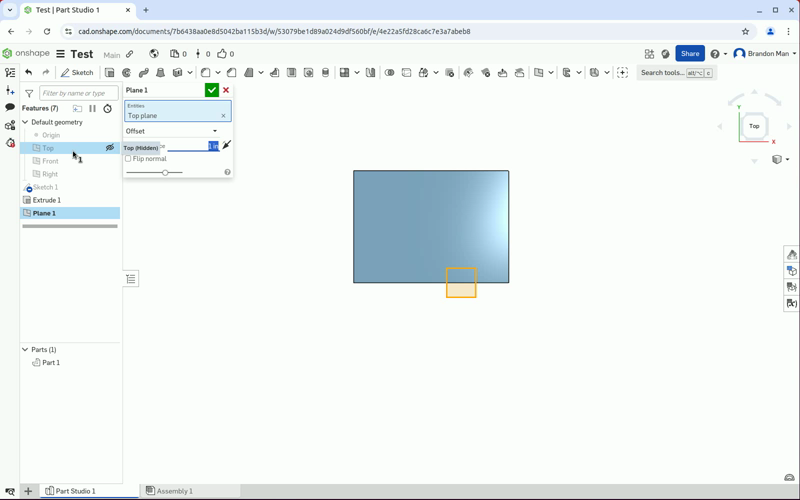
text(7.456)
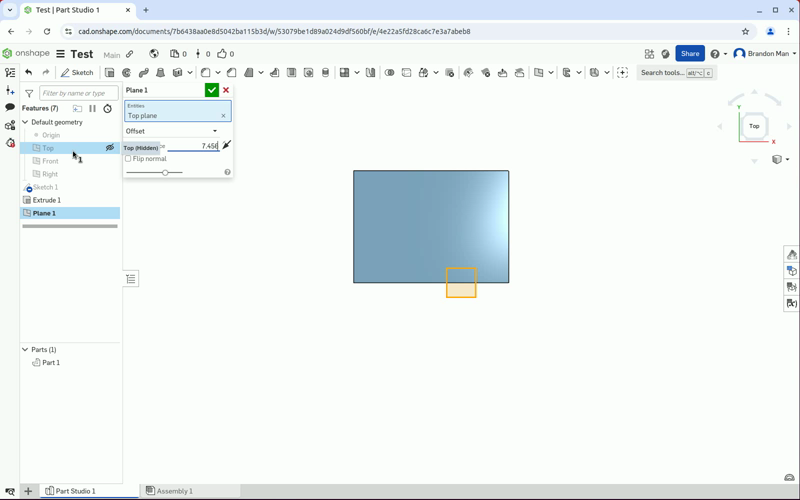
key(enter, 2)
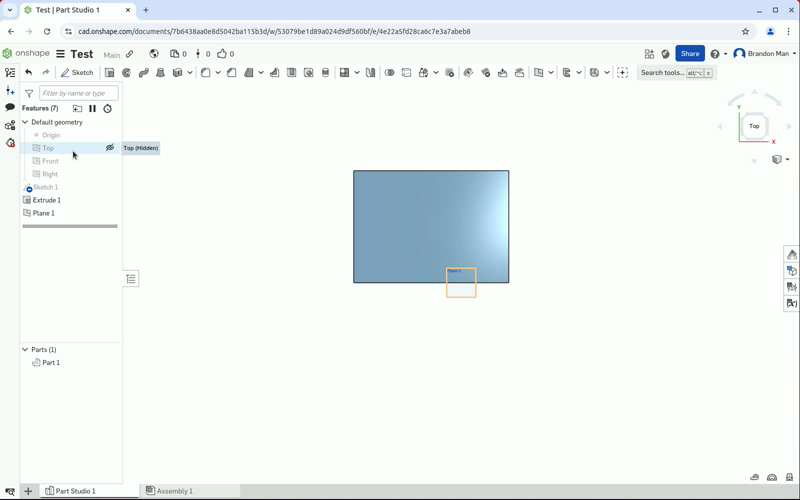
key(shift+s)
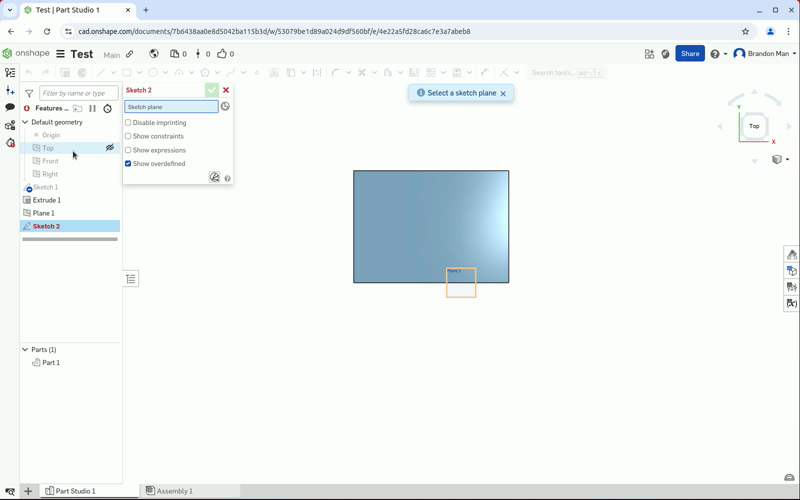
mouse_move(73, 215)
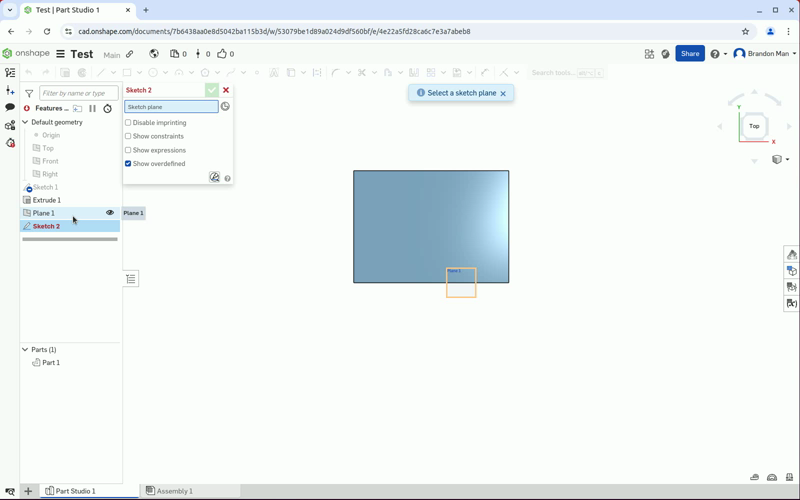
click(73, 215)
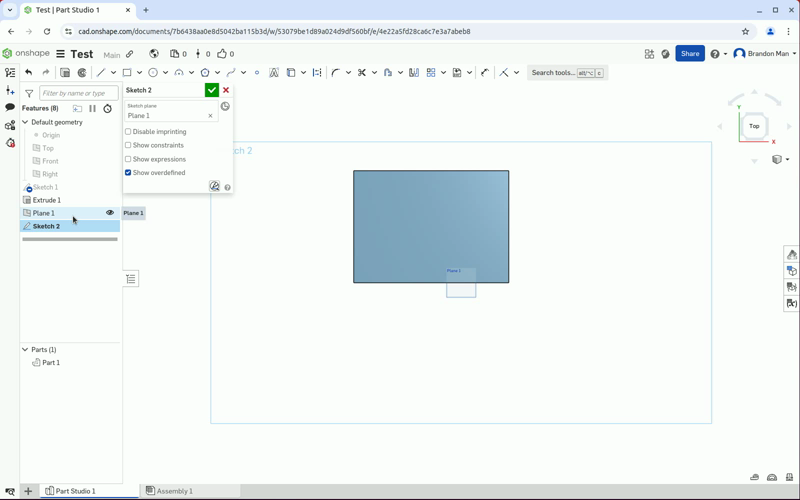
mouse_move(73, 352)
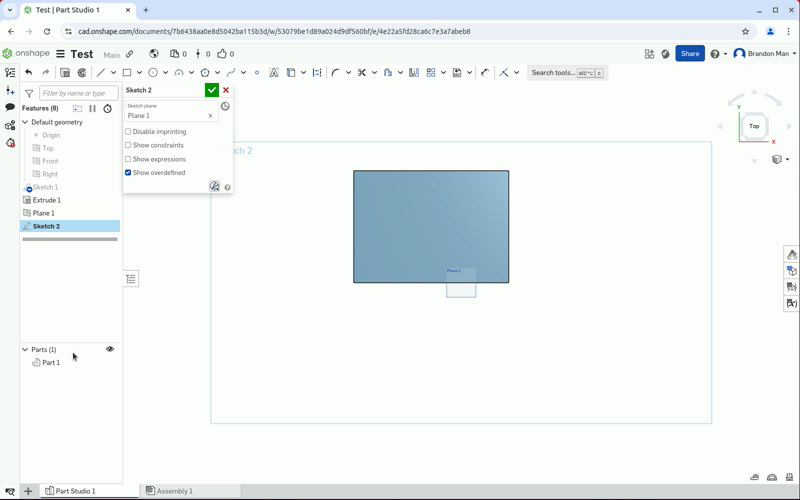
key(y)
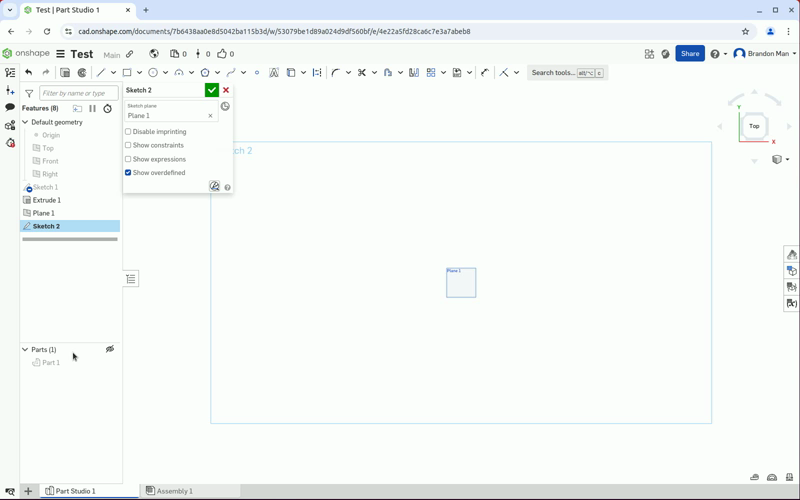
key(c)
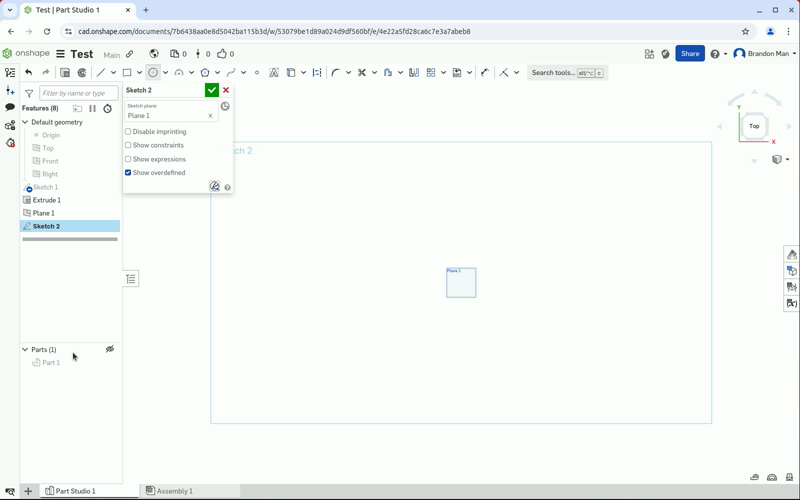
key_down(shift)
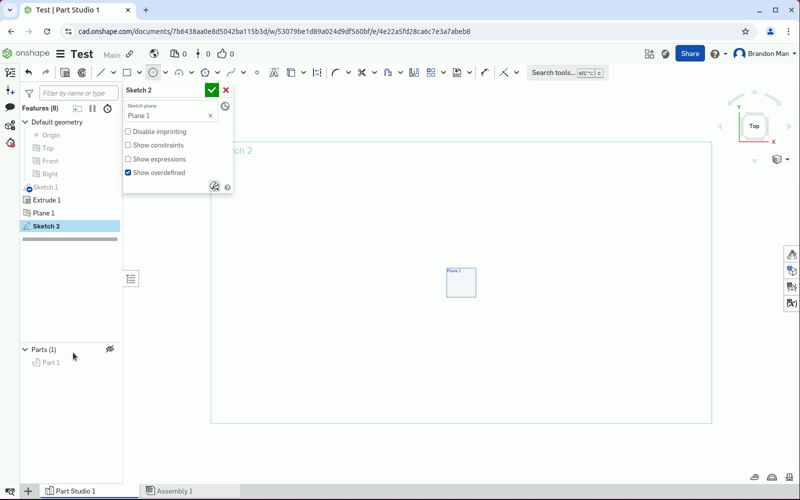
mouse_move(471, 207)
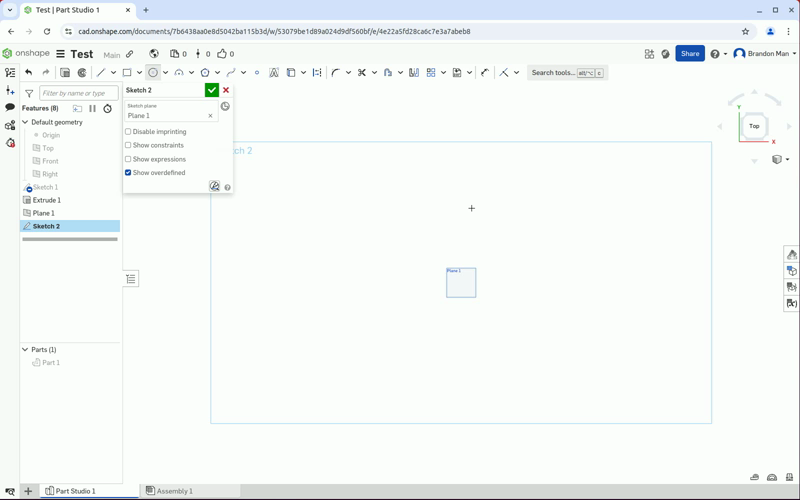
click(471, 207)
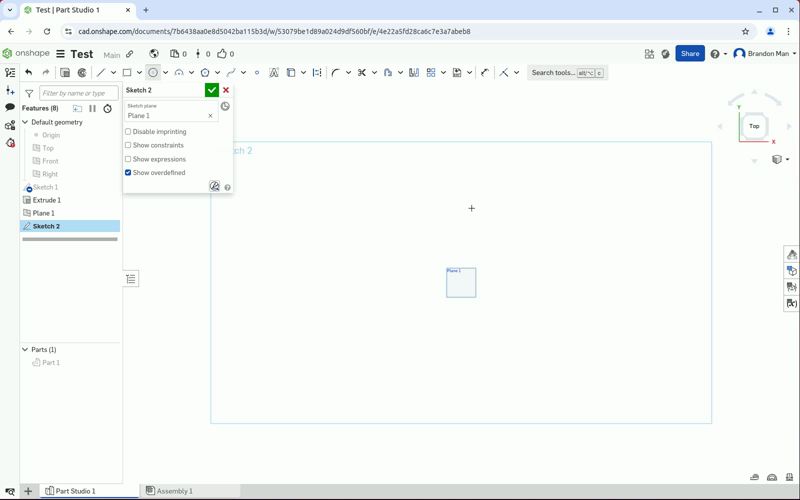
key_up(shift)
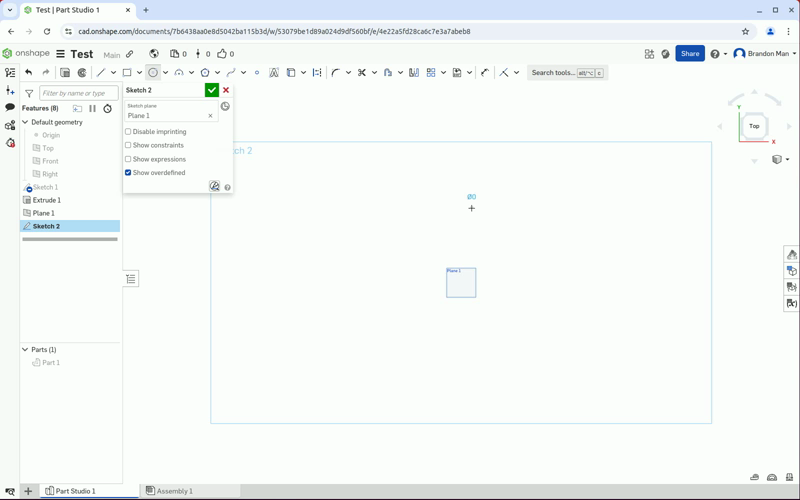
mouse_move(473, 207)
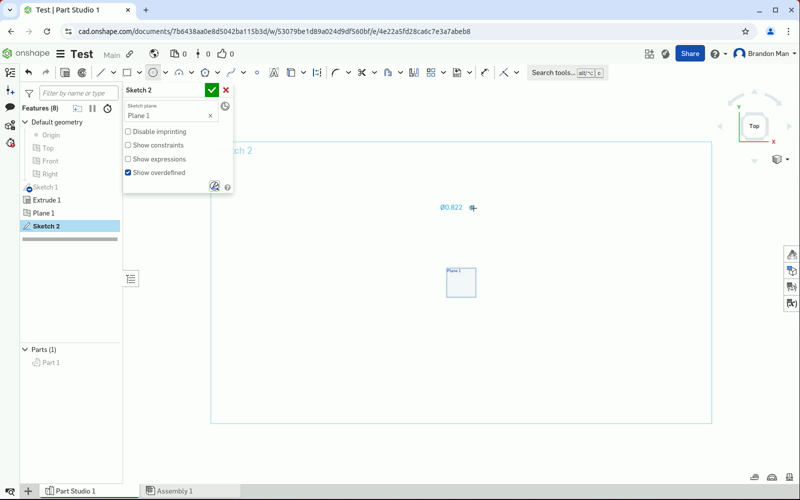
scroll(6)
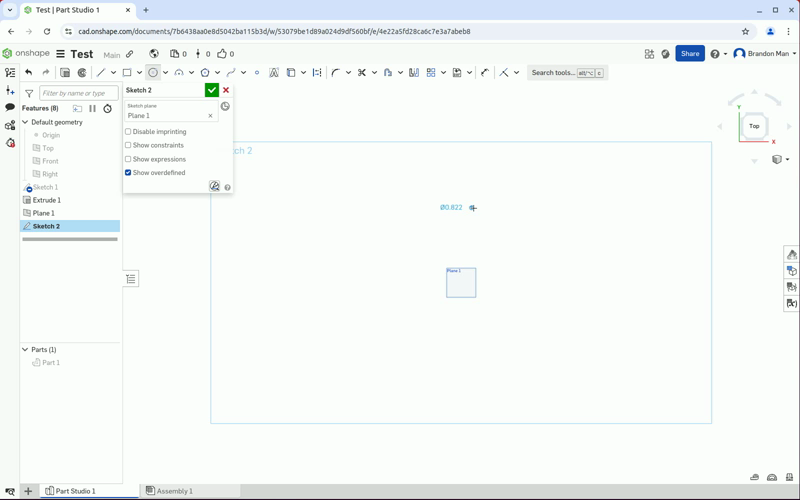
scroll(6)
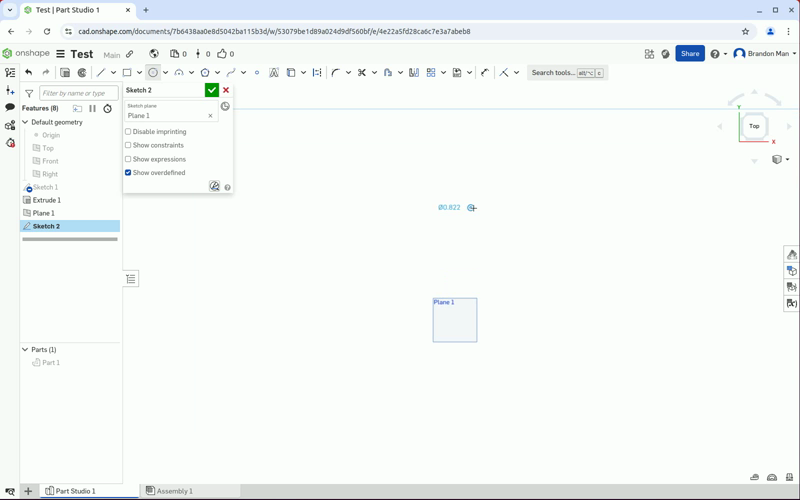
scroll(6)
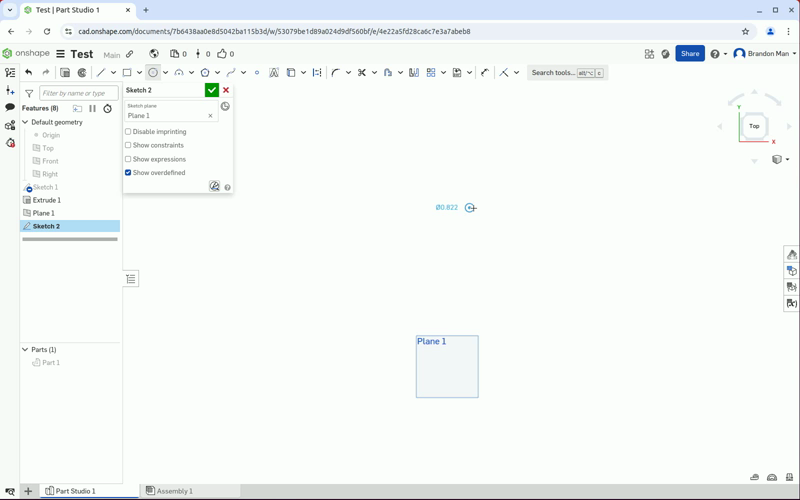
scroll(6)
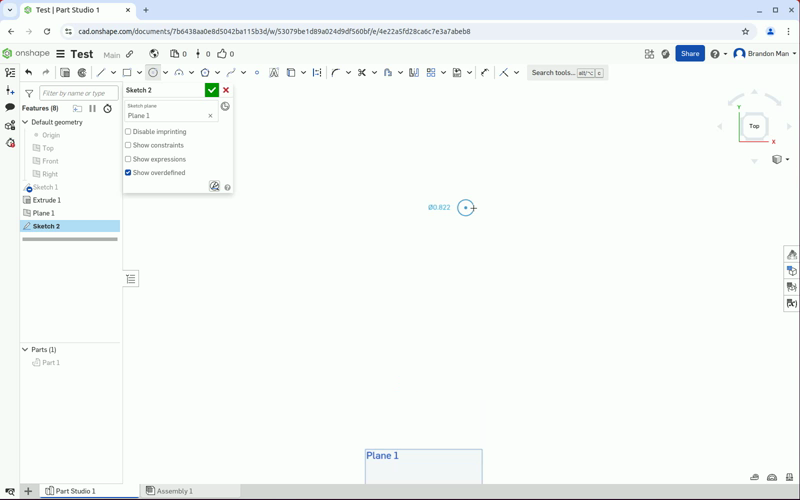
scroll(6)
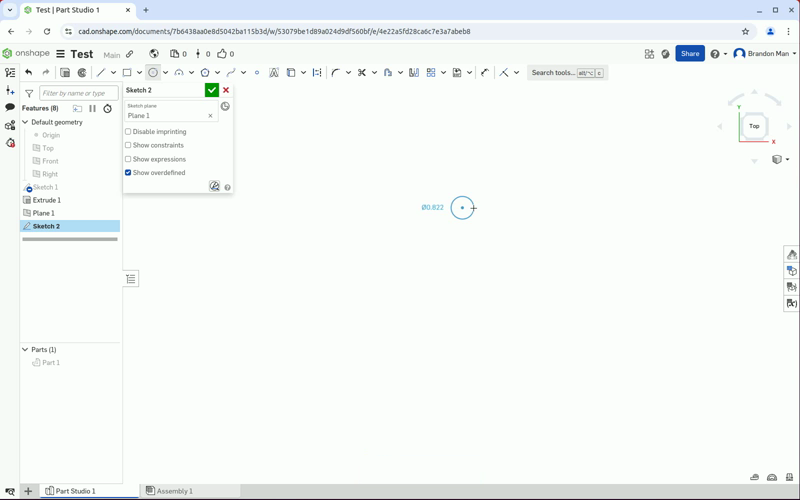
scroll(6)
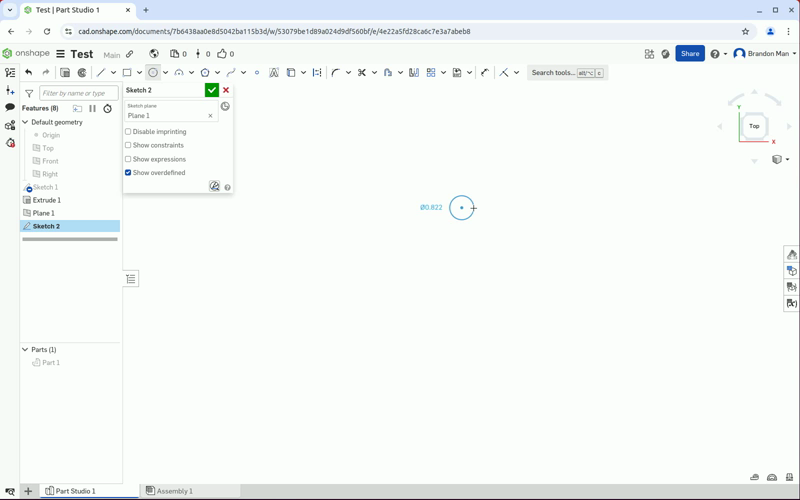
scroll(6)
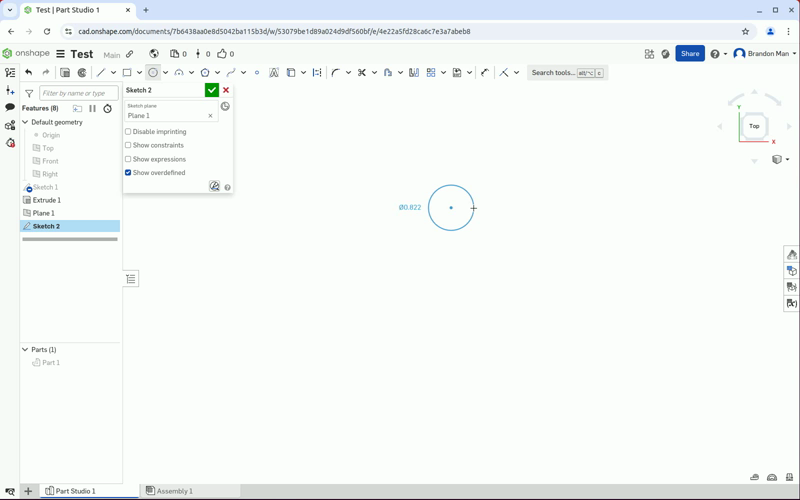
click(473, 207)
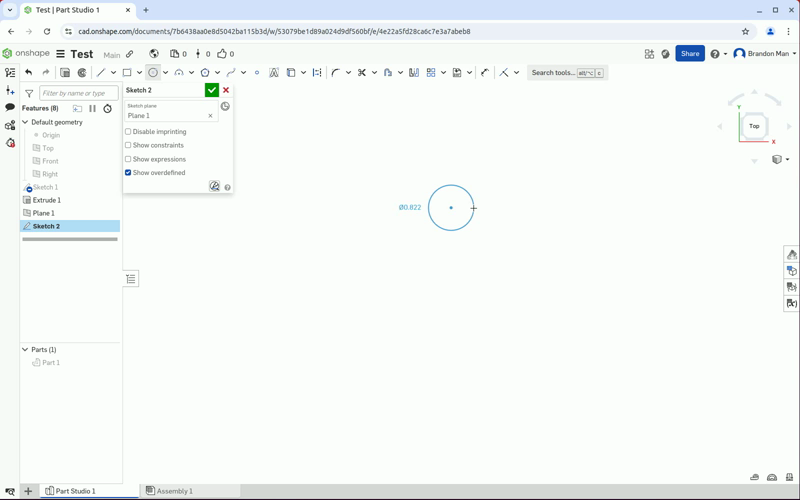
scroll(-6)
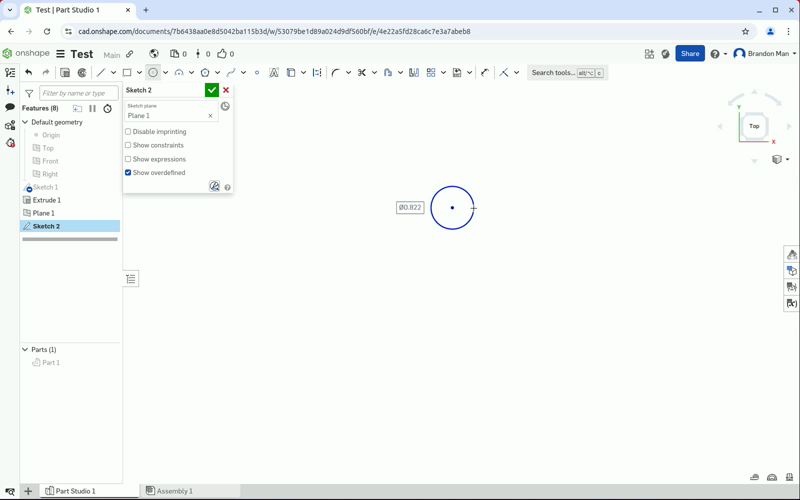
scroll(-6)
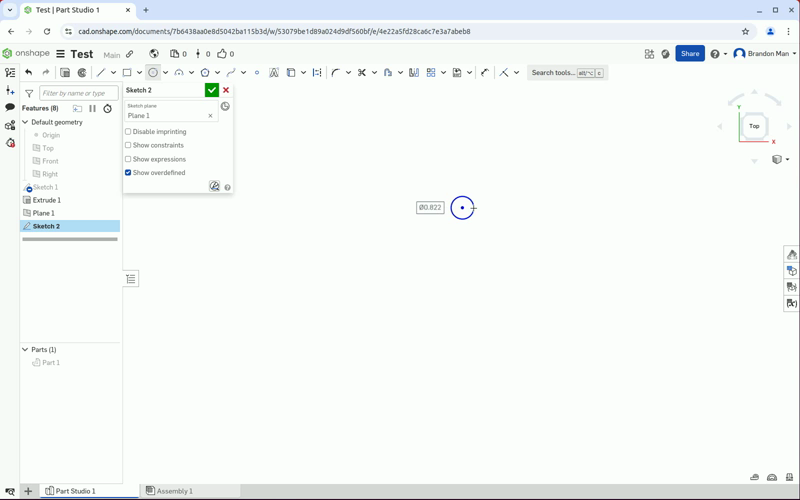
scroll(-6)
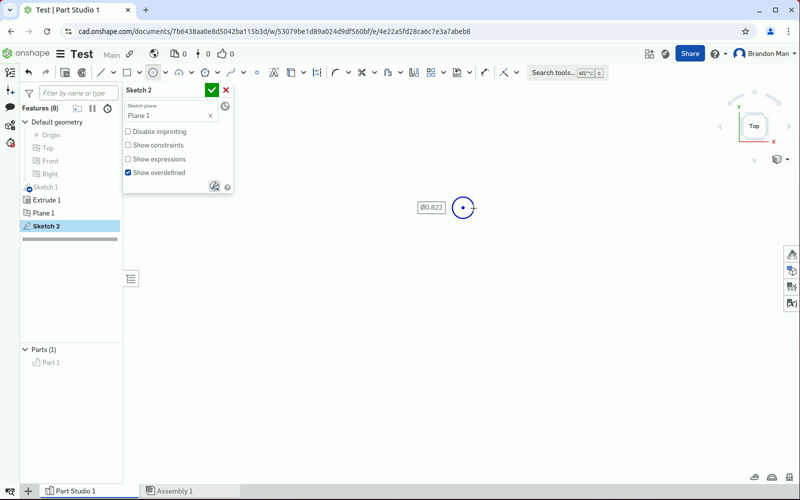
scroll(-6)
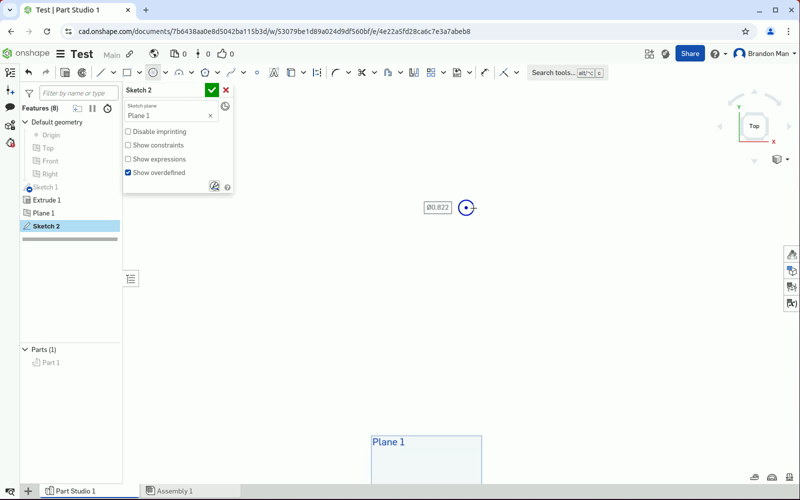
scroll(-6)
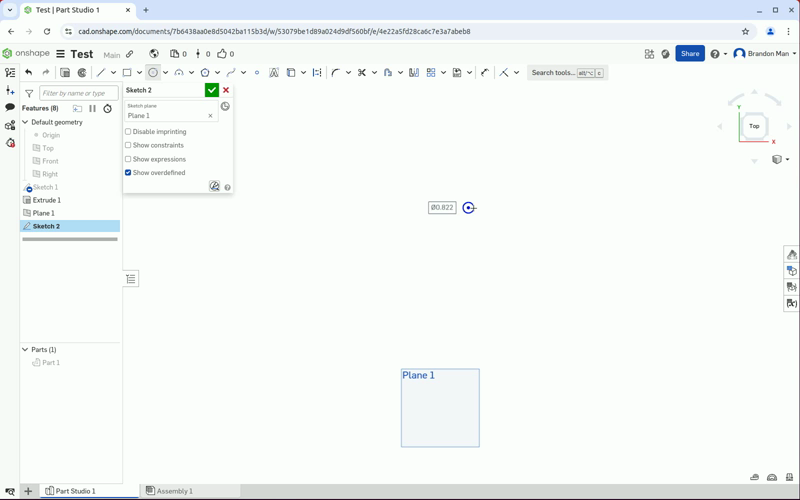
scroll(-6)
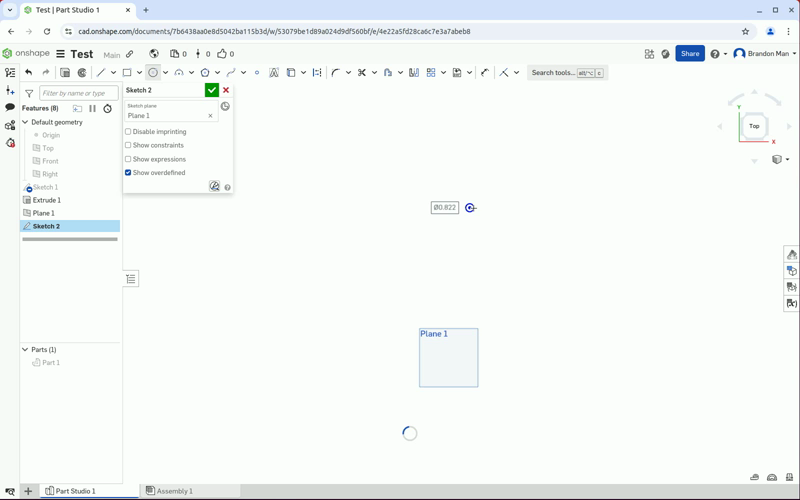
scroll(-6)
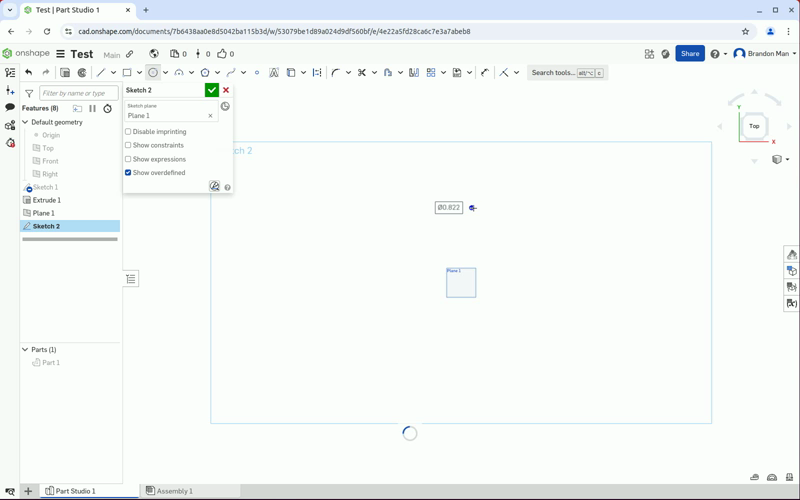
key(esc)
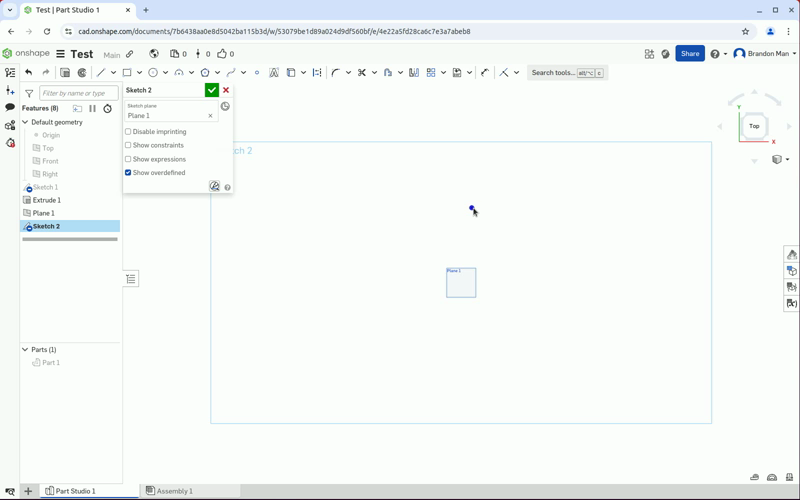
mouse_move(470, 208)
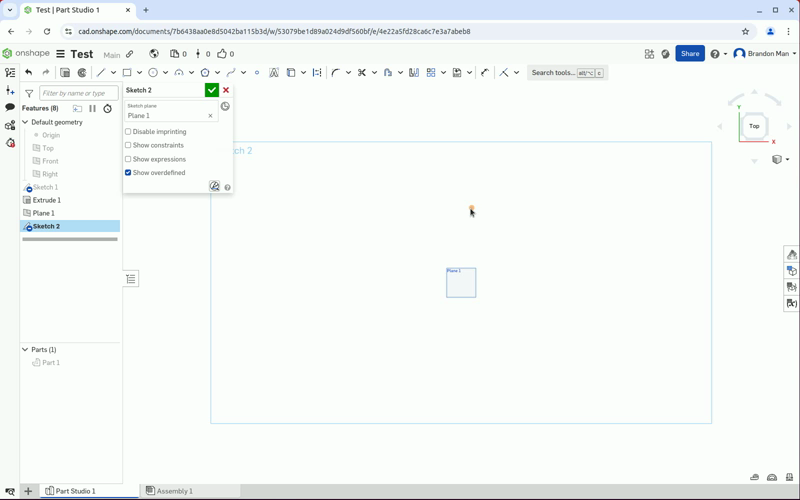
scroll(6)
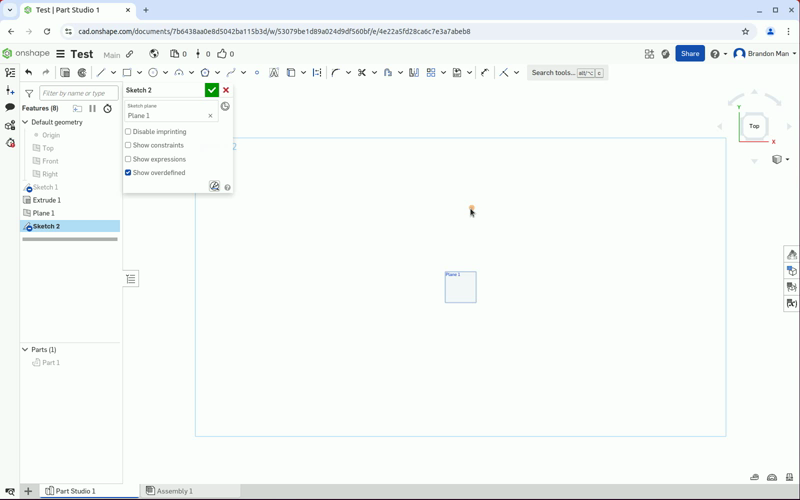
scroll(6)
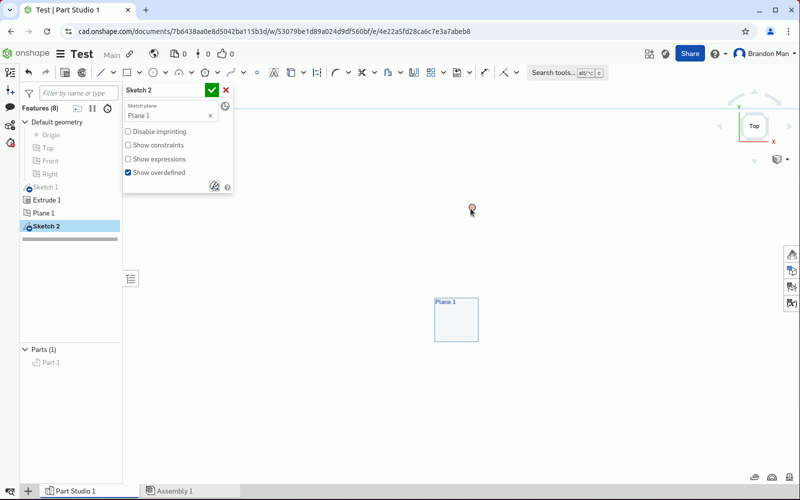
scroll(6)
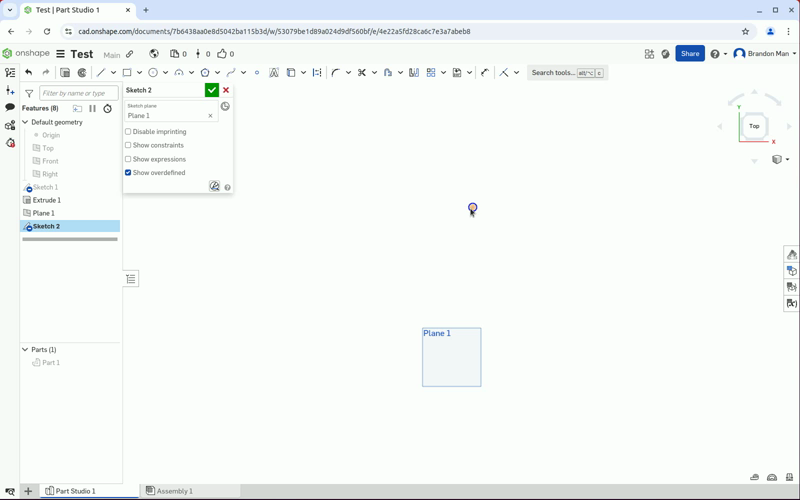
scroll(6)
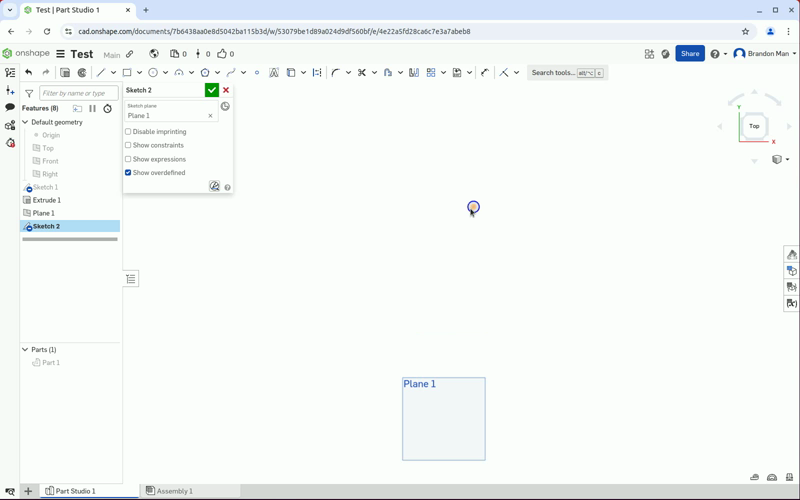
scroll(6)
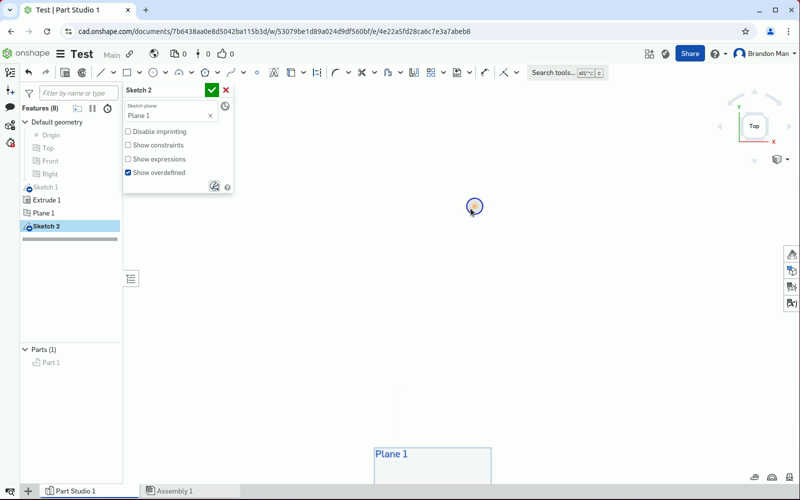
scroll(6)
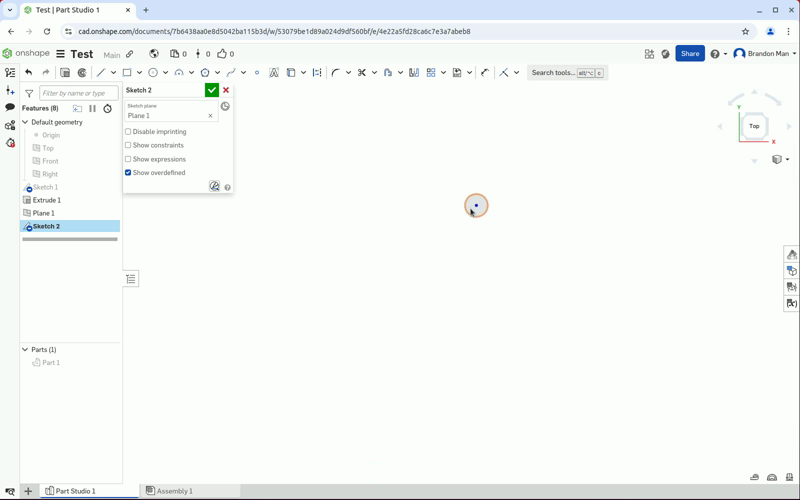
scroll(6)
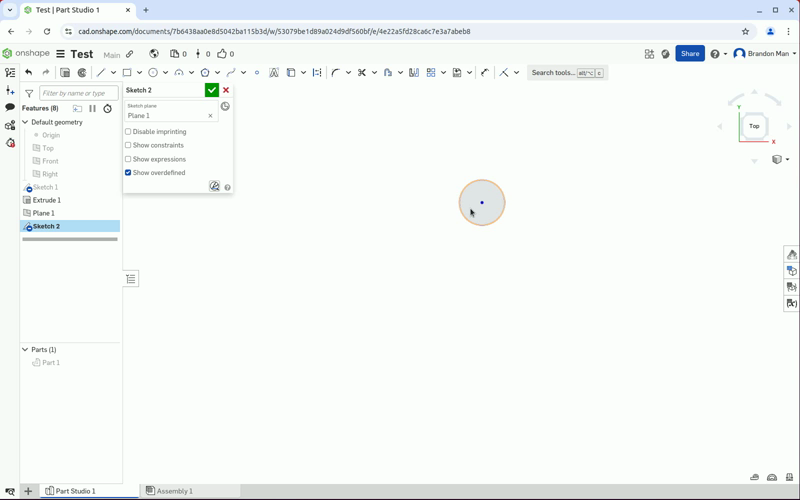
click(470, 208)
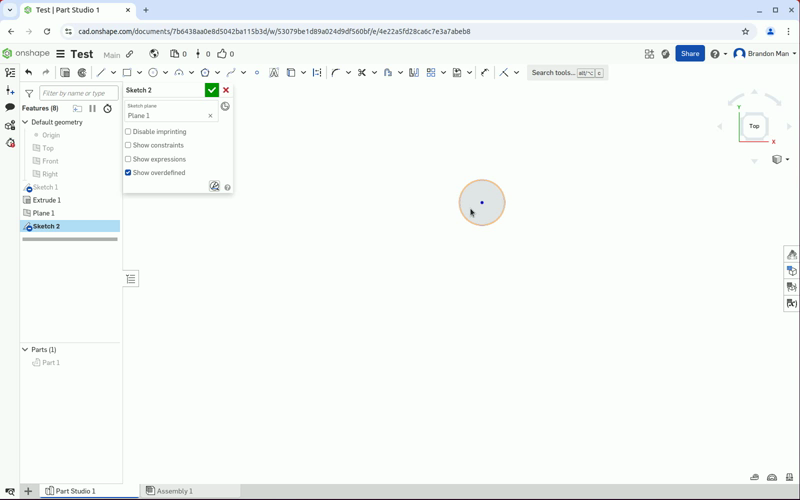
scroll(-6)
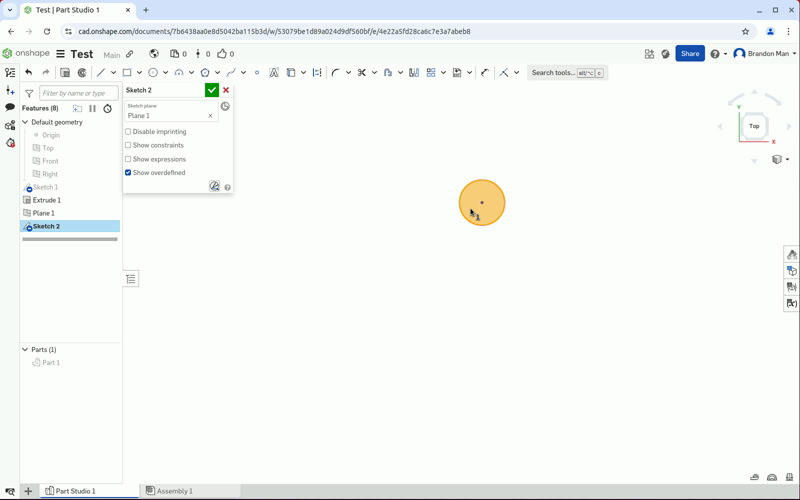
scroll(-6)
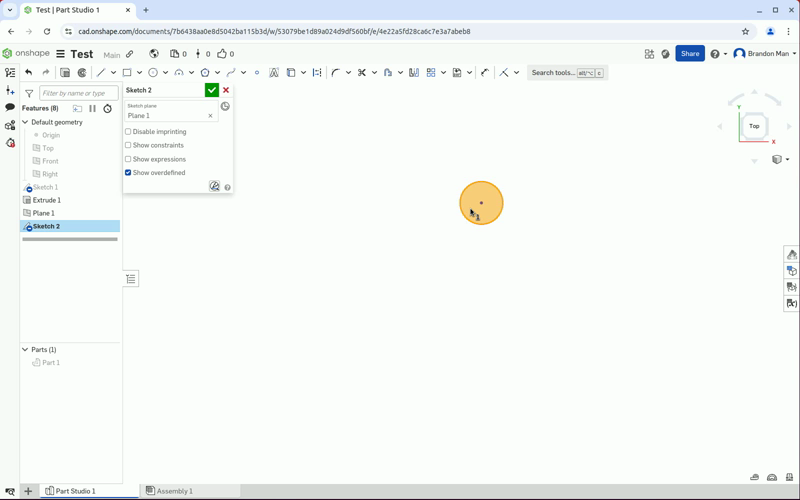
scroll(-6)
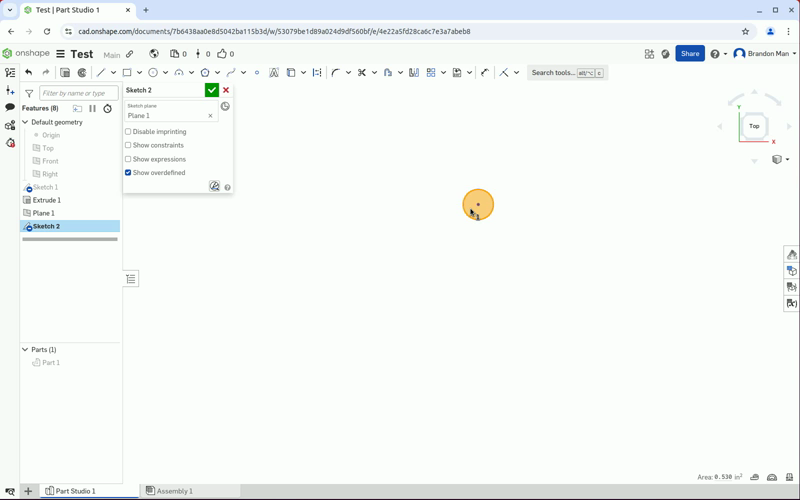
scroll(-6)
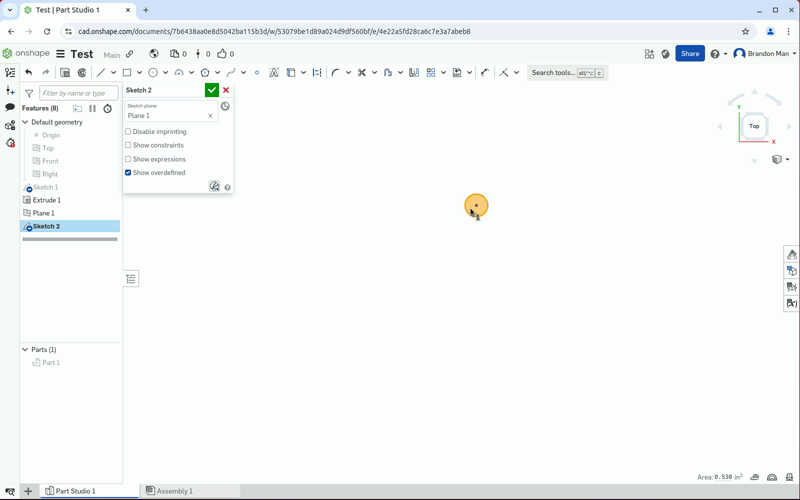
scroll(-6)
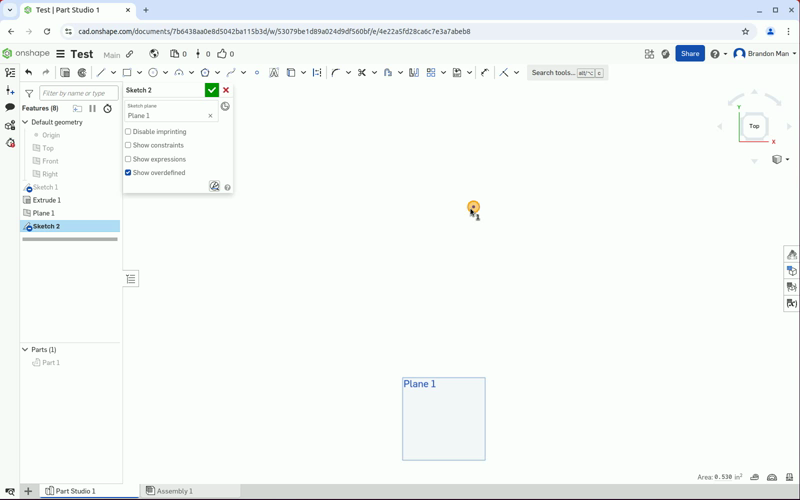
scroll(-6)
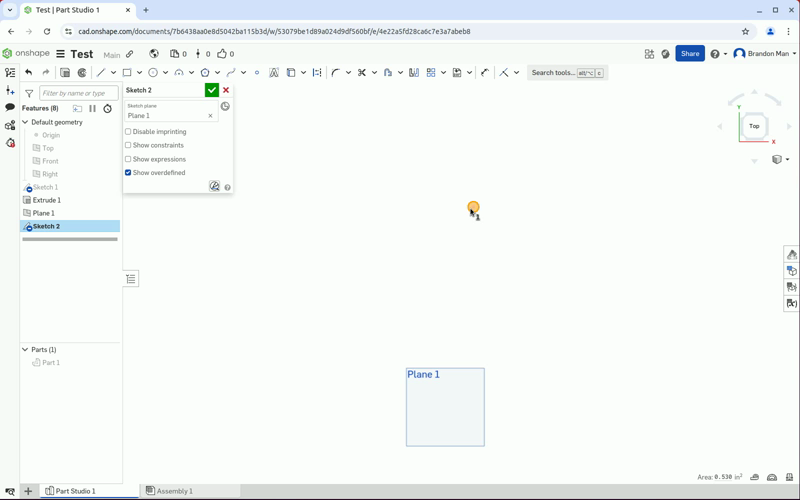
scroll(-6)
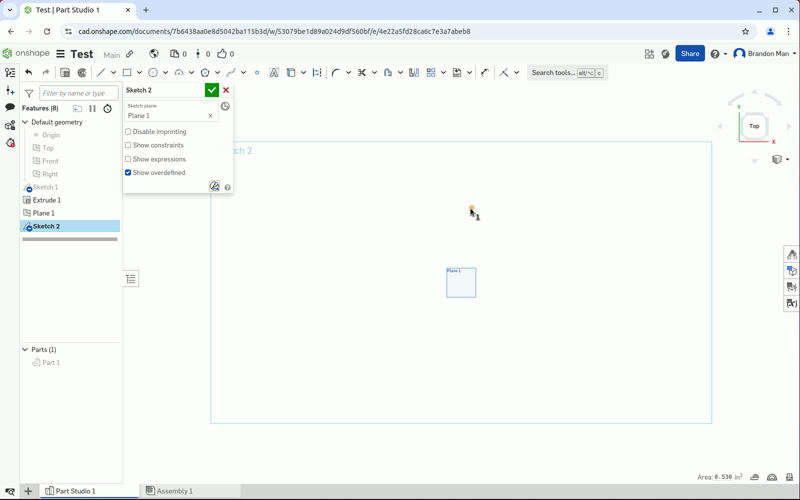
mouse_move(73, 352)
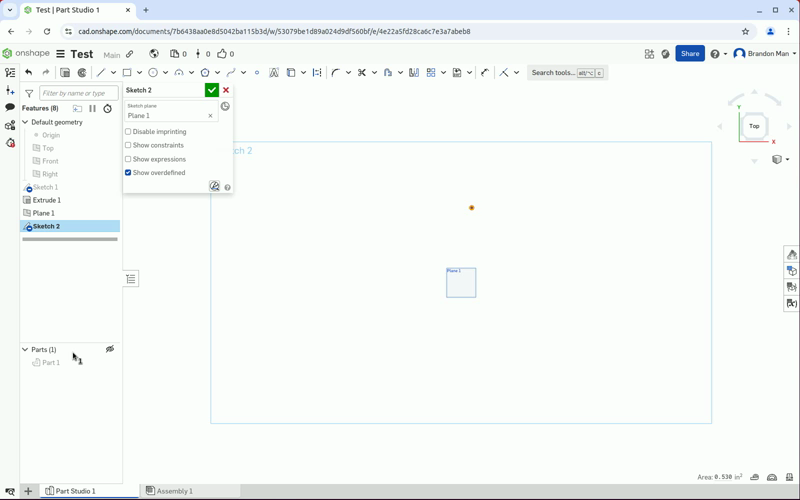
key(shift+y)
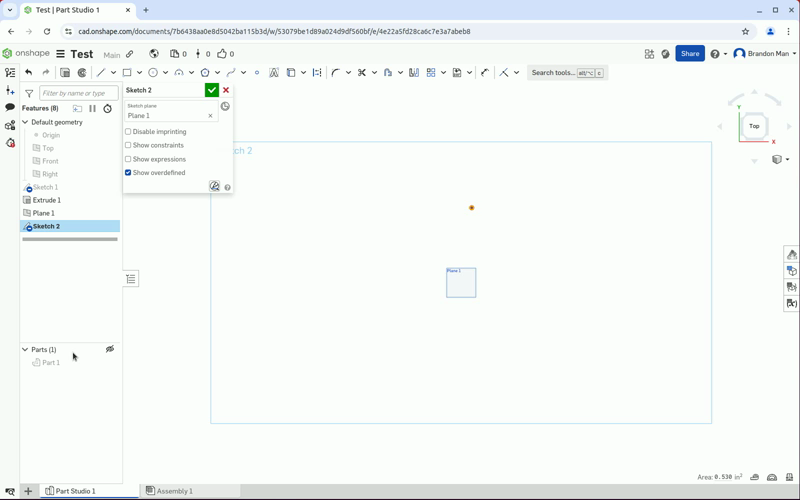
key(shift+e)
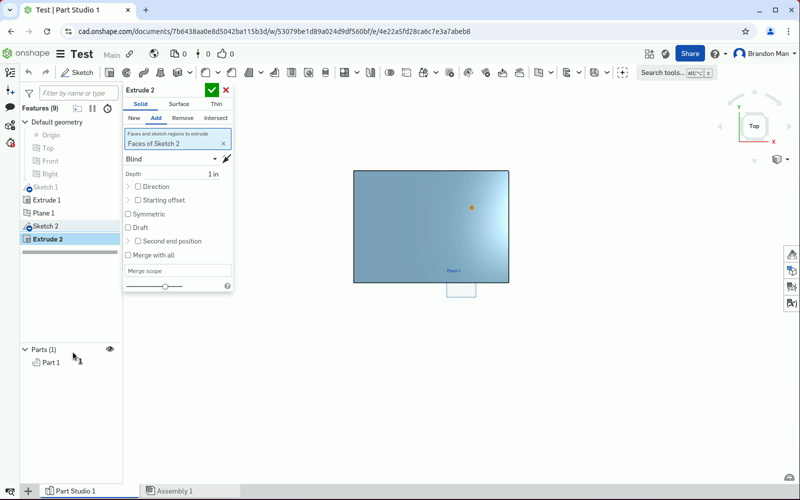
mouse_move(143, 106)
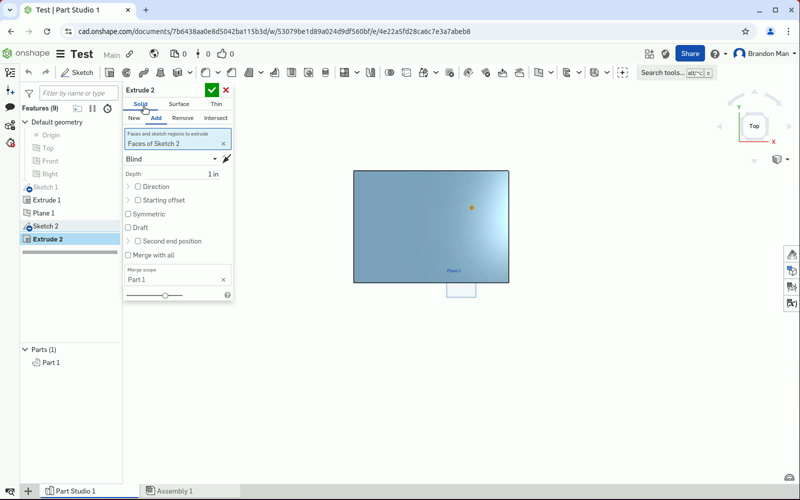
click(143, 106)
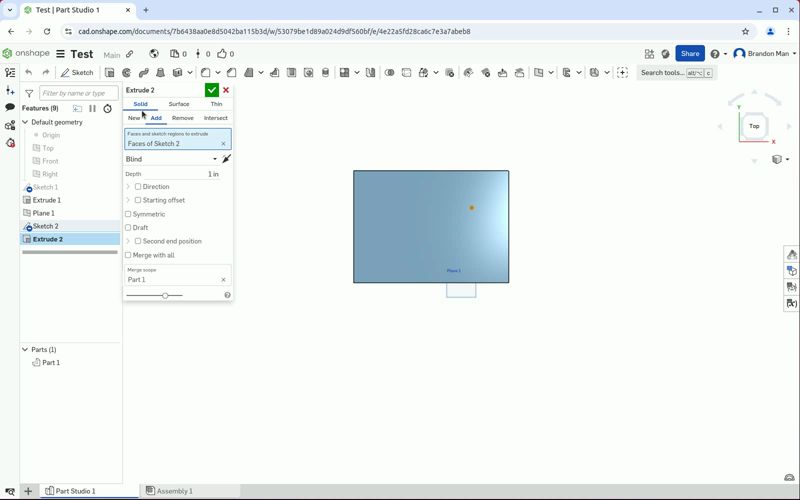
mouse_move(137, 120)
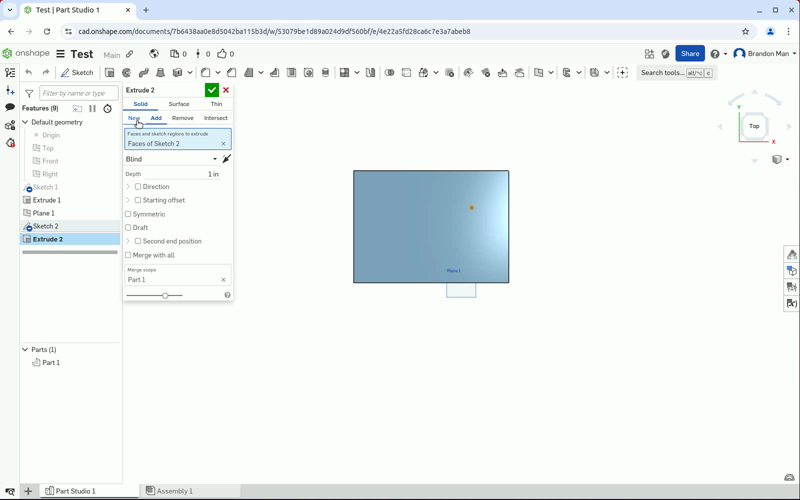
click(137, 120)
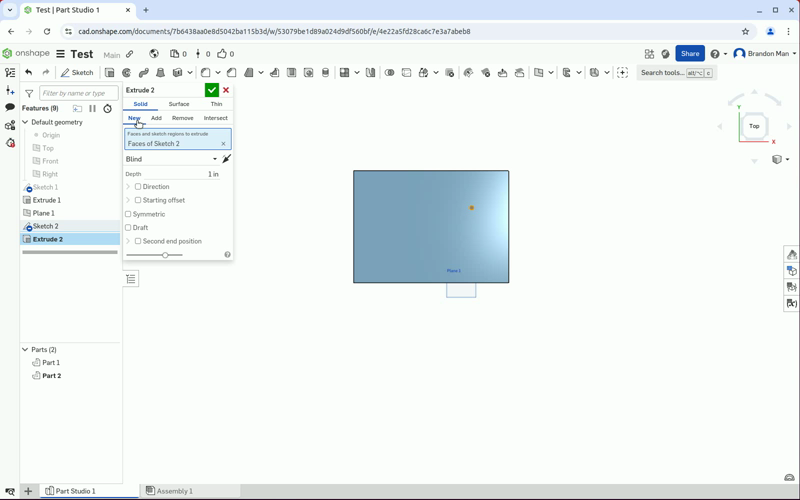
key(tab, 4)
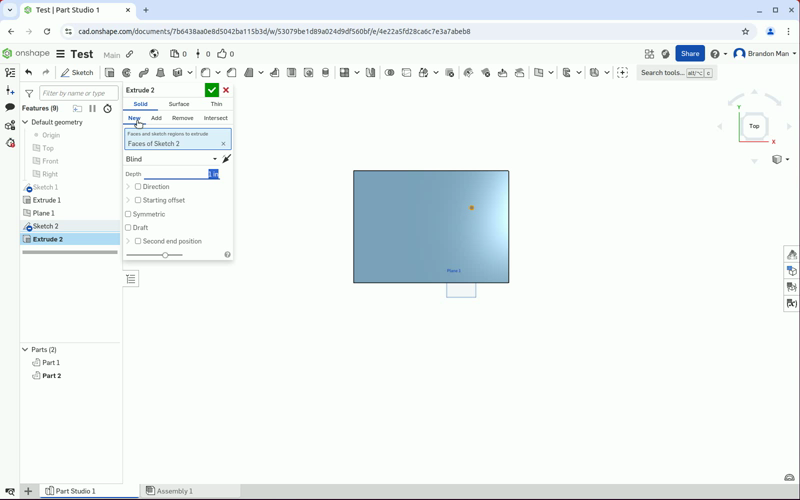
text(11.073)
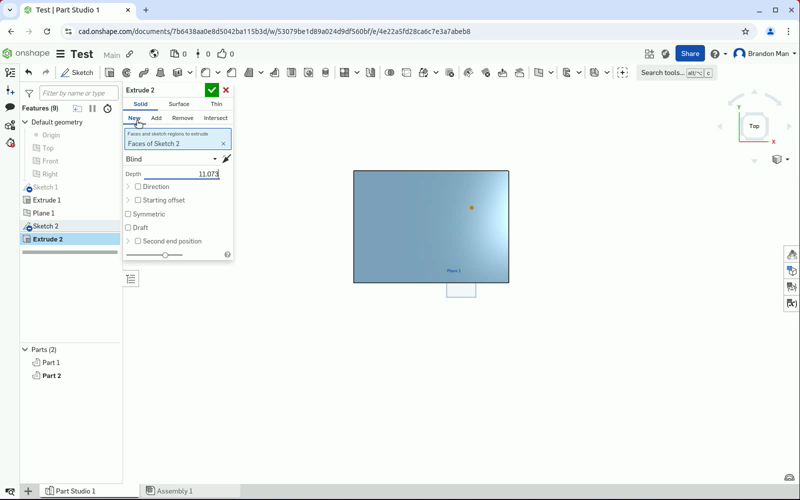
key(enter)
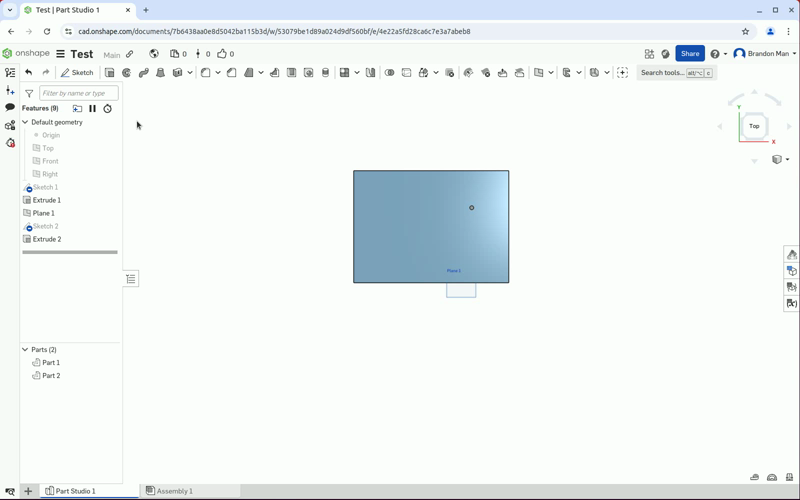
key(shift+h)
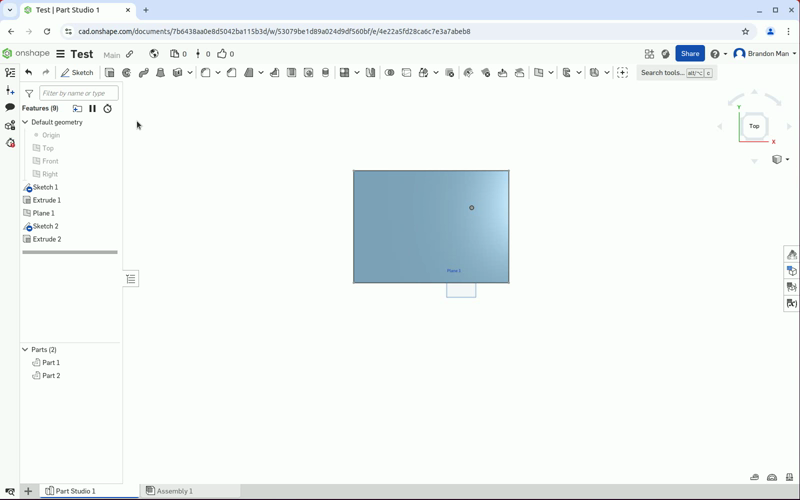
key(shift+h)
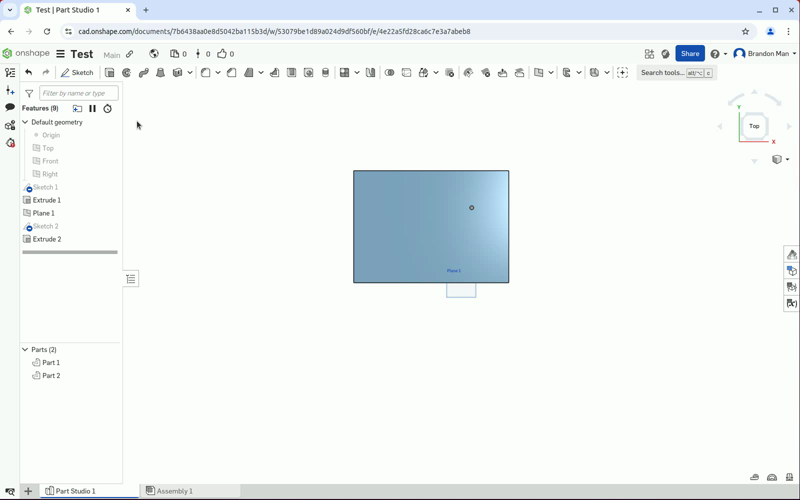
mouse_move(73, 189)
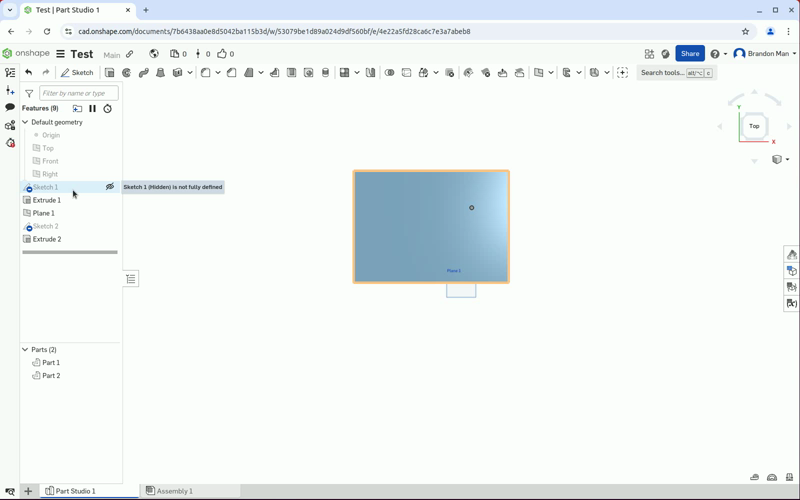
click(73, 189)
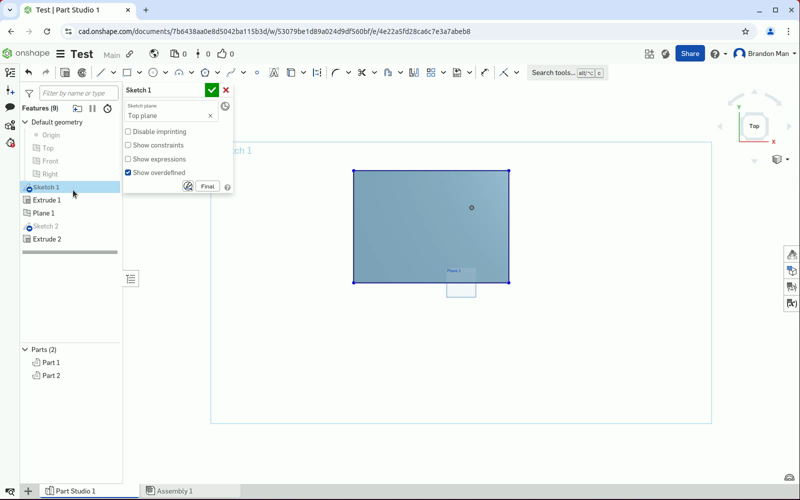
mouse_move(229, 92)
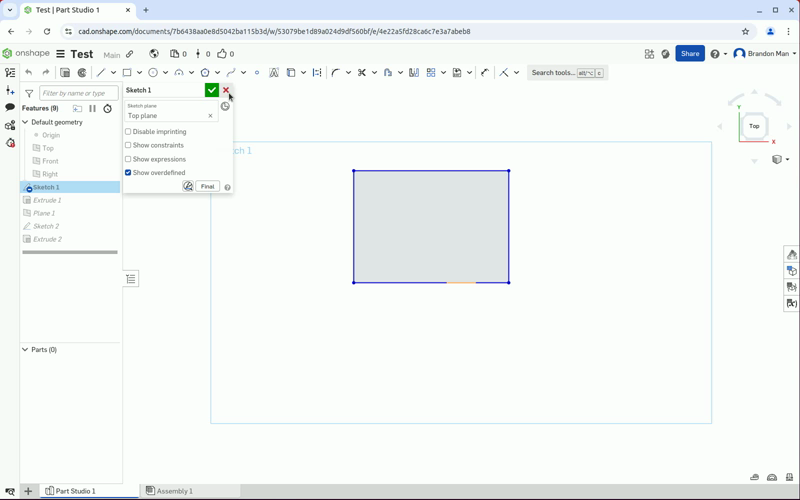
click(229, 92)
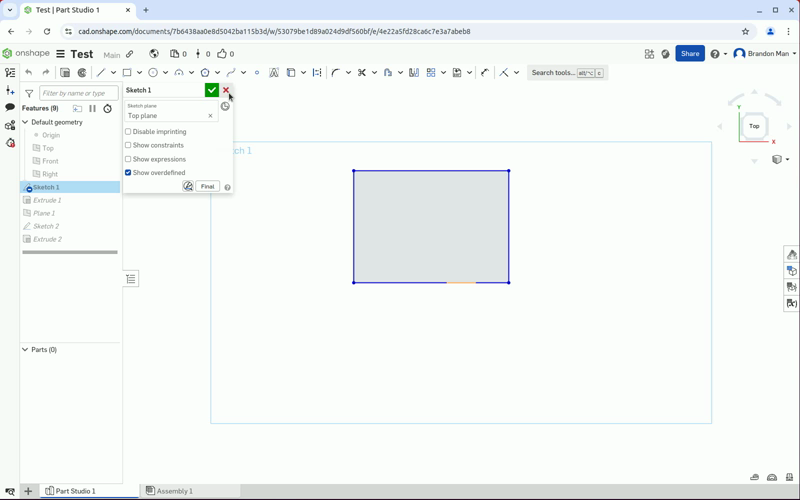
key(shift+s)
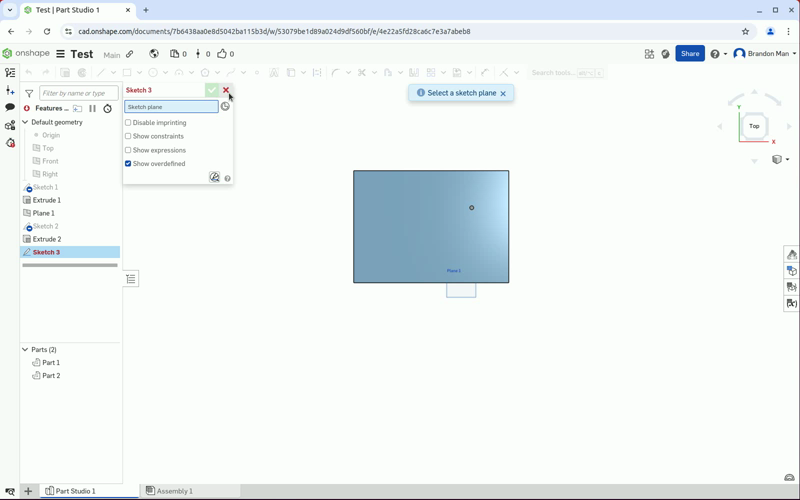
mouse_move(73, 215)
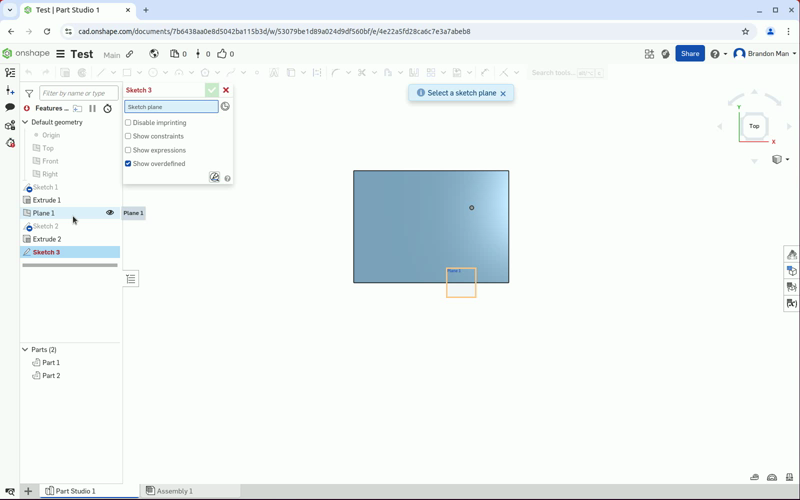
click(73, 215)
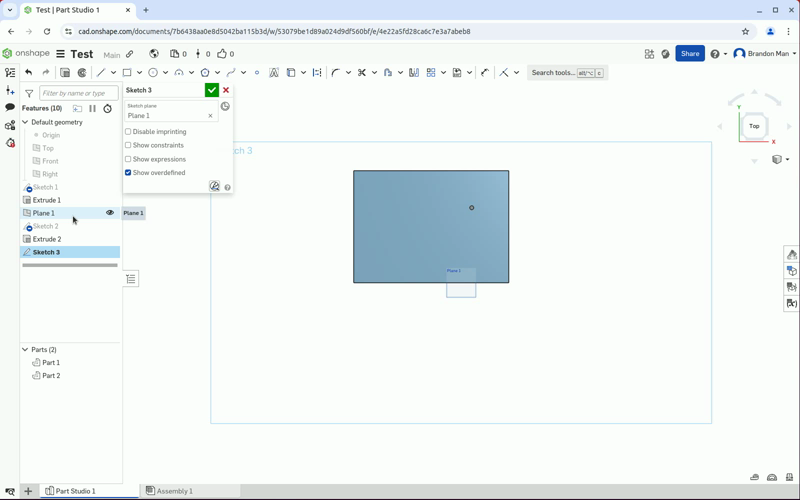
mouse_move(73, 352)
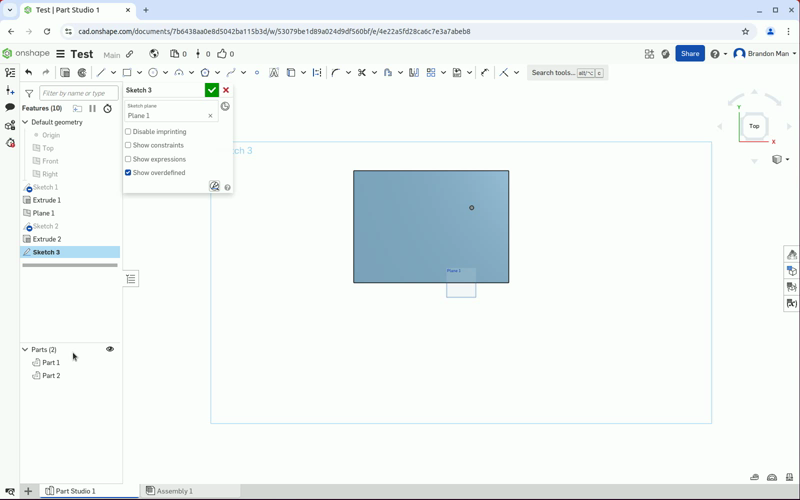
key(y)
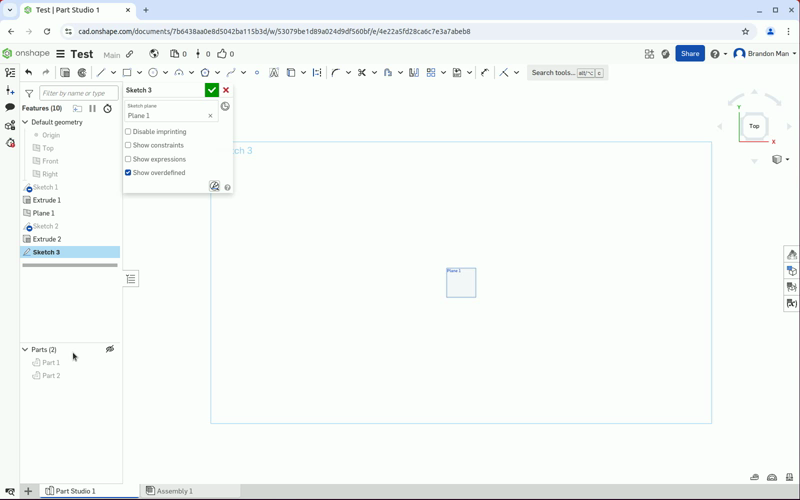
key(c)
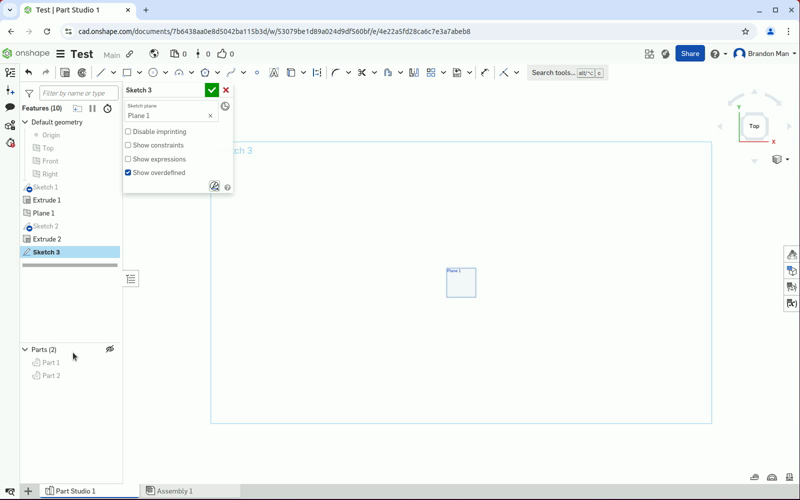
key_down(shift)
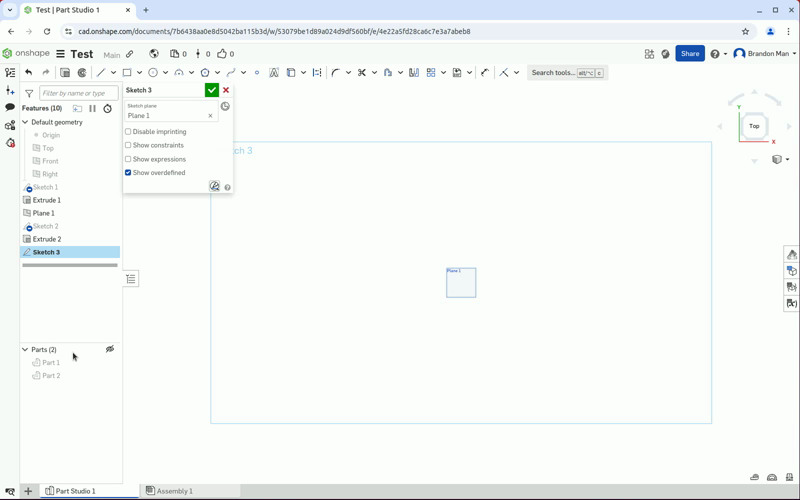
mouse_move(472, 245)
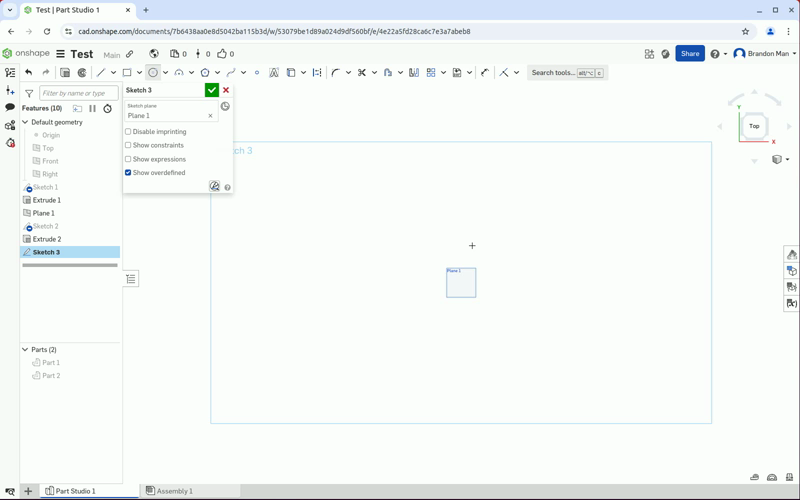
click(472, 245)
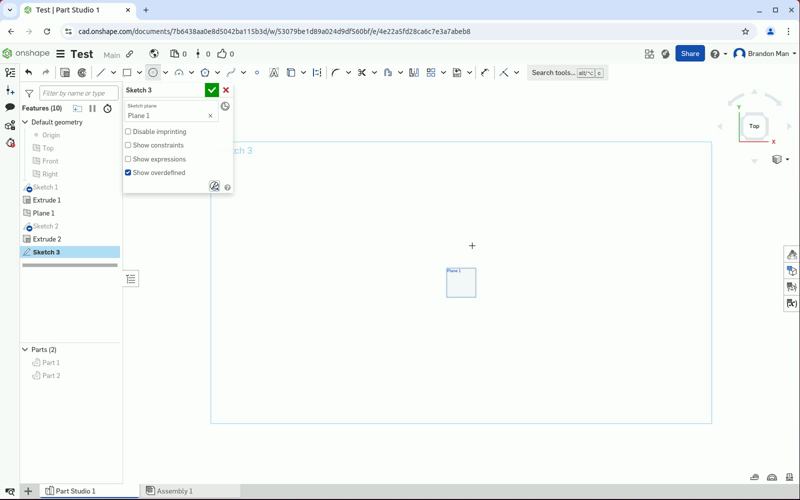
key_up(shift)
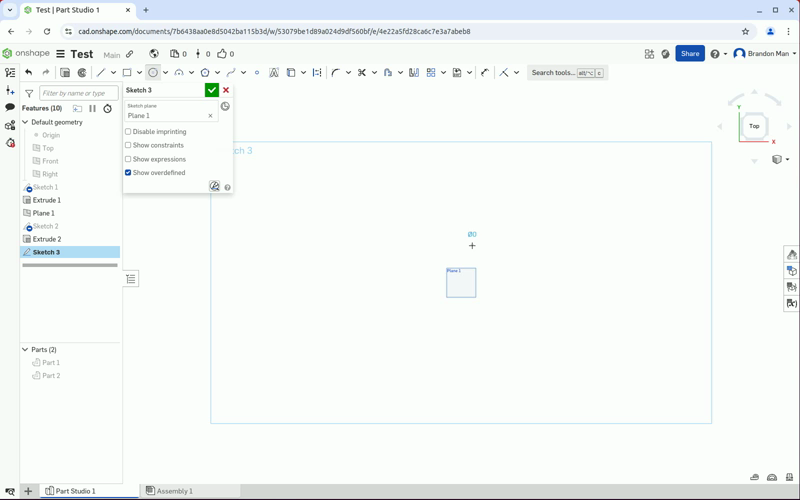
mouse_move(474, 245)
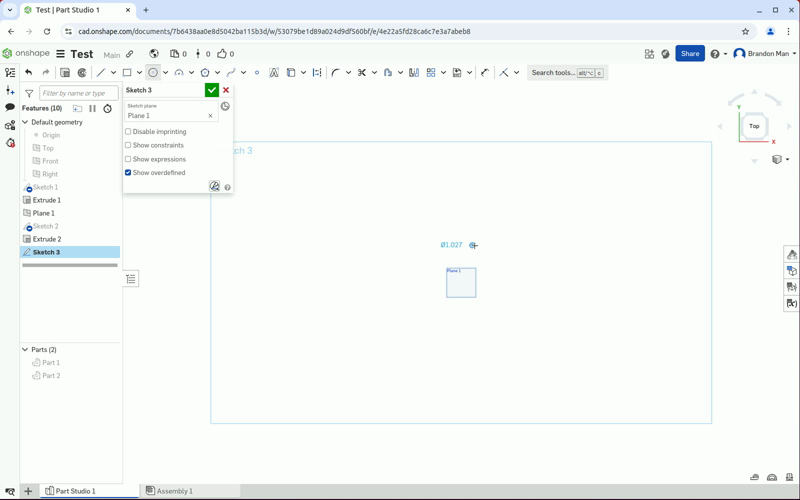
scroll(6)
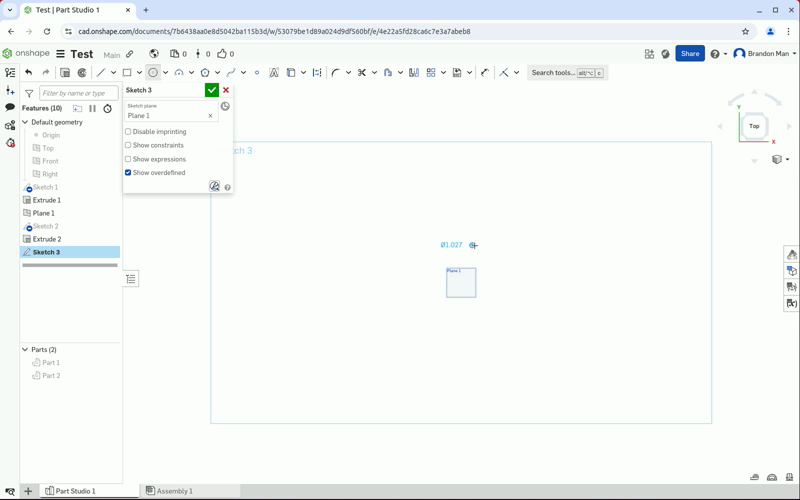
scroll(6)
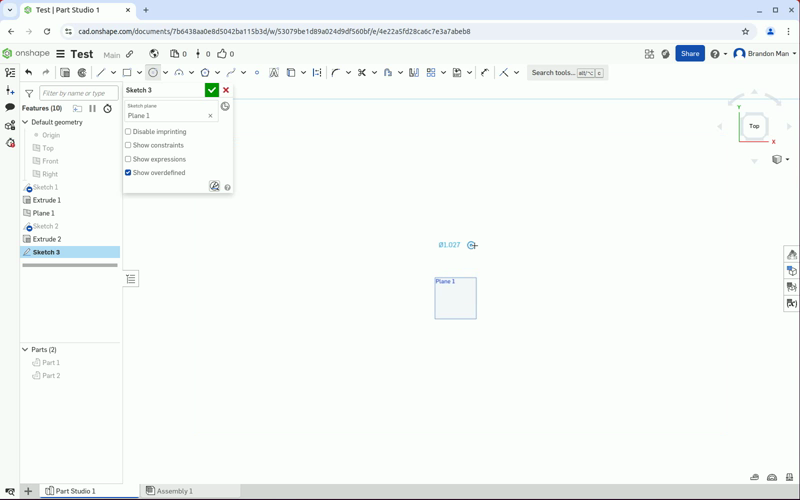
scroll(6)
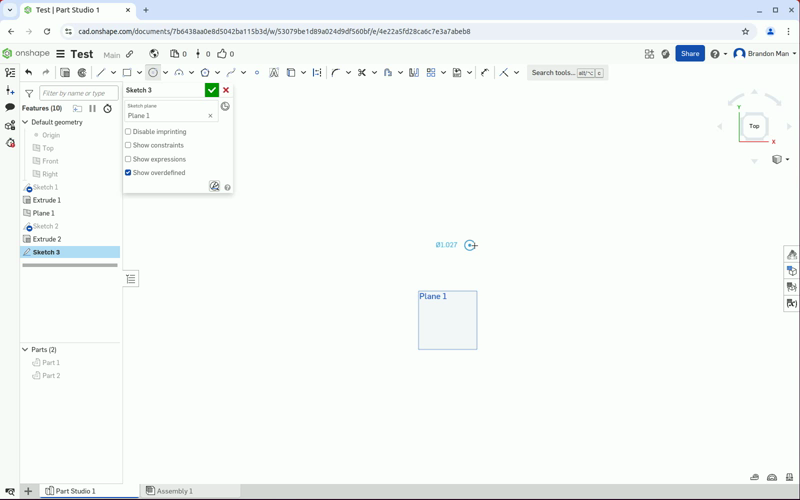
scroll(6)
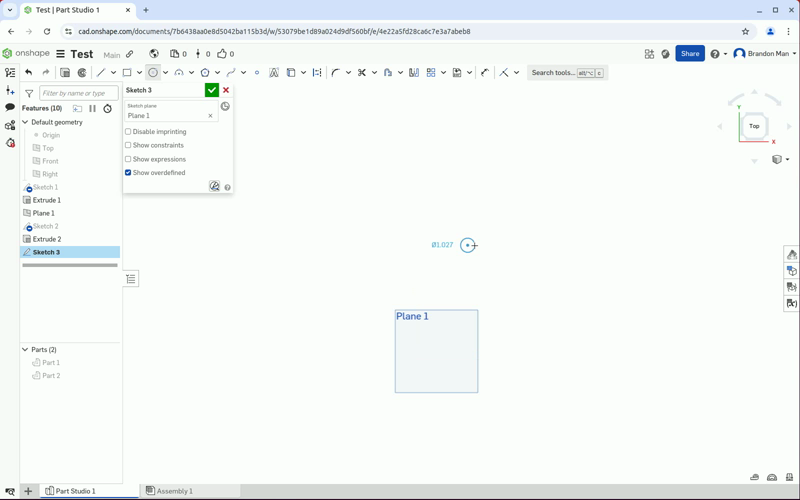
scroll(6)
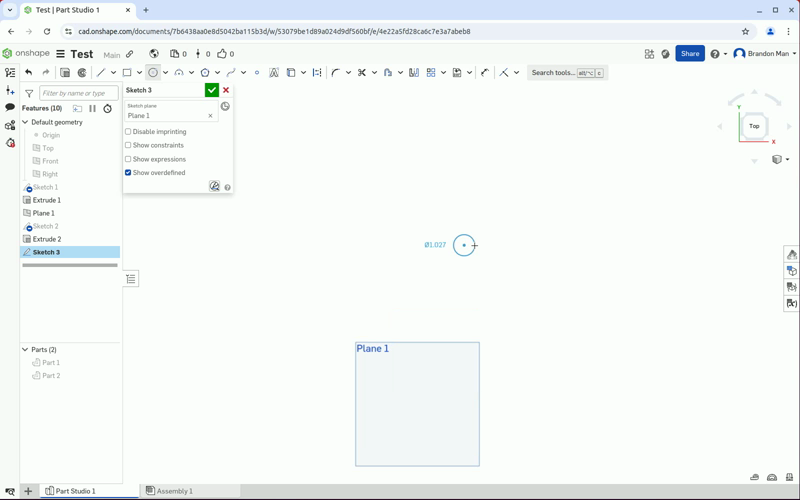
scroll(6)
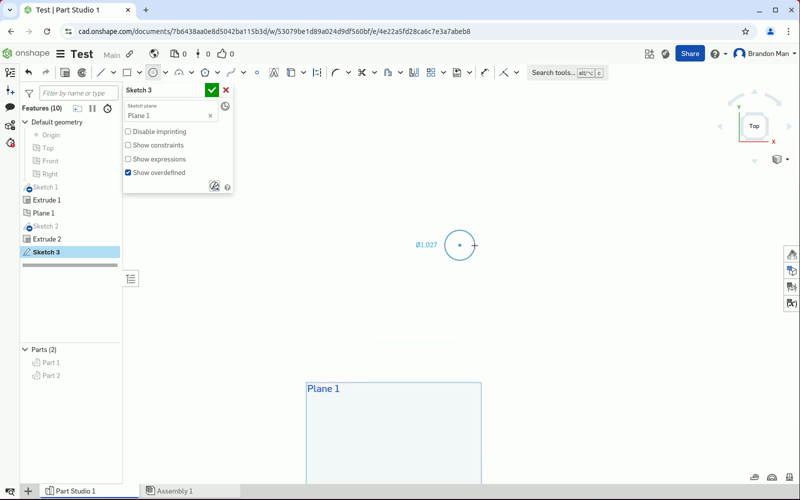
scroll(6)
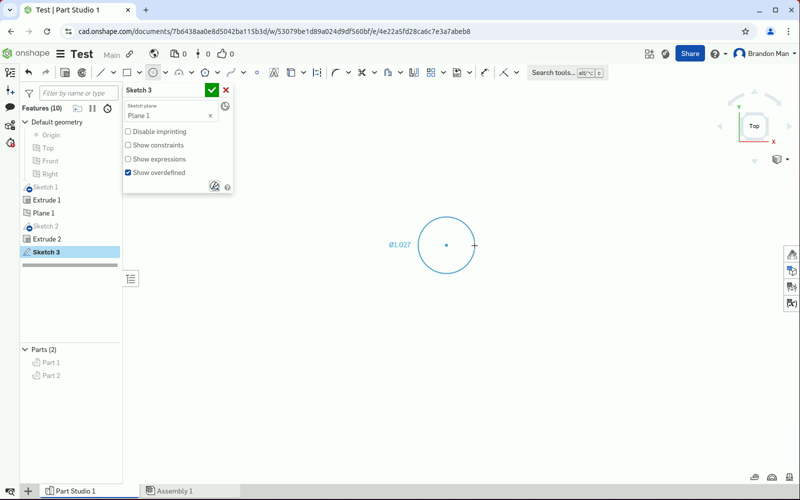
click(474, 245)
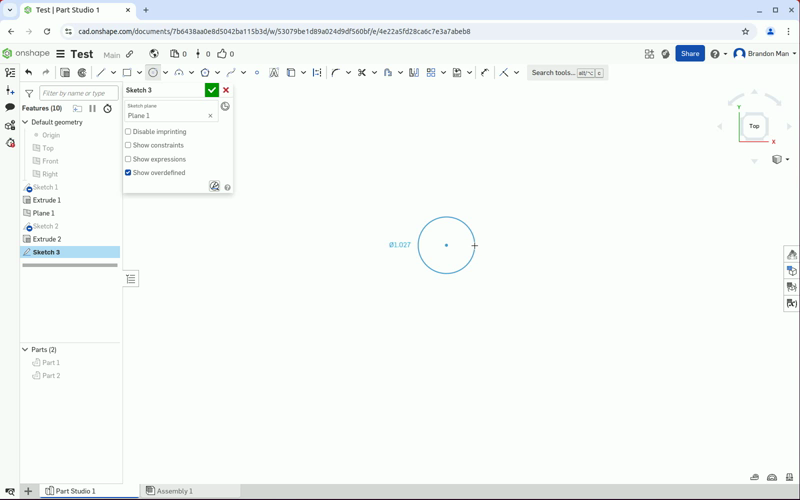
scroll(-6)
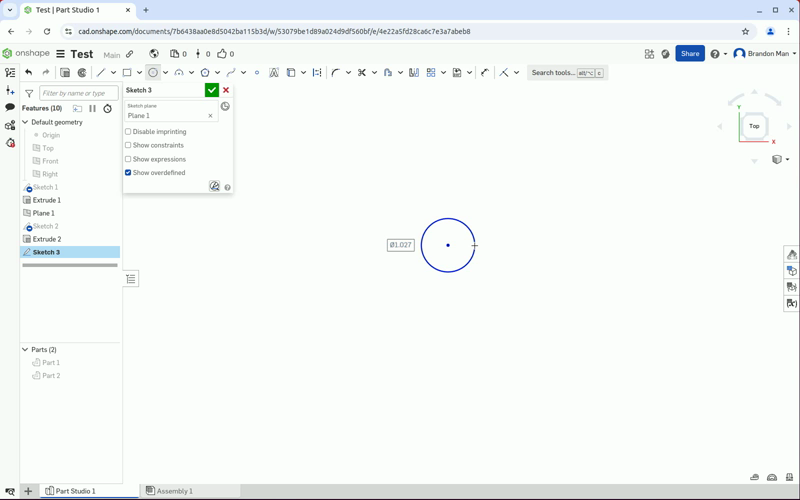
scroll(-6)
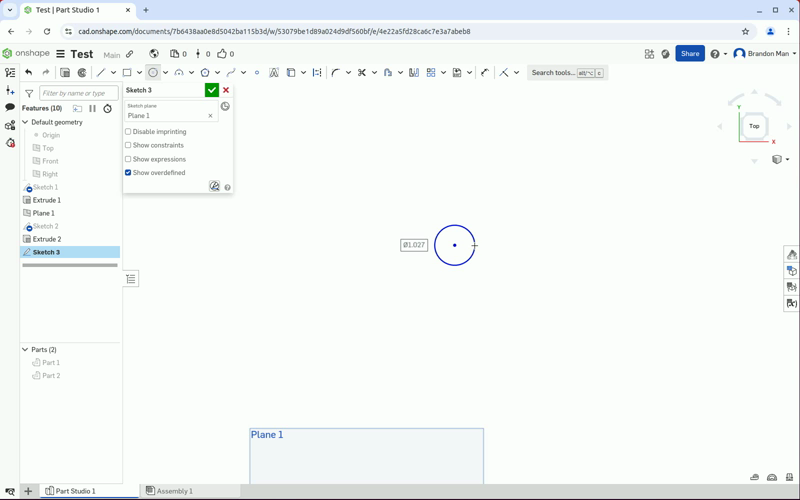
scroll(-6)
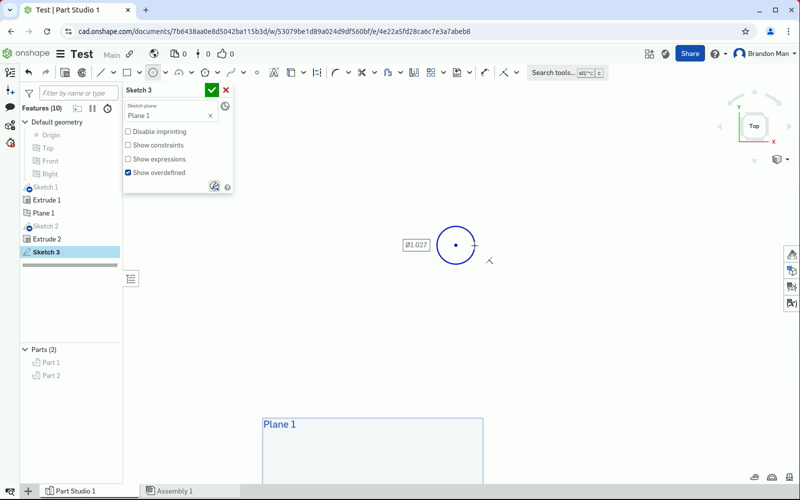
scroll(-6)
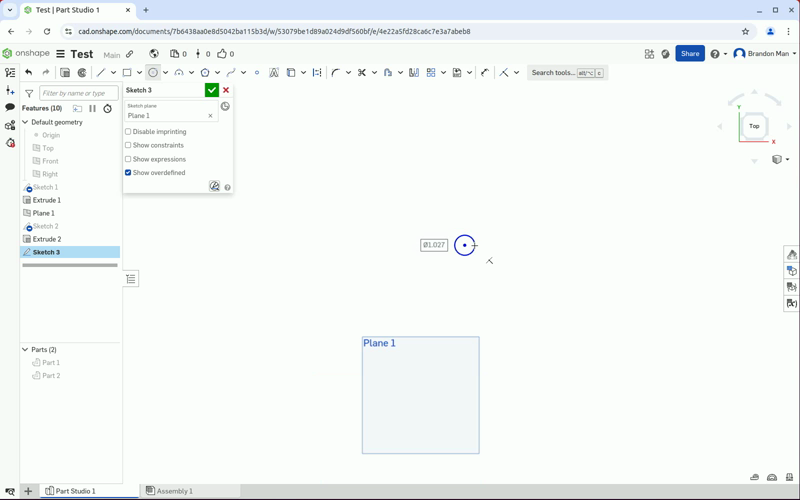
scroll(-6)
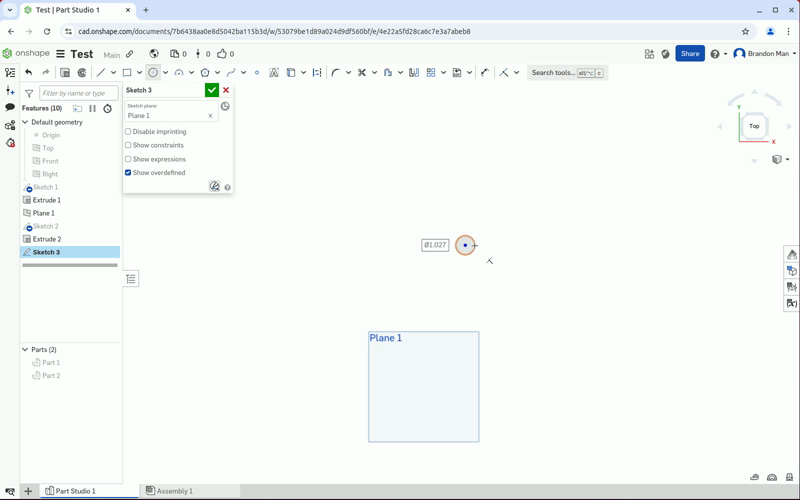
scroll(-6)
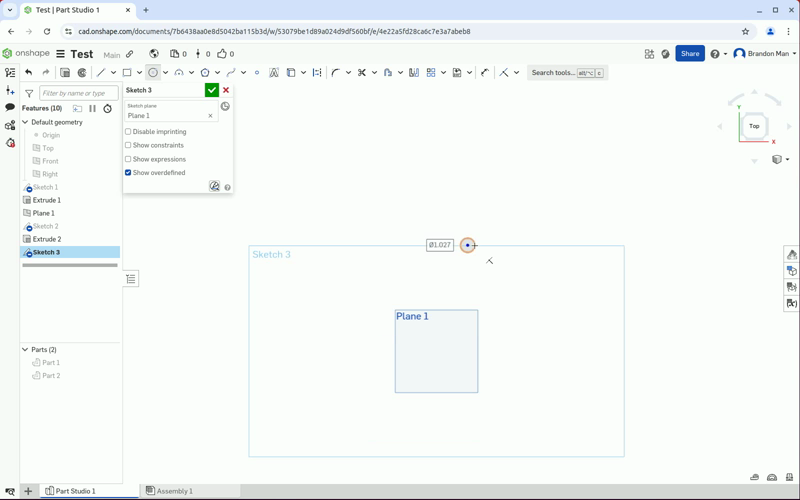
scroll(-6)
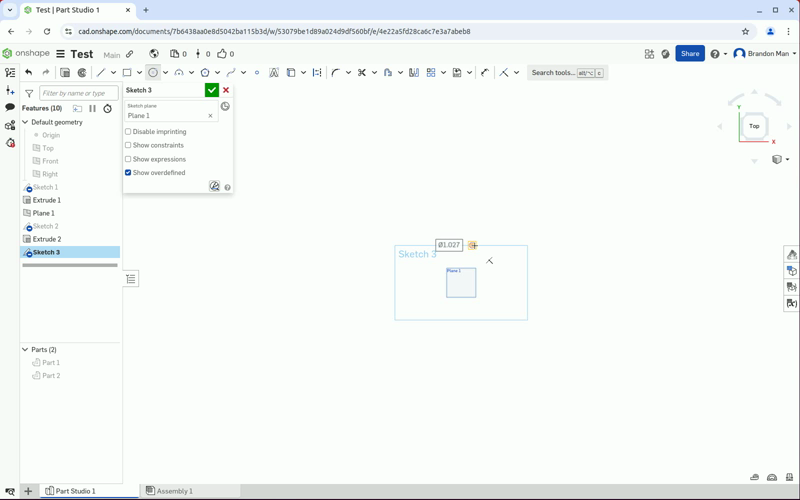
key(esc)
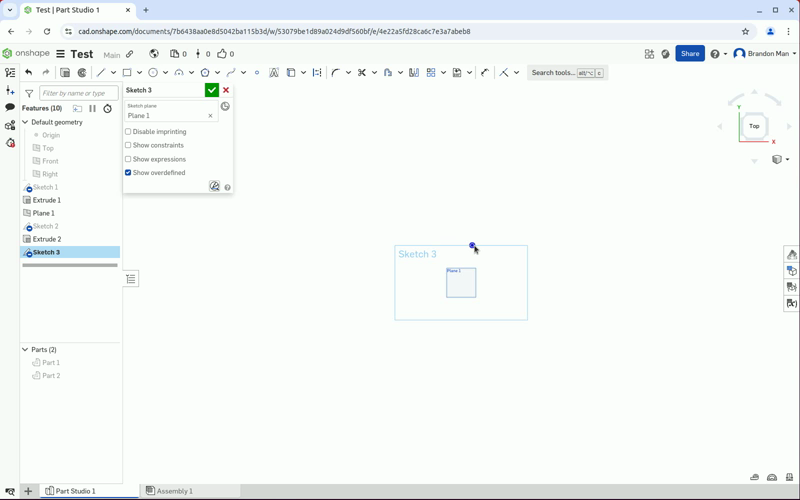
mouse_move(472, 247)
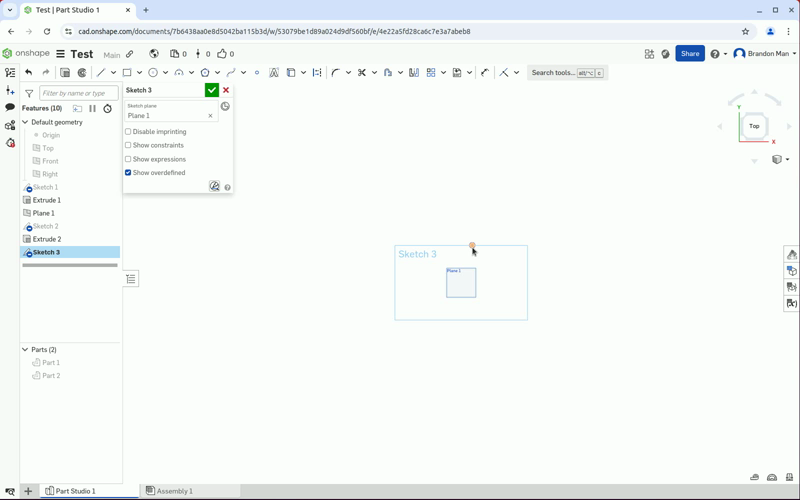
scroll(6)
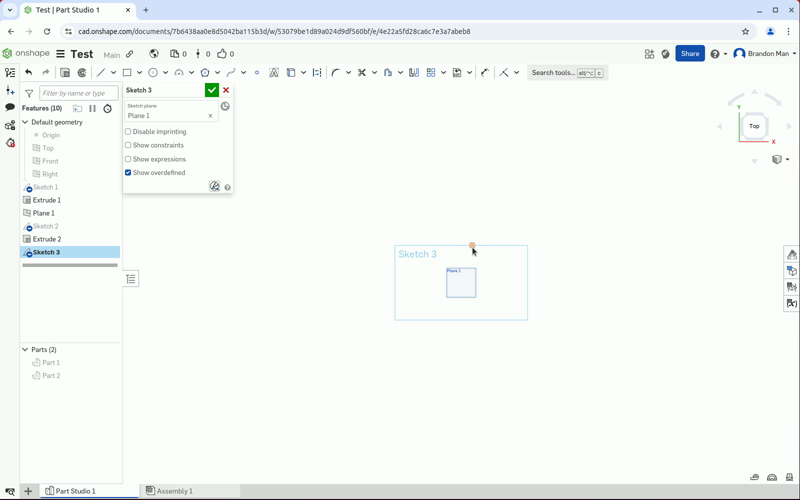
scroll(6)
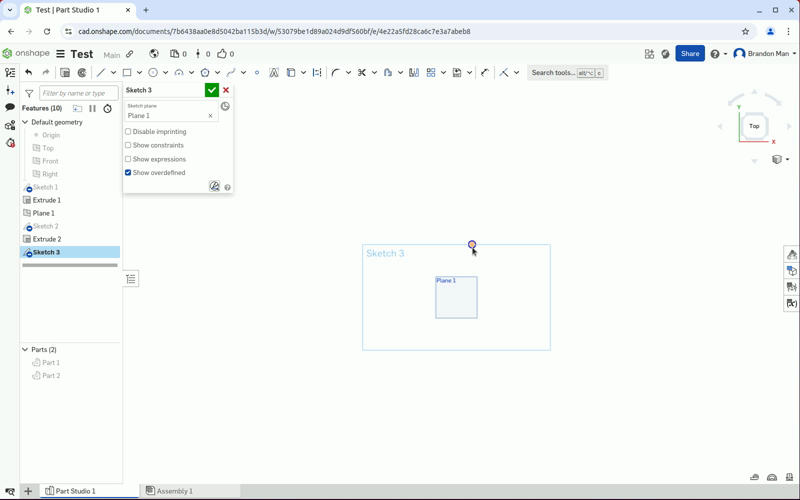
scroll(6)
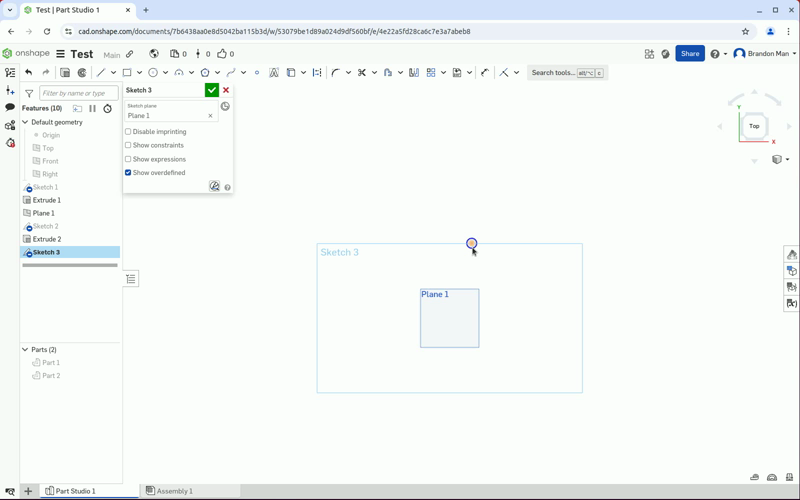
scroll(6)
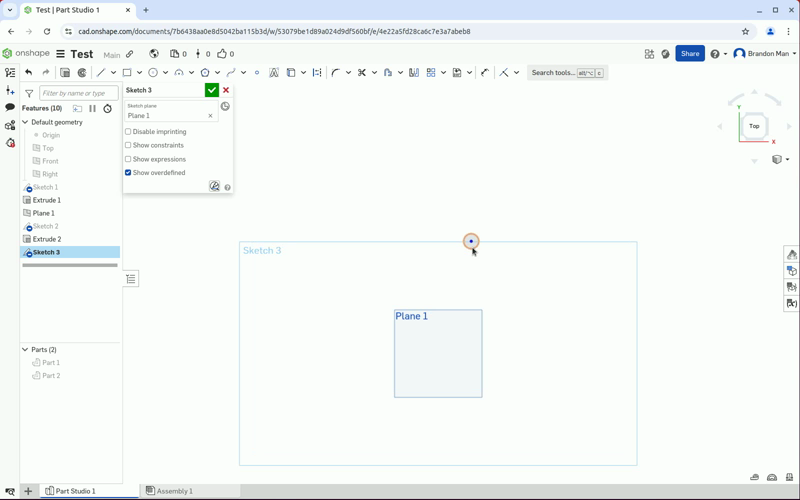
scroll(6)
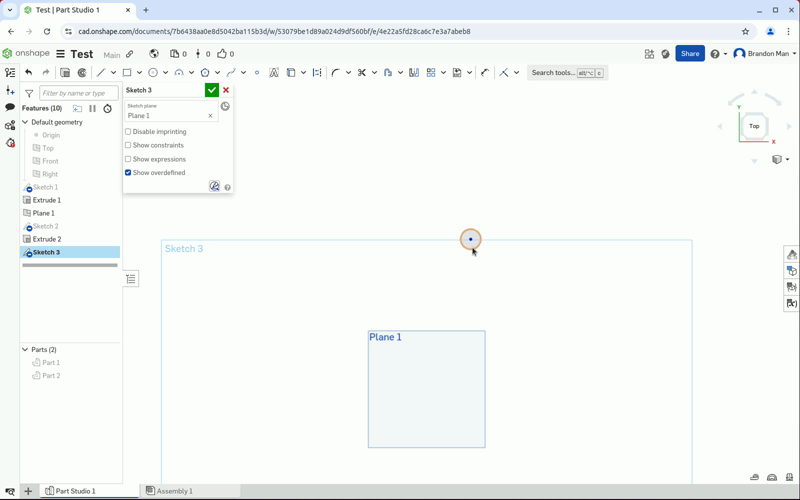
scroll(6)
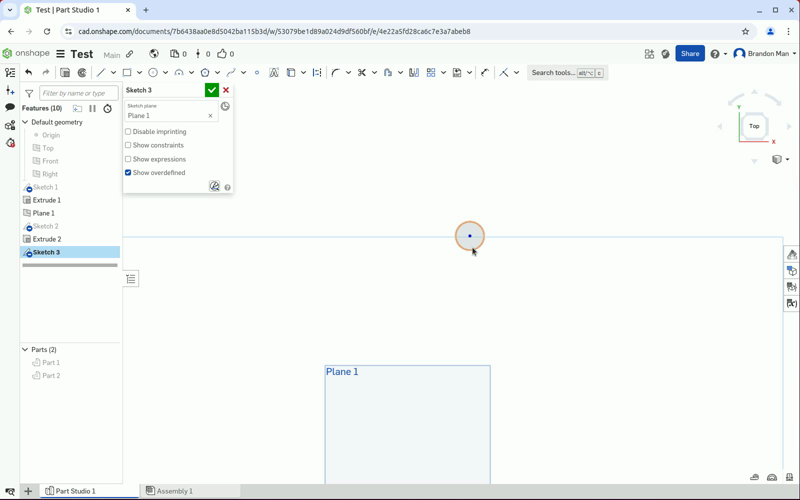
scroll(6)
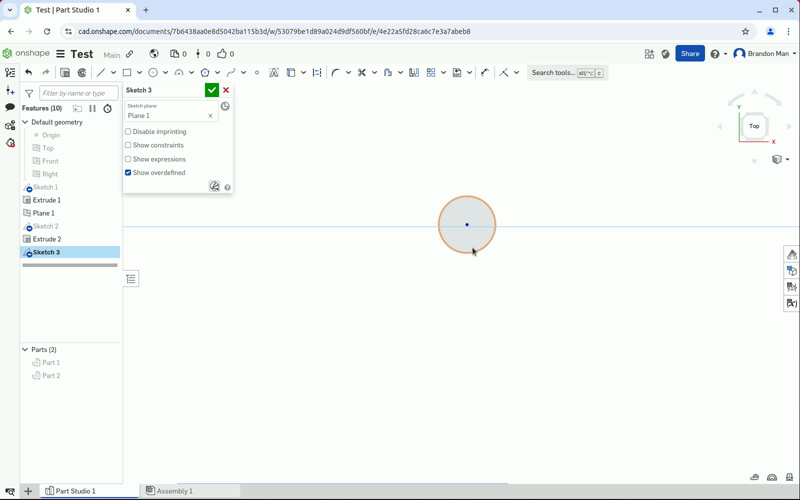
click(472, 247)
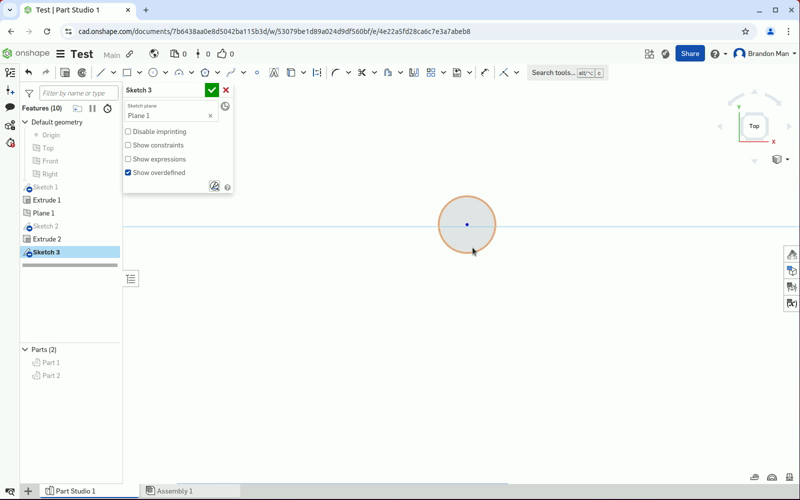
scroll(-6)
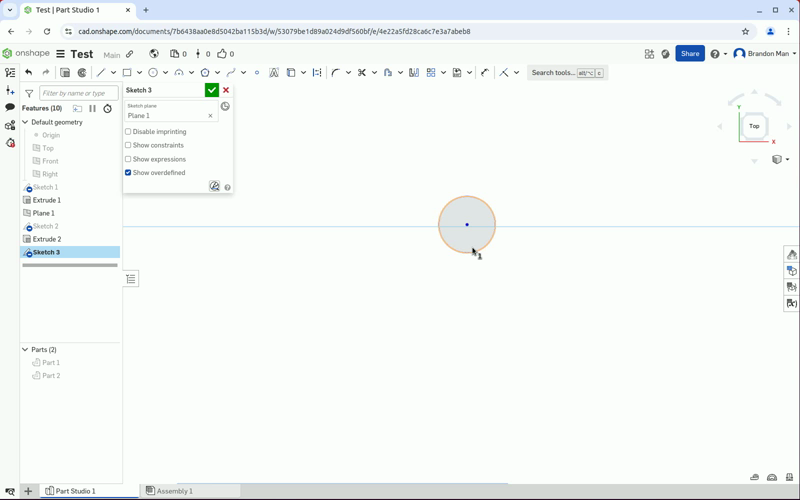
scroll(-6)
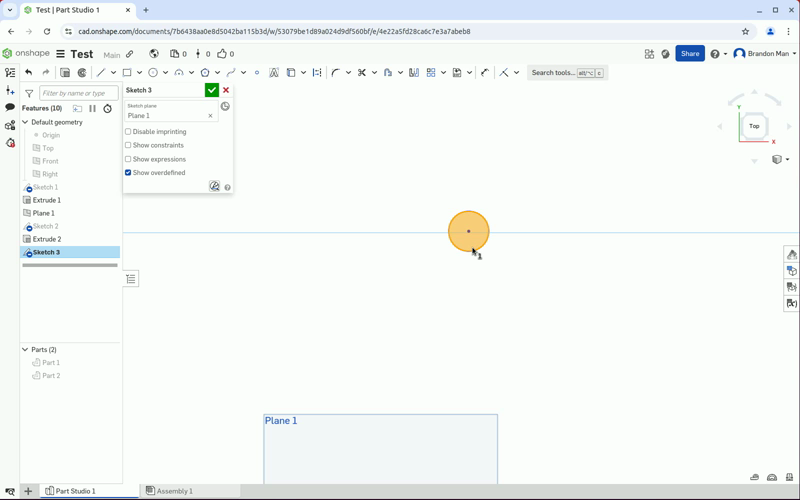
scroll(-6)
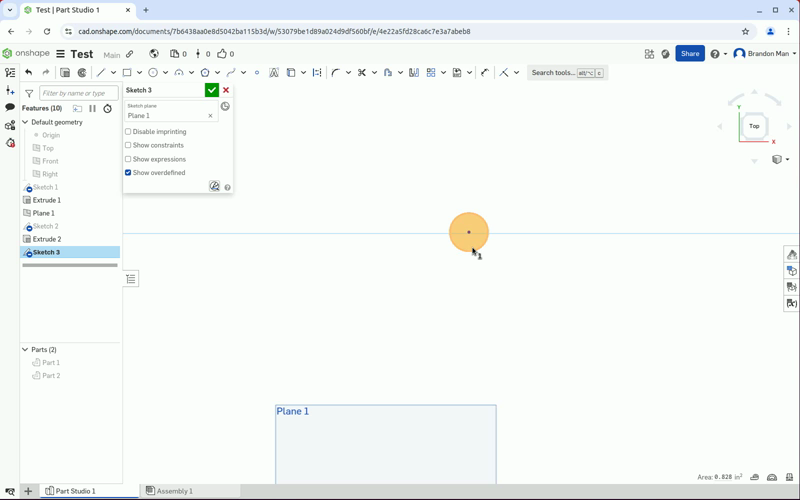
scroll(-6)
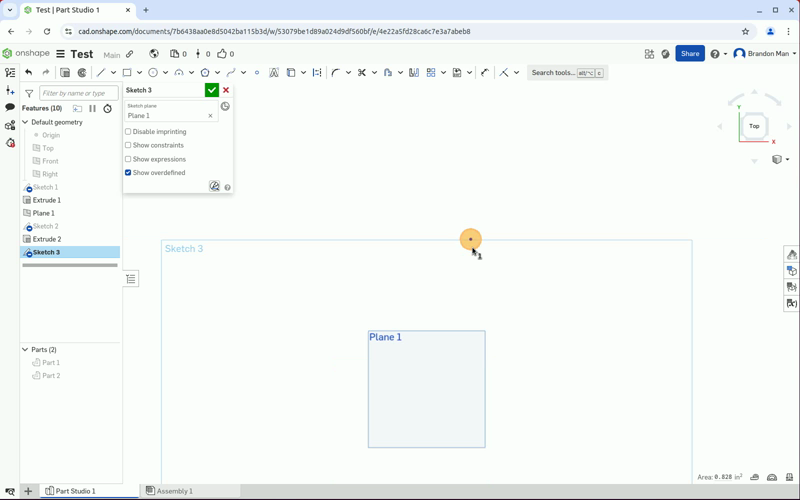
scroll(-6)
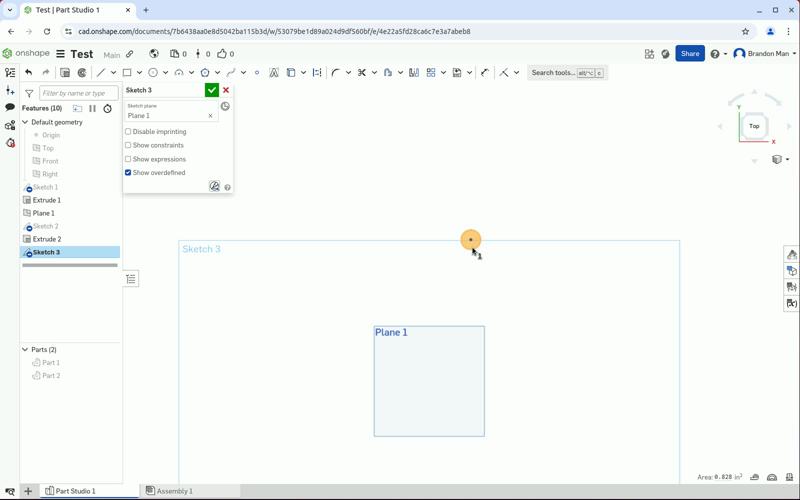
scroll(-6)
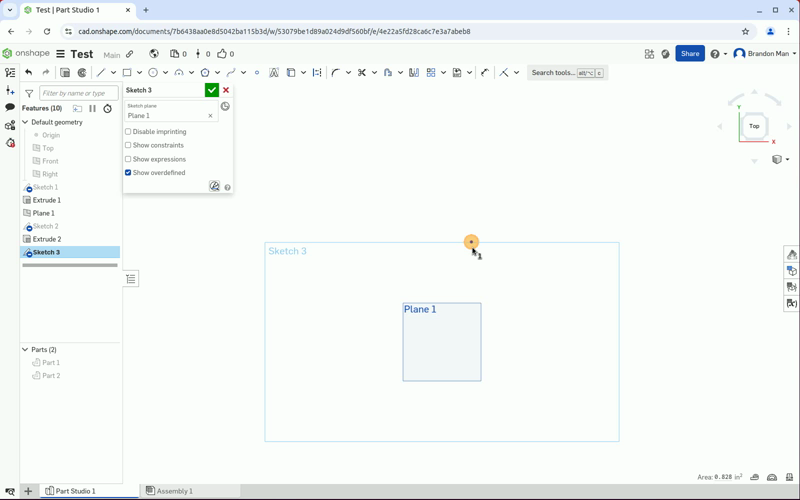
scroll(-6)
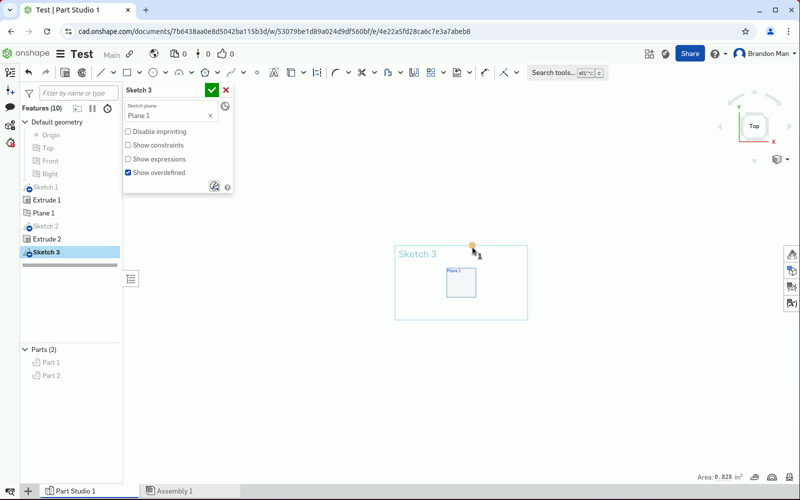
mouse_move(73, 352)
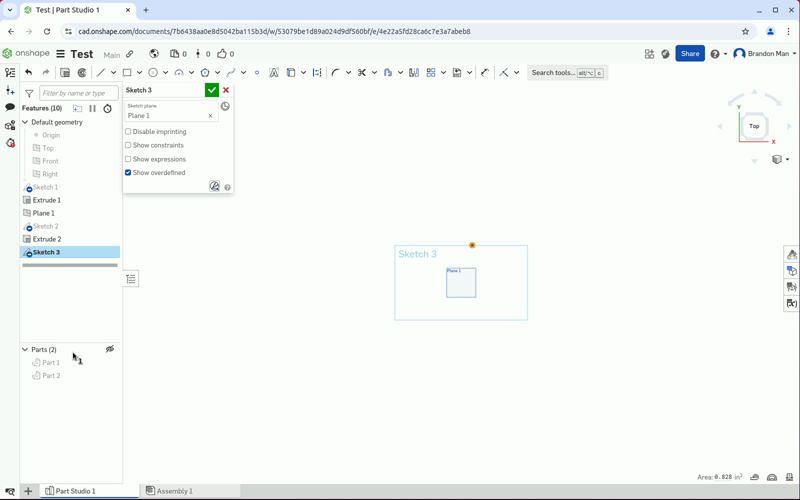
key(shift+y)
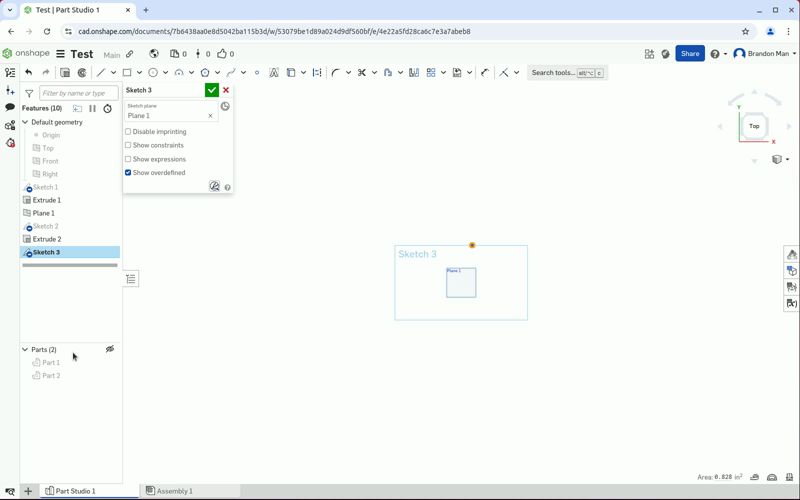
key(shift+e)
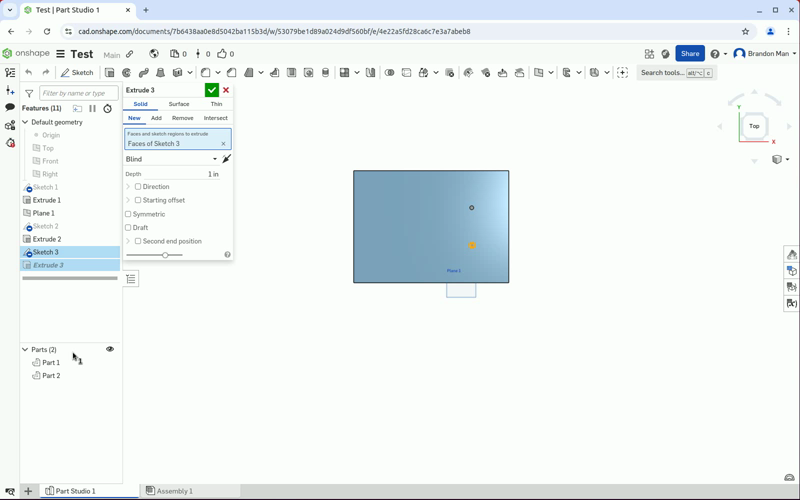
mouse_move(143, 106)
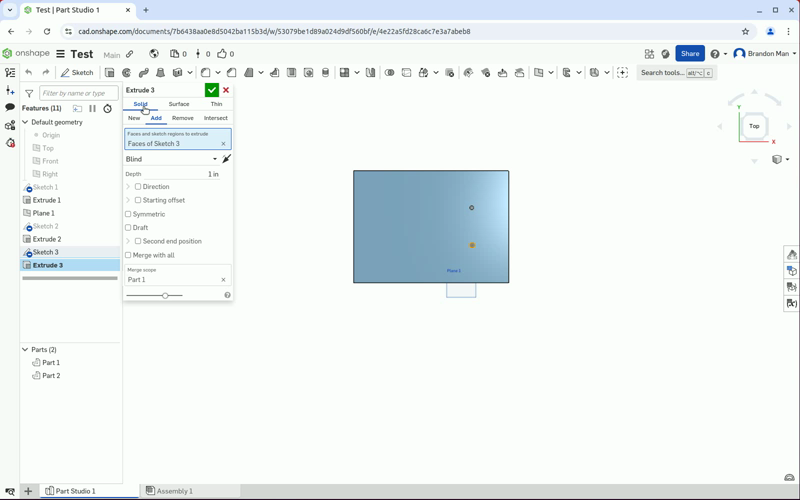
click(143, 106)
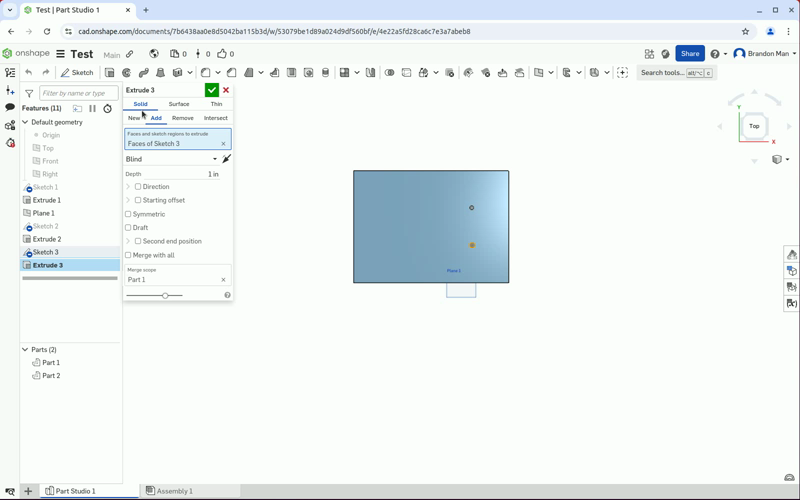
mouse_move(137, 120)
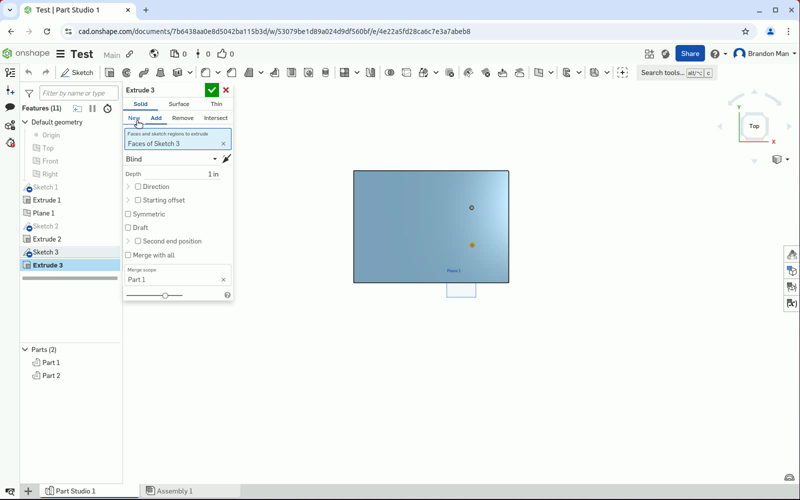
click(137, 120)
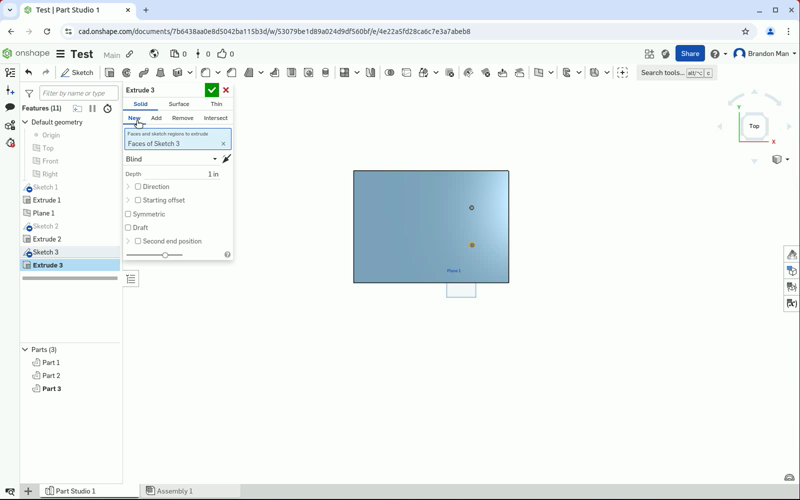
key(tab, 4)
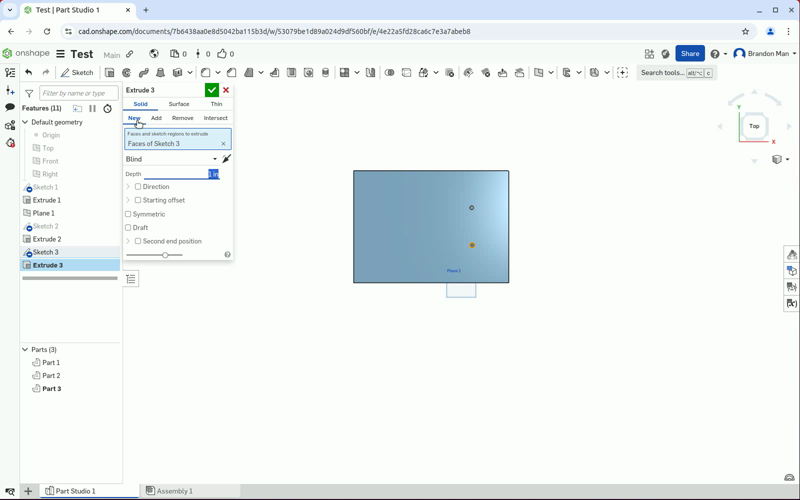
text(11.073)
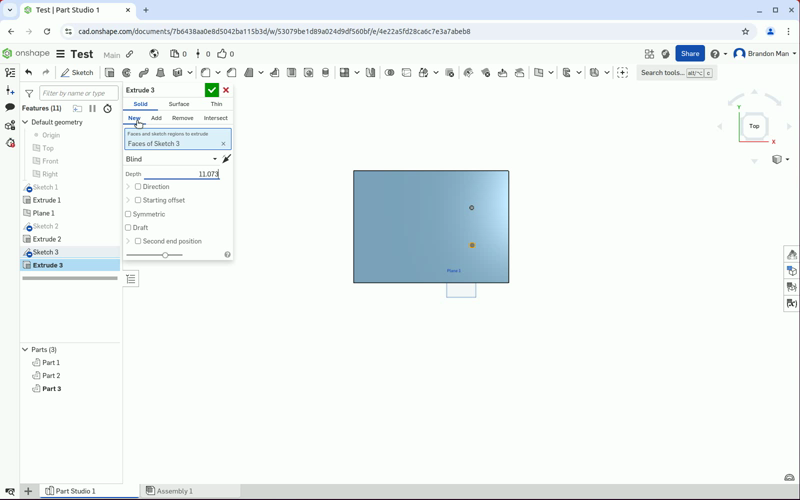
key(enter)
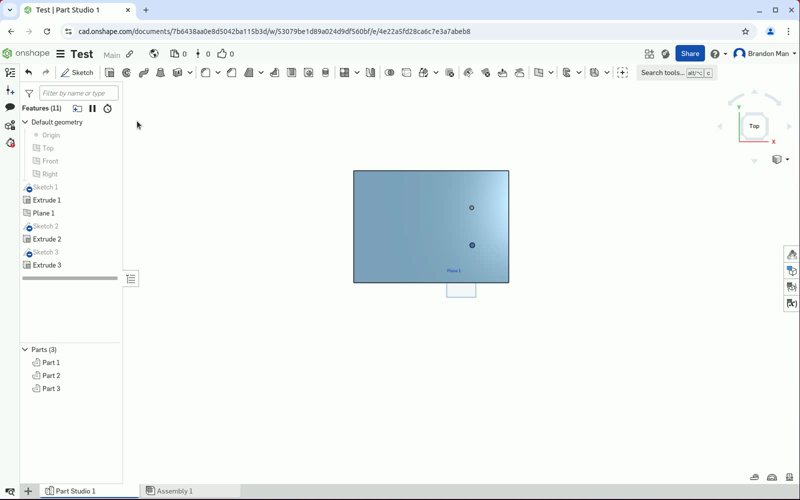
key(shift+h)
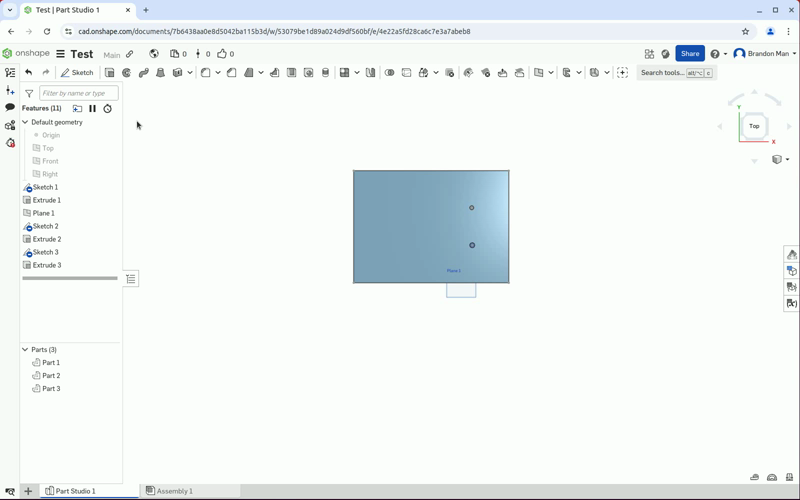
key(shift+h)
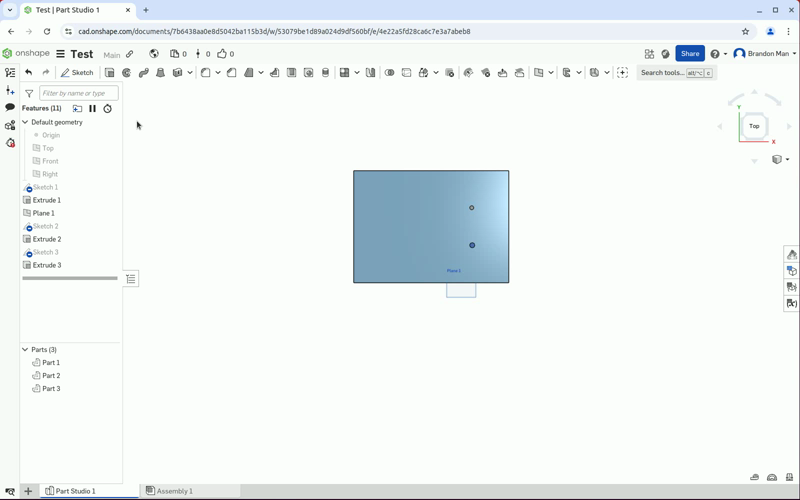
mouse_move(73, 189)
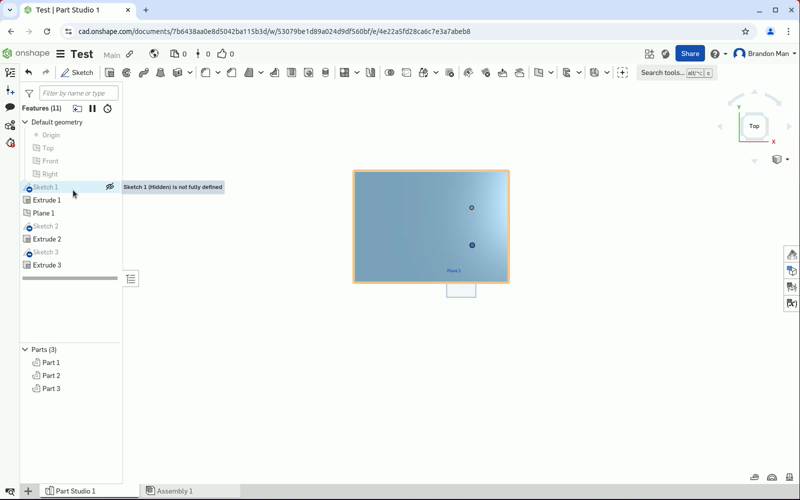
click(73, 189)
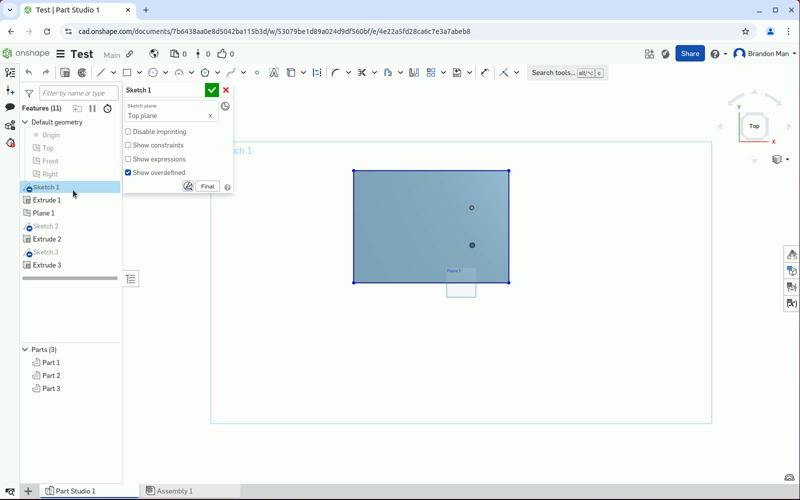
mouse_move(229, 92)
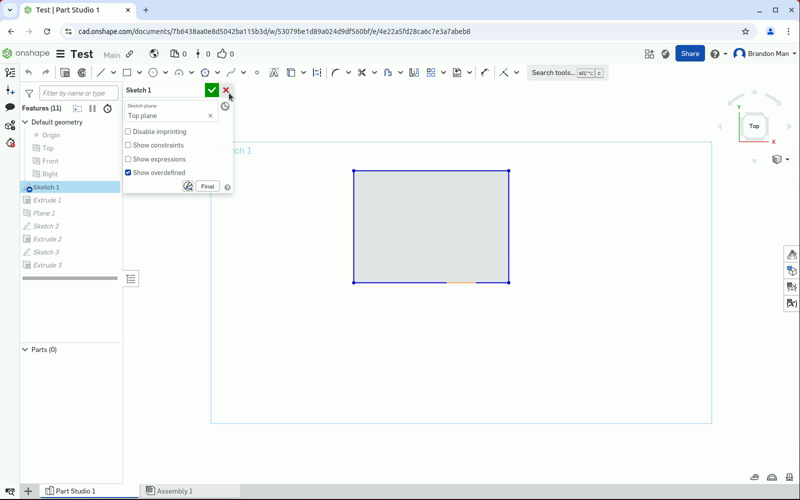
click(229, 92)
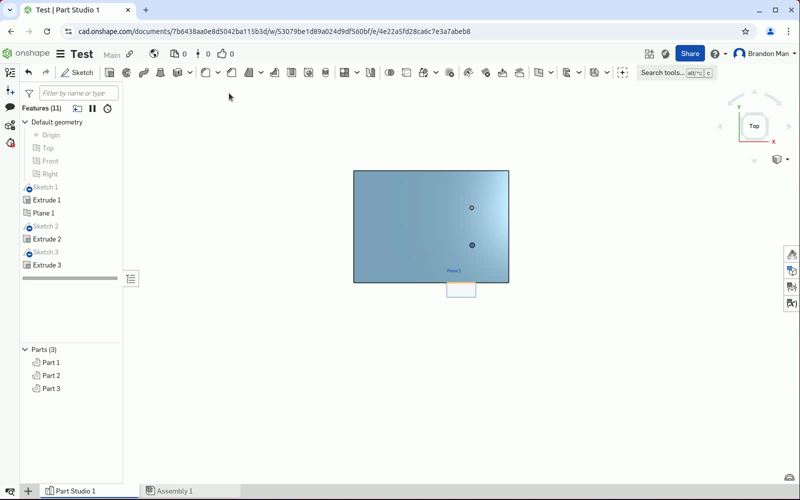
mouse_move(73, 352)
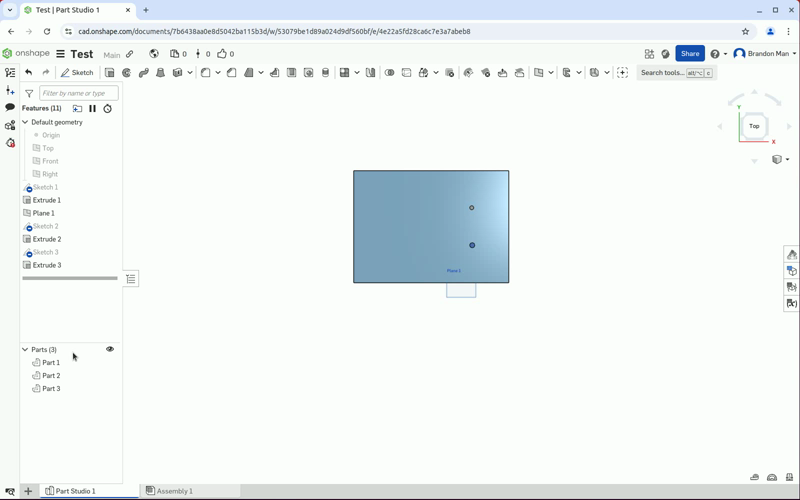
key(y)
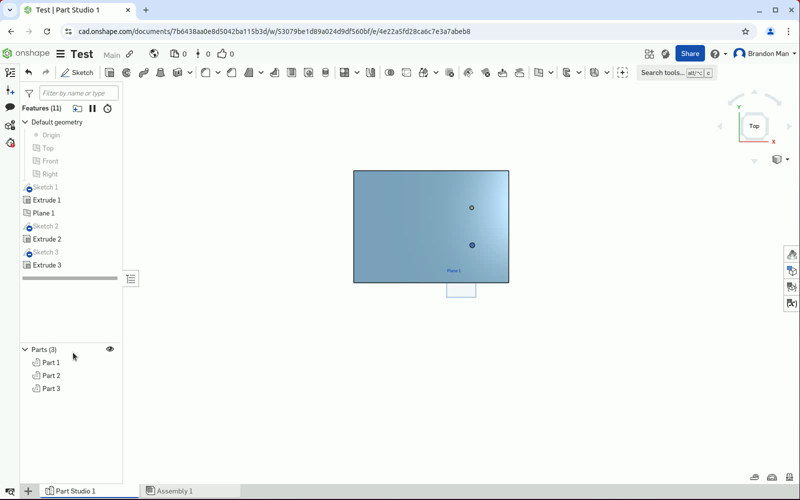
key(shift+p)
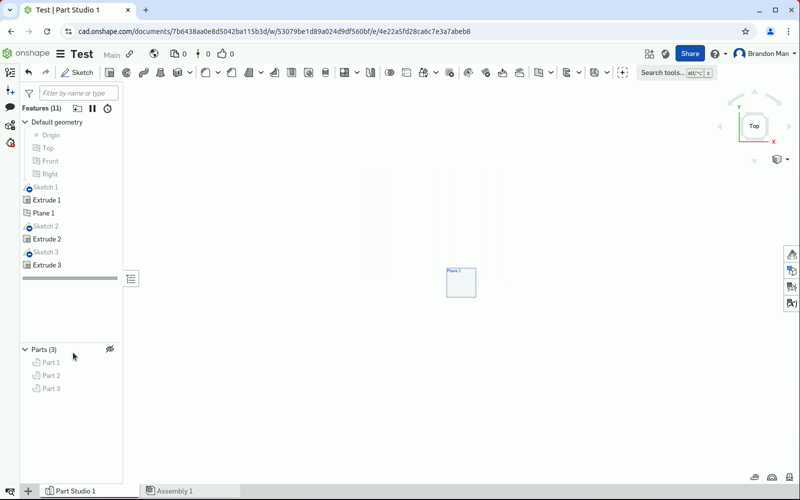
key(space)
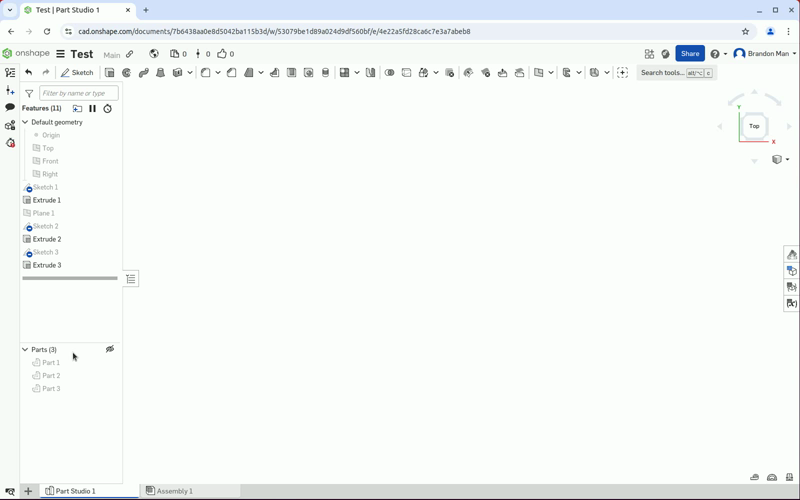
key_down(shift)
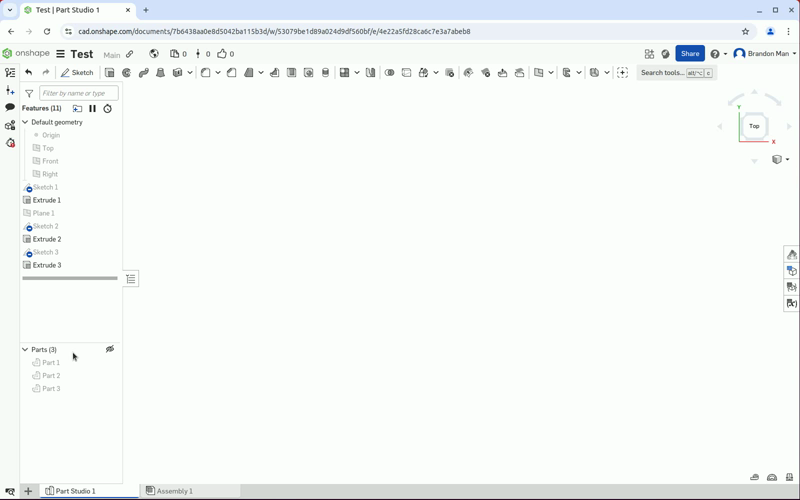
key(up)
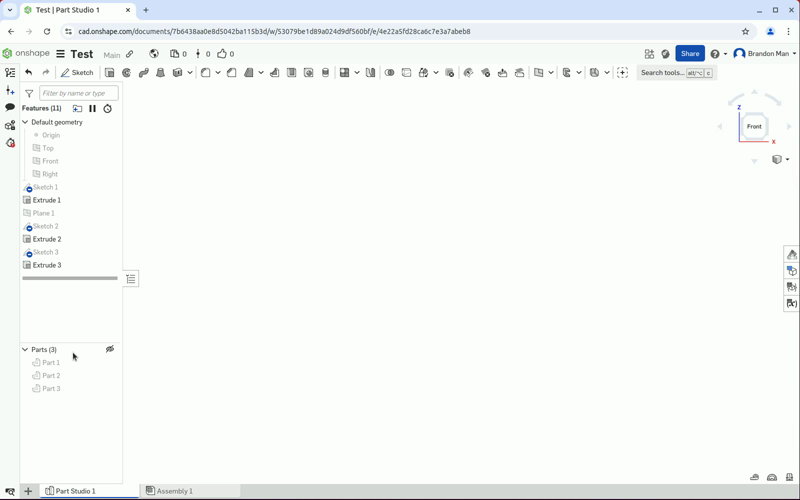
key_up(shift)
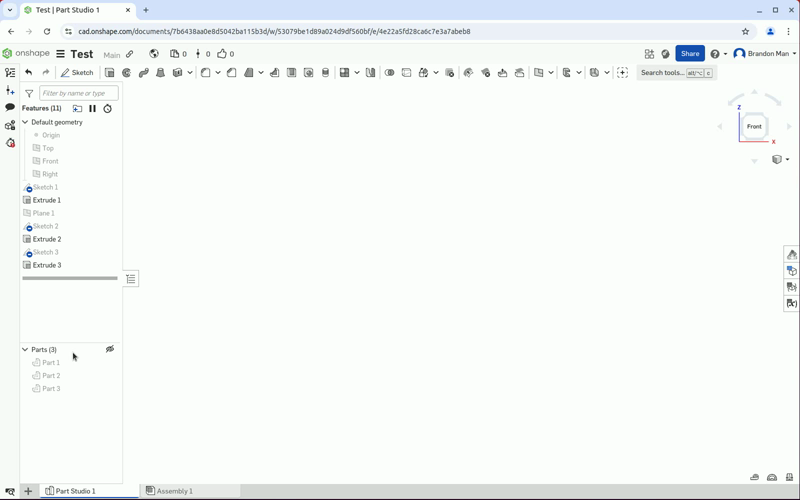
key(space)
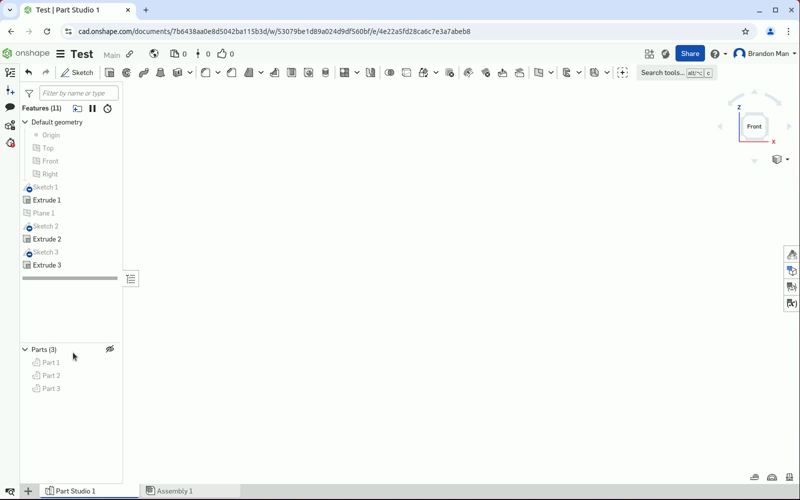
key_down(shift)
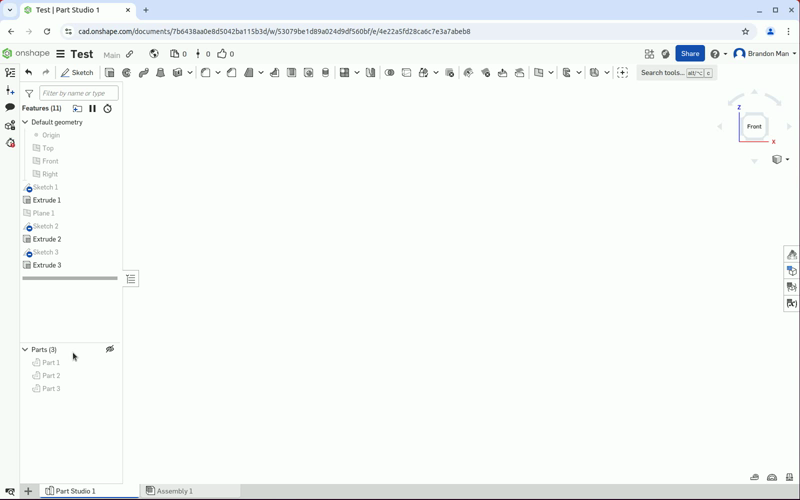
key(left)
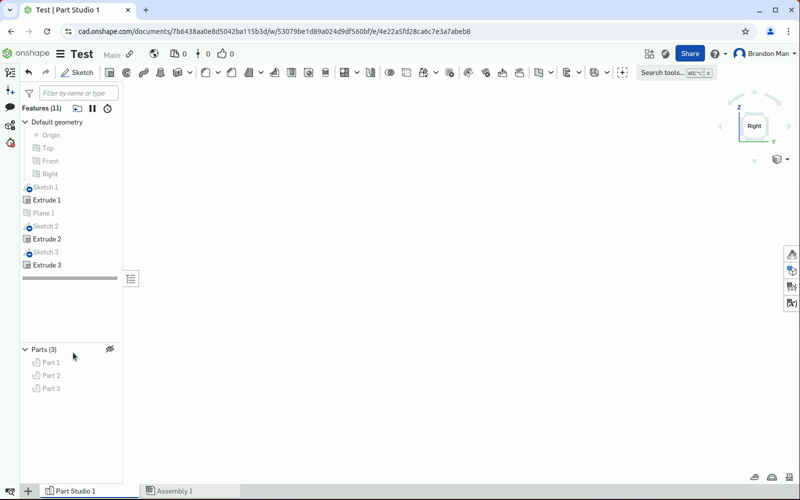
key_up(shift)
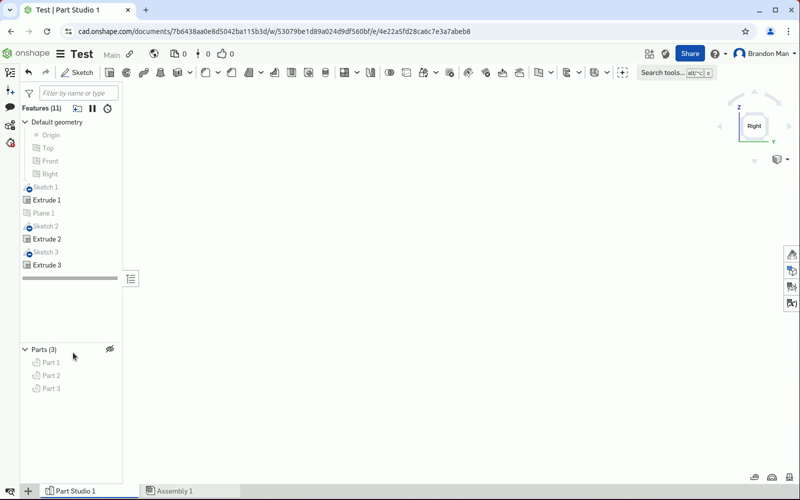
mouse_move(73, 352)
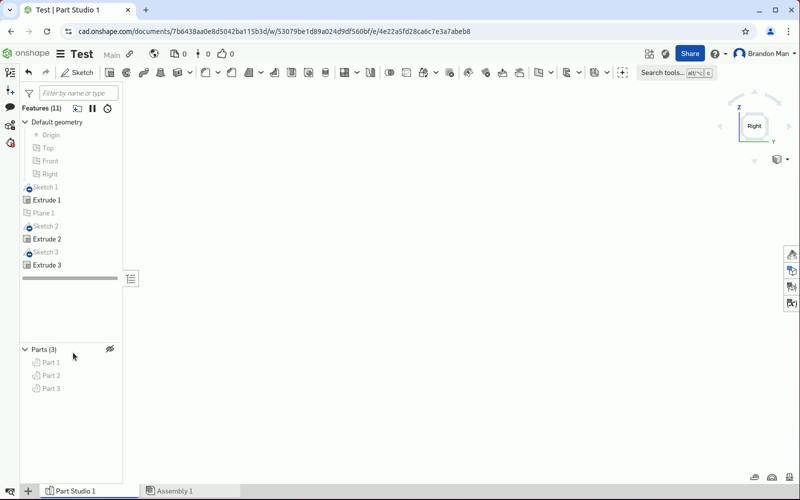
key(shift+y)
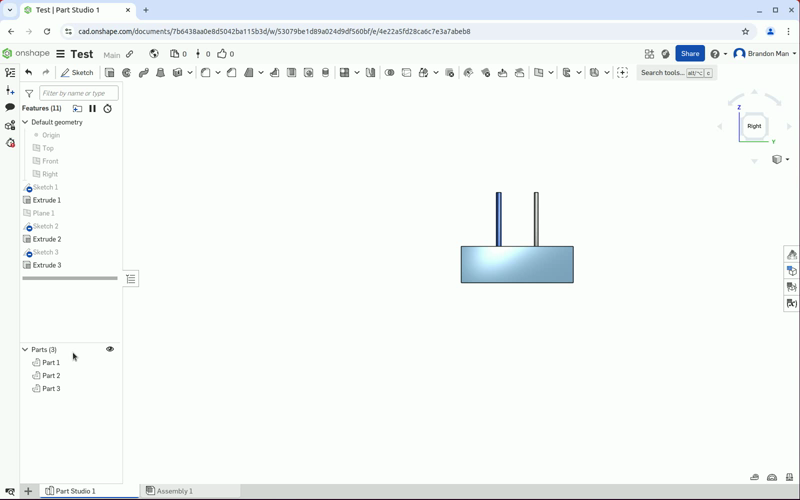
mouse_move(541, 75)
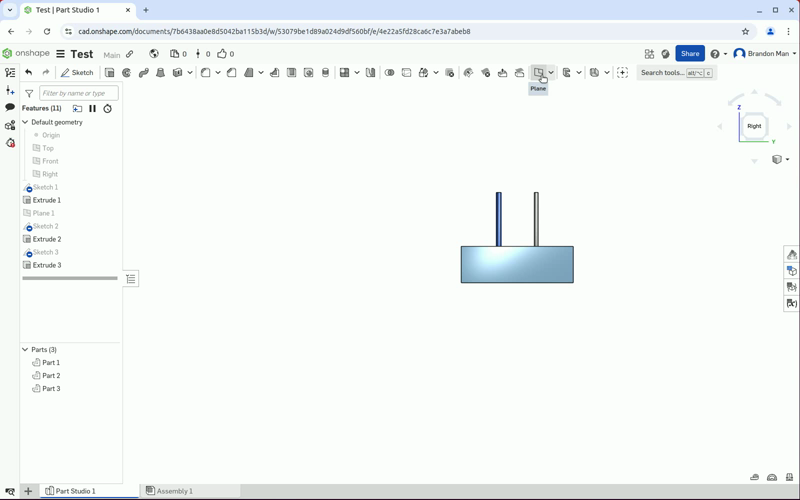
click(541, 75)
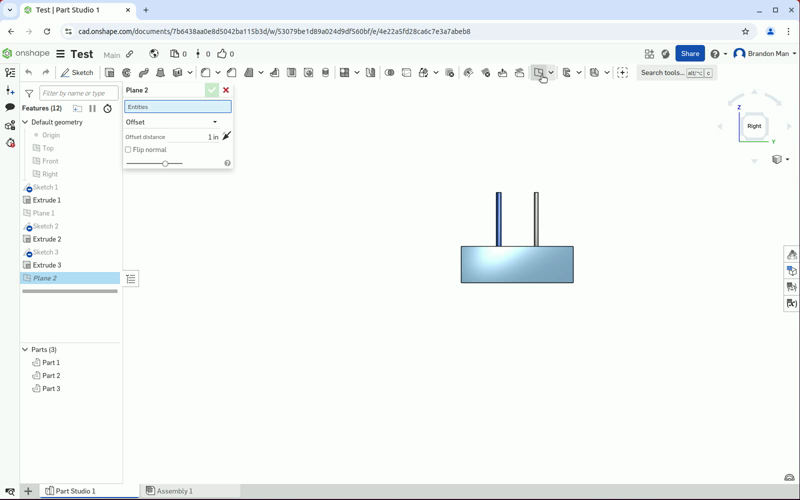
mouse_move(73, 176)
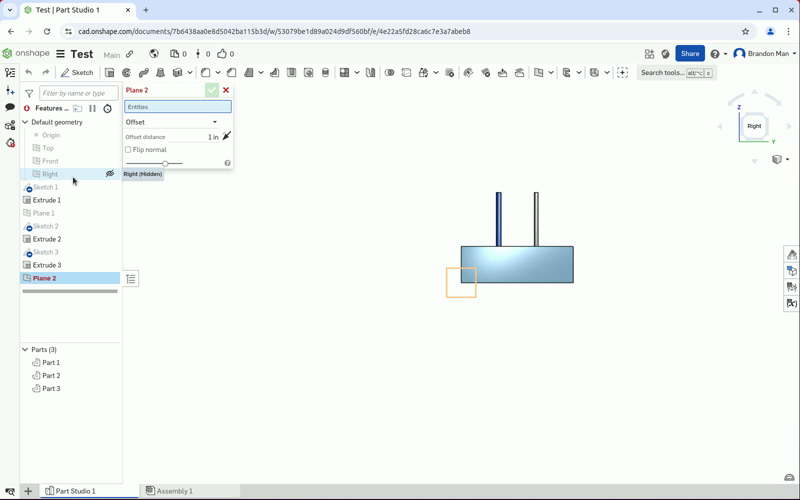
click(73, 176)
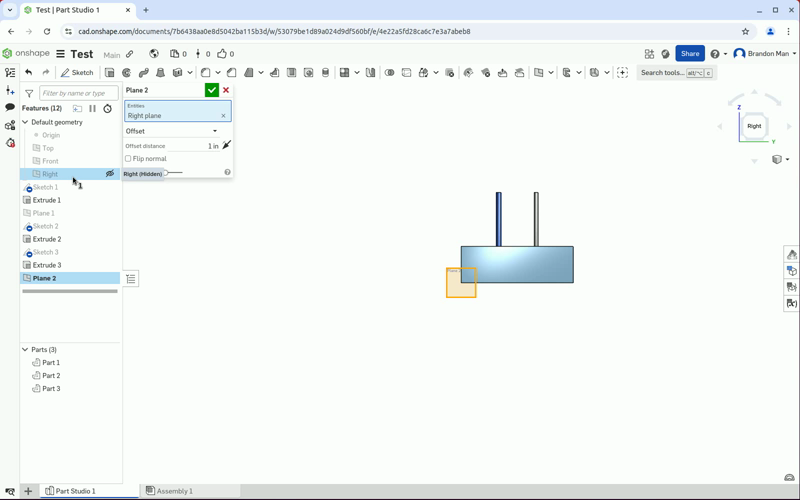
key(tab, 2)
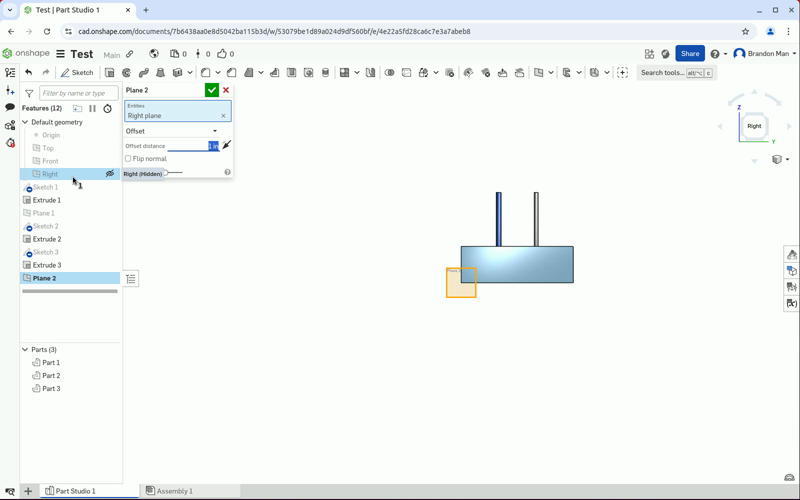
text(10.106)
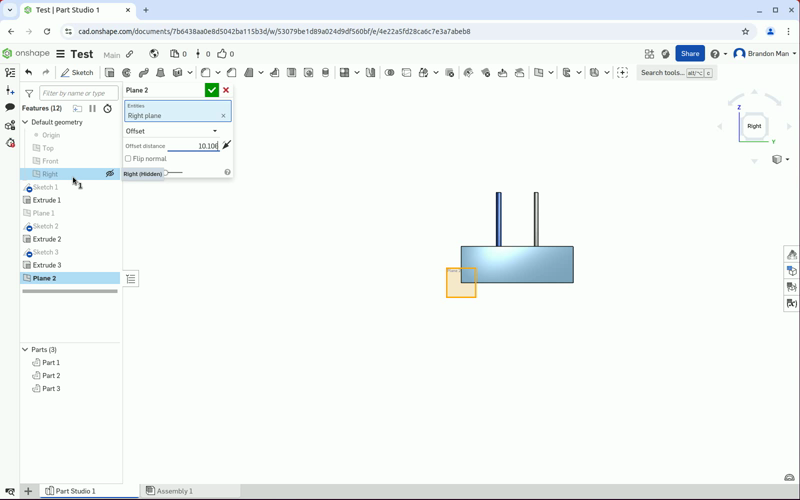
key(enter, 2)
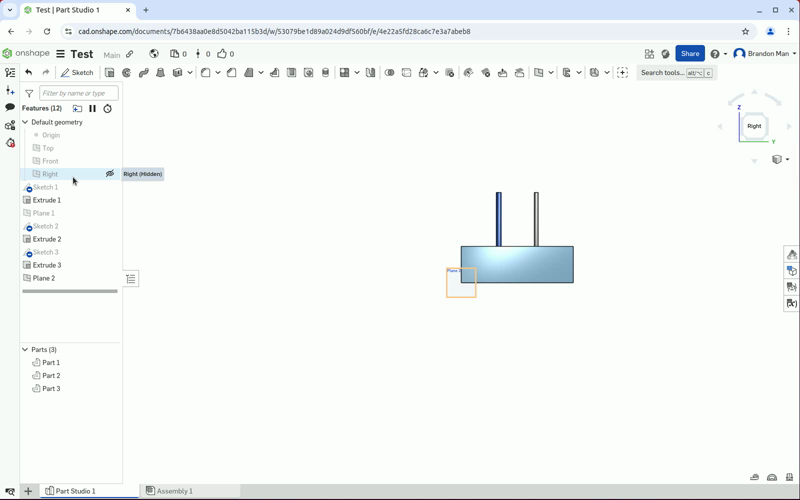
key(shift+s)
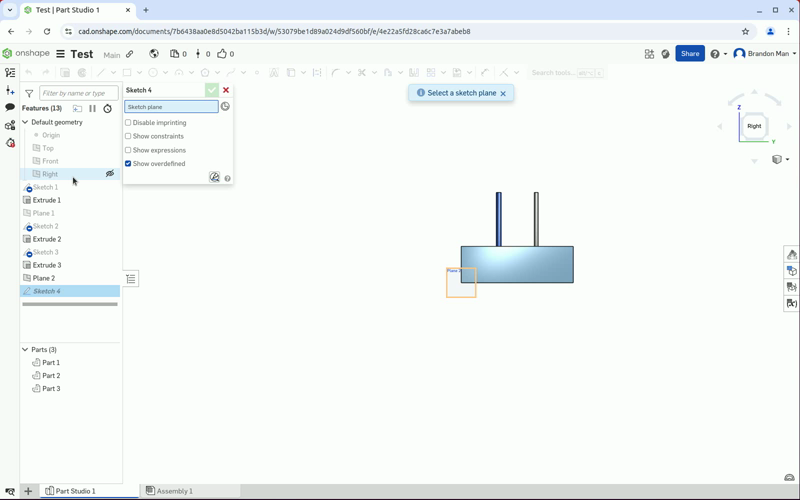
mouse_move(73, 280)
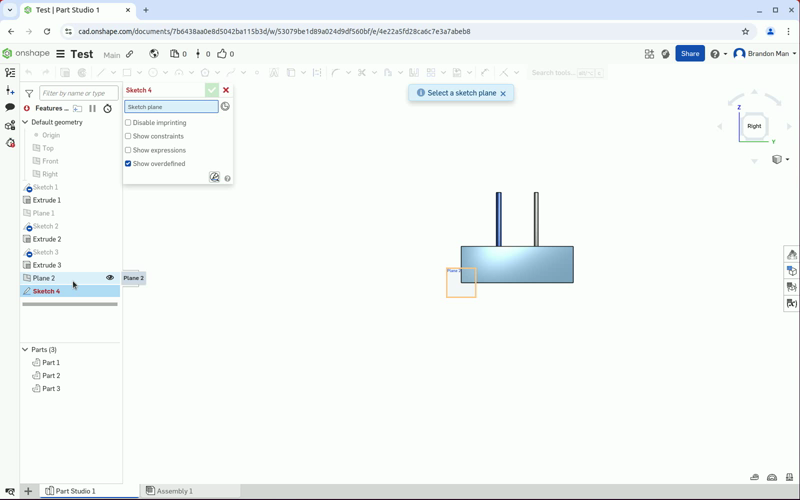
click(73, 280)
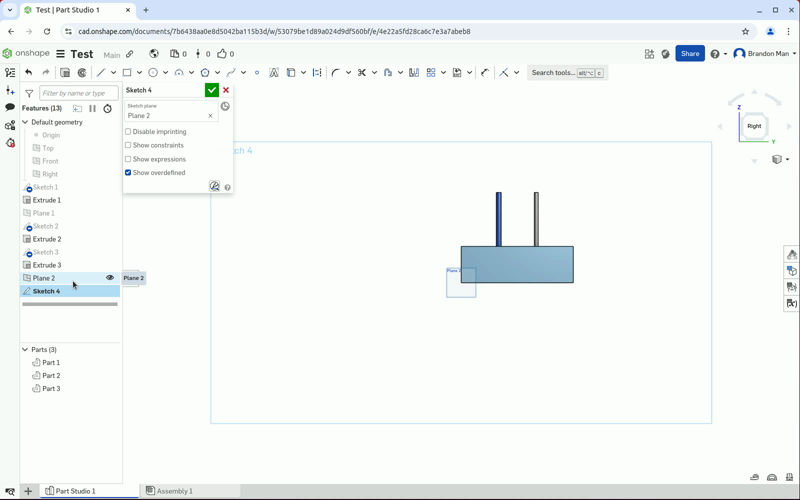
mouse_move(73, 352)
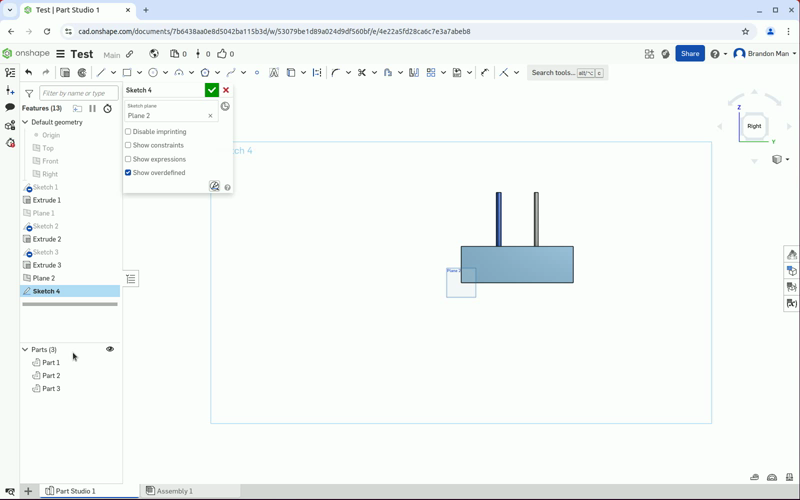
key(y)
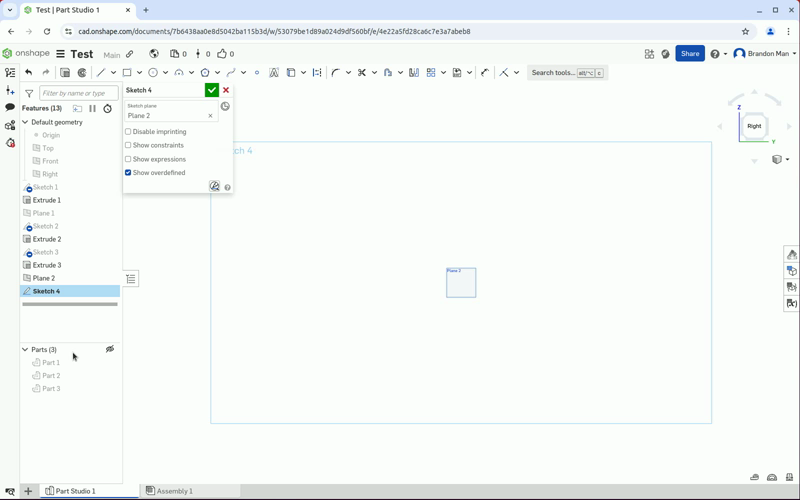
key(l)
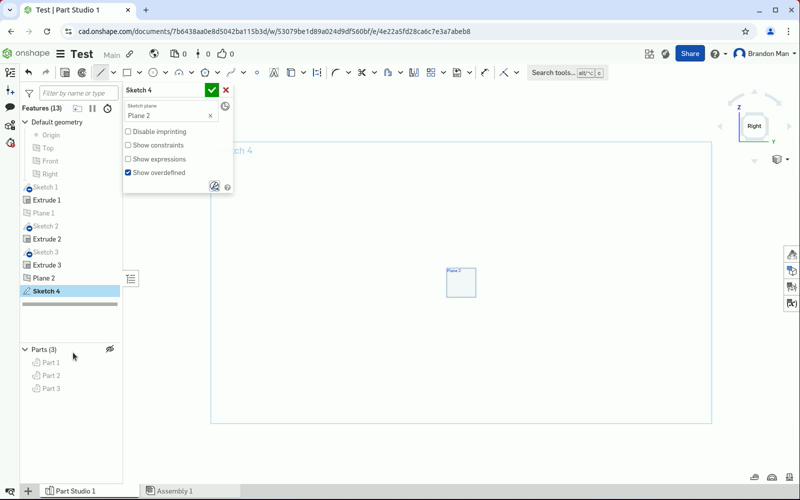
key_down(shift)
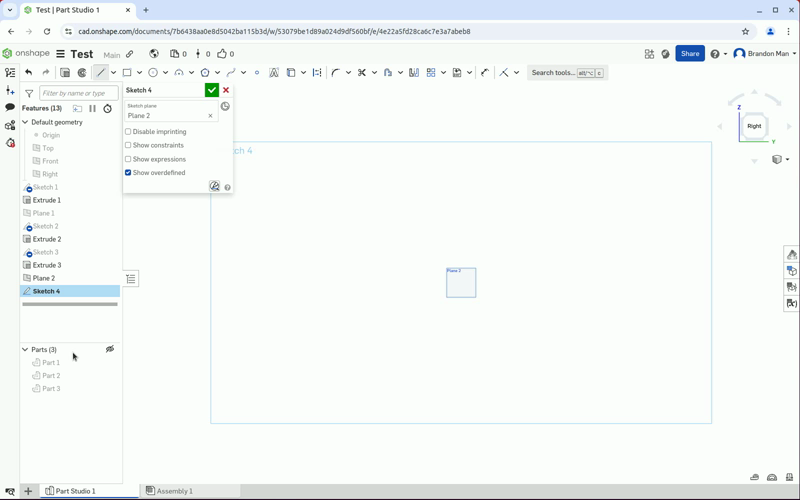
mouse_move(480, 282)
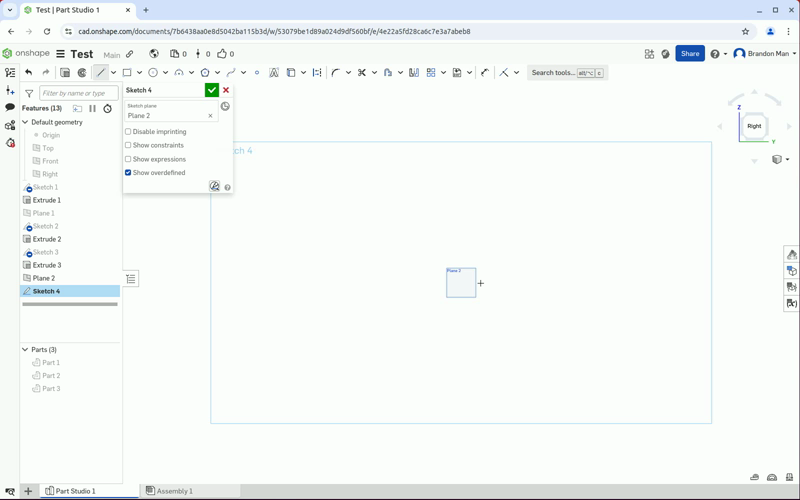
click(480, 282)
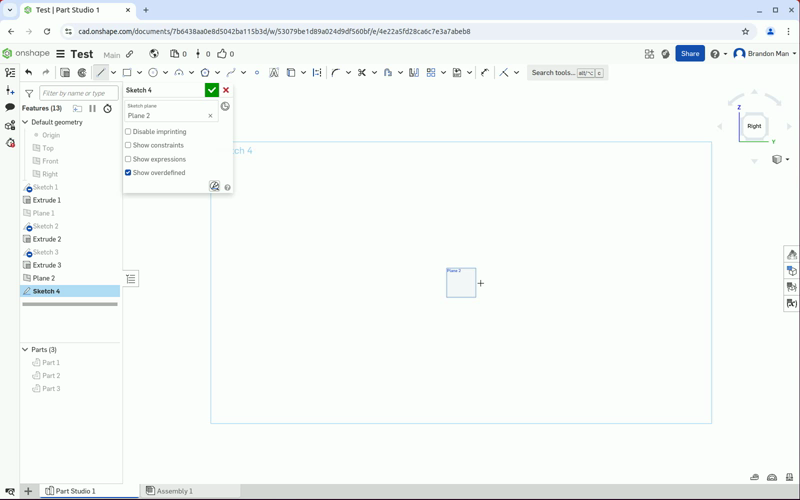
key_up(shift)
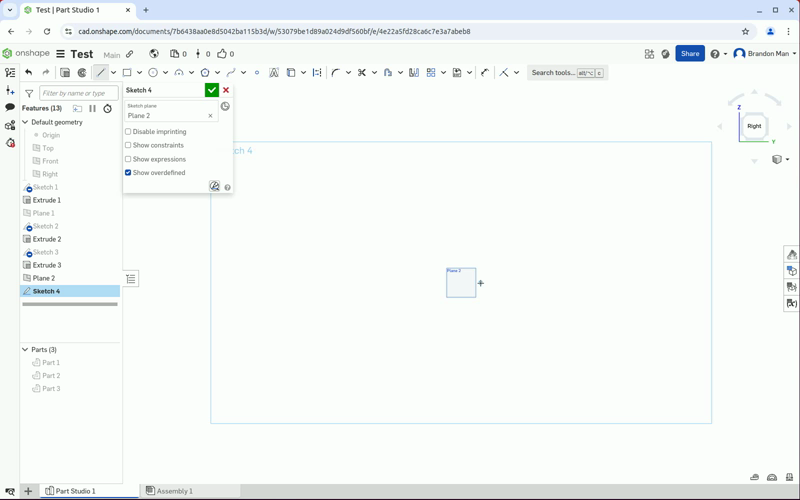
key_down(shift)
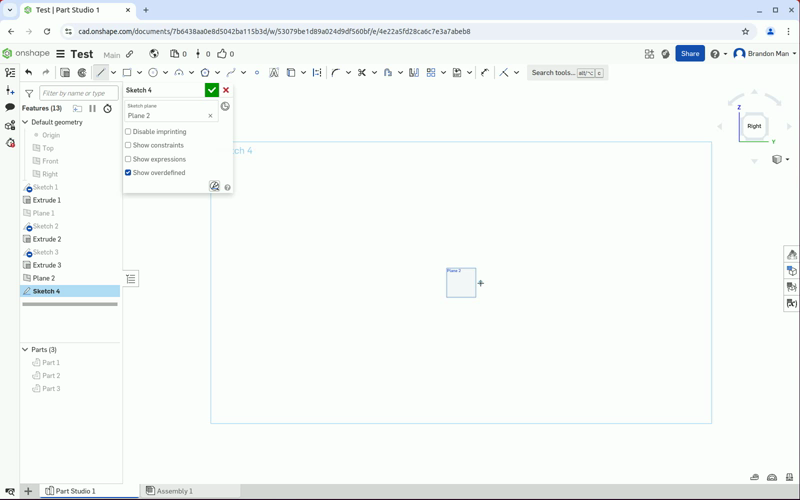
mouse_move(510, 282)
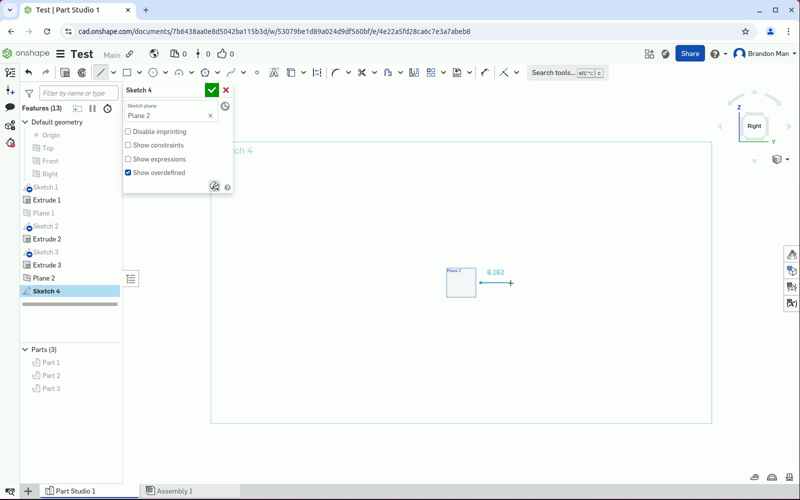
mouse_move(517, 282)
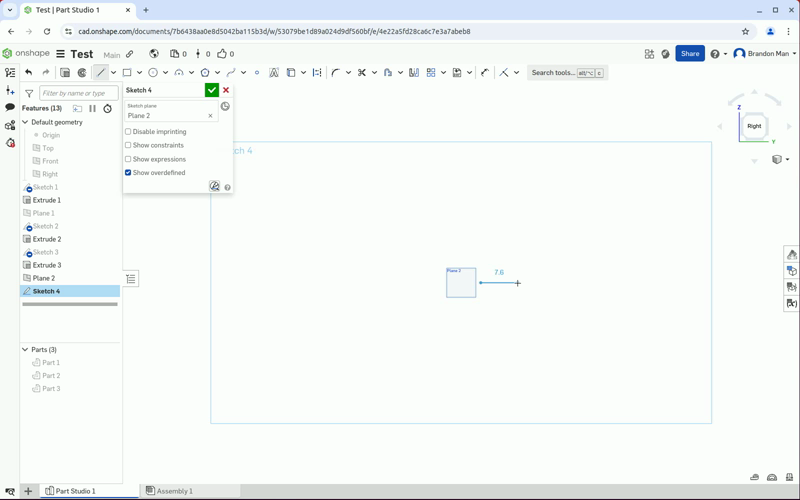
click(517, 282)
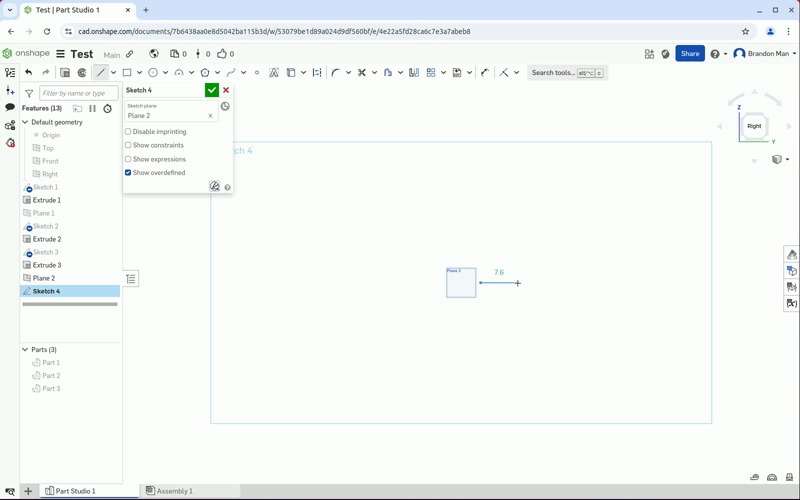
key_up(shift)
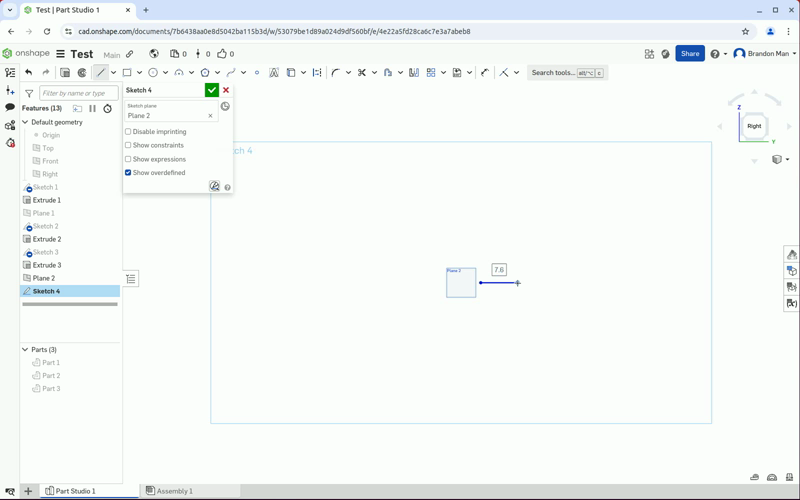
key_down(shift)
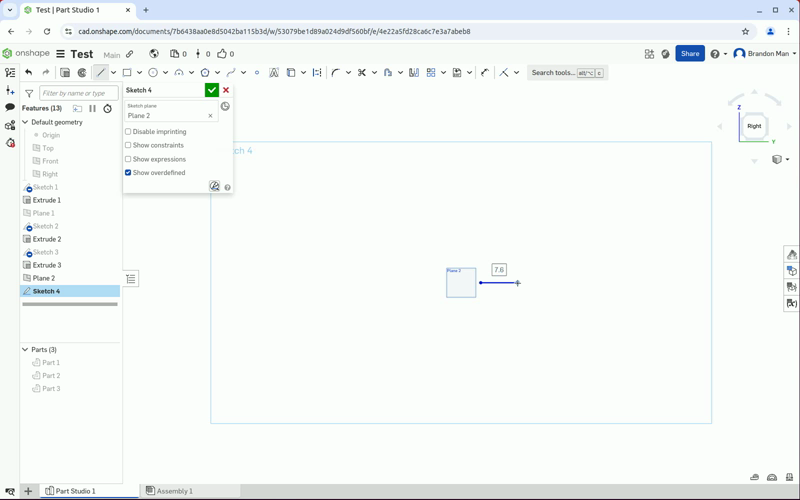
mouse_move(547, 282)
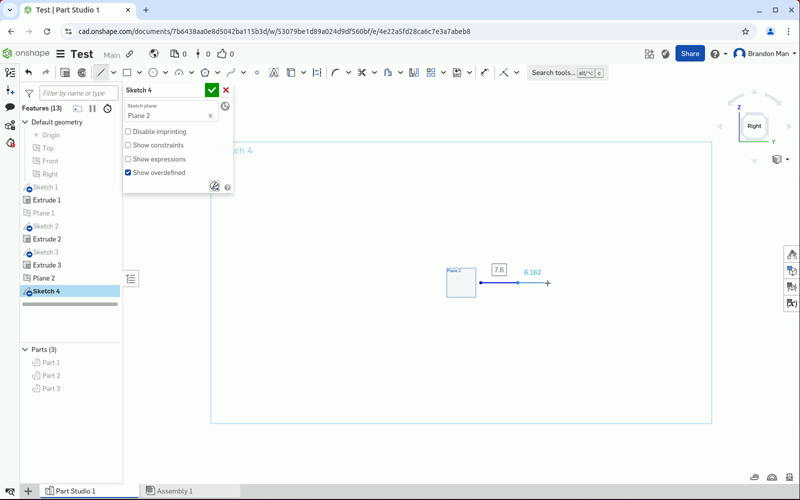
mouse_move(553, 282)
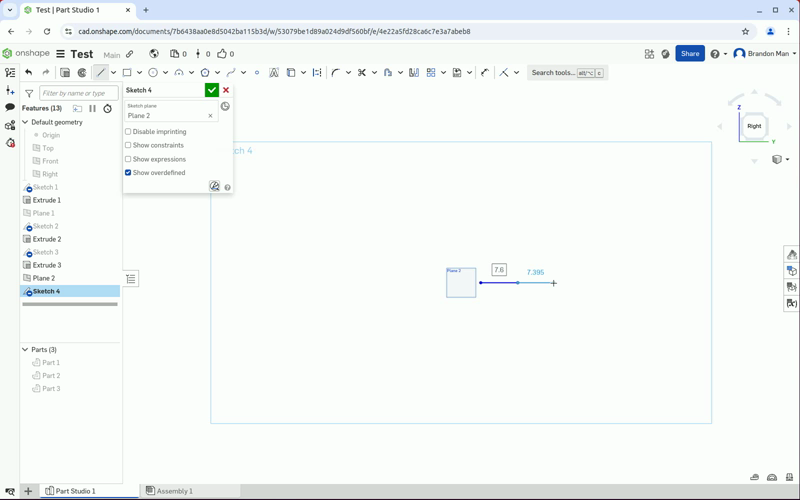
click(553, 282)
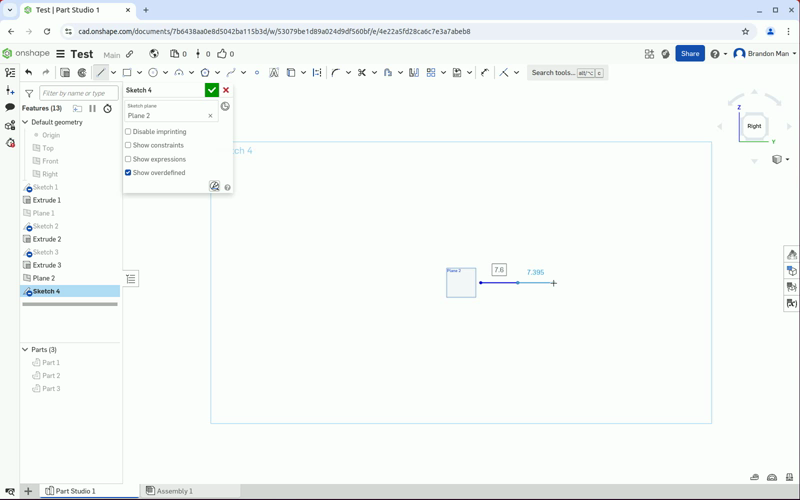
key_up(shift)
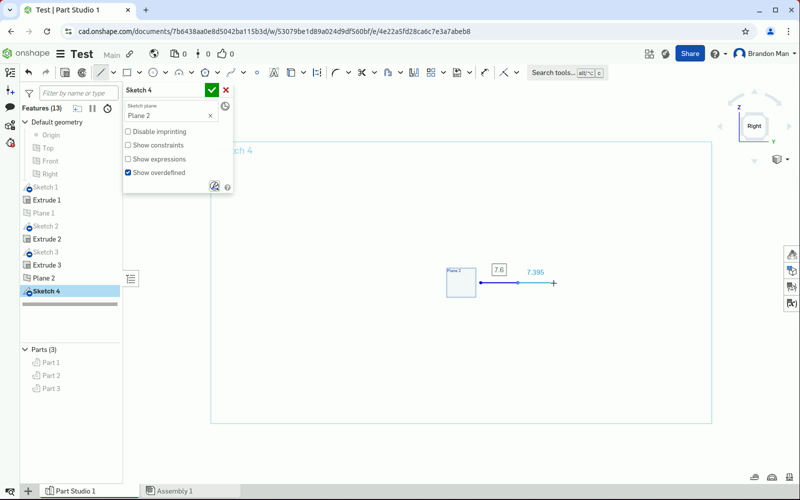
key_down(shift)
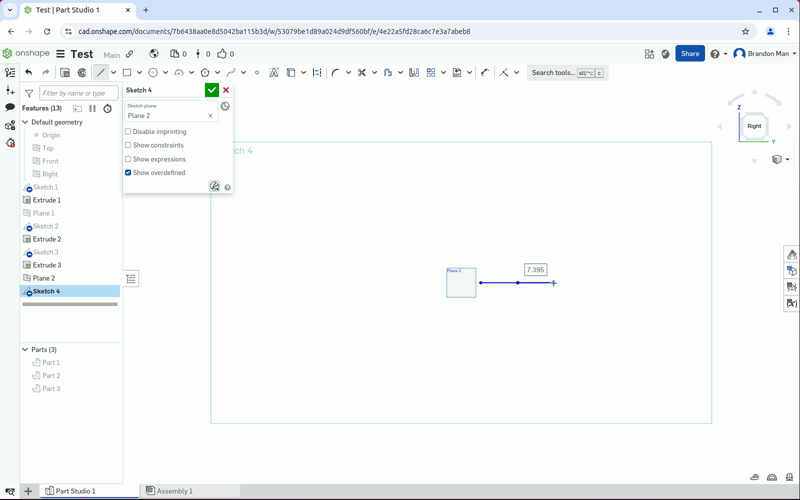
mouse_move(583, 282)
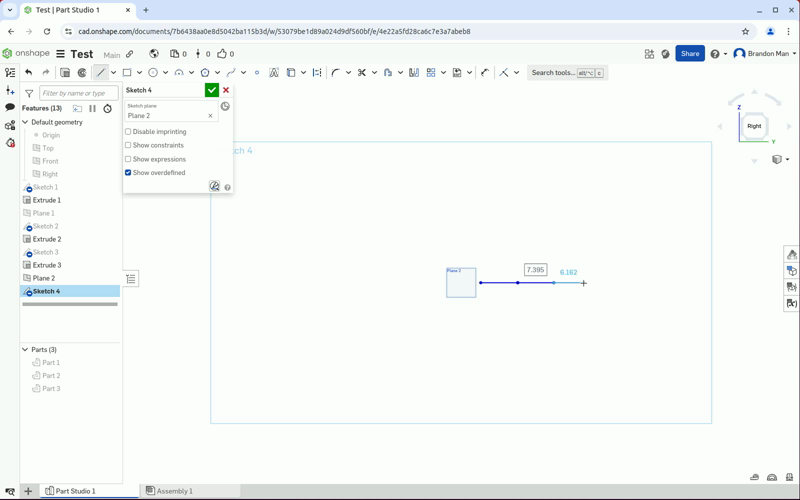
mouse_move(553, 253)
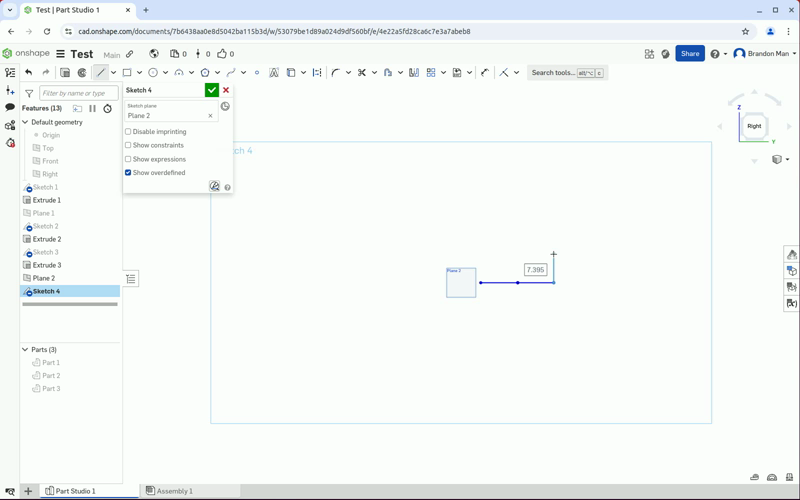
click(553, 253)
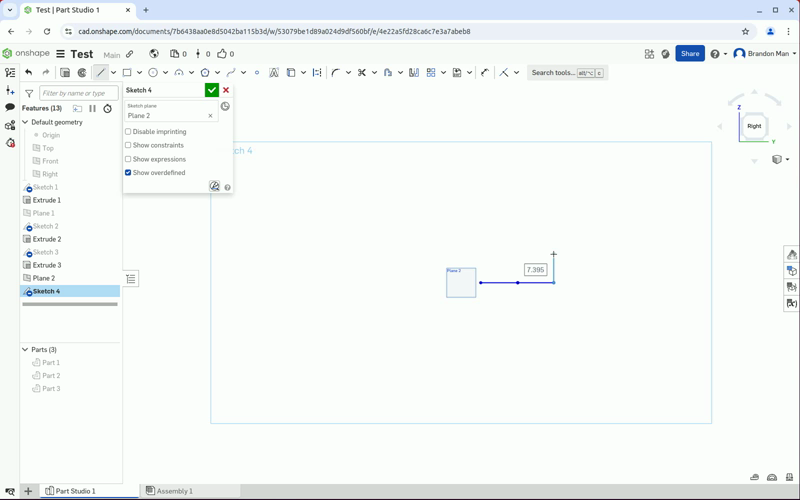
key_up(shift)
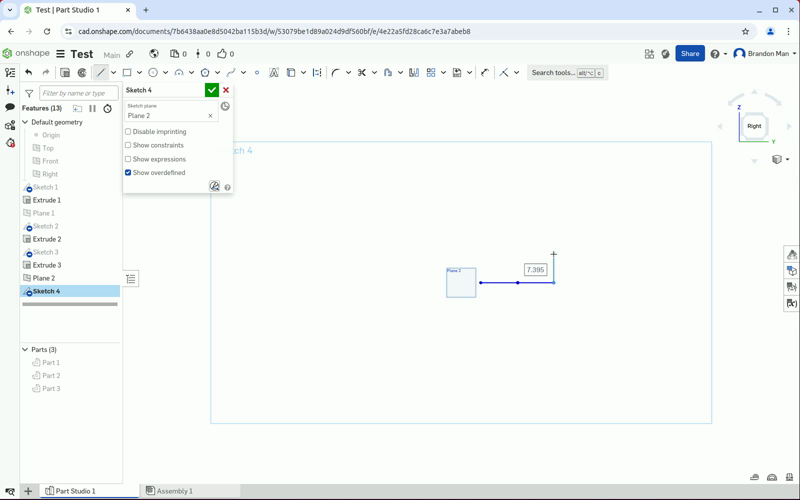
key_down(shift)
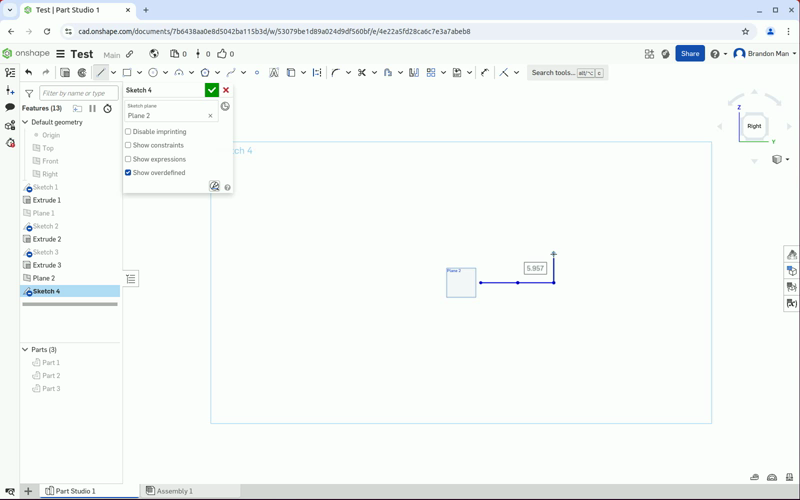
mouse_move(583, 253)
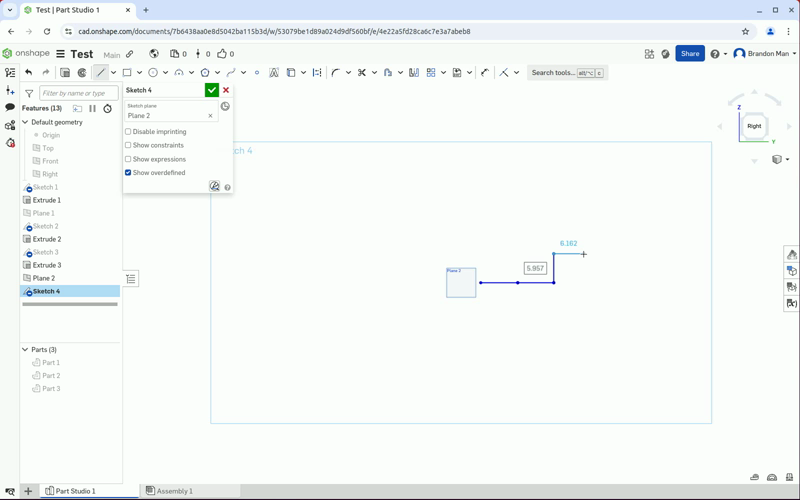
mouse_move(517, 253)
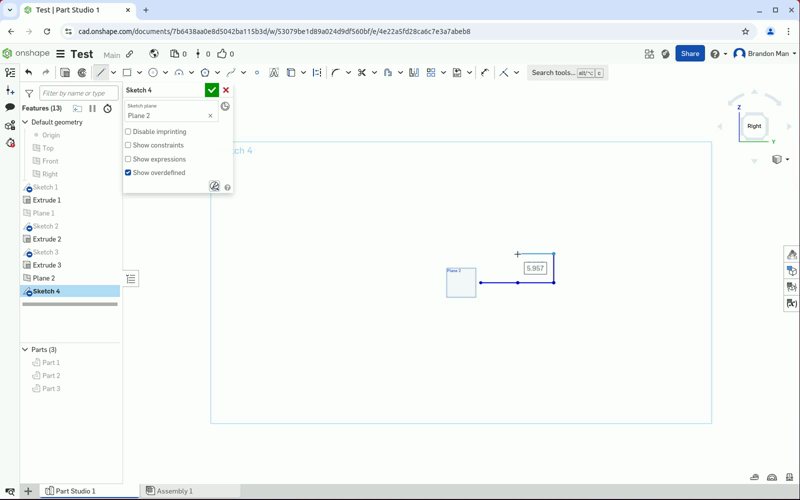
click(517, 253)
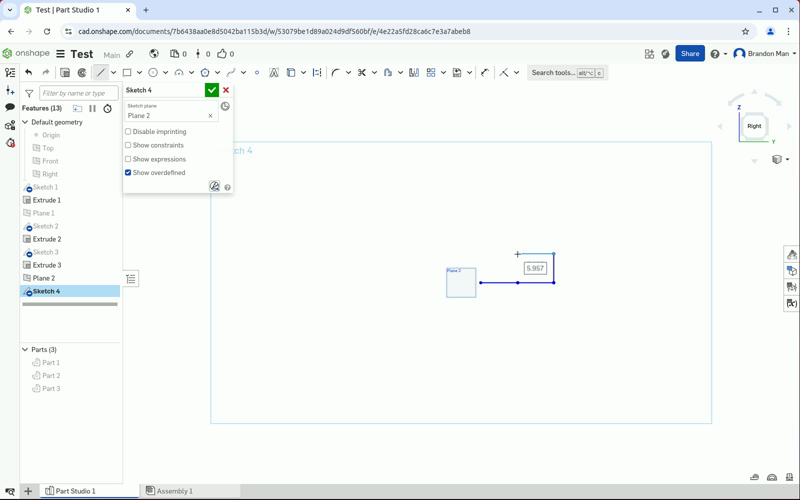
key_up(shift)
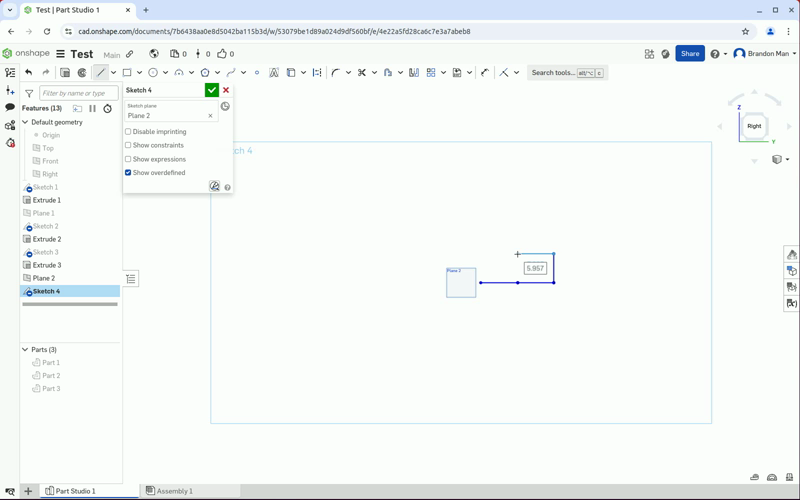
key_down(shift)
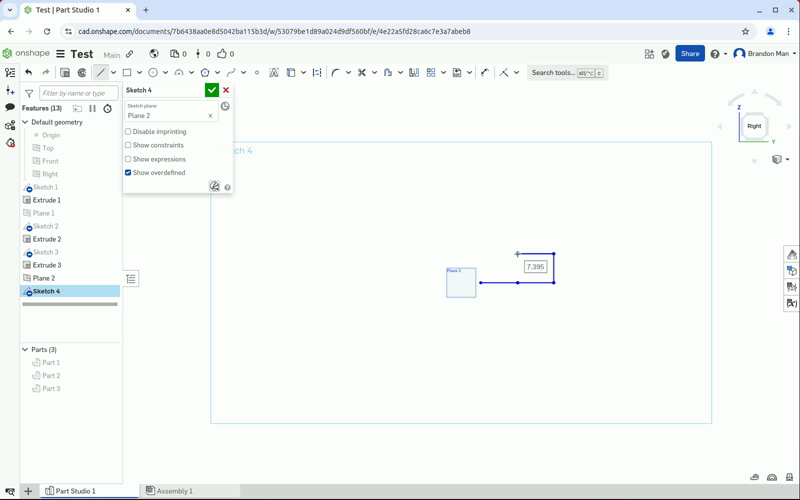
mouse_move(547, 253)
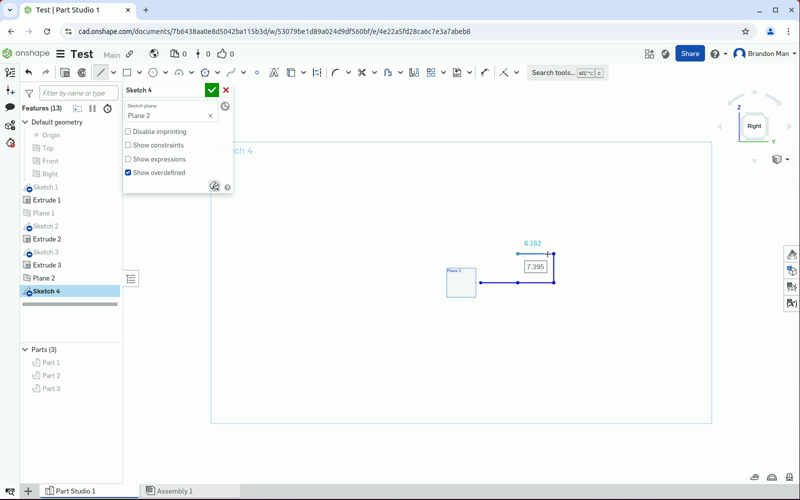
mouse_move(480, 253)
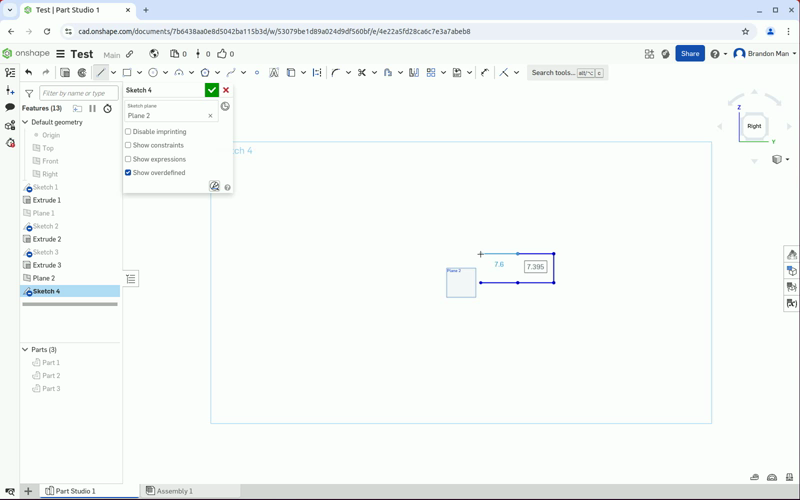
click(480, 253)
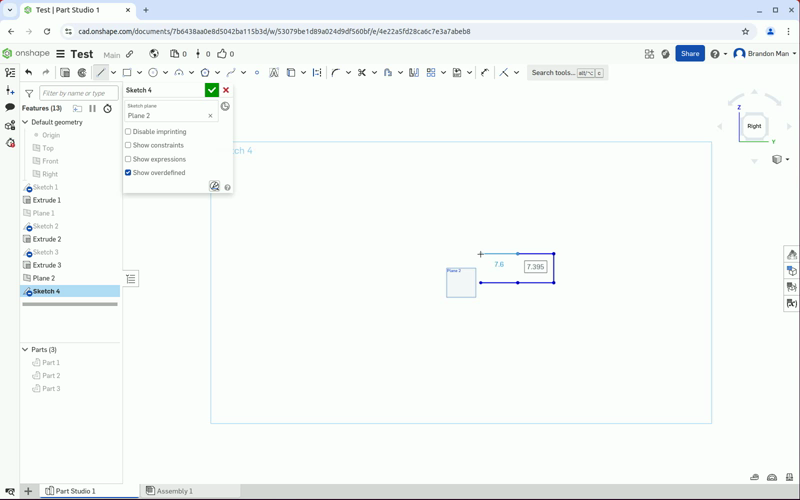
key_up(shift)
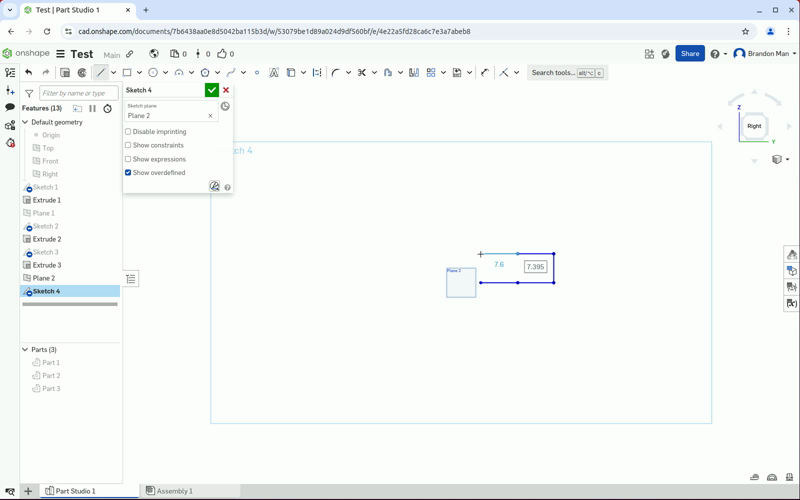
mouse_move(510, 253)
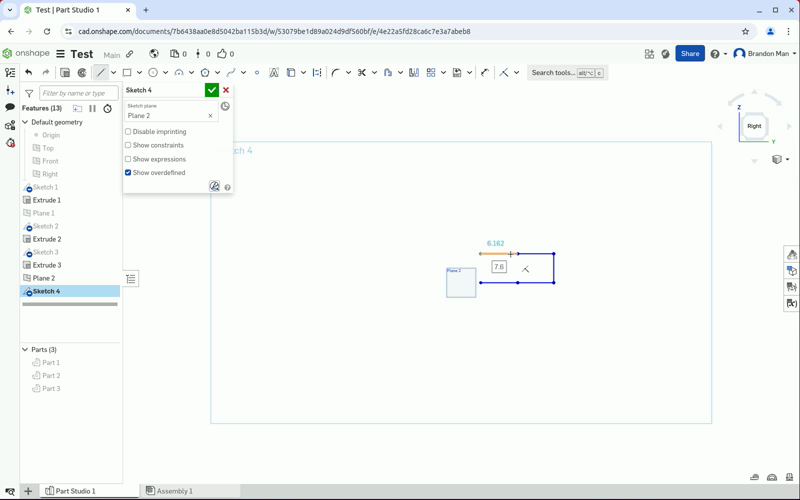
key_down(shift)
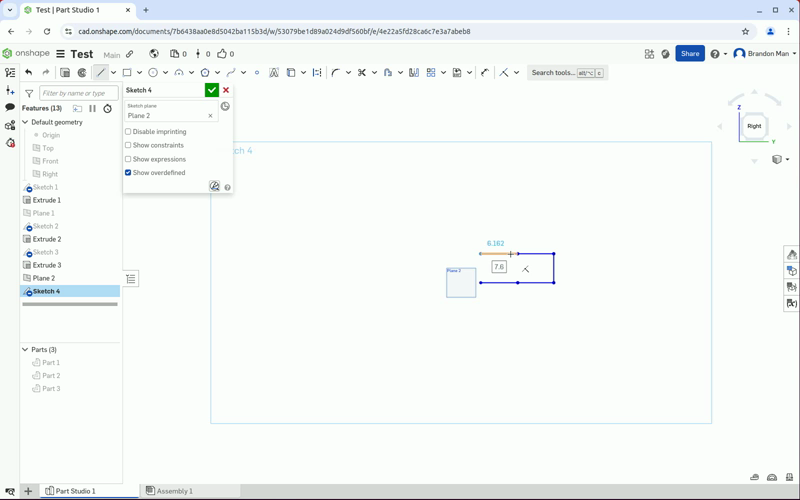
mouse_move(480, 282)
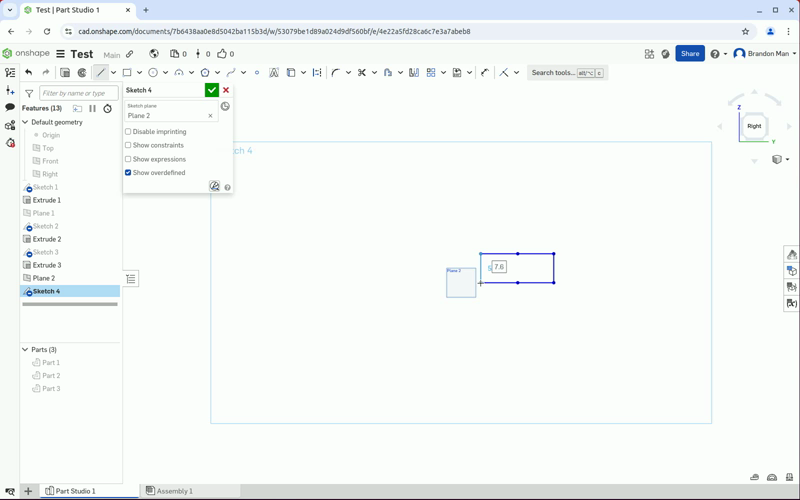
key_up(shift)
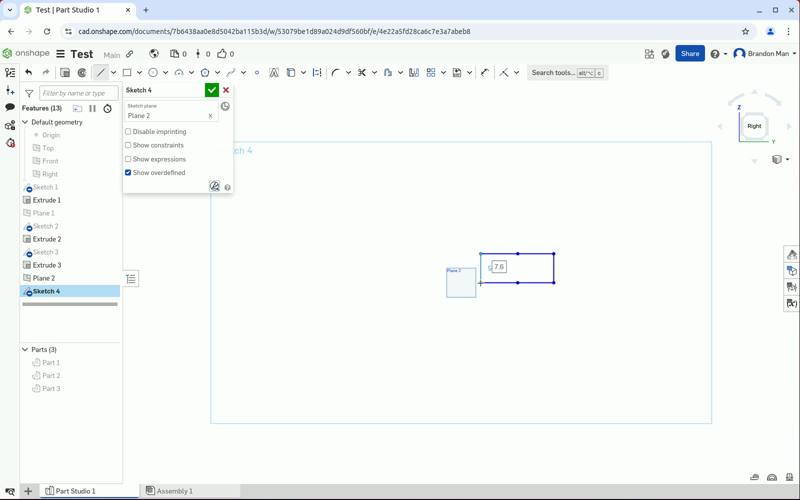
click(480, 282)
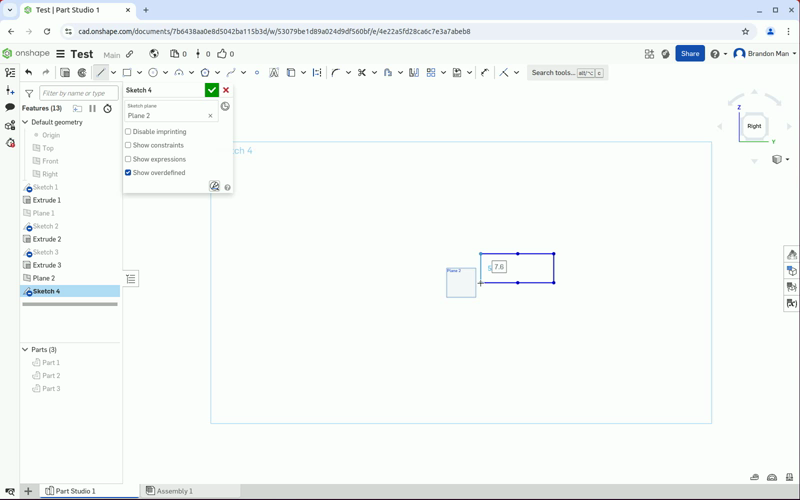
key(esc)
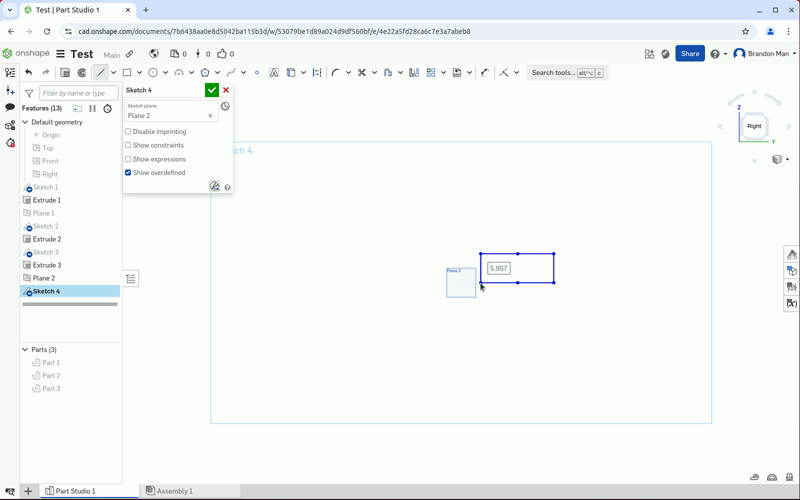
mouse_move(541, 262)
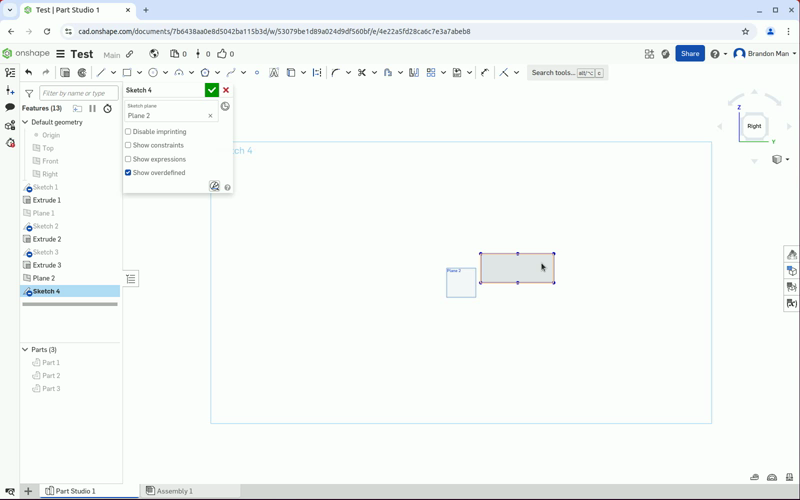
click(541, 262)
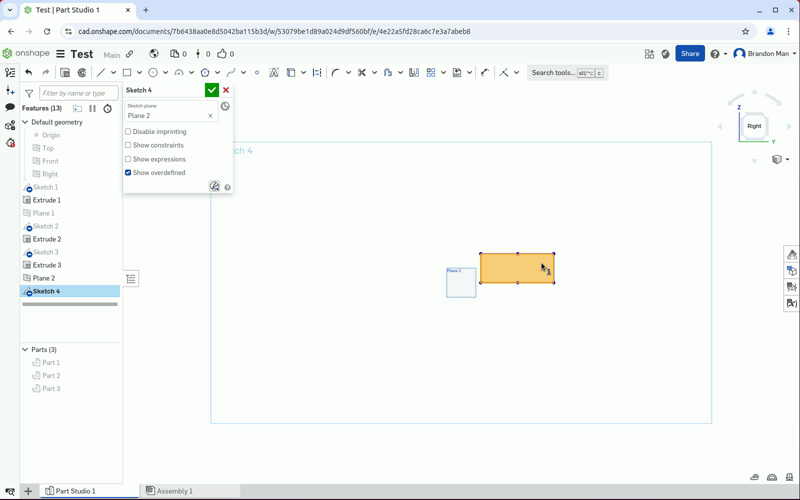
mouse_move(73, 352)
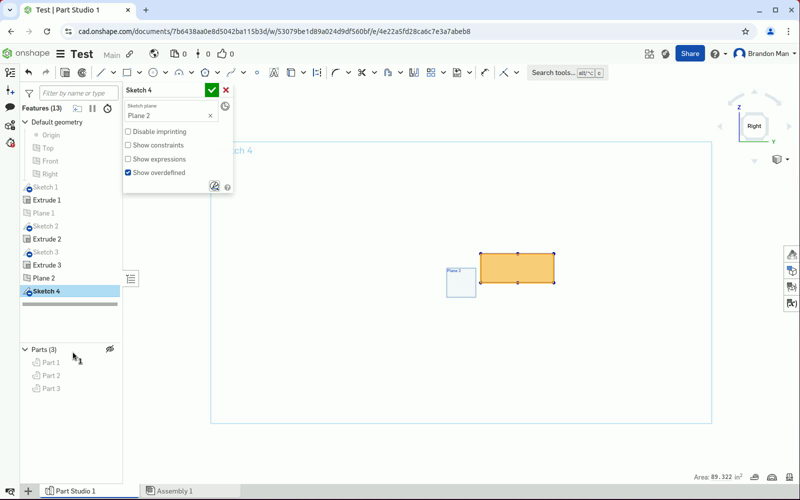
key(shift+y)
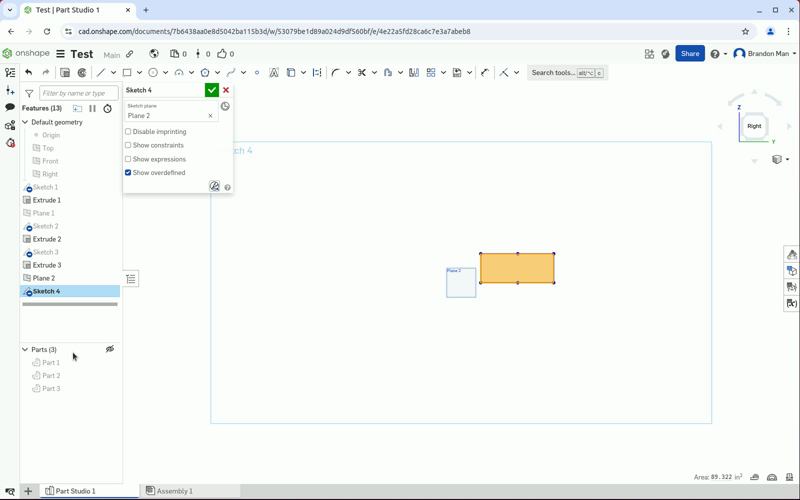
key(shift+e)
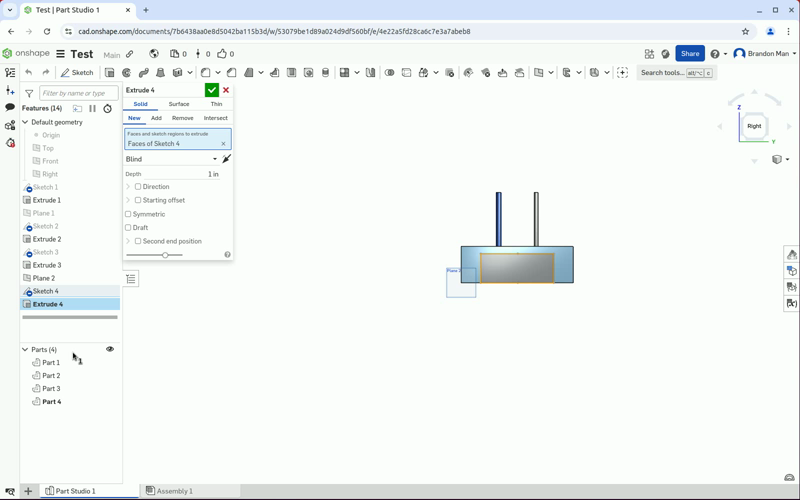
mouse_move(143, 106)
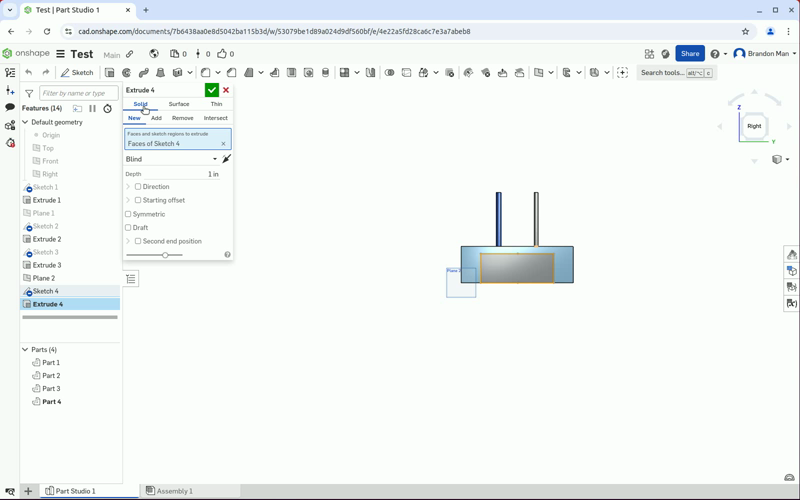
click(143, 106)
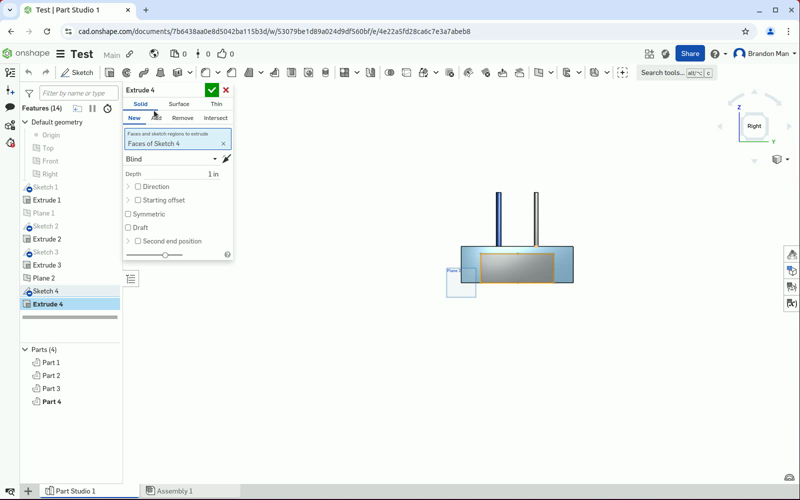
mouse_move(186, 120)
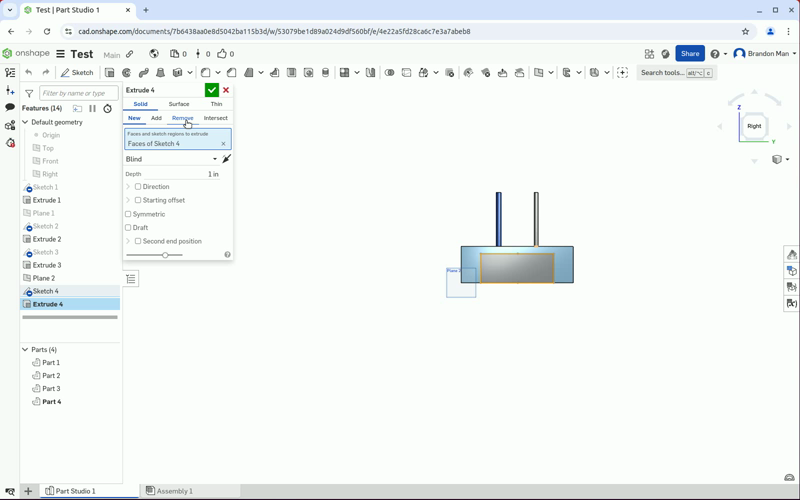
click(186, 120)
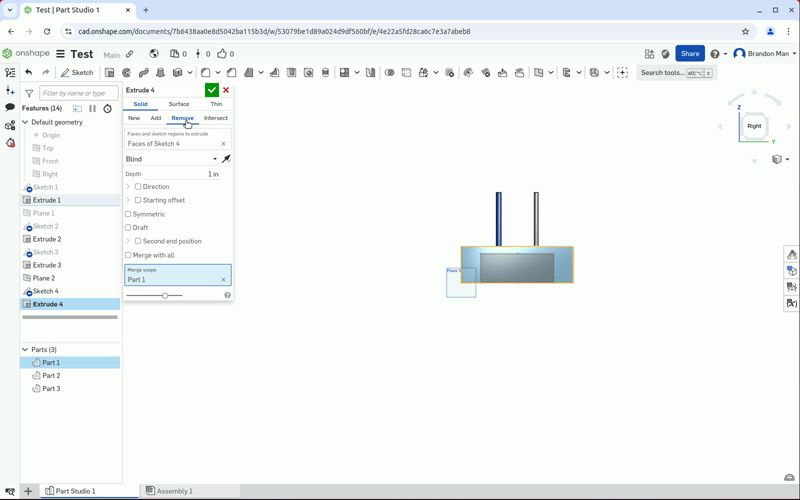
key(tab, 4)
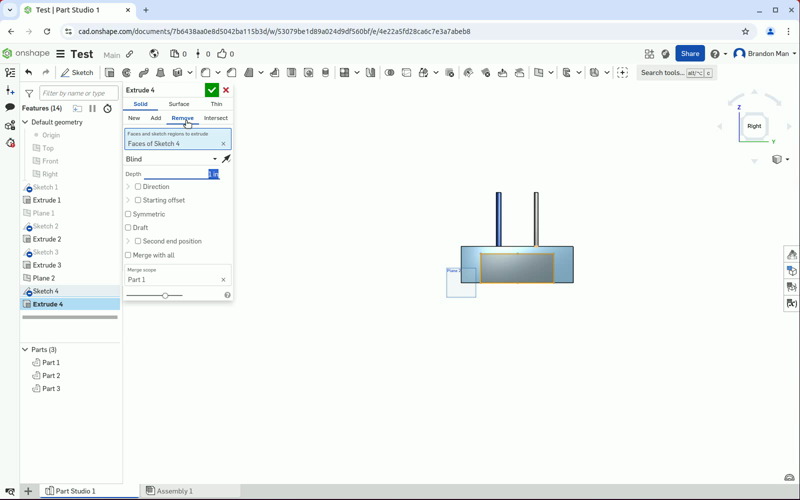
text(30.811)
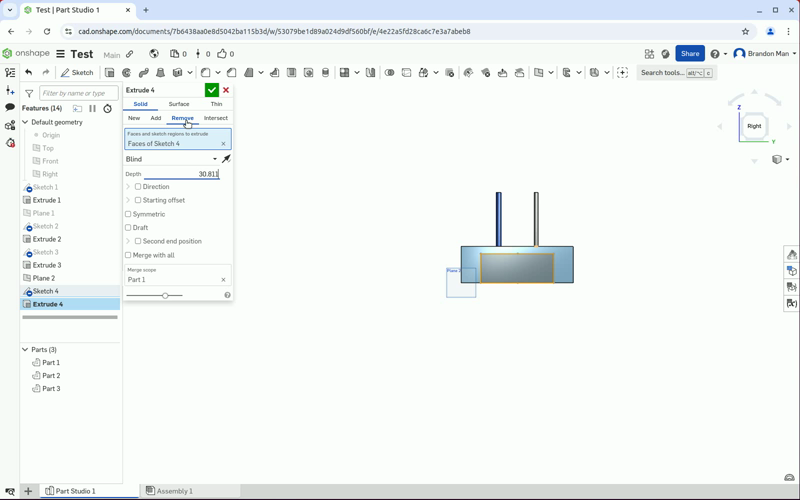
key(tab, 6)
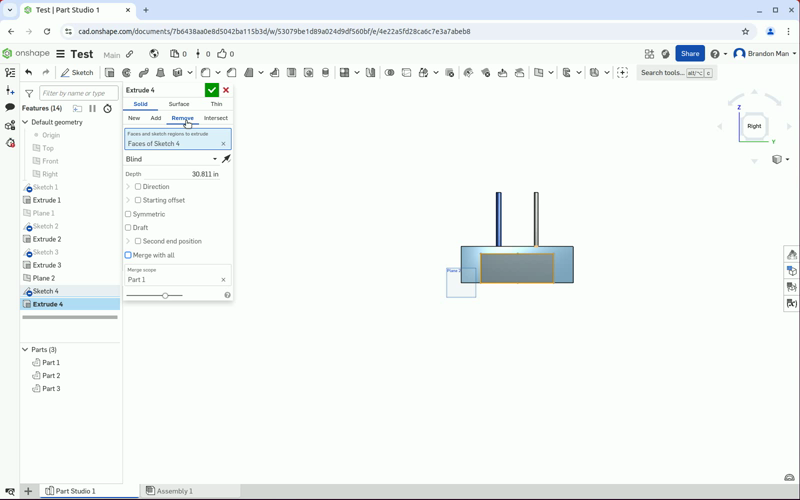
key(space)
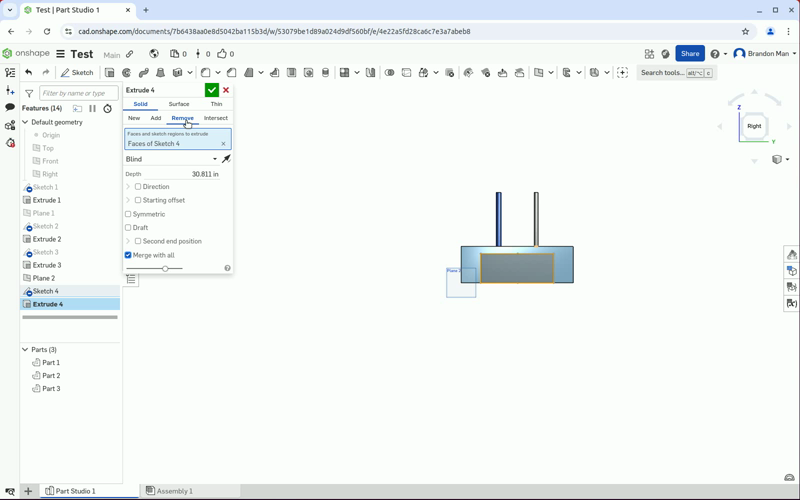
key(enter)
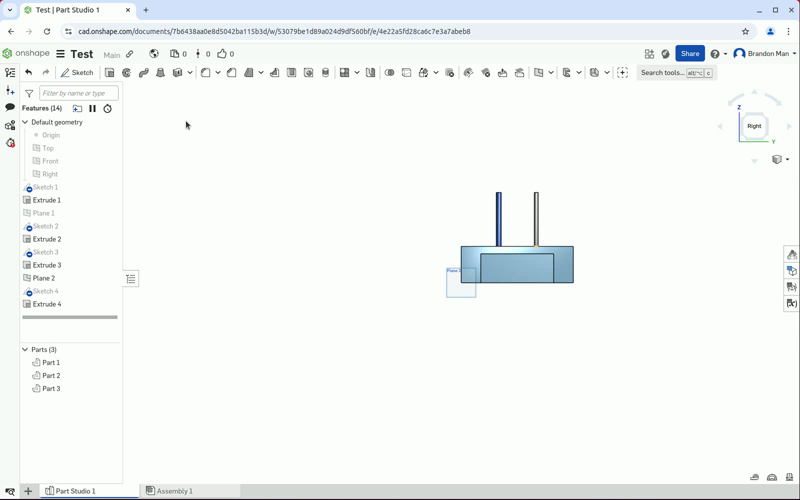
key(shift+h)
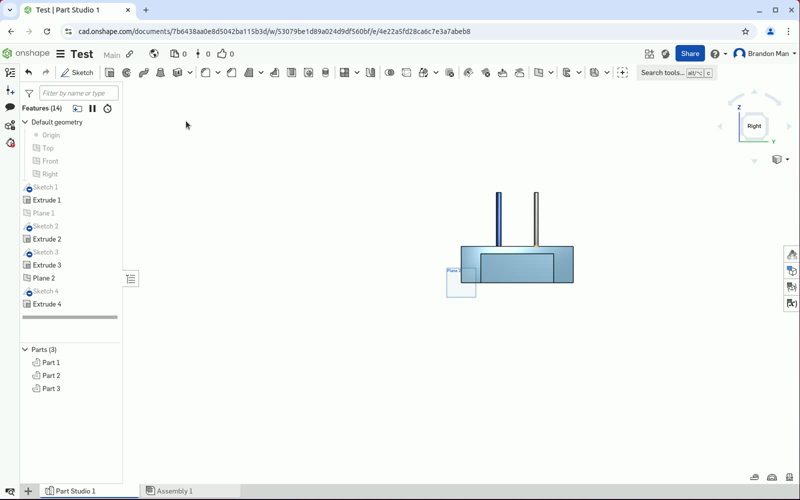
key(shift+h)
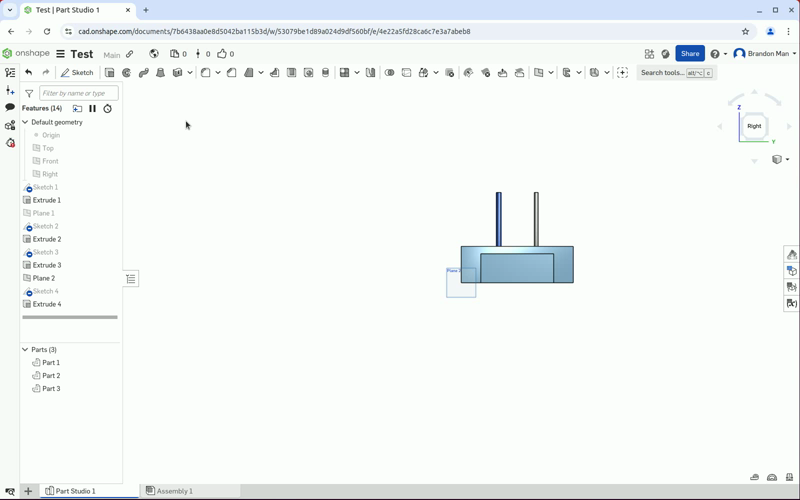
mouse_move(73, 189)
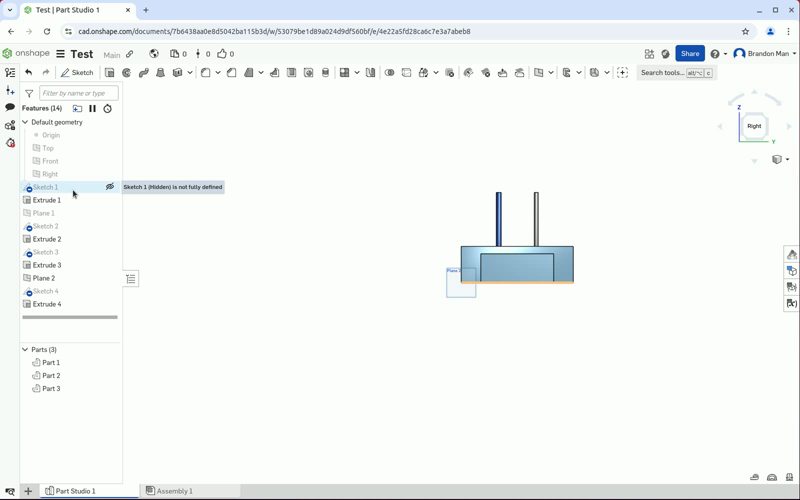
click(73, 189)
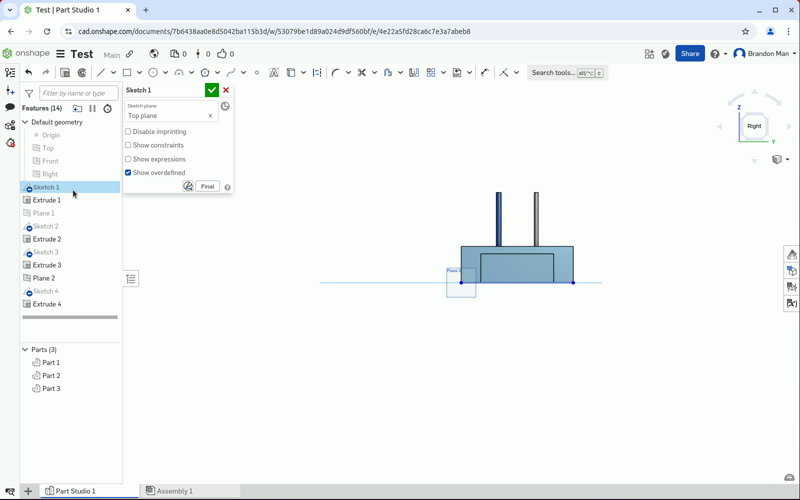
mouse_move(229, 92)
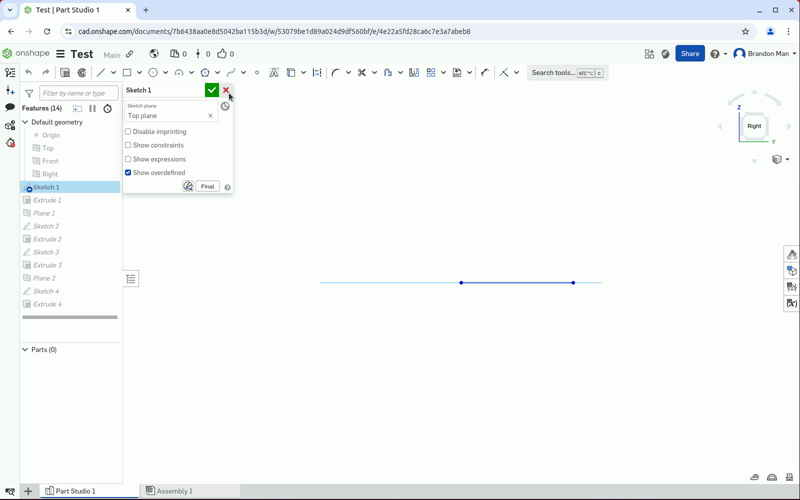
click(229, 92)
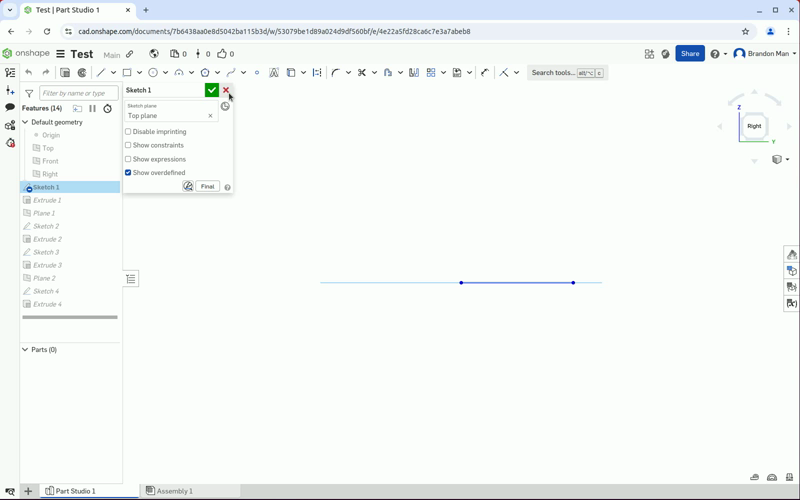
key(shift+s)
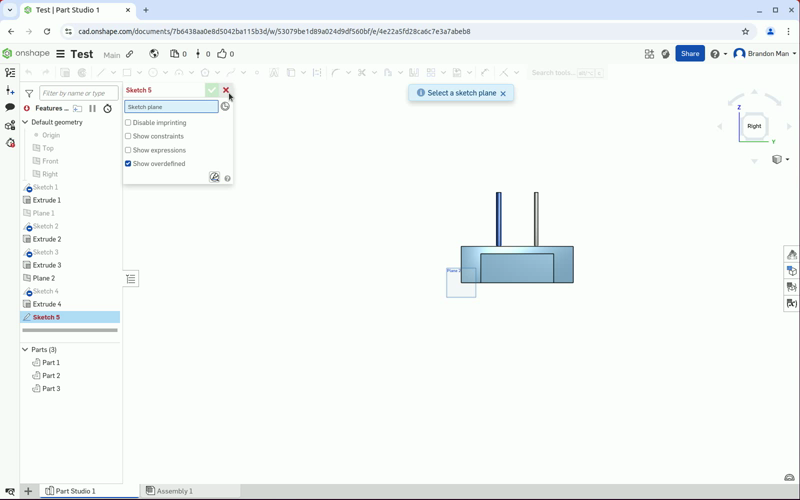
mouse_move(73, 280)
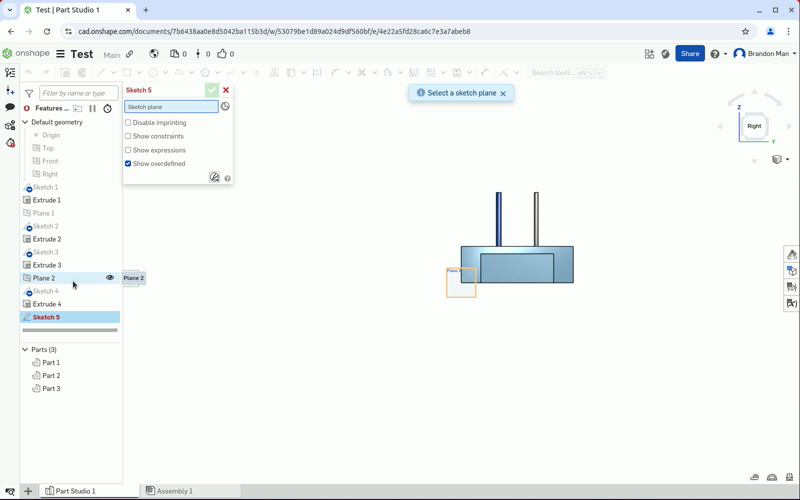
click(73, 280)
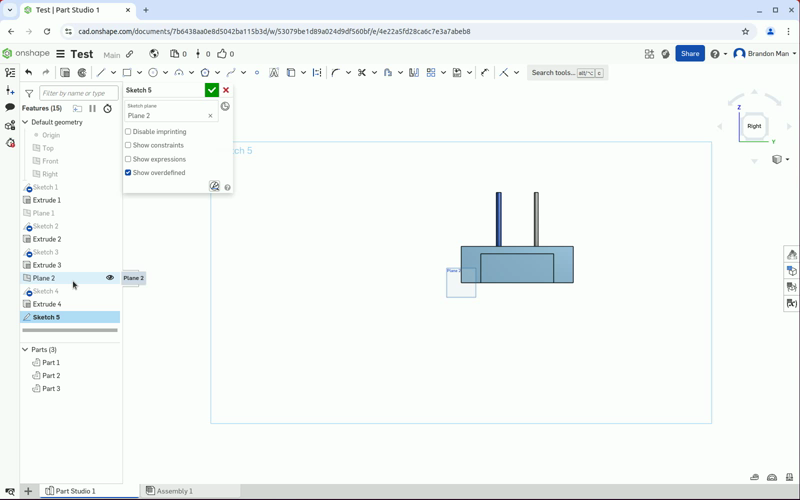
mouse_move(73, 352)
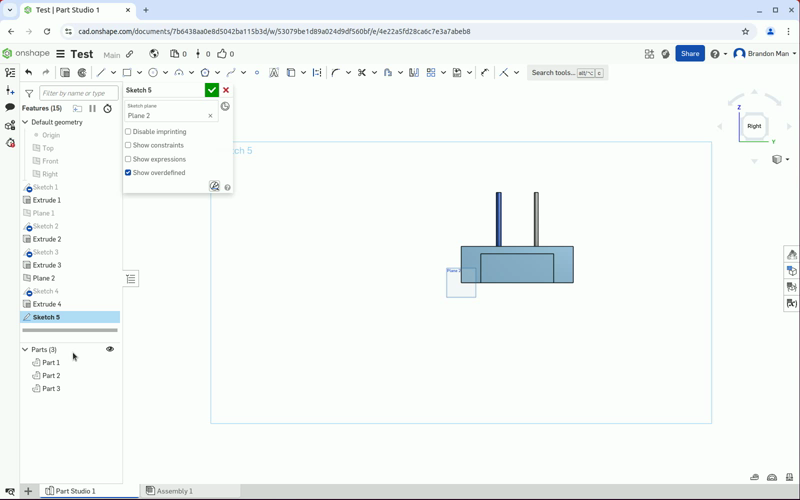
key(y)
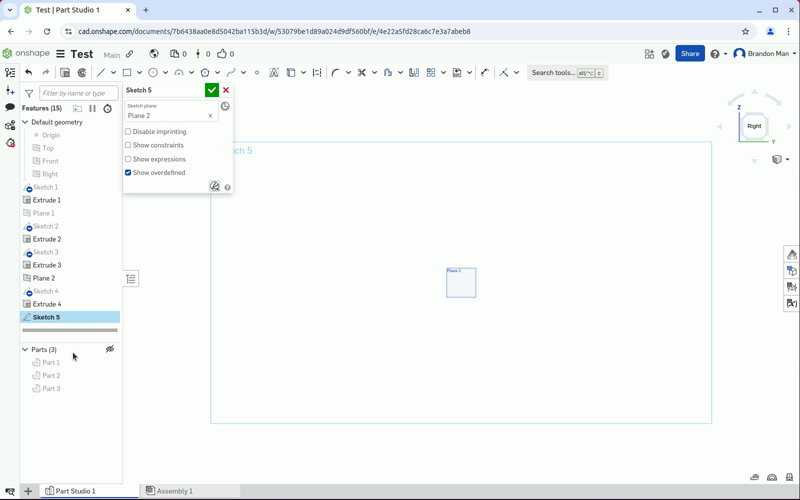
key(l)
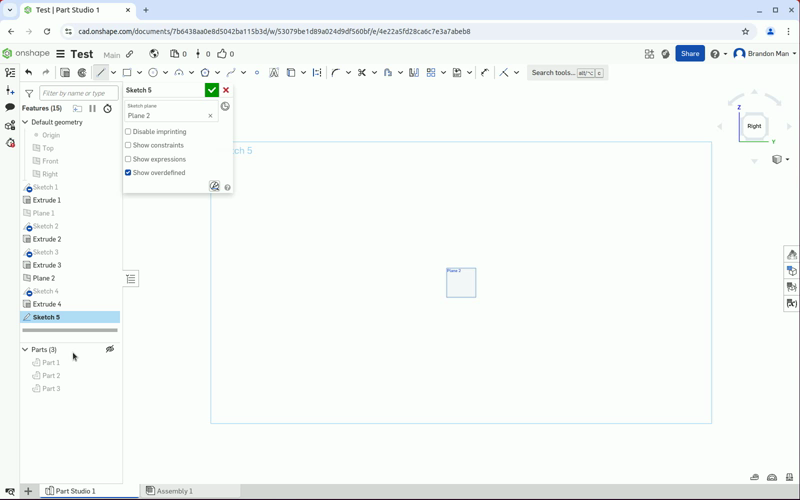
key_down(shift)
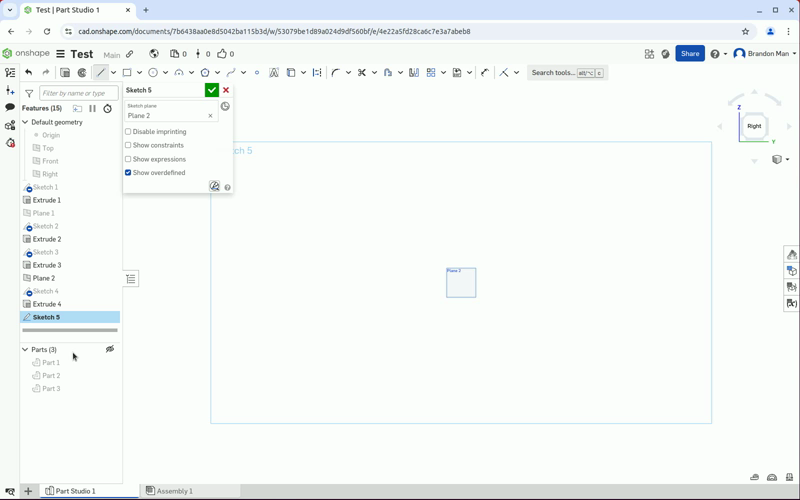
mouse_move(460, 282)
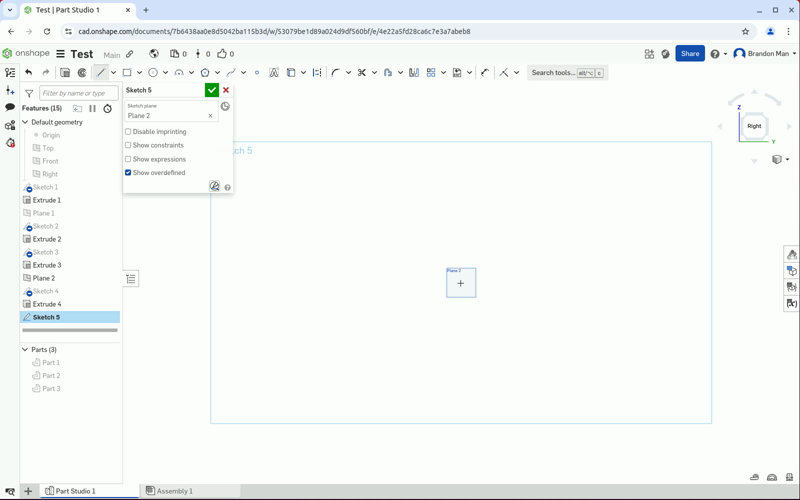
click(460, 282)
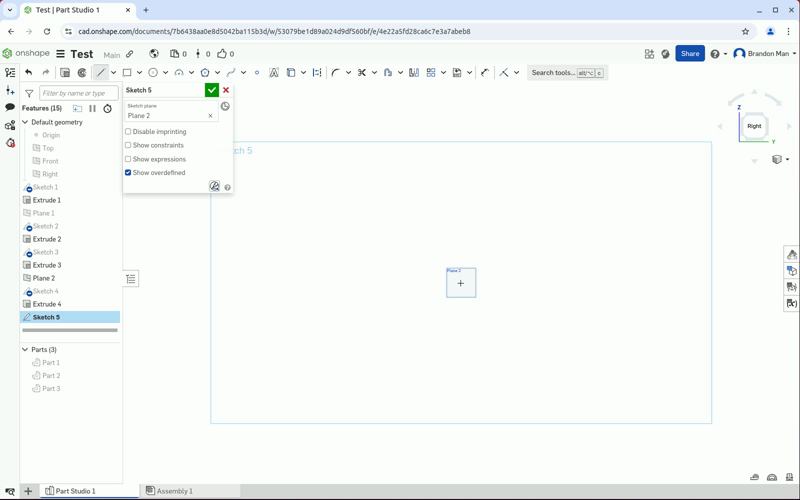
key_up(shift)
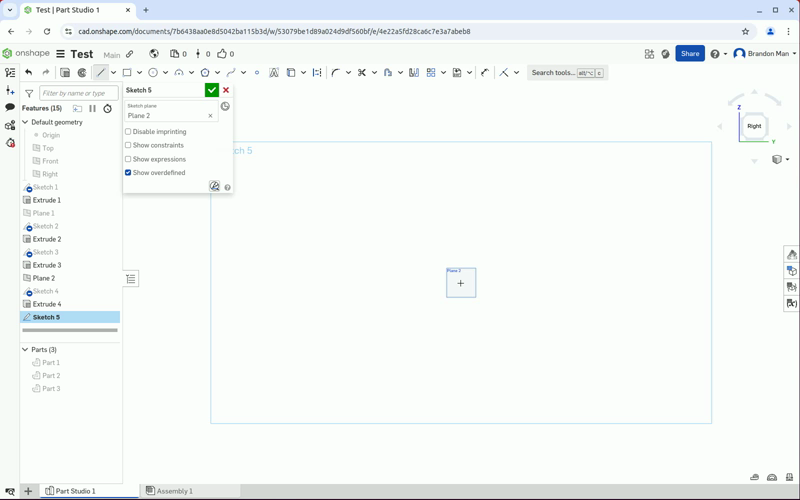
key_down(shift)
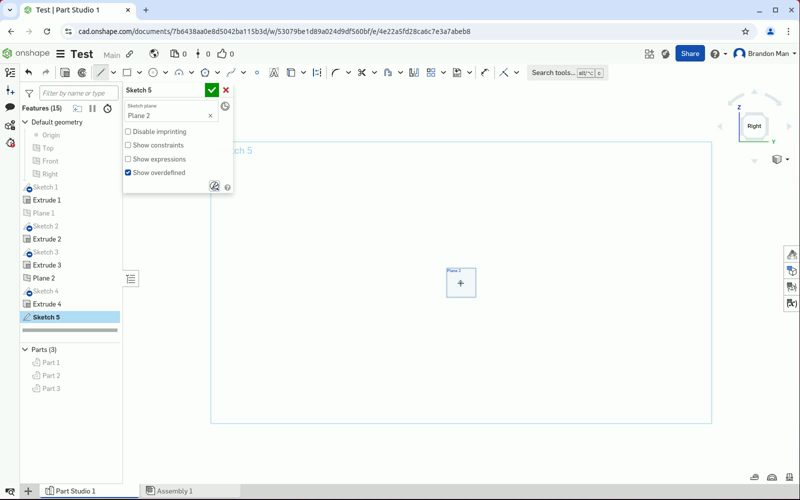
mouse_move(490, 282)
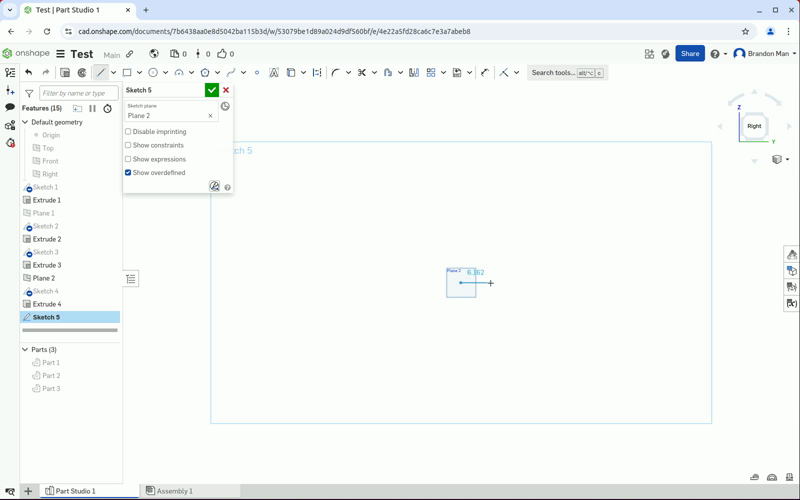
mouse_move(467, 282)
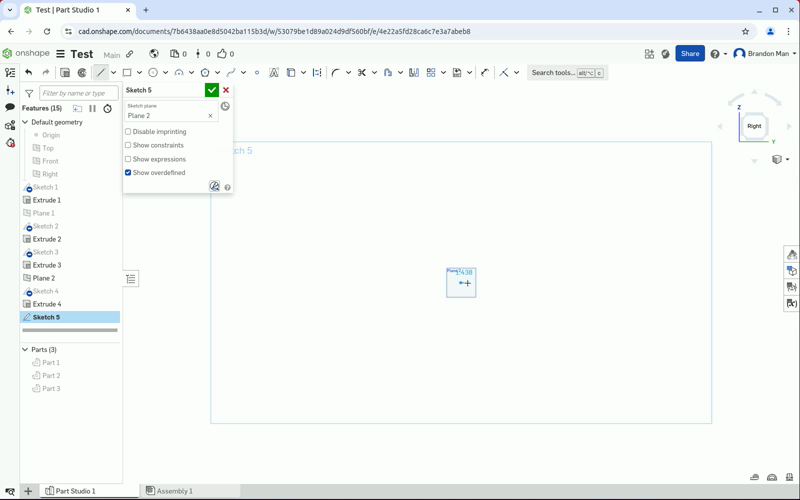
scroll(6)
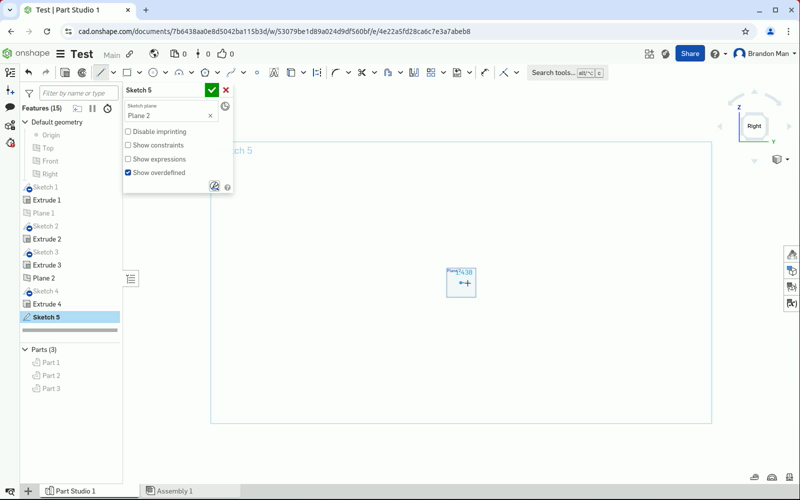
scroll(6)
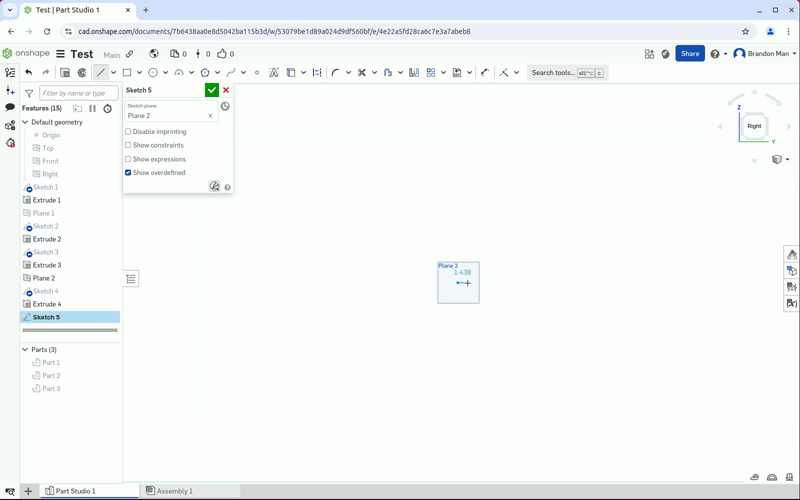
scroll(6)
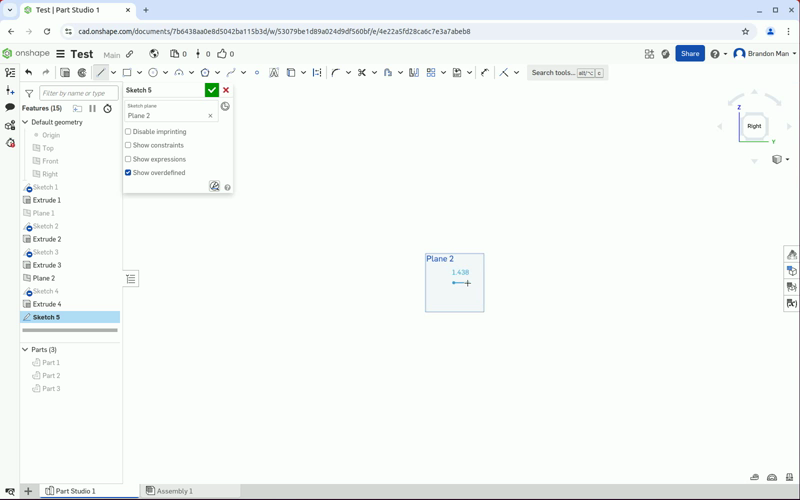
scroll(6)
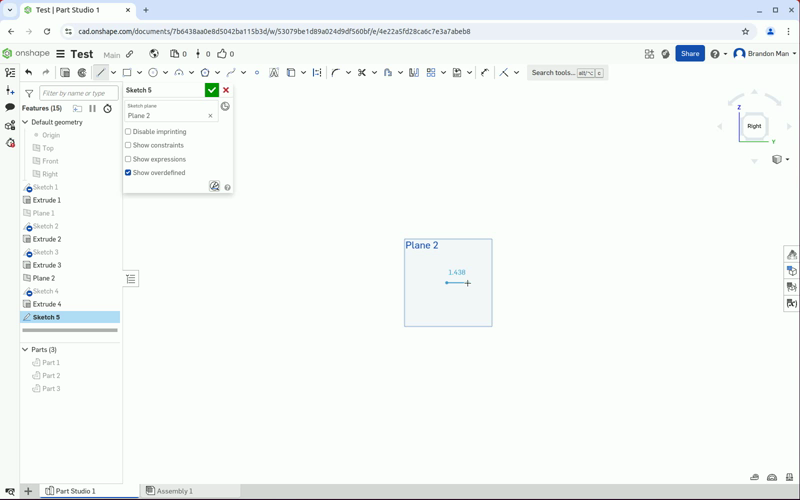
scroll(6)
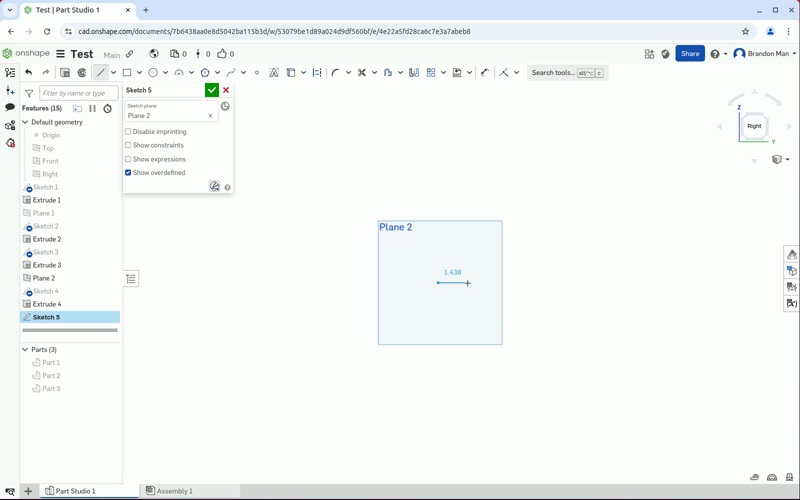
scroll(6)
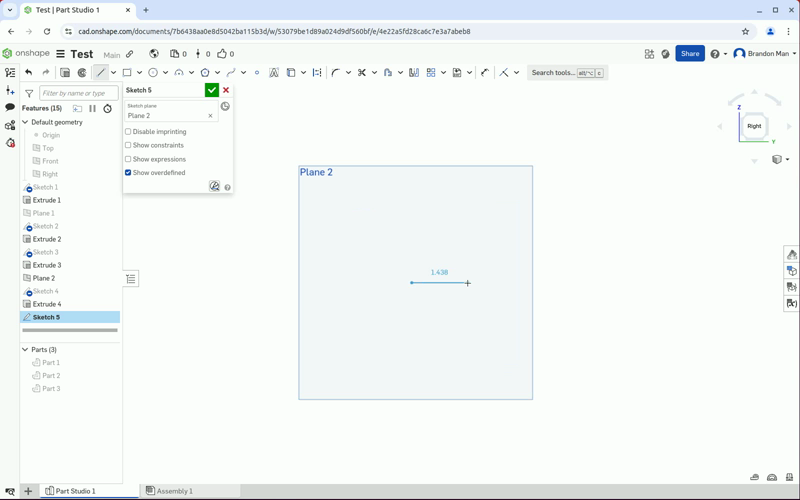
scroll(6)
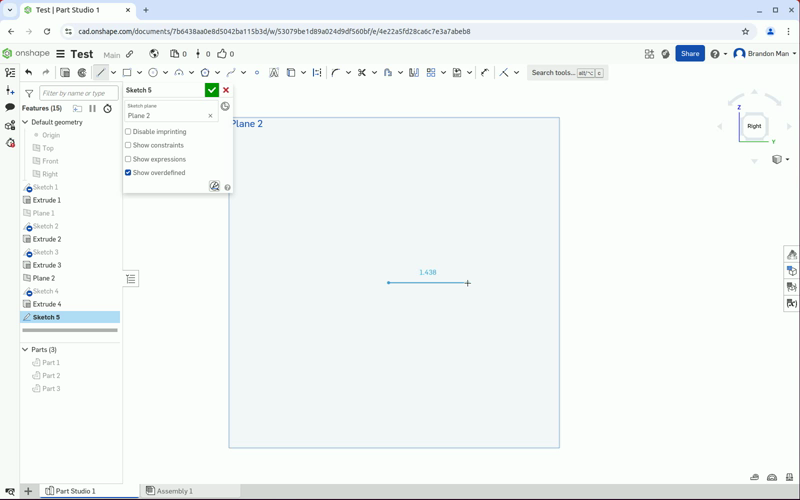
click(467, 282)
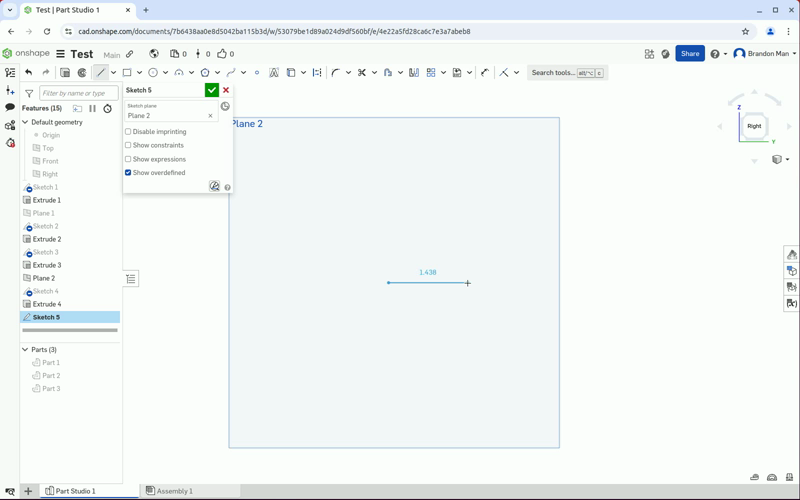
scroll(-6)
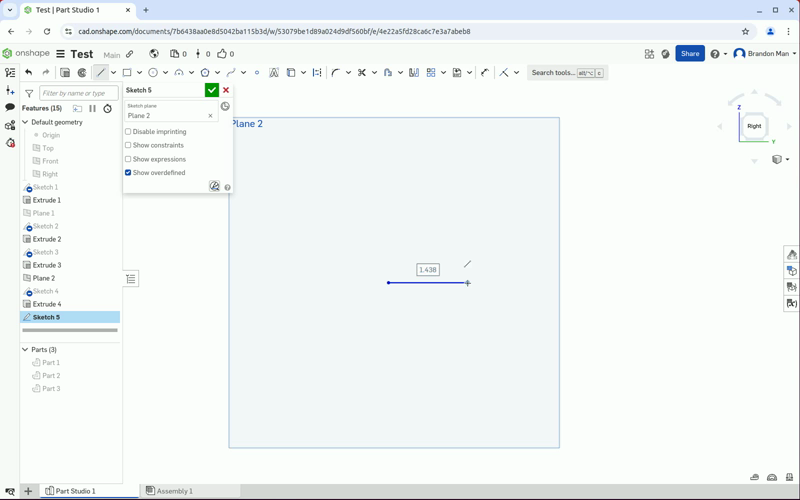
scroll(-6)
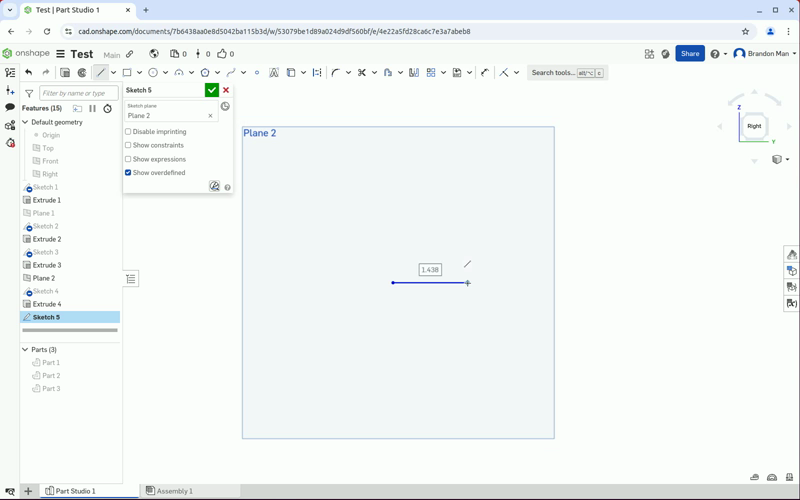
scroll(-6)
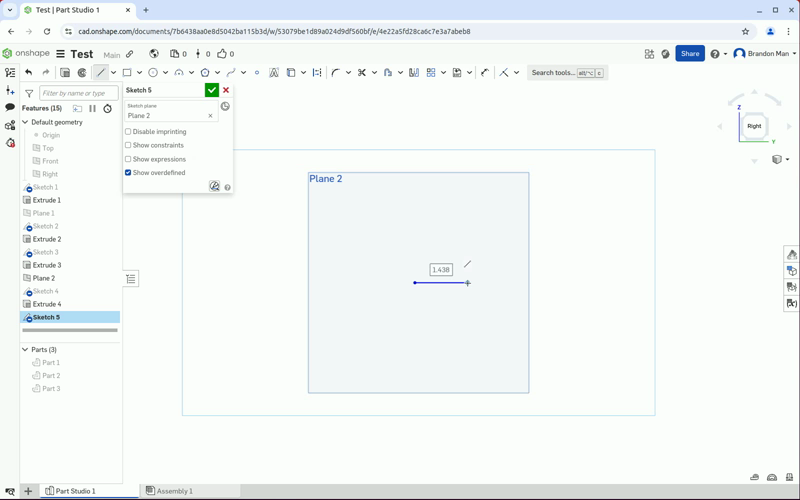
scroll(-6)
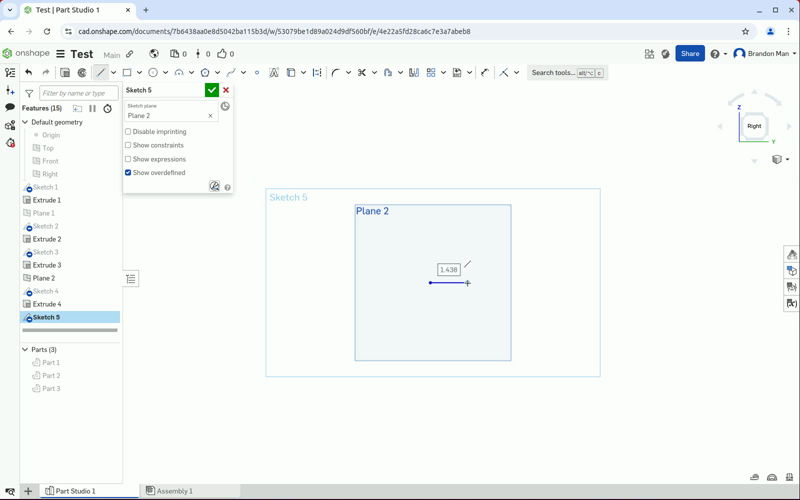
scroll(-6)
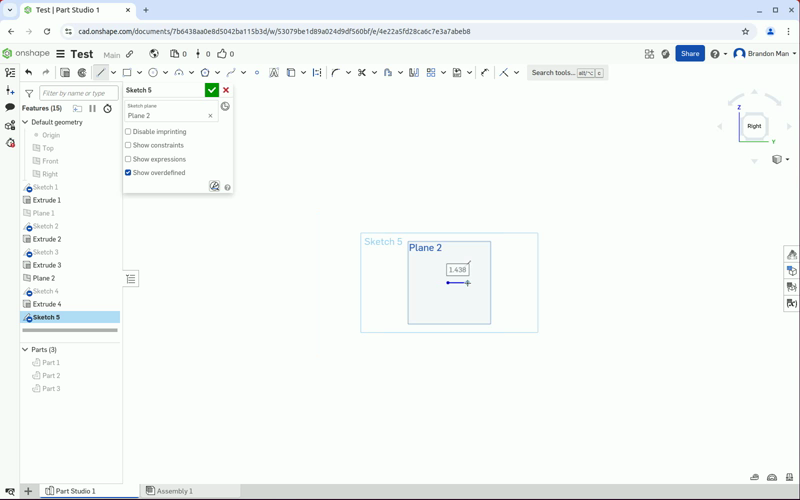
scroll(-6)
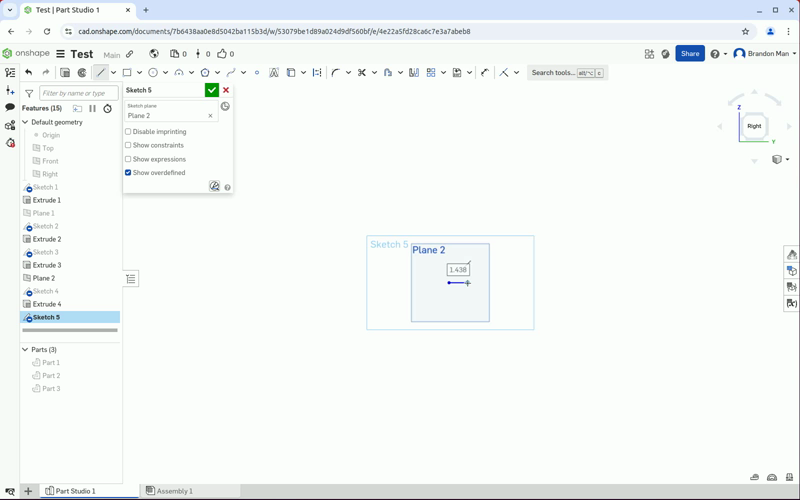
scroll(-6)
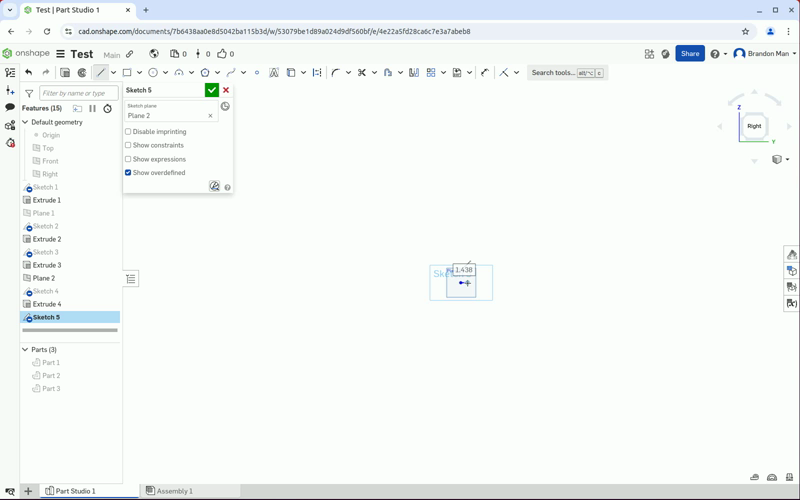
key_up(shift)
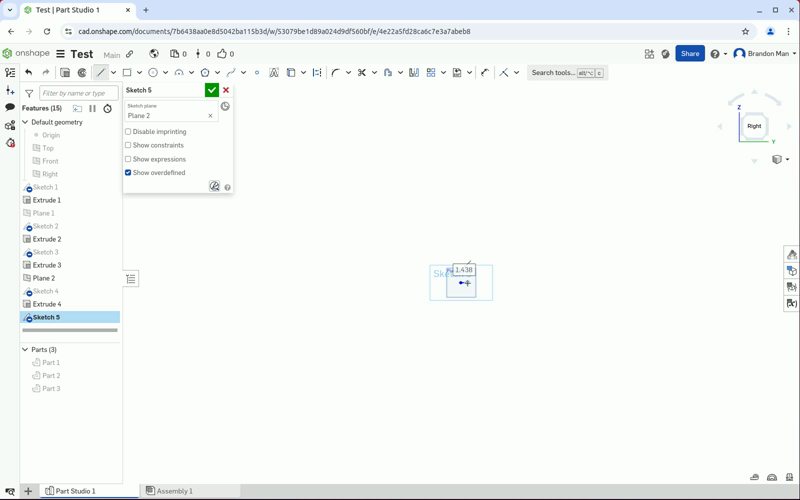
key_down(shift)
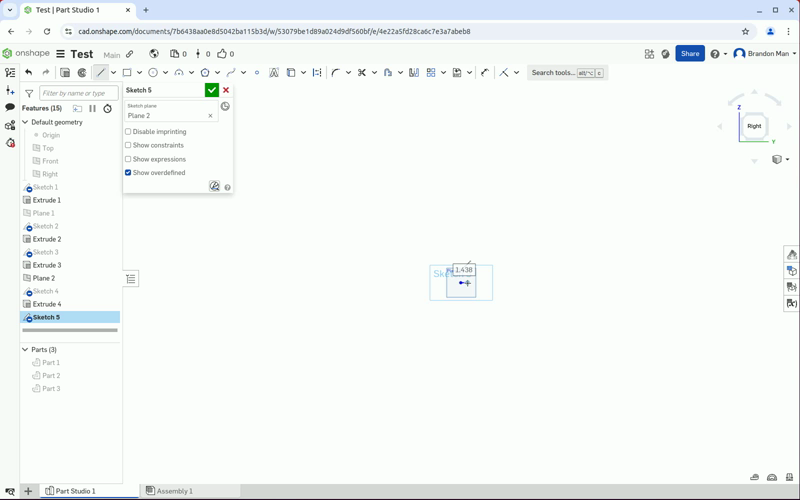
mouse_move(497, 282)
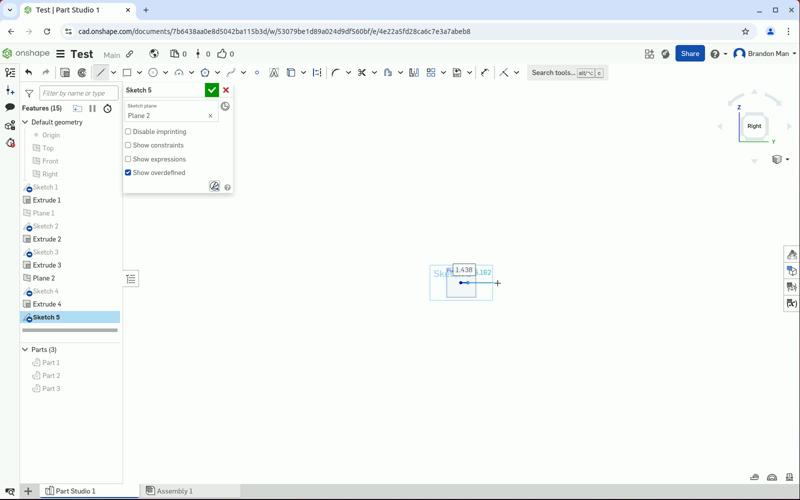
mouse_move(467, 269)
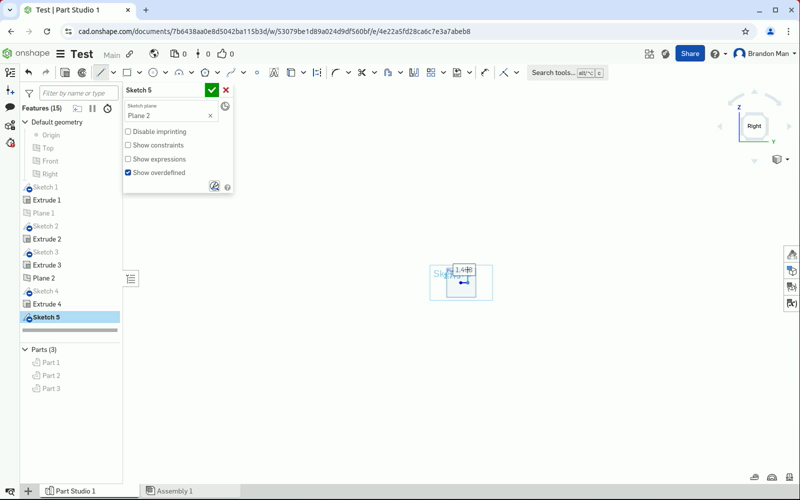
click(467, 269)
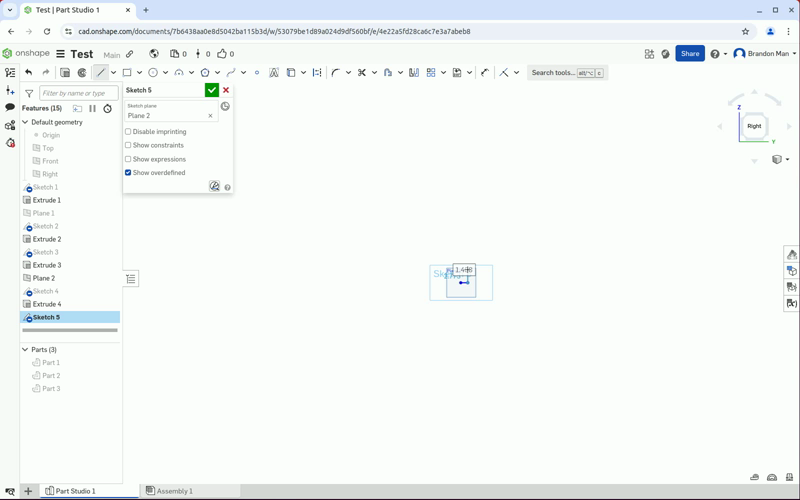
key_up(shift)
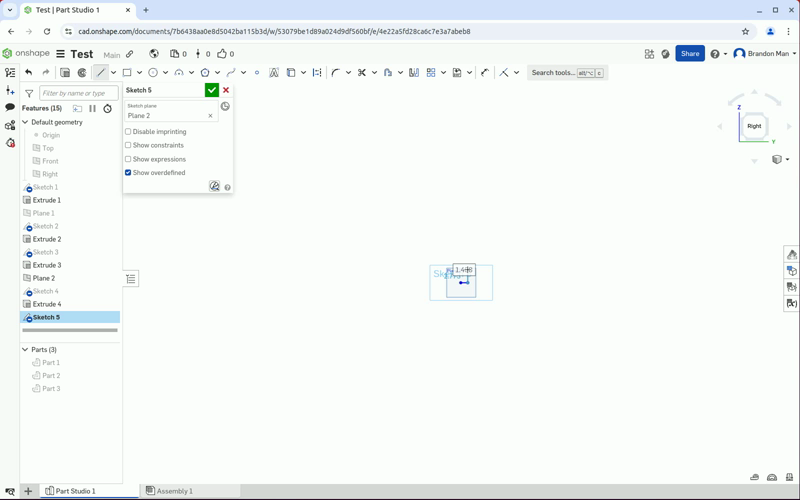
key_down(shift)
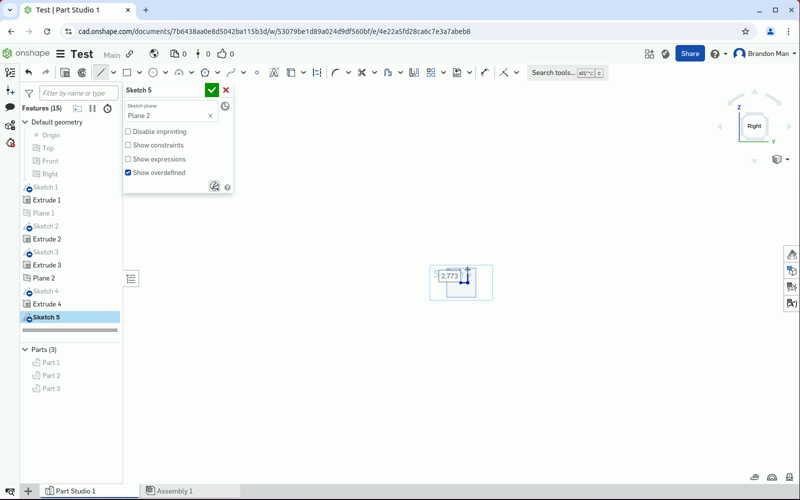
mouse_move(497, 269)
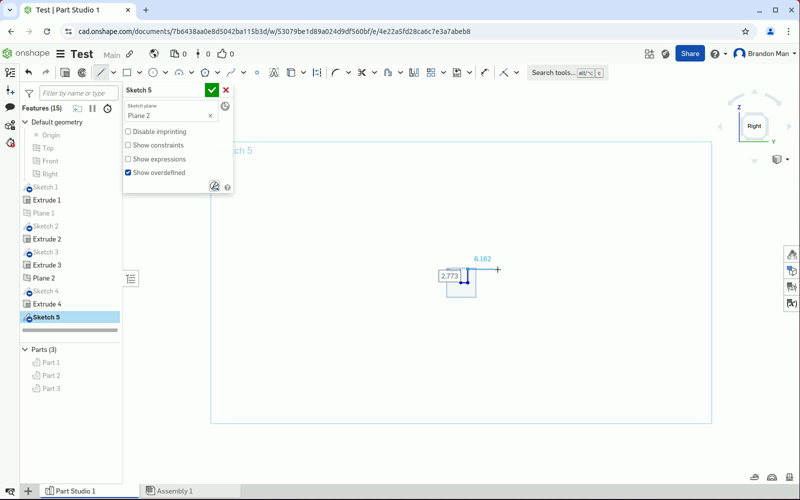
mouse_move(460, 269)
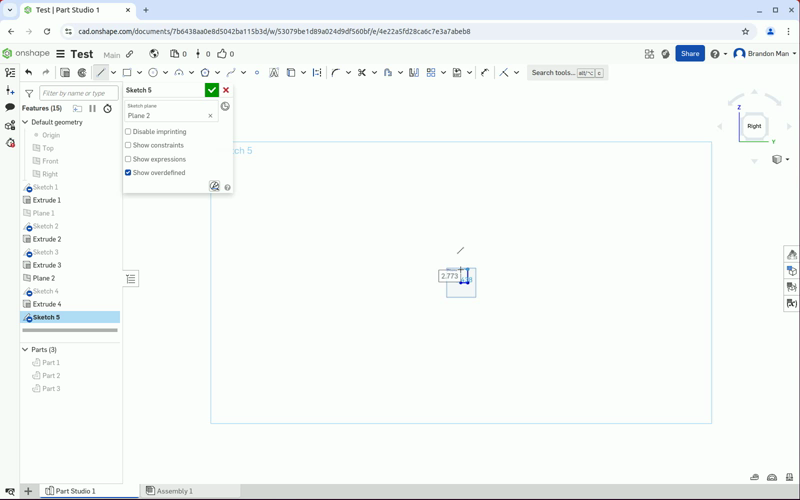
scroll(6)
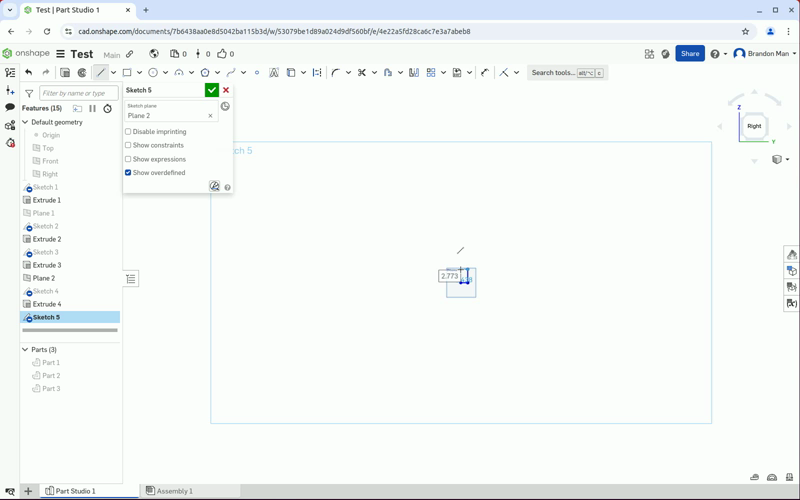
scroll(6)
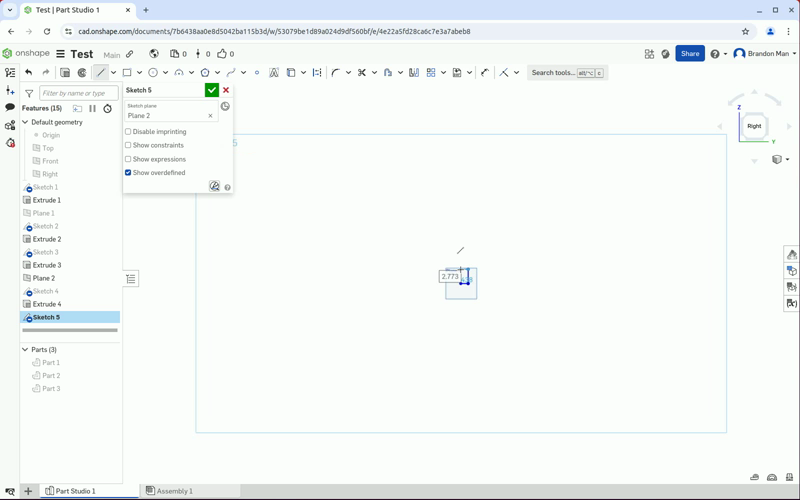
scroll(6)
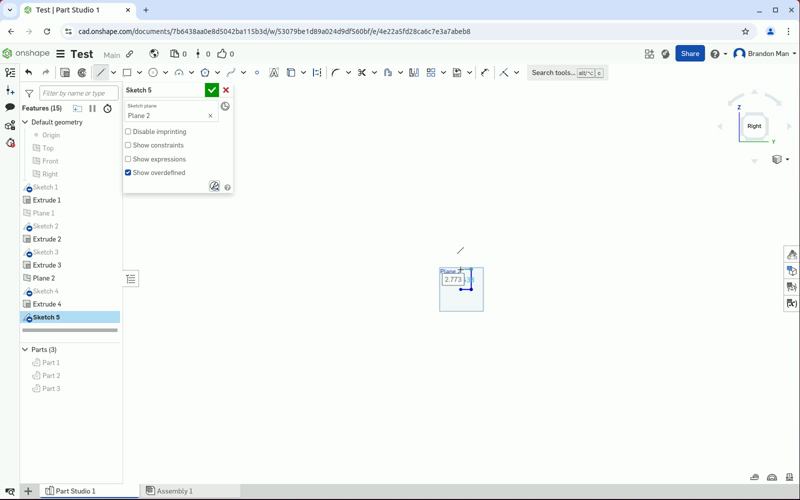
scroll(6)
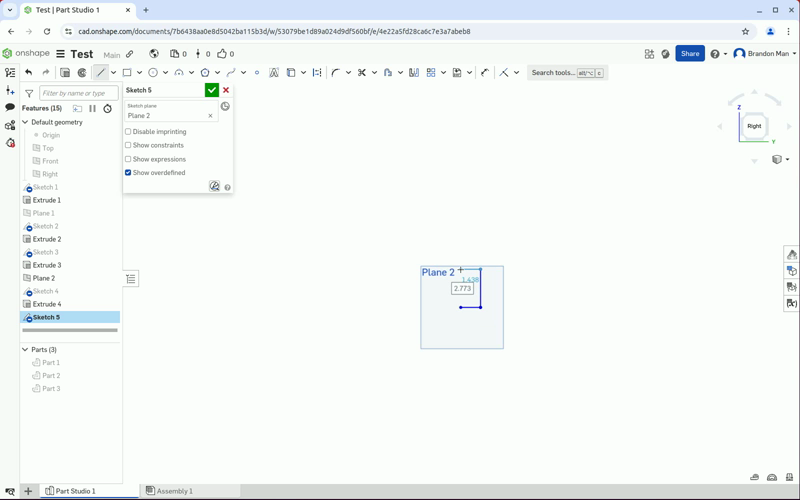
scroll(6)
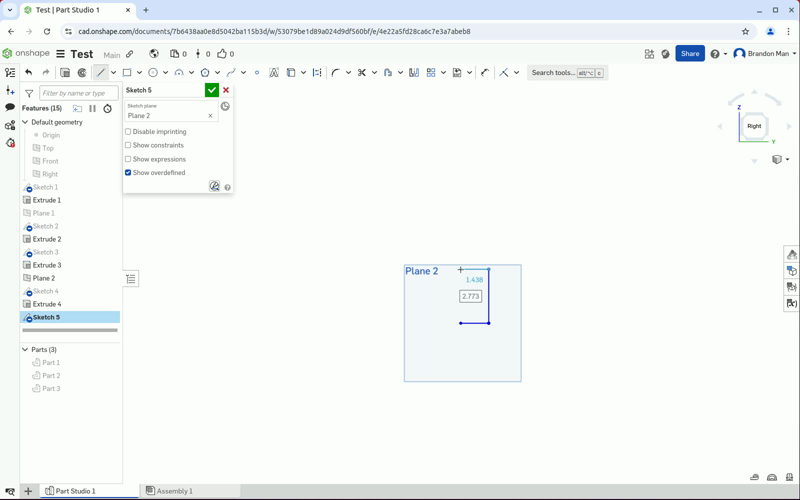
scroll(6)
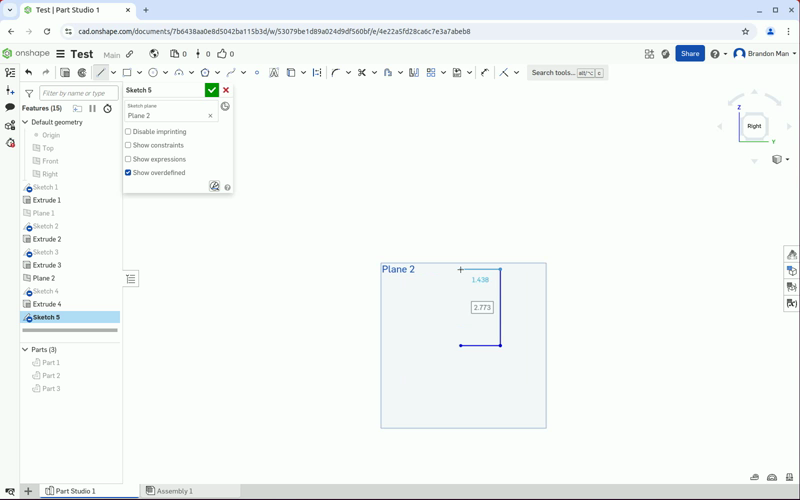
scroll(6)
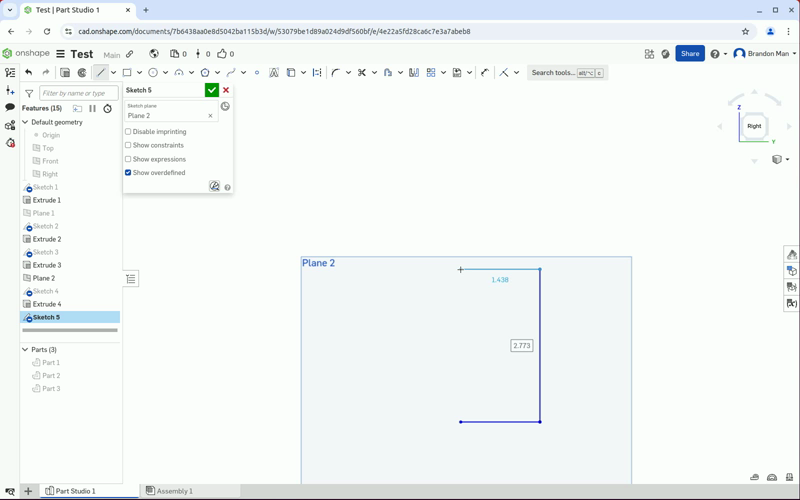
click(460, 269)
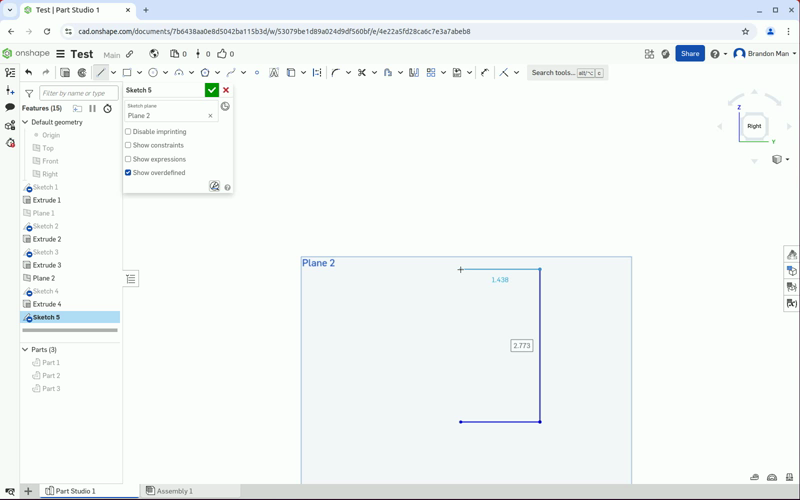
scroll(-6)
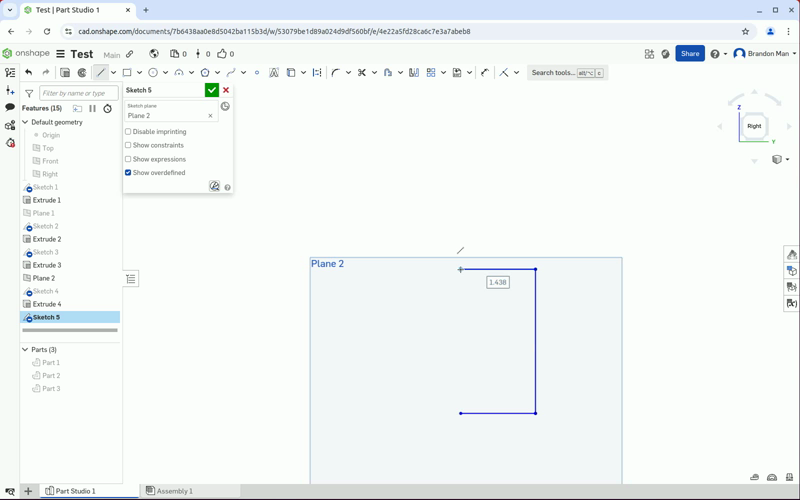
scroll(-6)
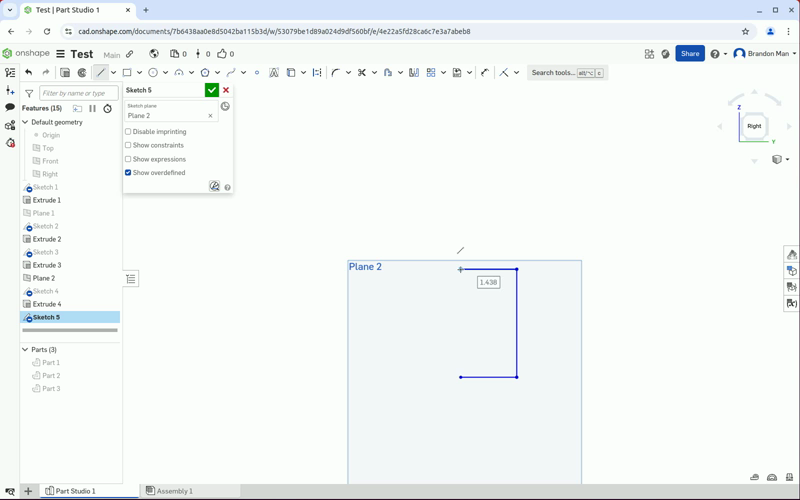
scroll(-6)
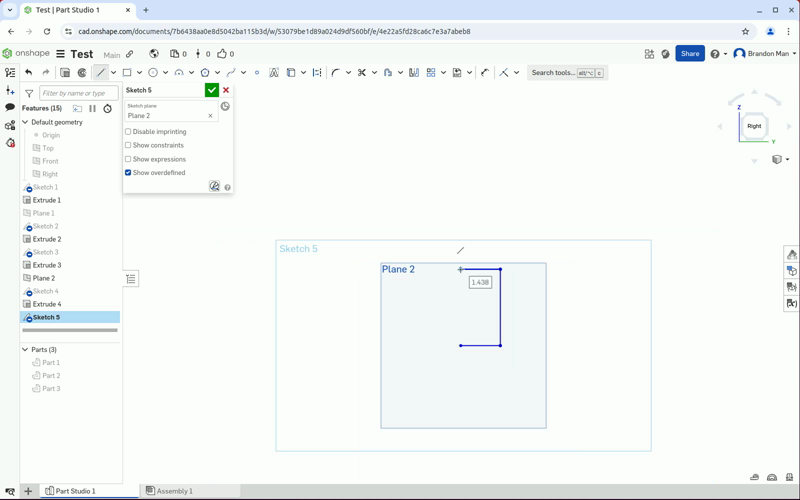
scroll(-6)
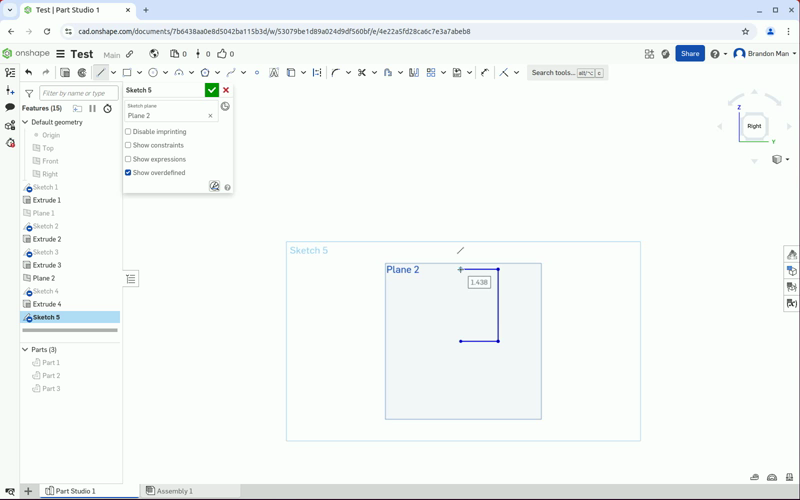
scroll(-6)
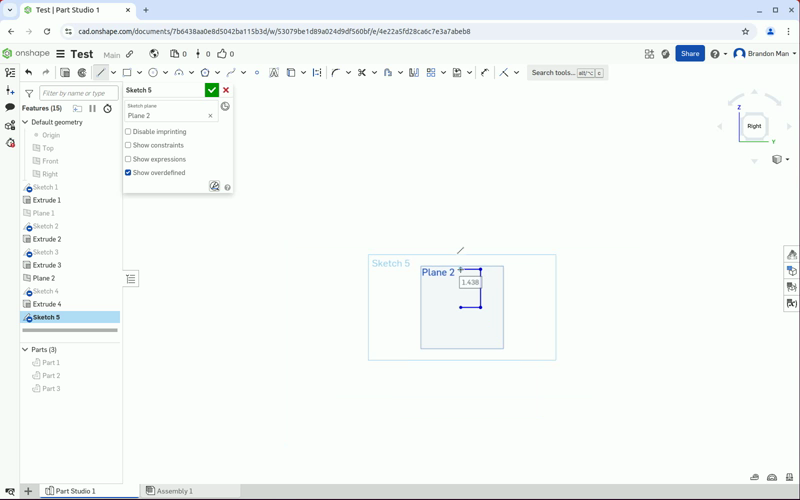
scroll(-6)
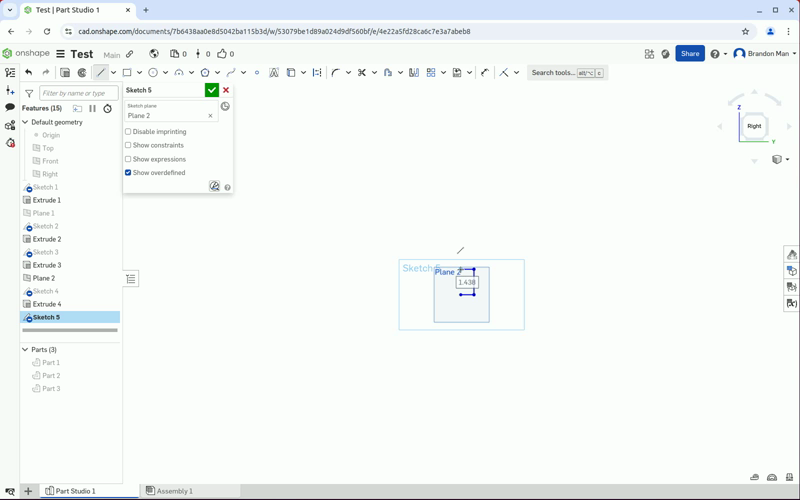
scroll(-6)
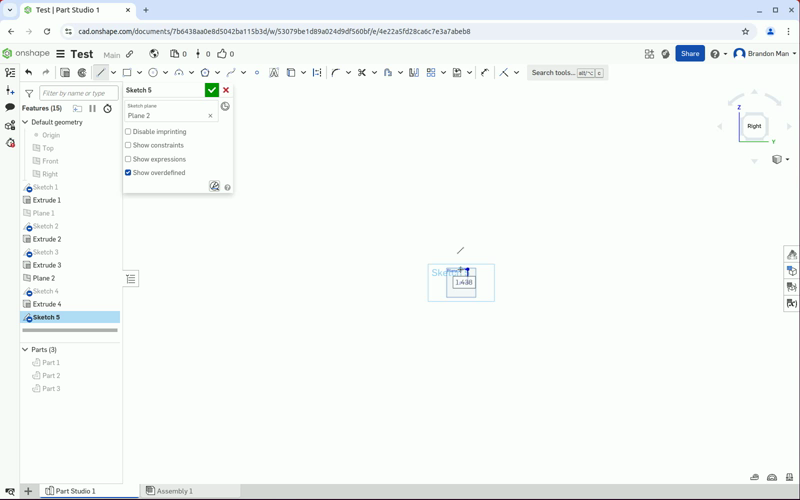
key_up(shift)
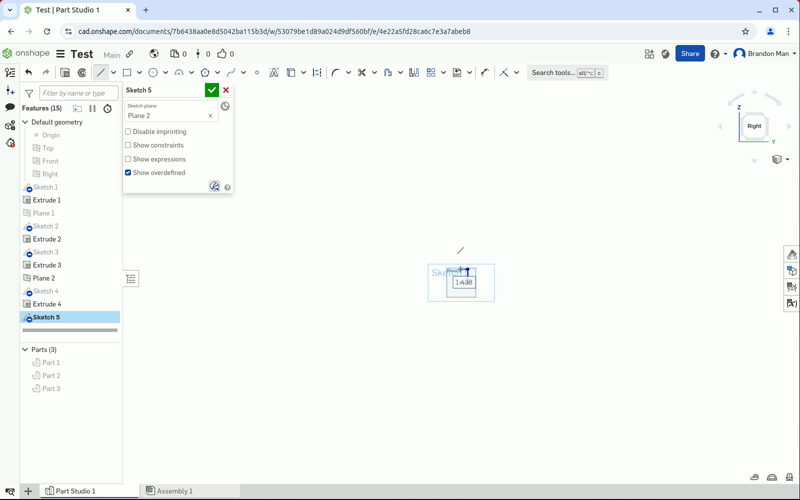
mouse_move(490, 269)
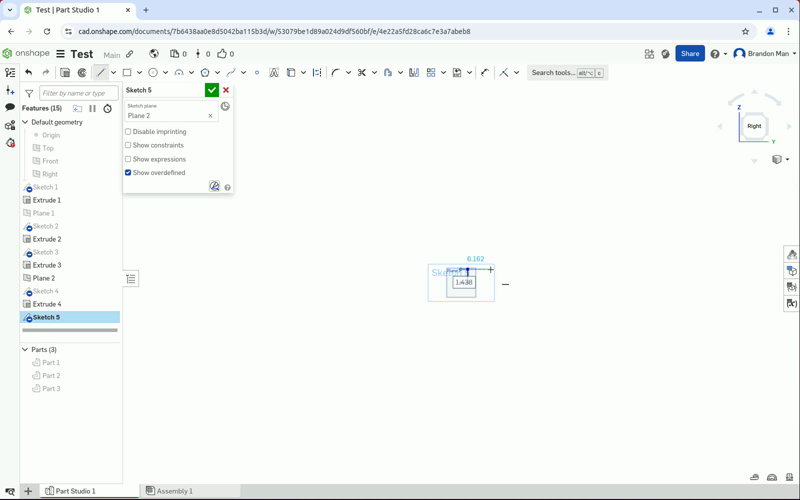
key_down(shift)
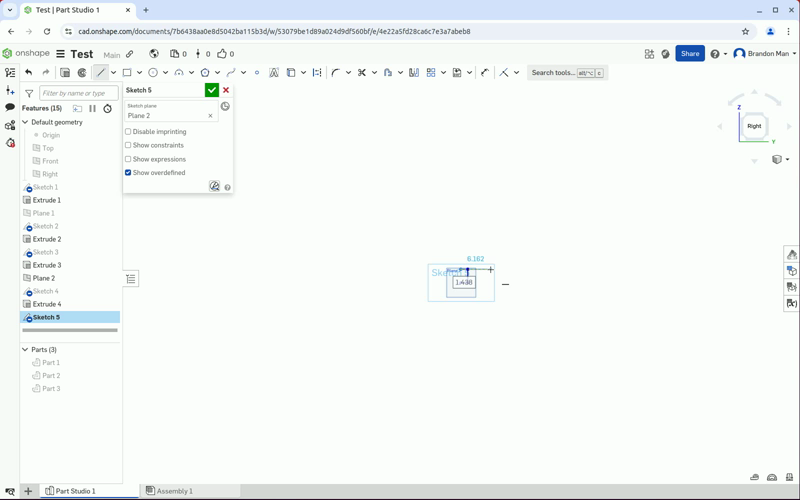
mouse_move(460, 282)
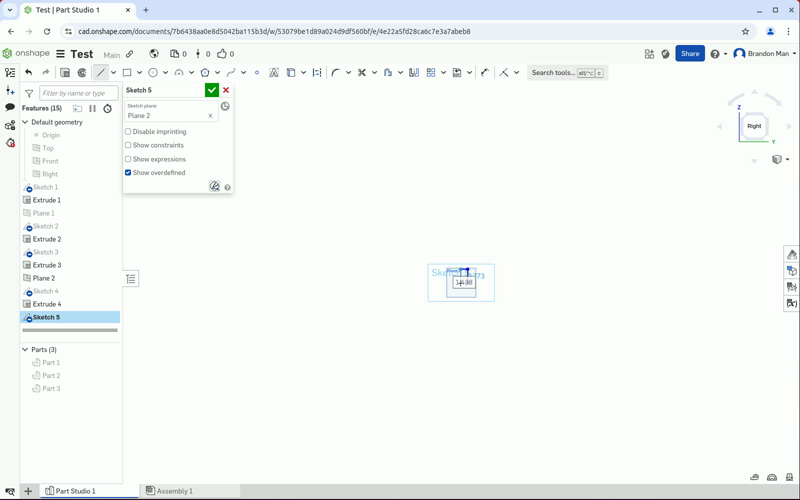
key_up(shift)
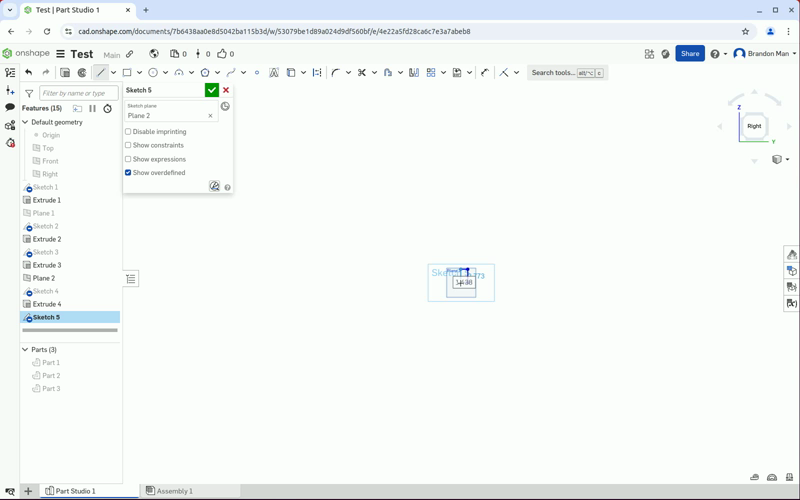
click(460, 282)
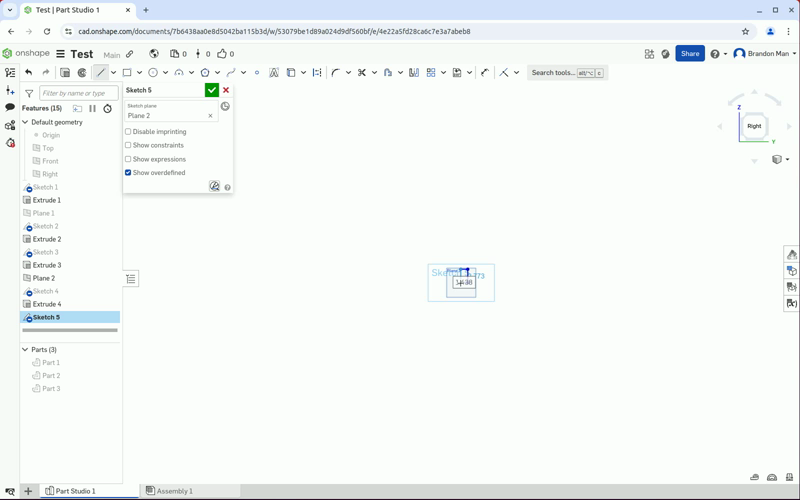
key(esc)
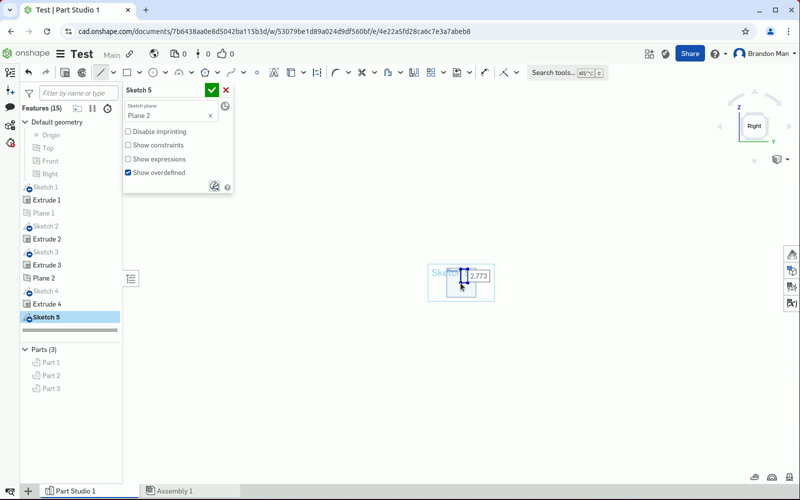
mouse_move(466, 275)
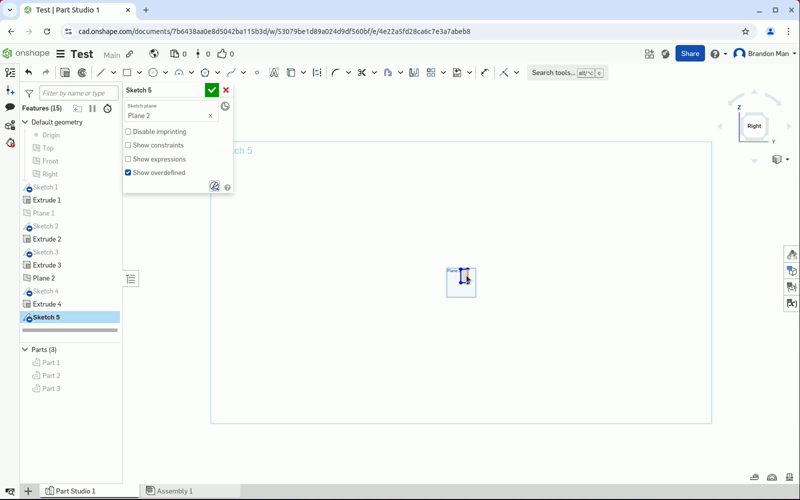
scroll(6)
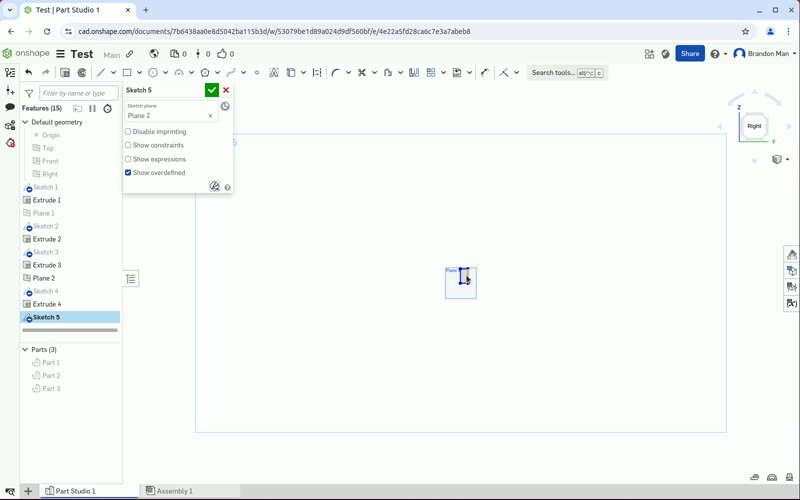
scroll(6)
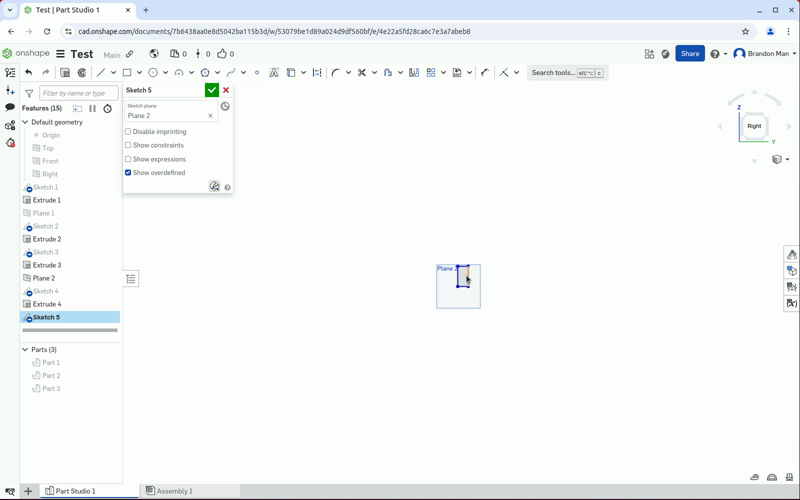
scroll(6)
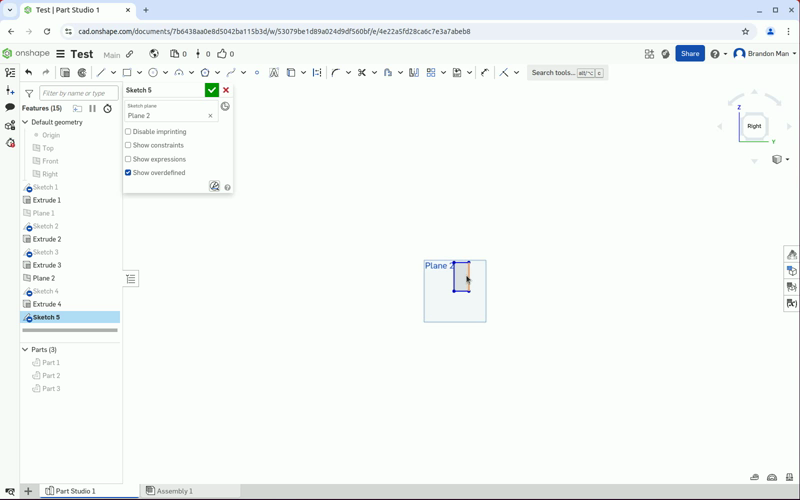
scroll(6)
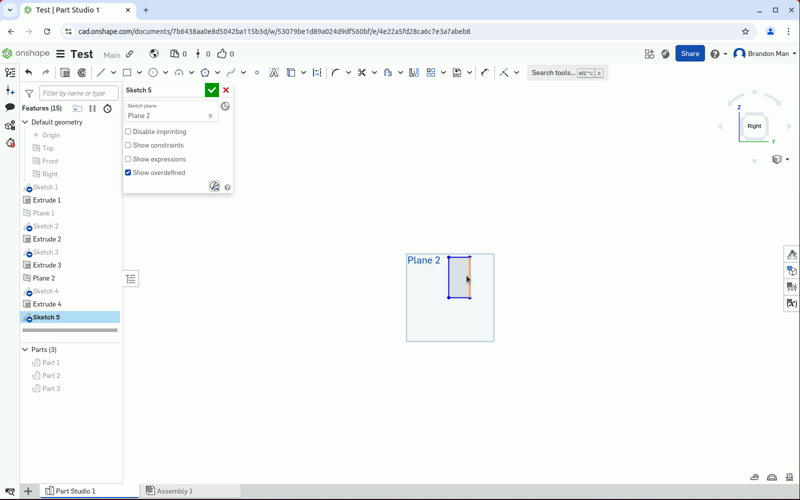
scroll(6)
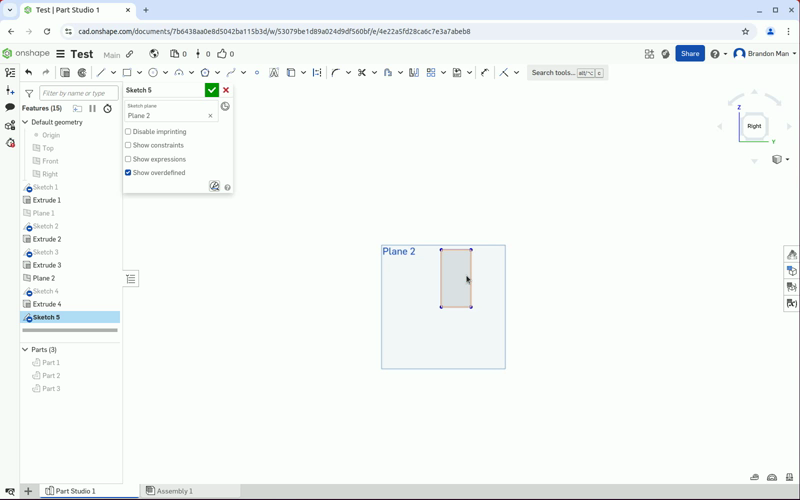
scroll(6)
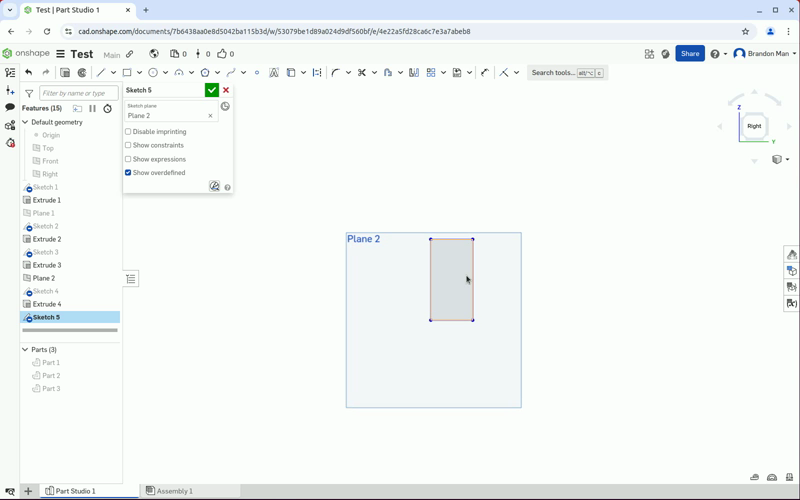
scroll(6)
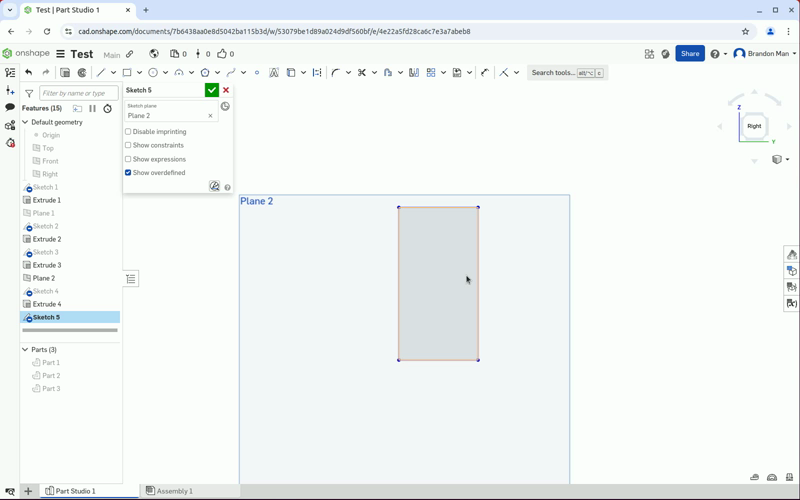
click(466, 275)
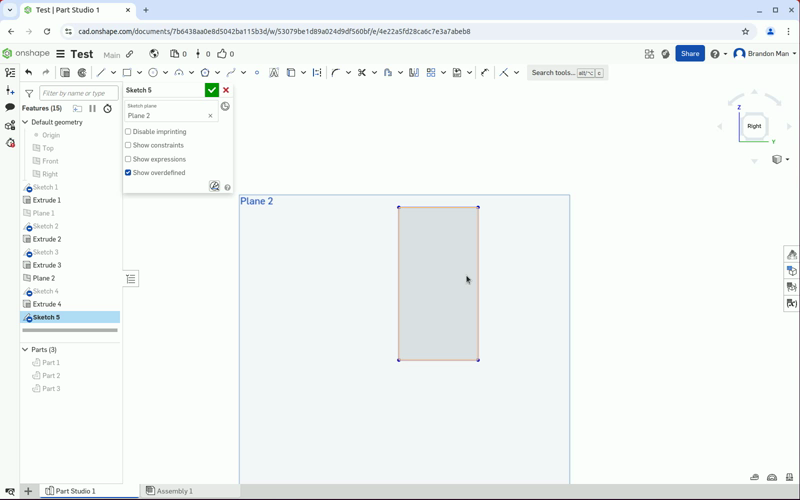
scroll(-6)
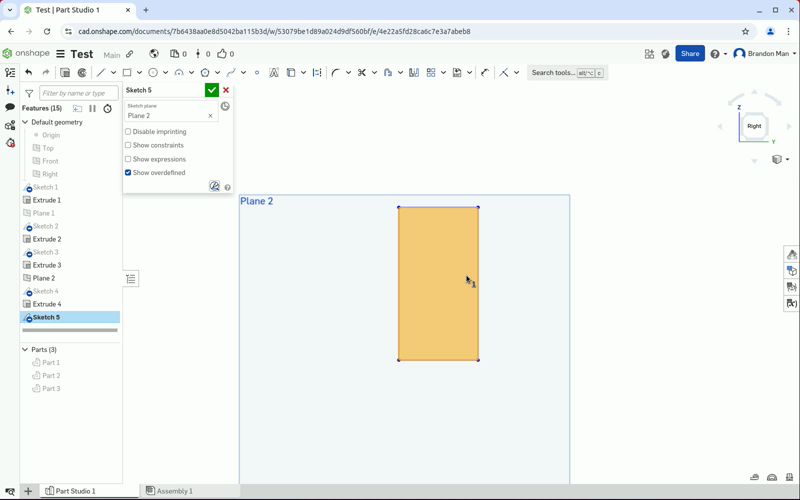
scroll(-6)
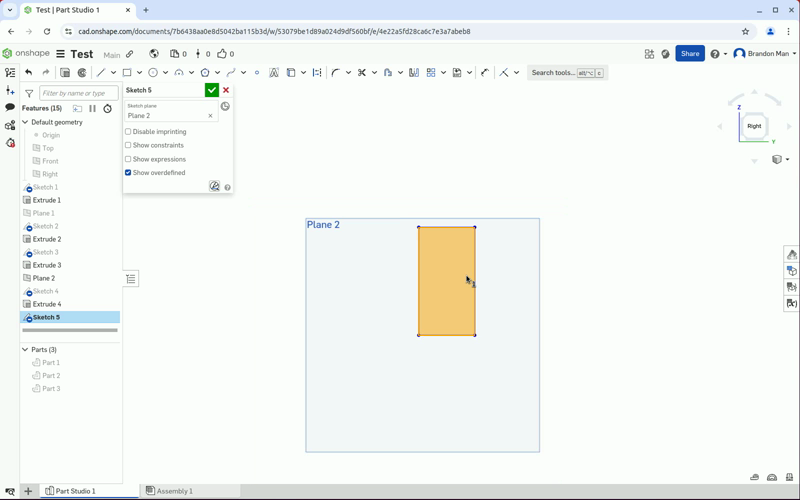
scroll(-6)
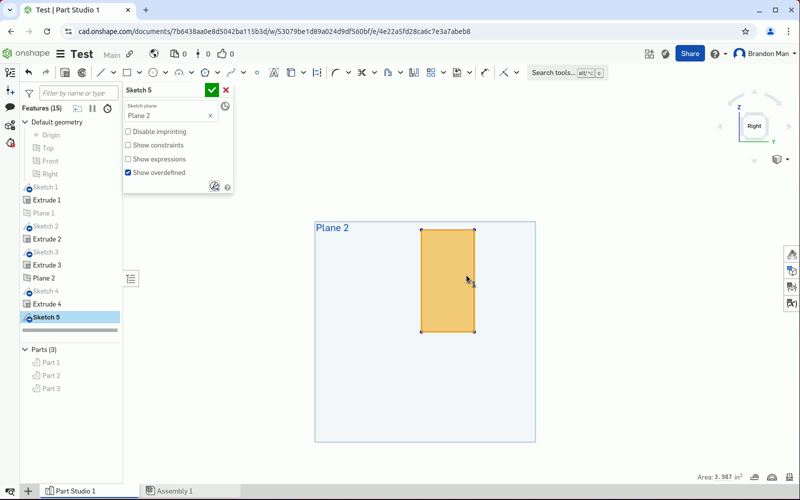
scroll(-6)
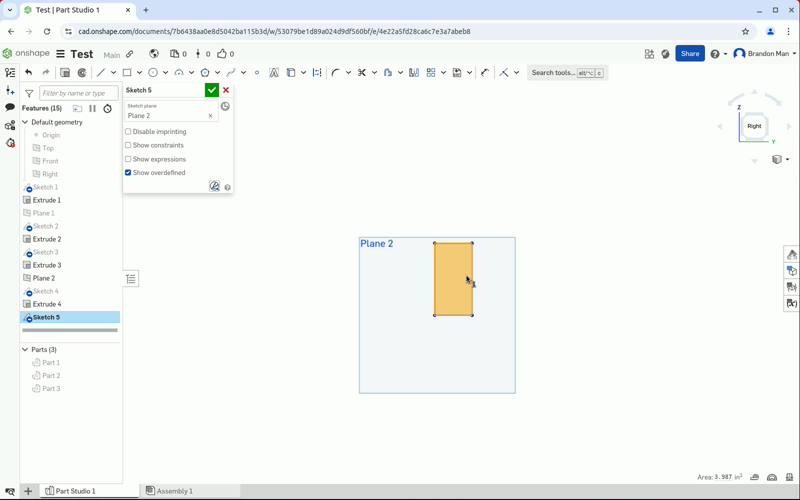
scroll(-6)
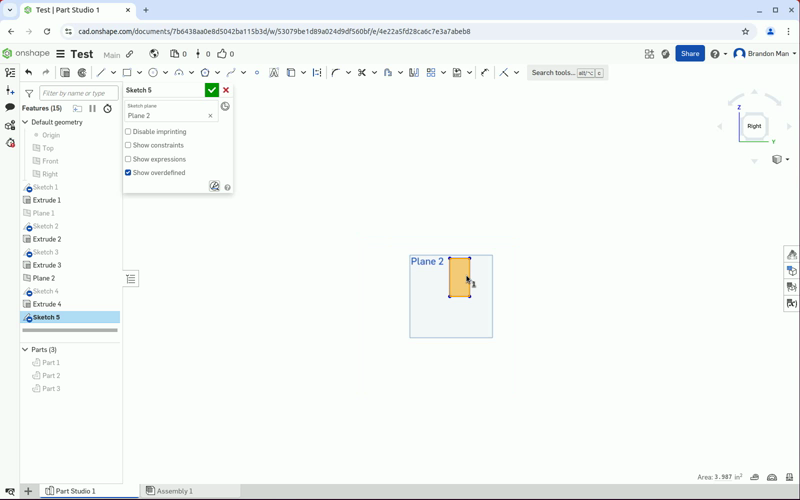
scroll(-6)
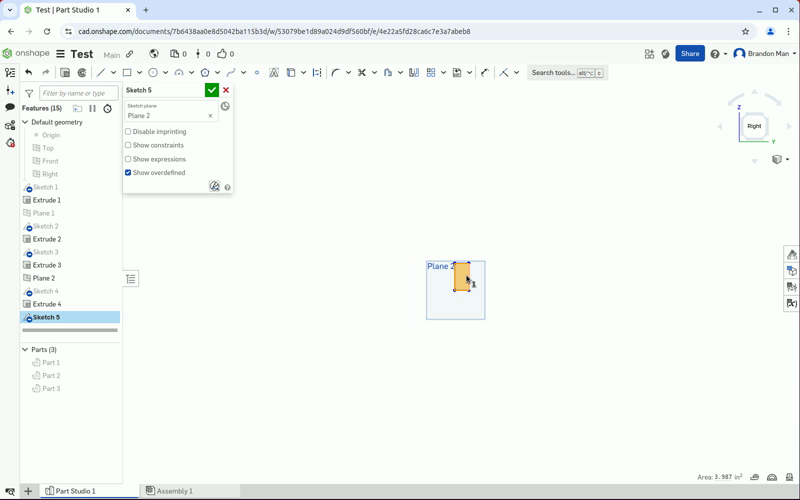
scroll(-6)
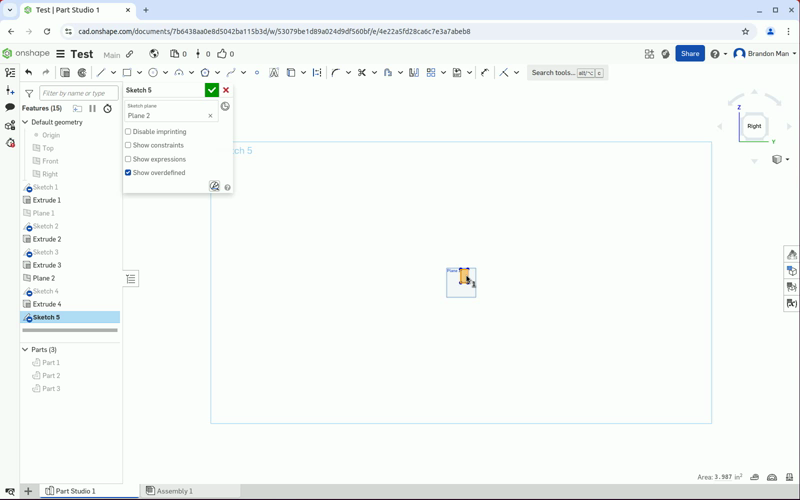
mouse_move(73, 352)
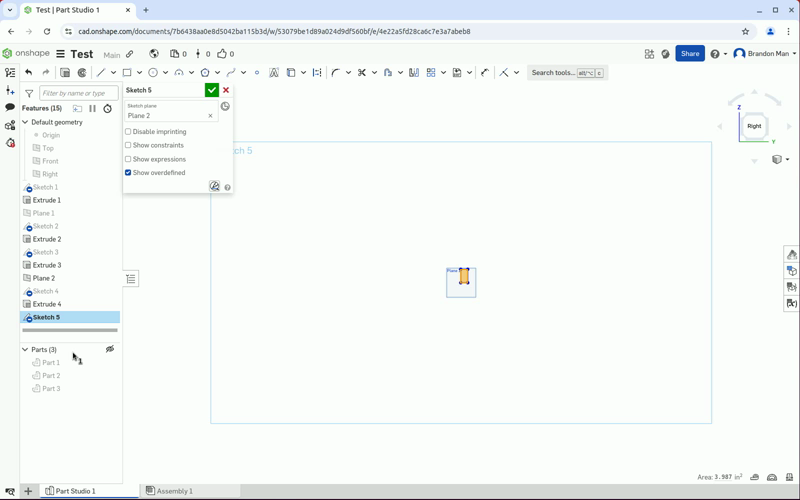
key(shift+y)
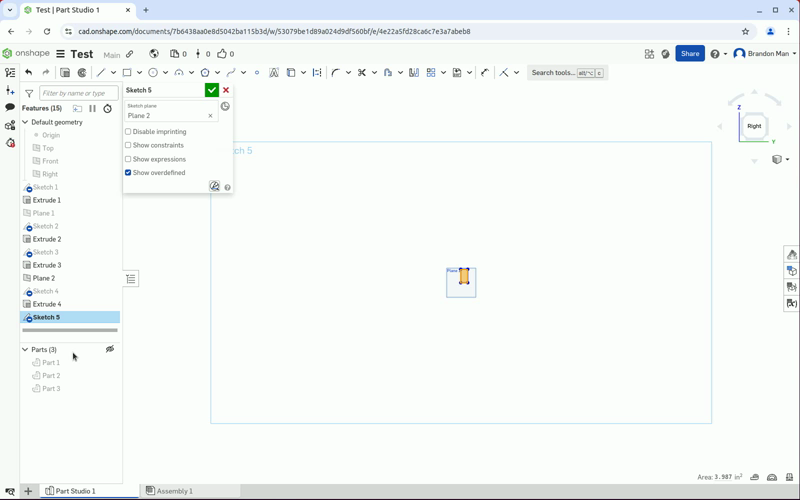
key(shift+e)
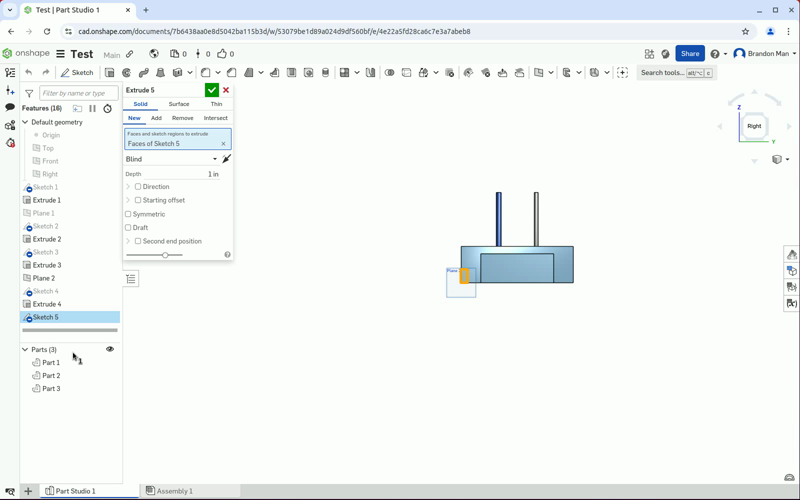
mouse_move(143, 106)
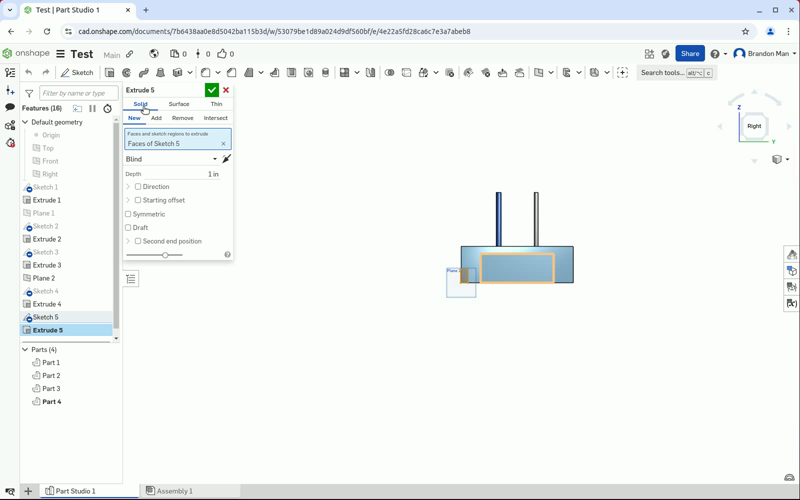
click(143, 106)
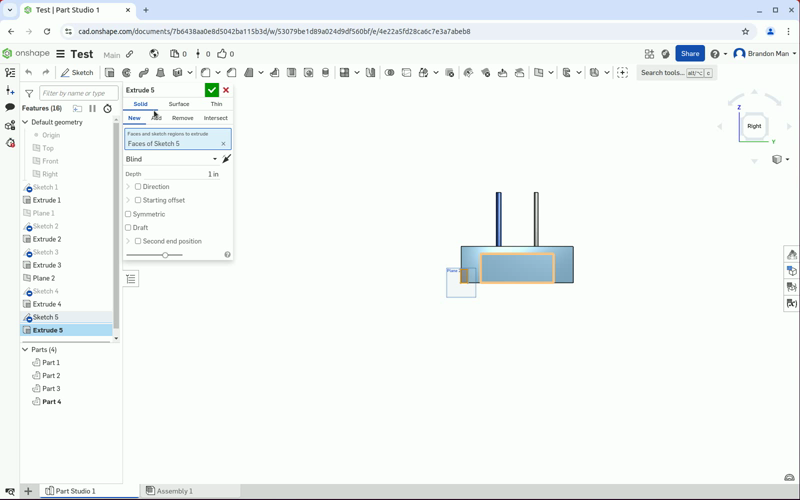
mouse_move(186, 120)
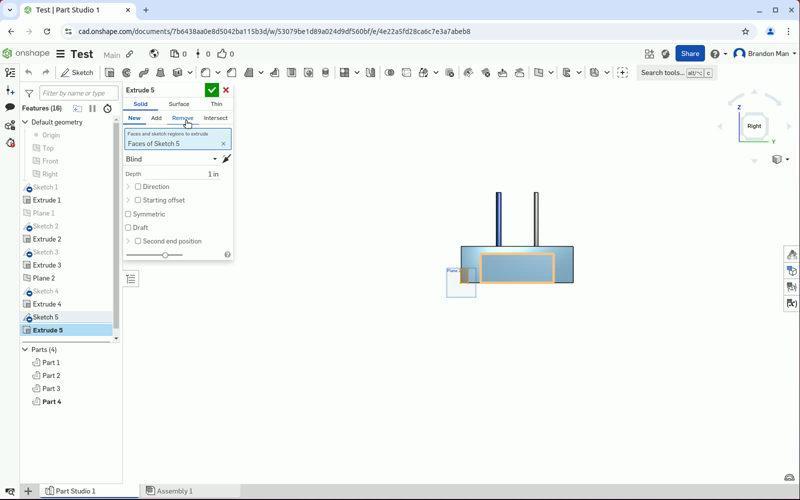
click(186, 120)
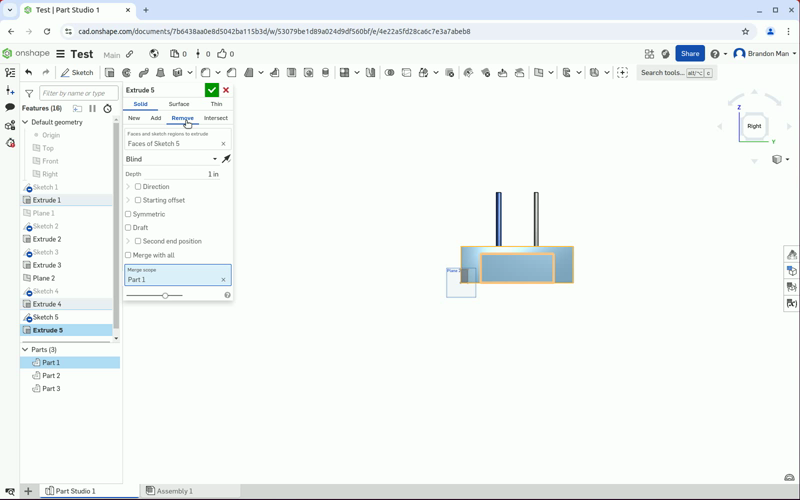
key(tab, 4)
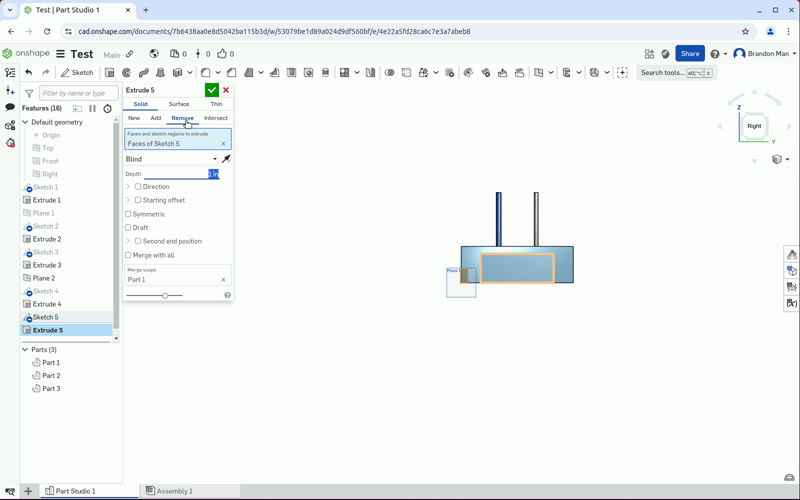
text(30.811)
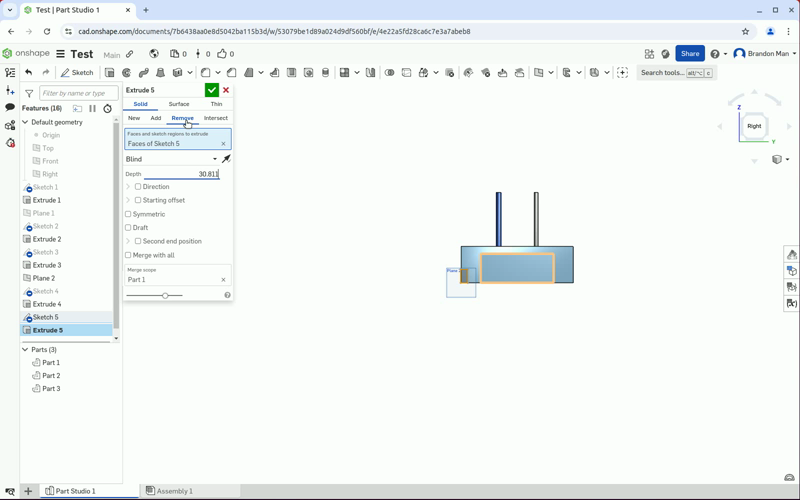
key(tab, 6)
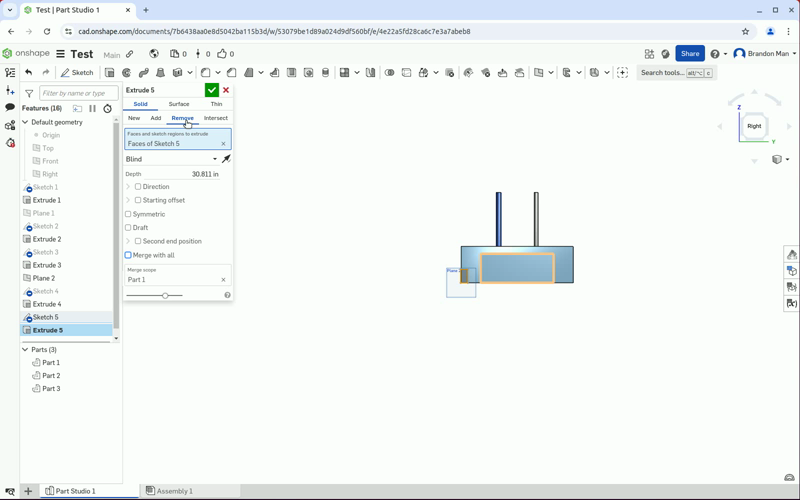
key(space)
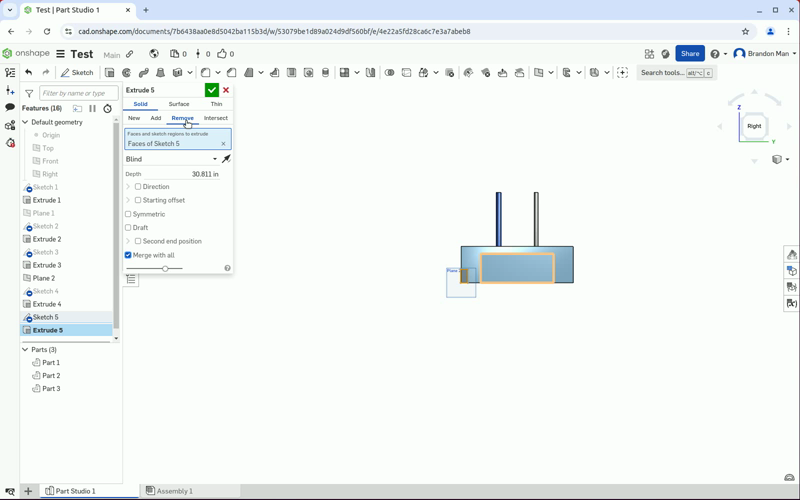
key(enter)
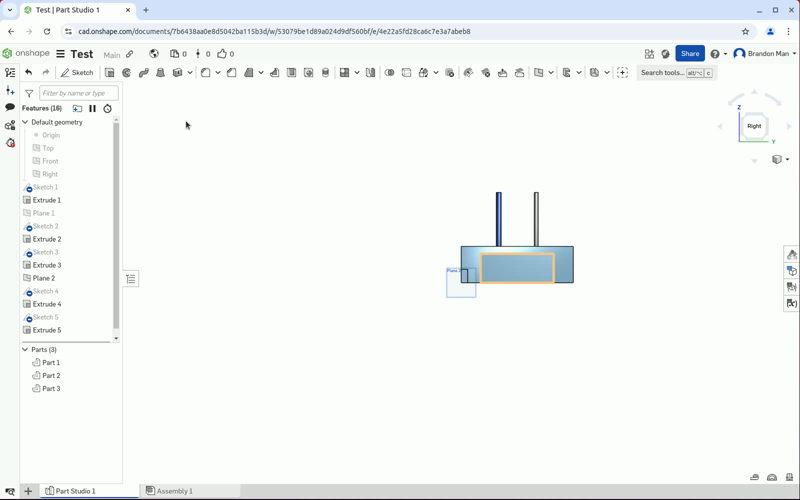
key(shift+h)
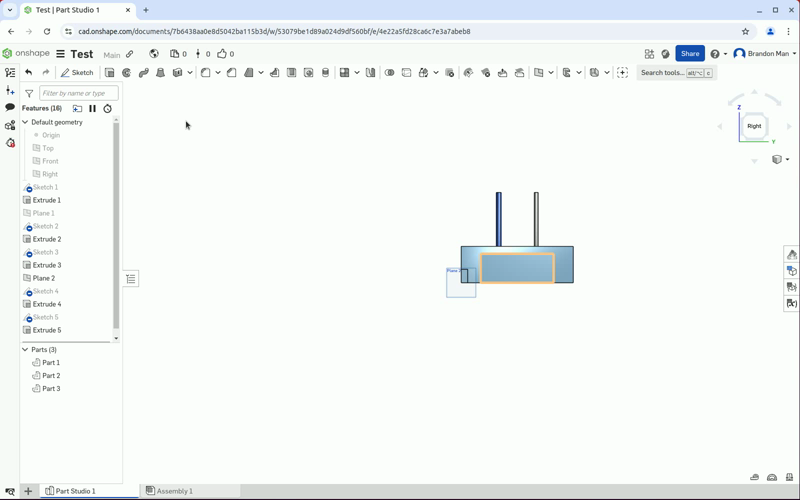
key(shift+h)
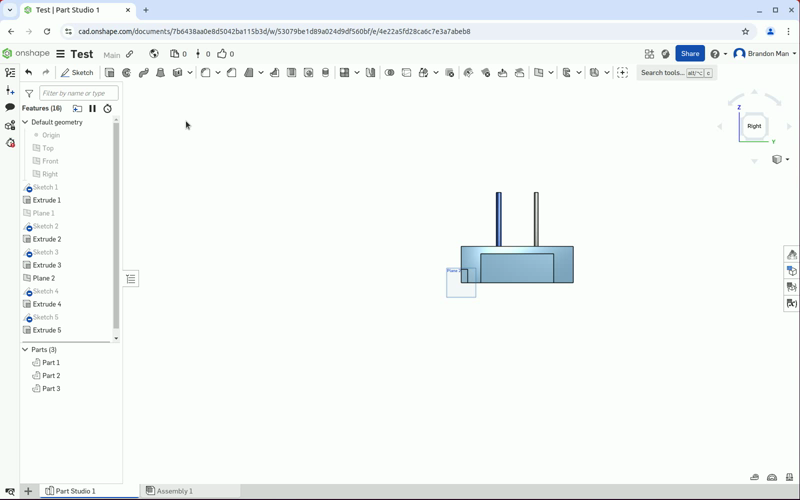
mouse_move(69, 189)
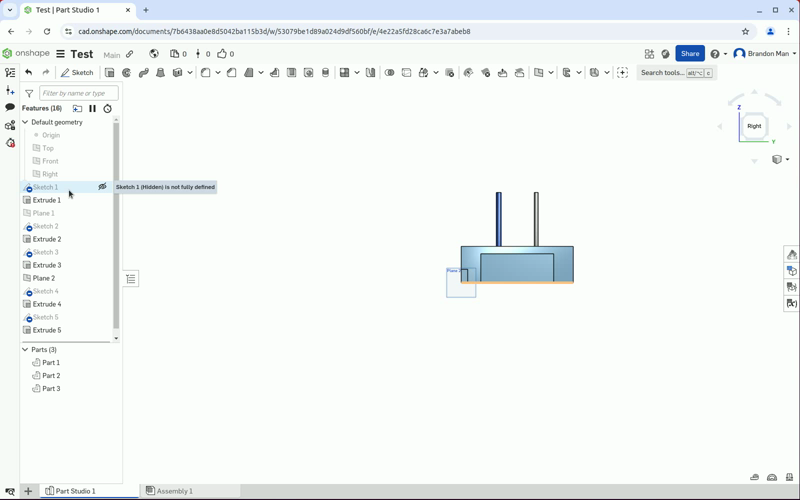
click(69, 189)
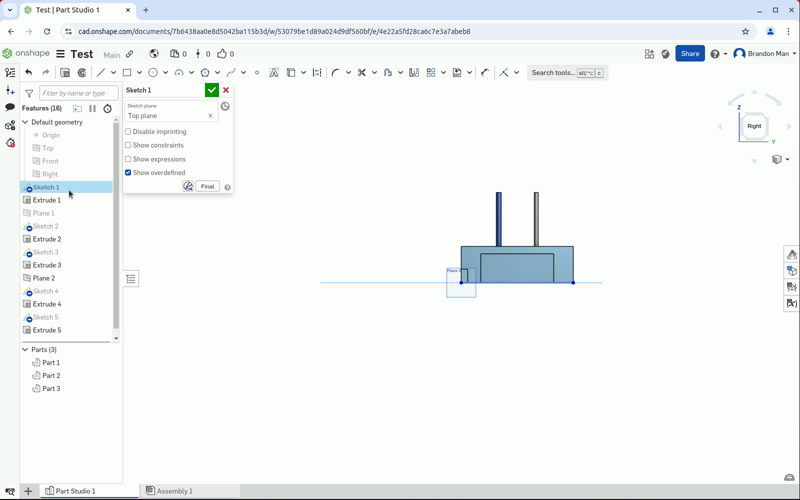
mouse_move(229, 92)
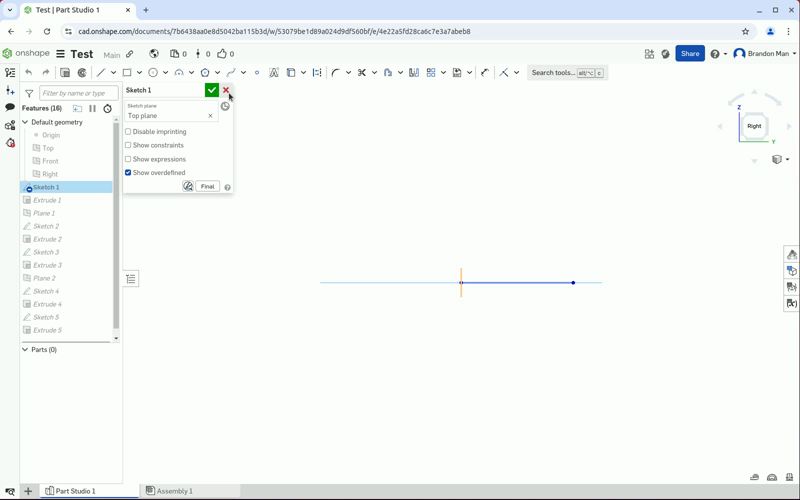
click(229, 92)
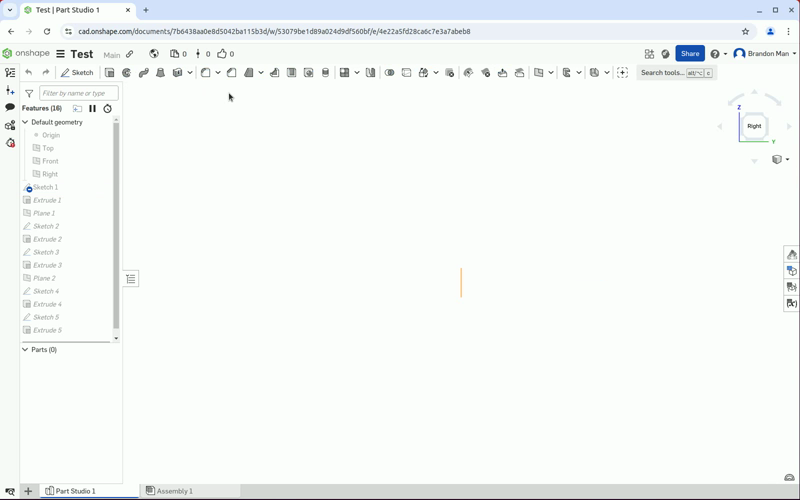
key(shift+s)
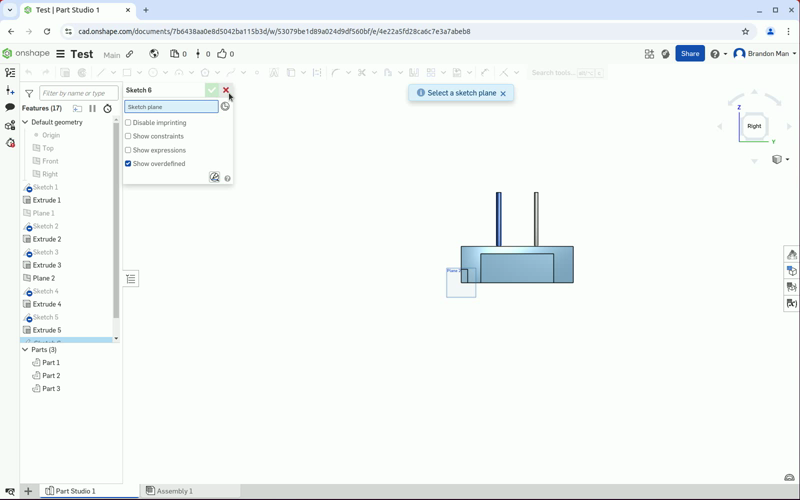
mouse_move(69, 267)
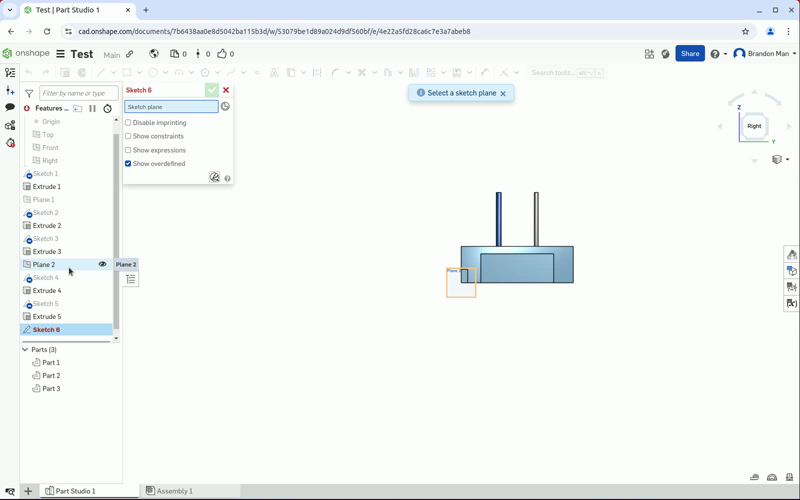
click(69, 267)
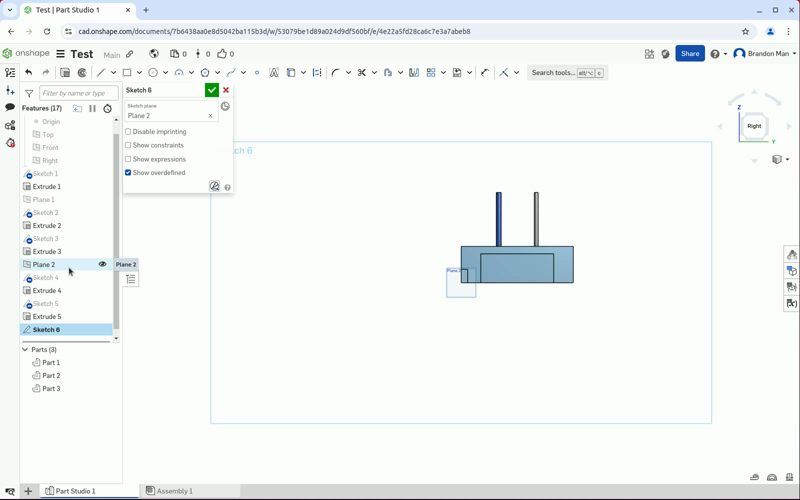
mouse_move(73, 352)
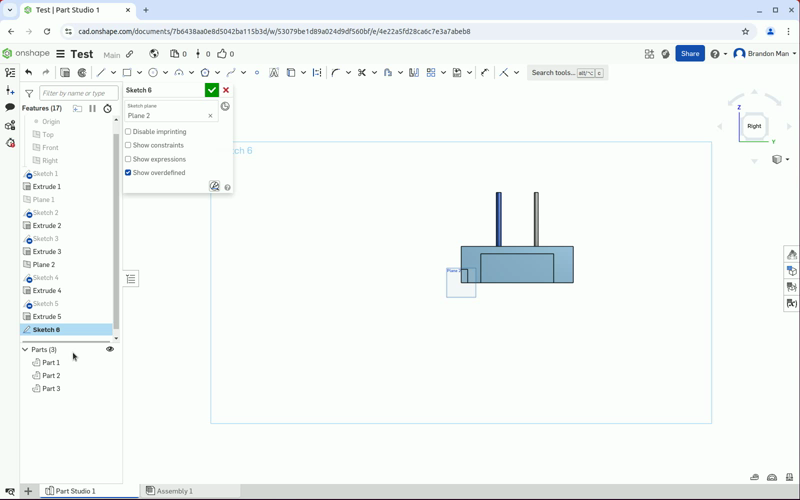
key(y)
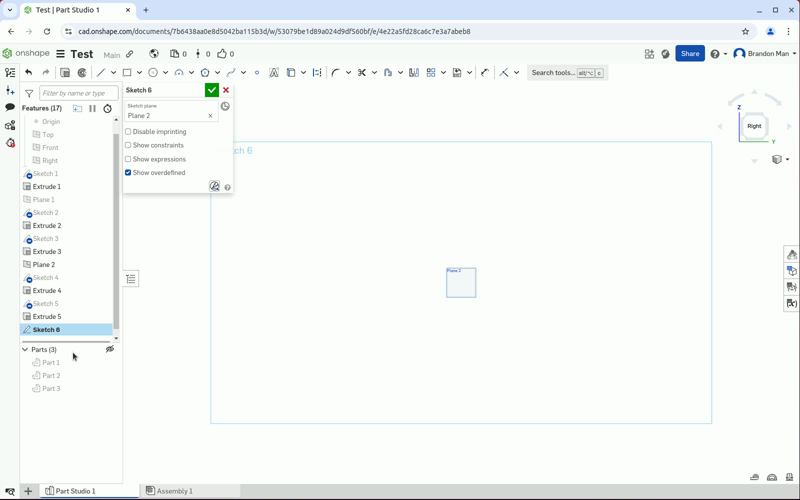
key(l)
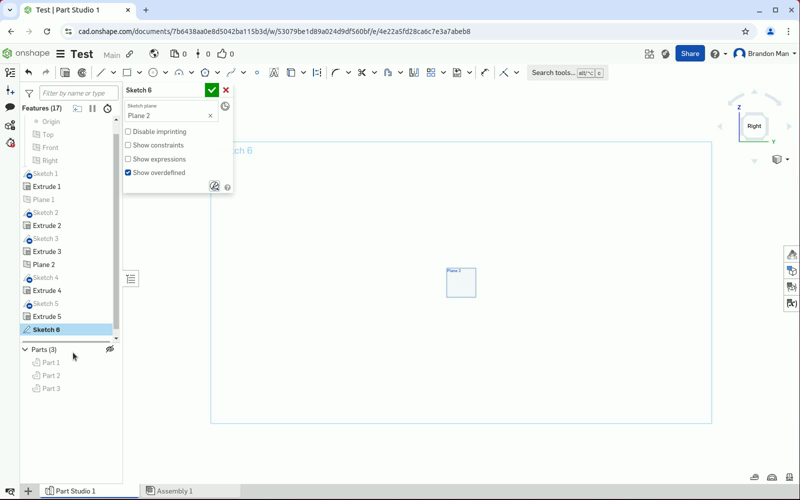
key_down(shift)
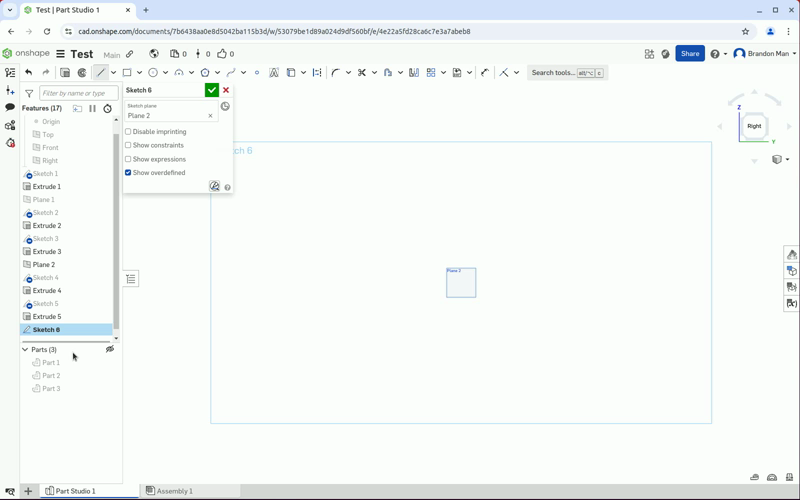
mouse_move(566, 282)
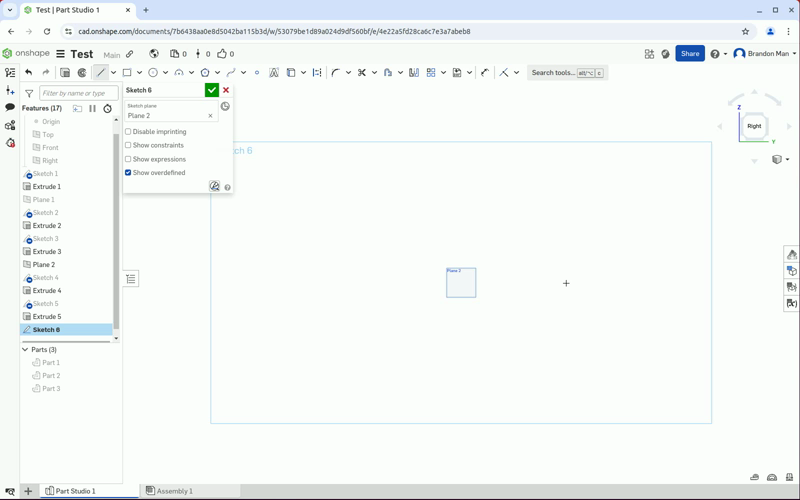
click(566, 282)
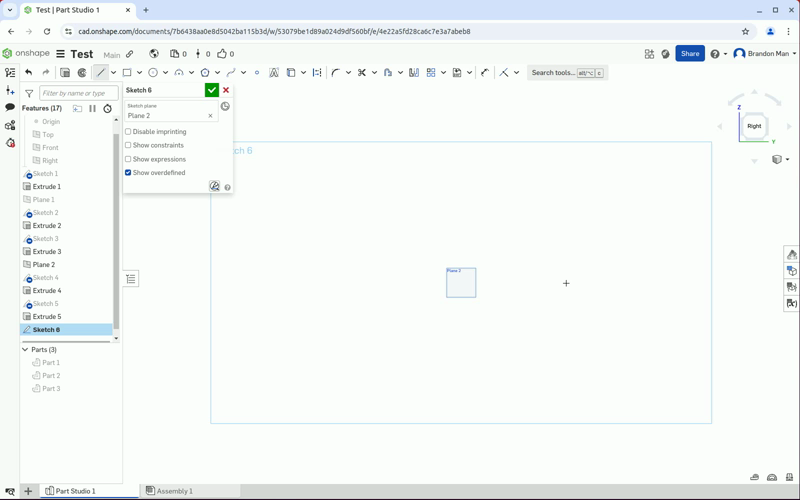
key_up(shift)
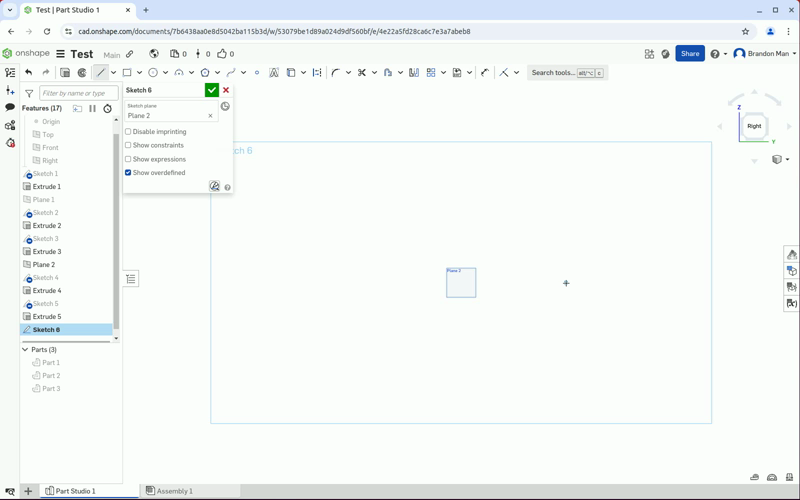
key_down(shift)
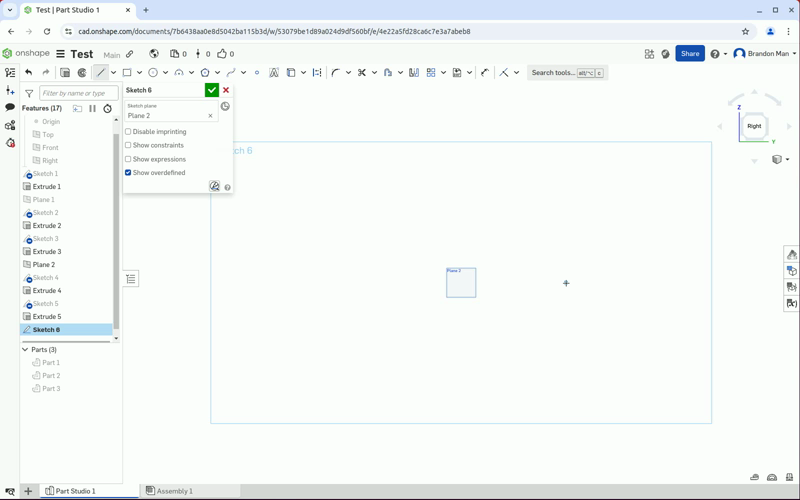
mouse_move(589, 282)
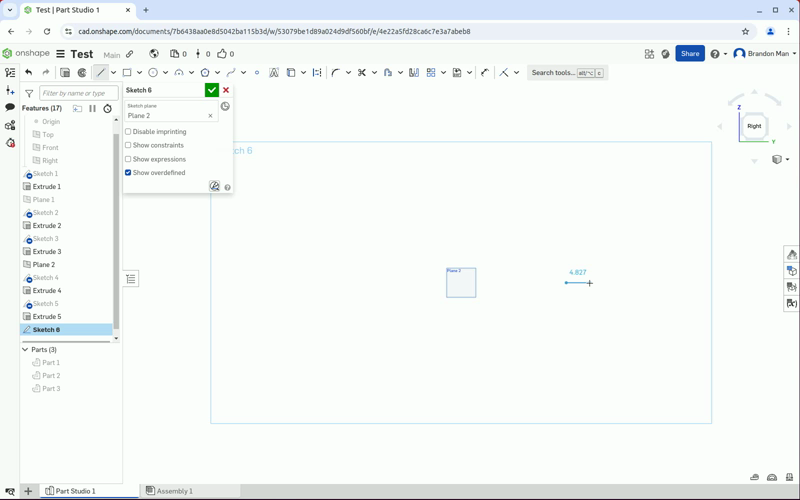
mouse_move(573, 282)
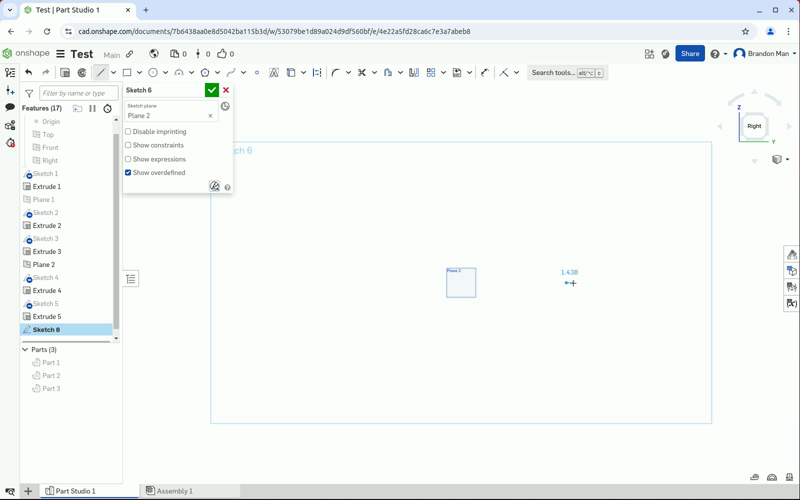
scroll(6)
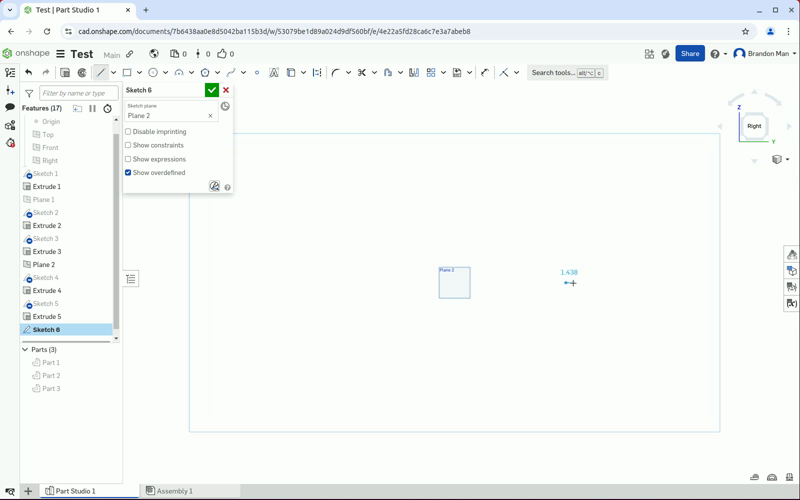
scroll(6)
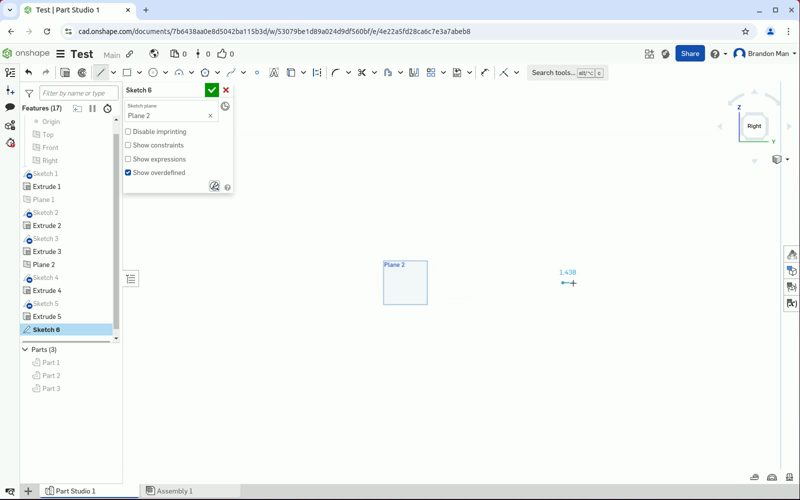
scroll(6)
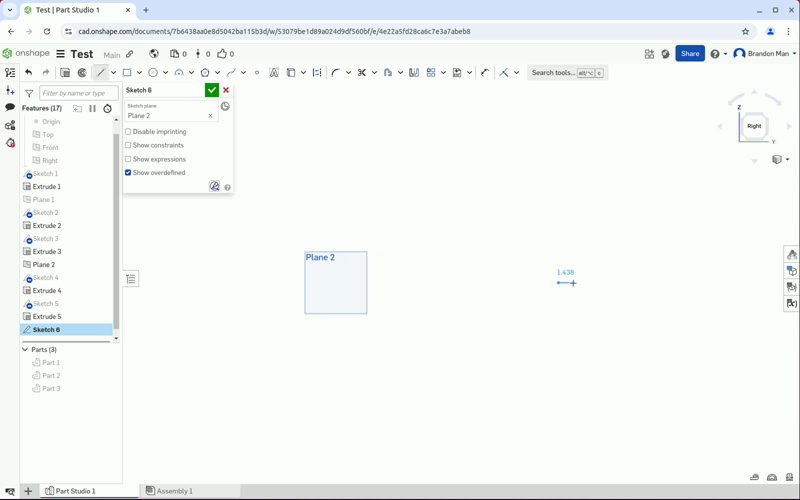
scroll(6)
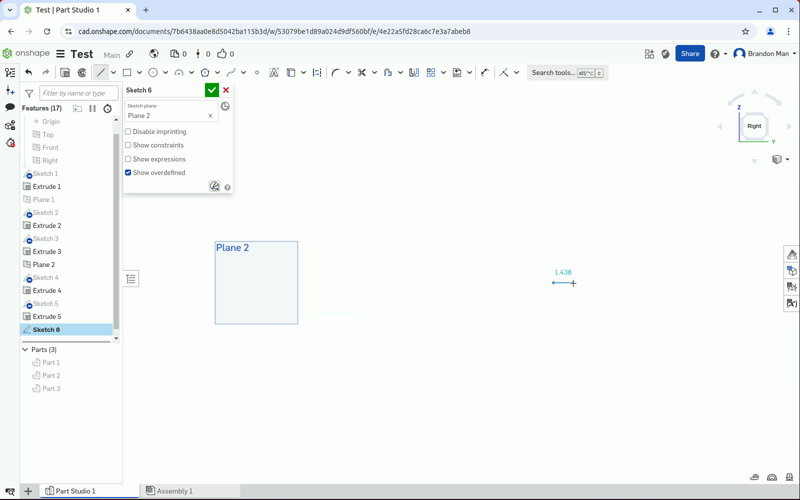
scroll(6)
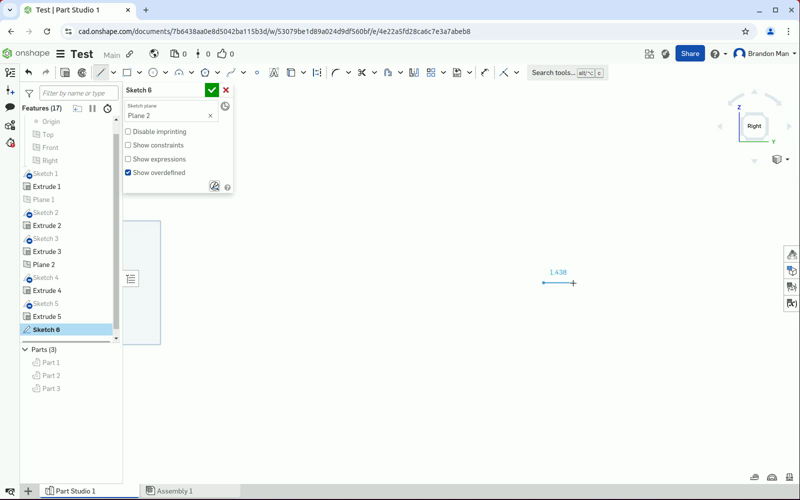
scroll(6)
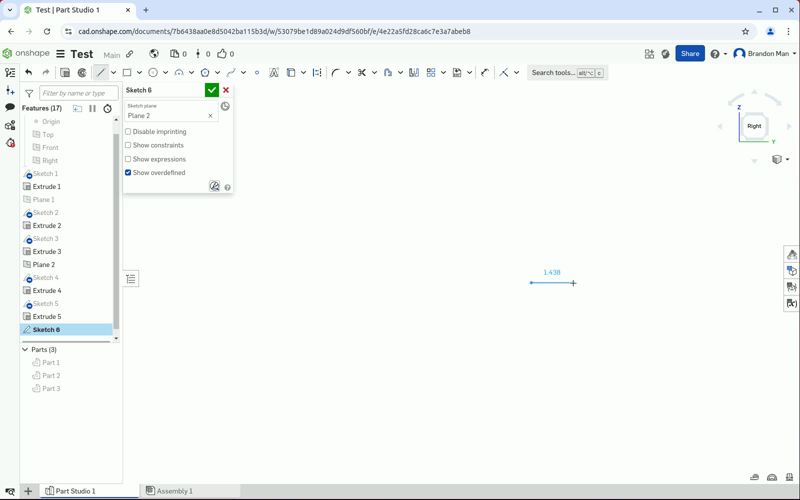
scroll(6)
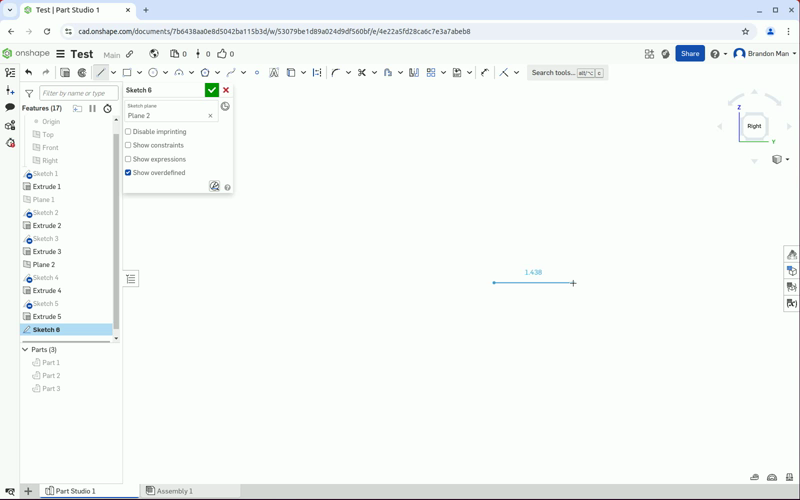
click(573, 282)
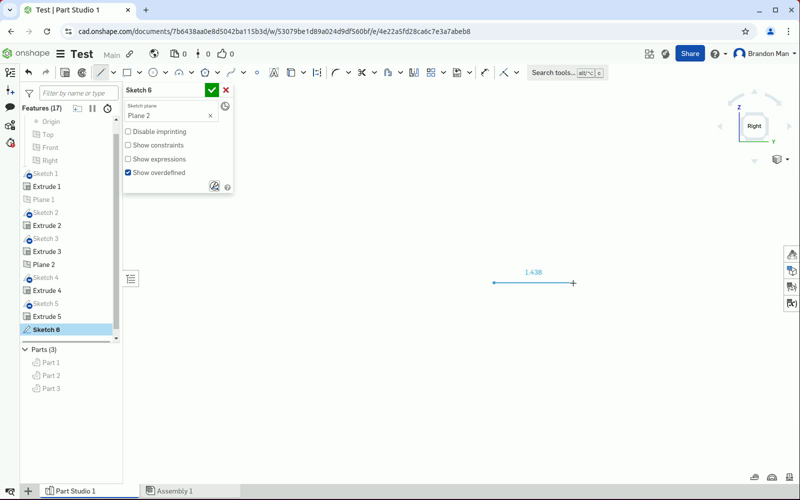
scroll(-6)
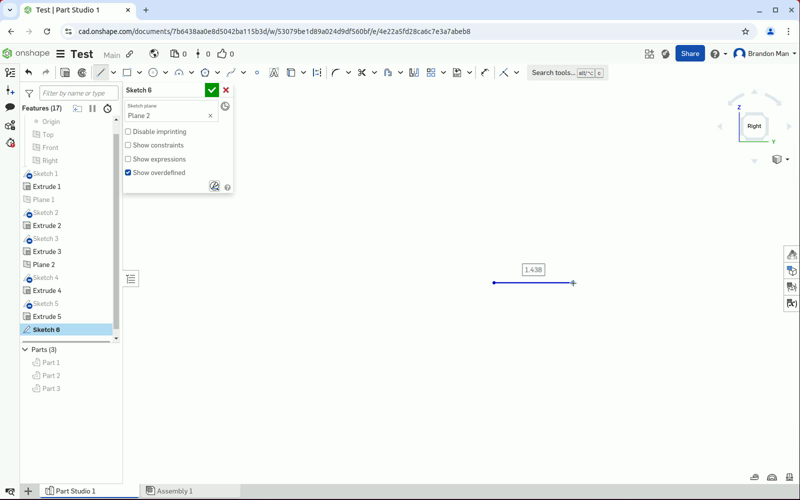
scroll(-6)
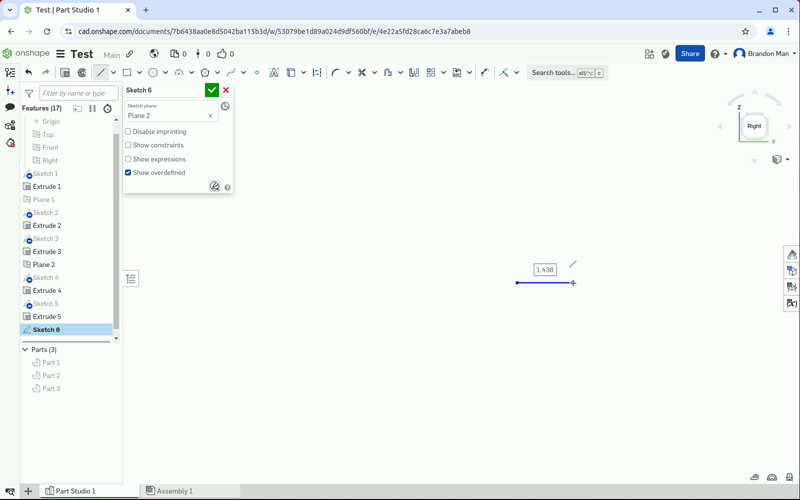
scroll(-6)
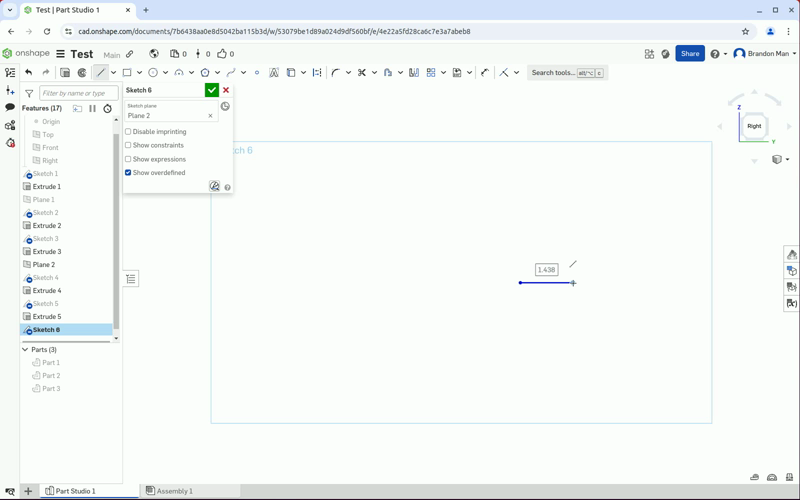
scroll(-6)
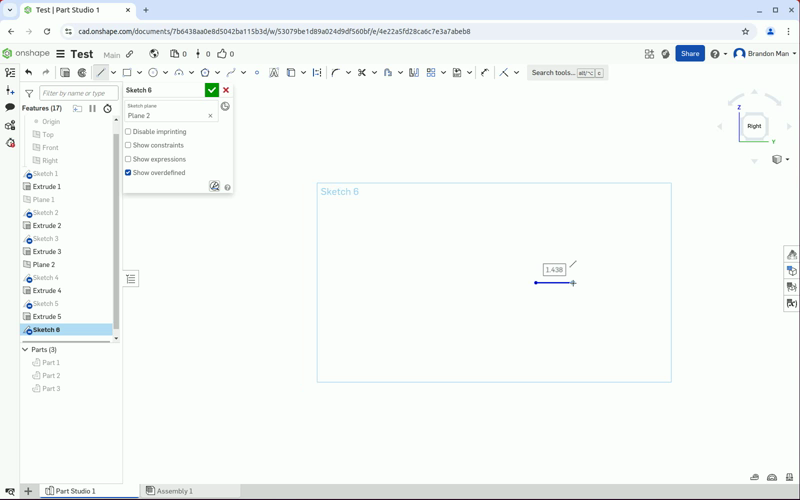
scroll(-6)
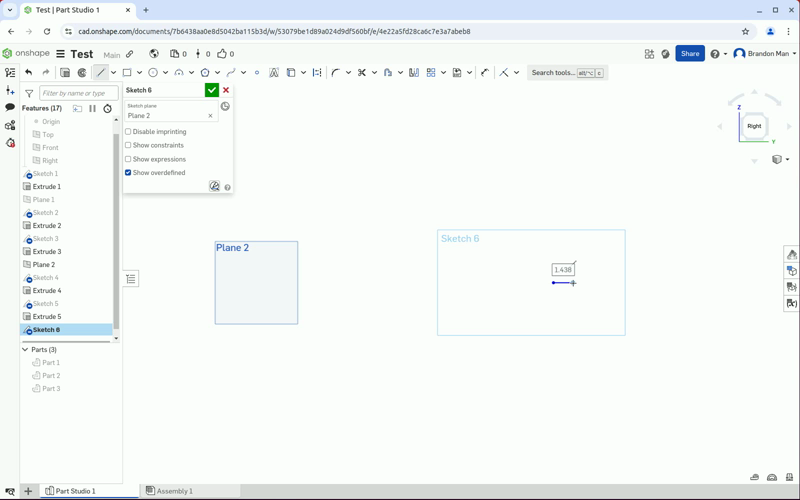
scroll(-6)
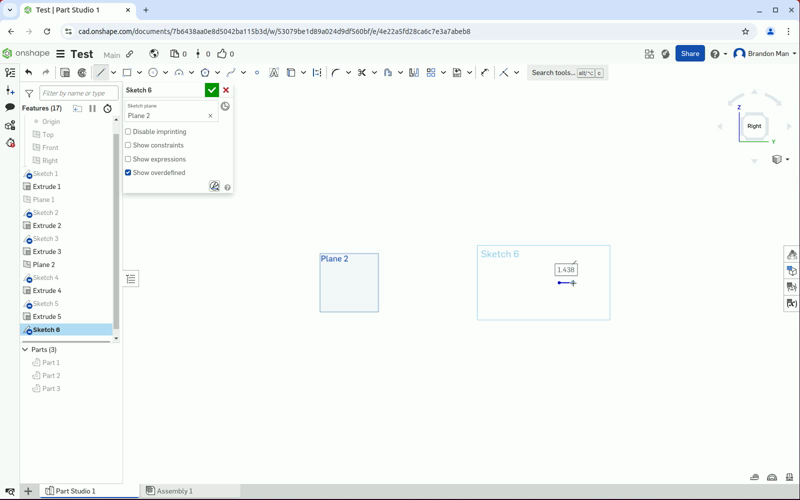
scroll(-6)
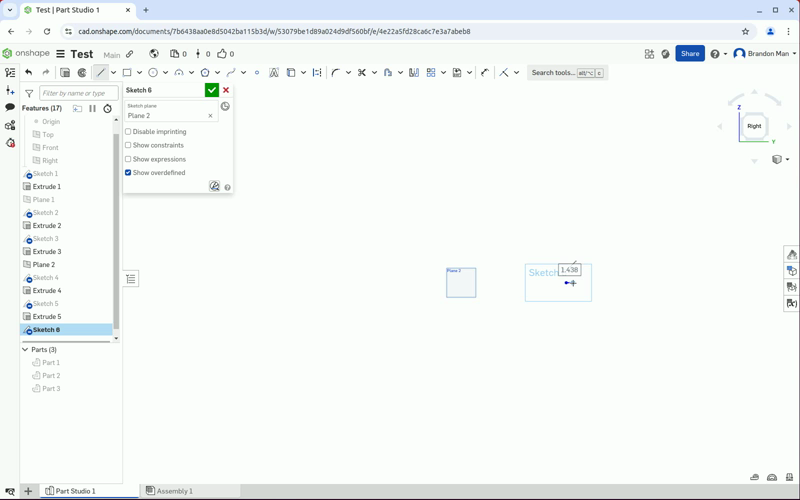
key_up(shift)
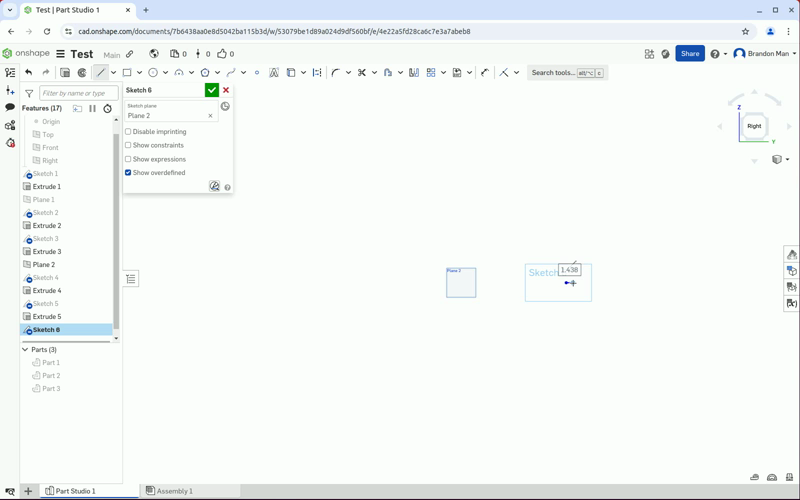
key_down(shift)
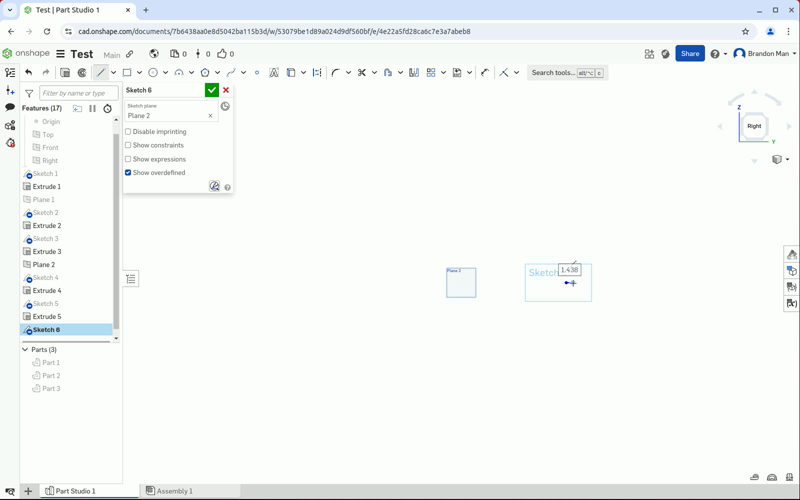
mouse_move(589, 282)
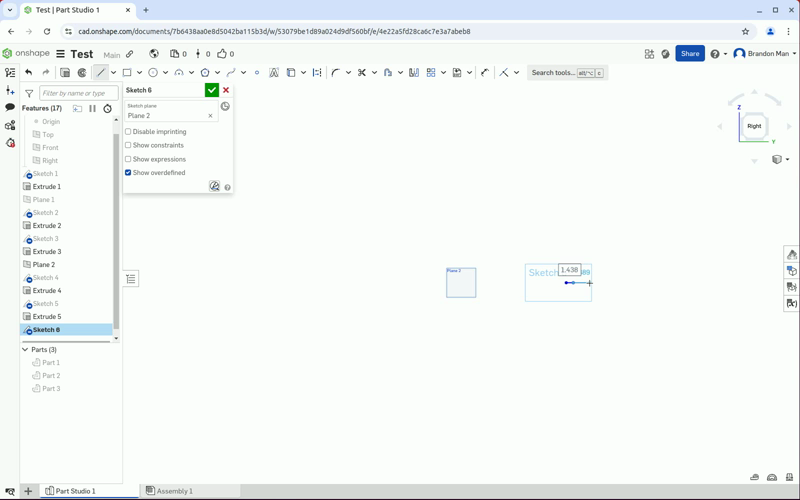
mouse_move(573, 269)
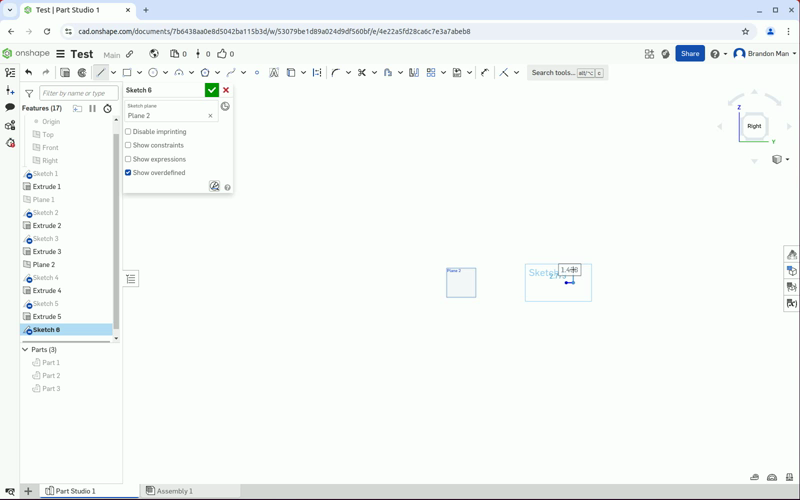
click(573, 269)
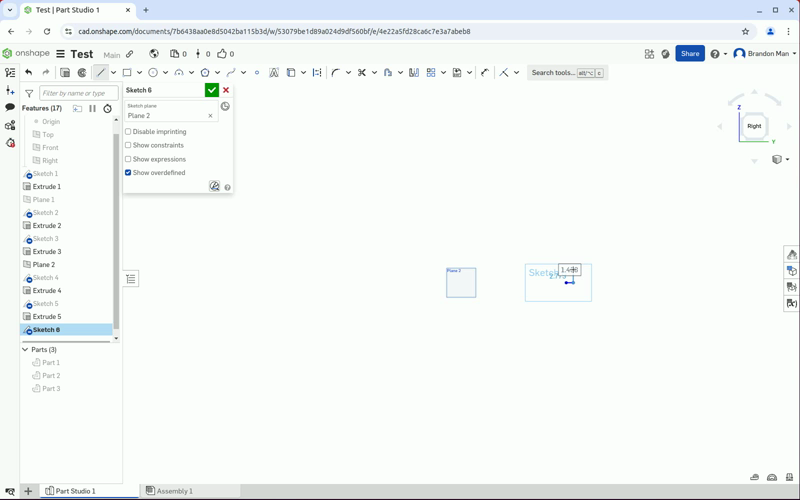
key_up(shift)
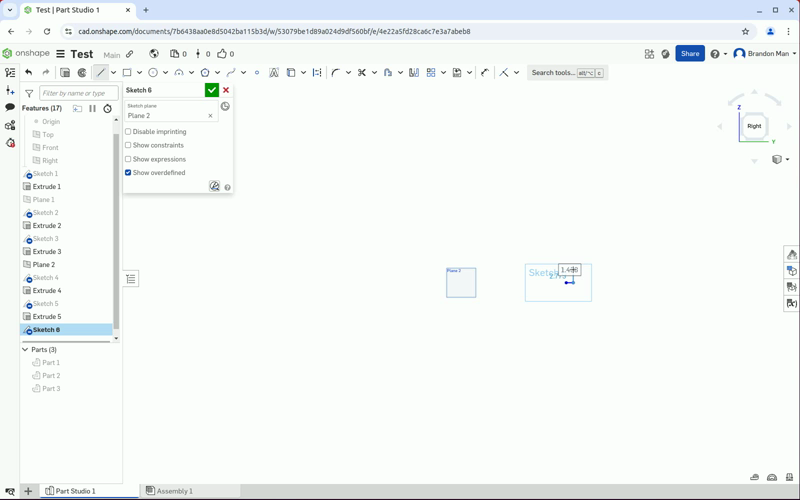
key_down(shift)
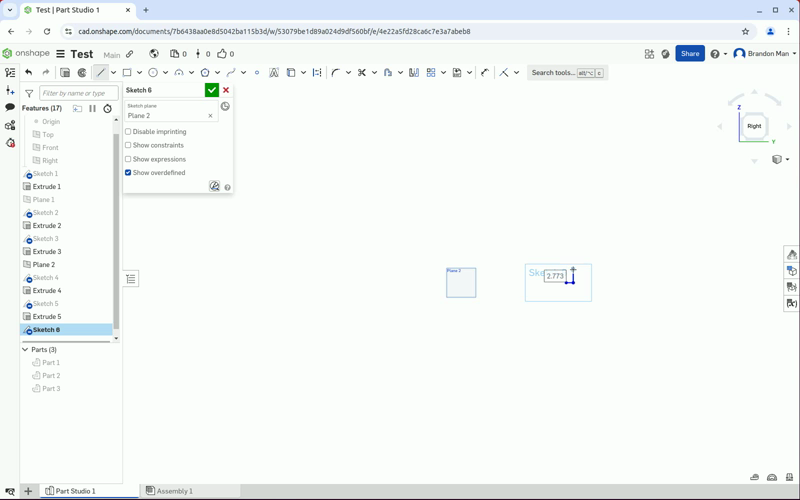
mouse_move(589, 269)
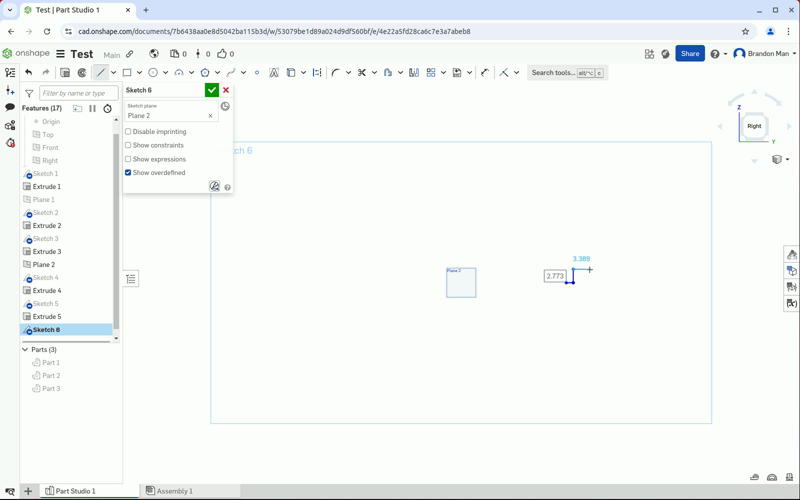
mouse_move(566, 269)
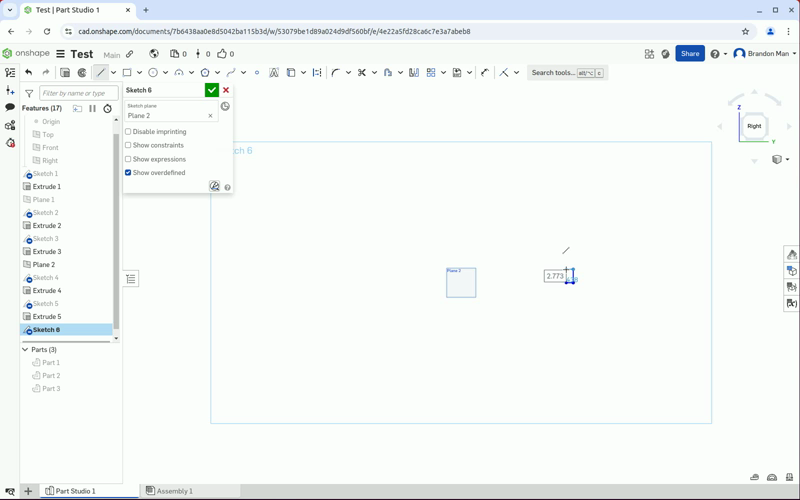
scroll(6)
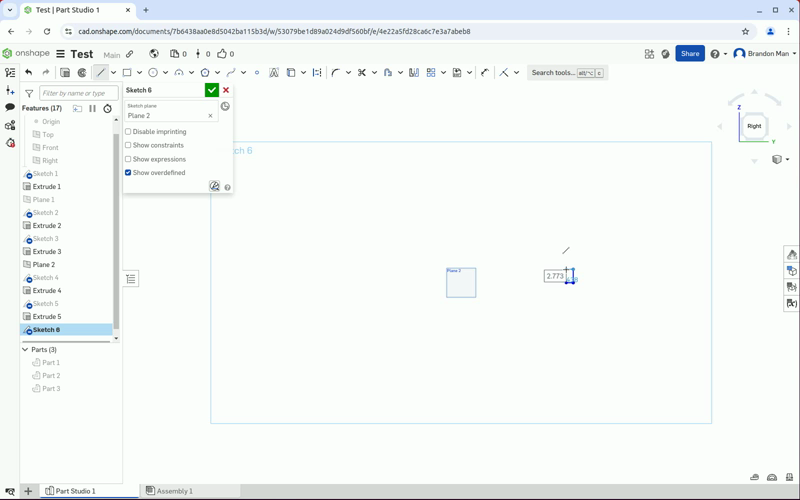
scroll(6)
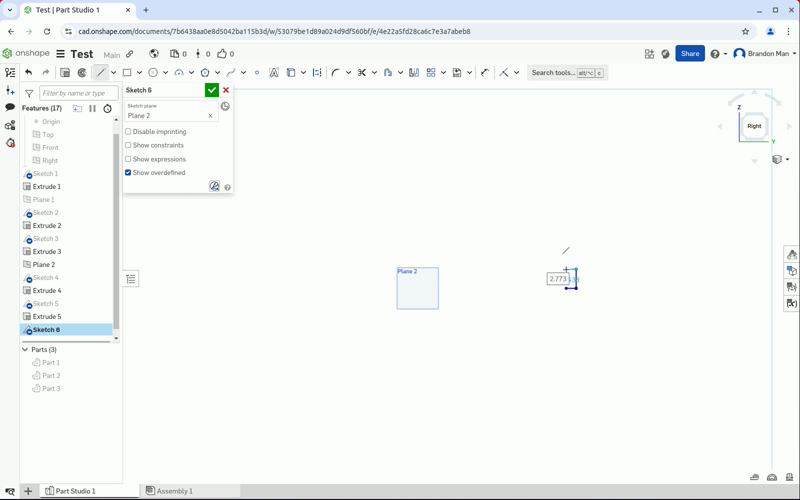
scroll(6)
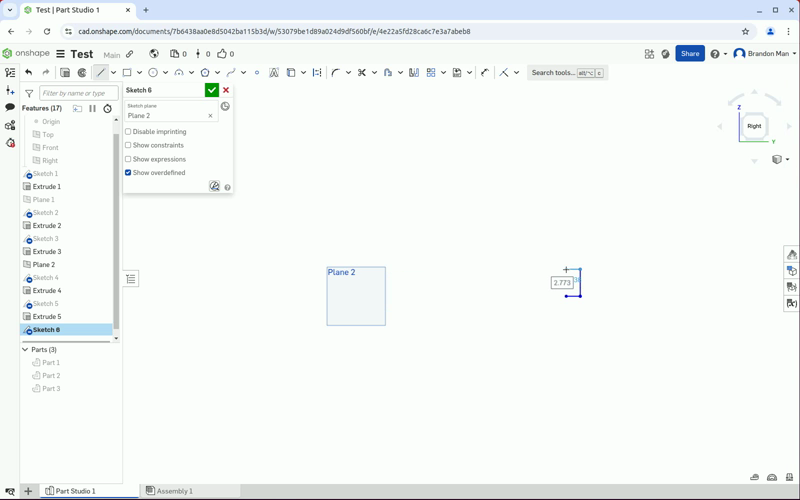
scroll(6)
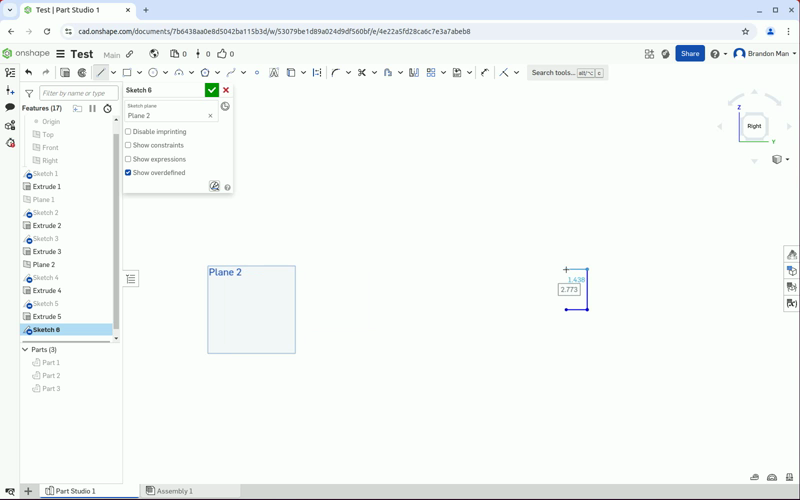
scroll(6)
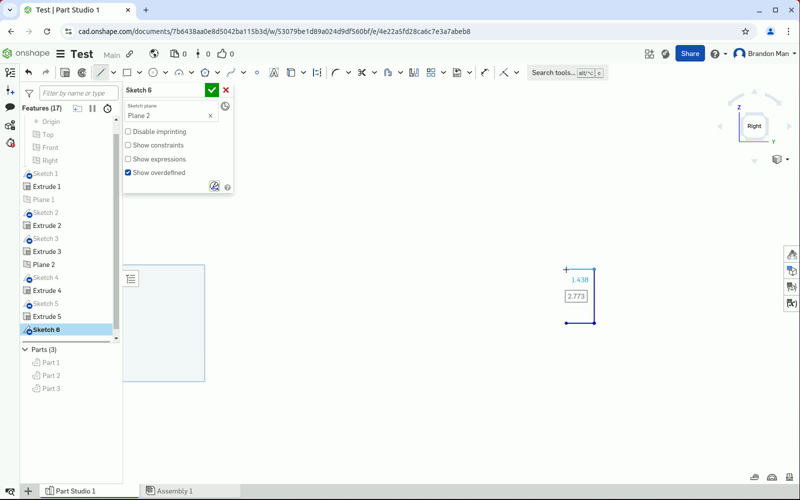
scroll(6)
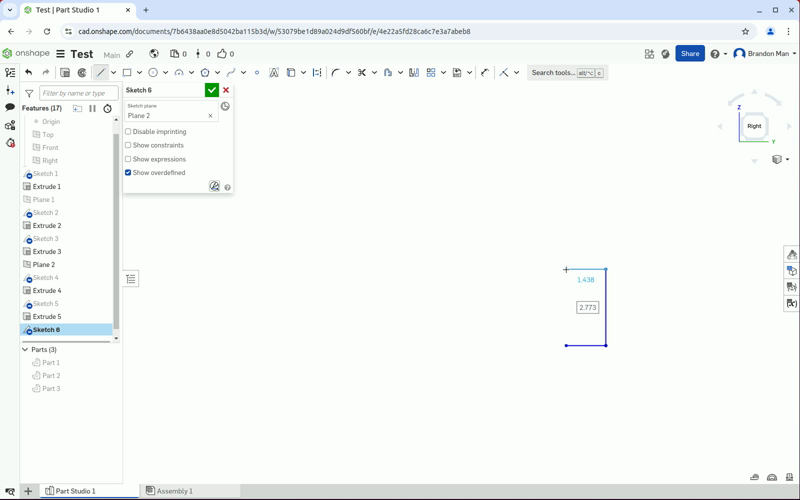
scroll(6)
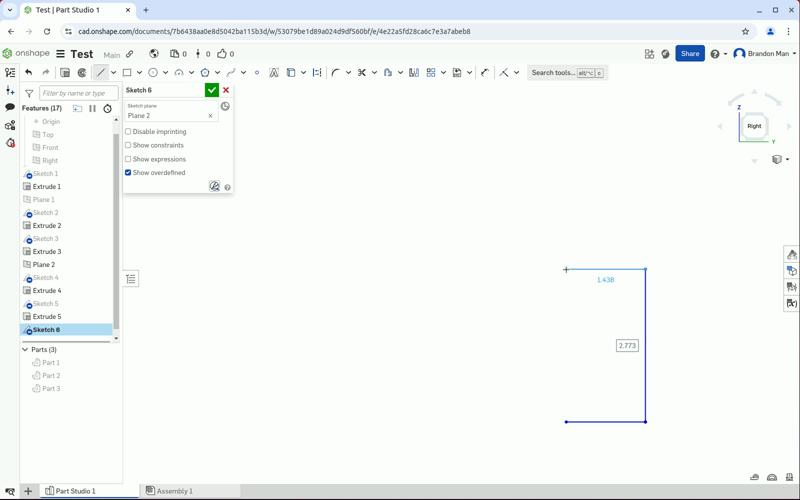
click(566, 269)
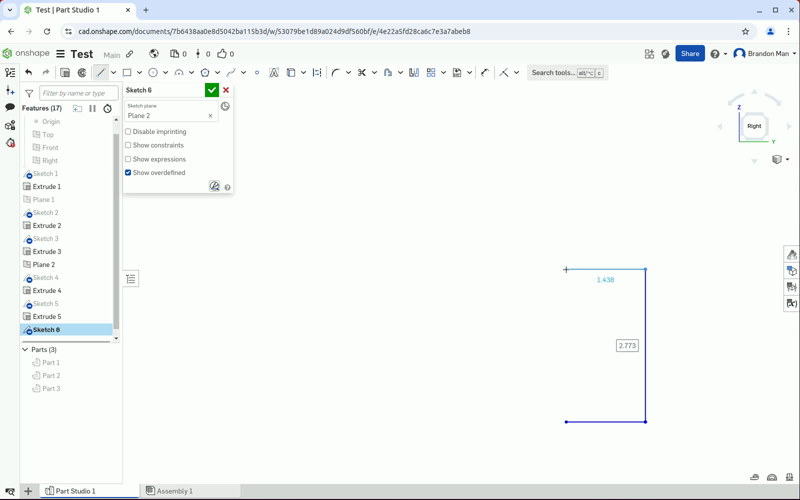
scroll(-6)
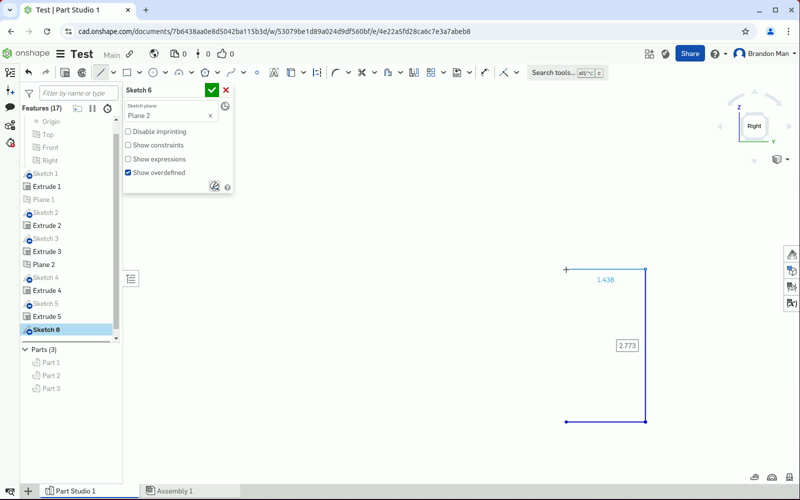
scroll(-6)
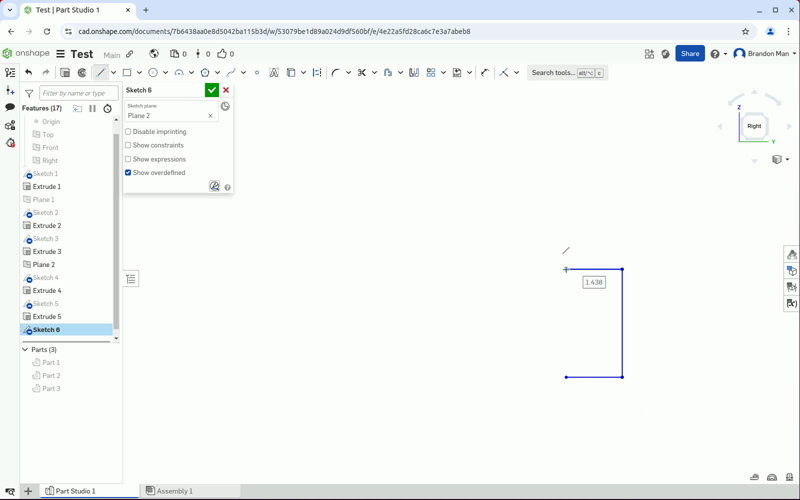
scroll(-6)
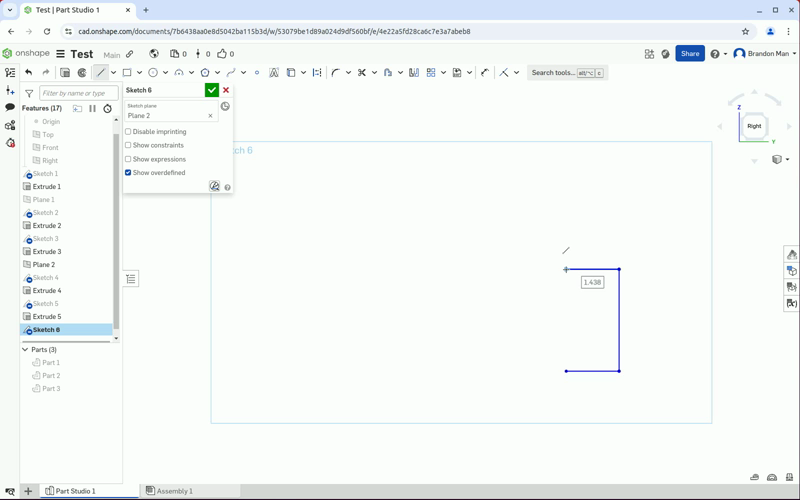
scroll(-6)
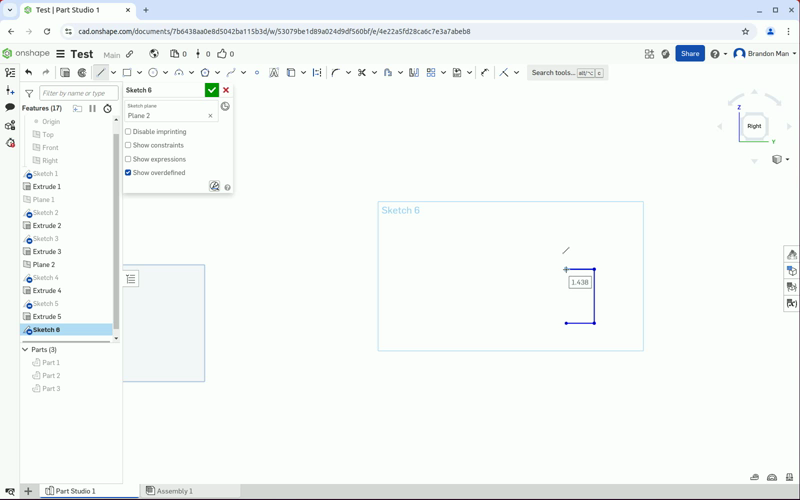
scroll(-6)
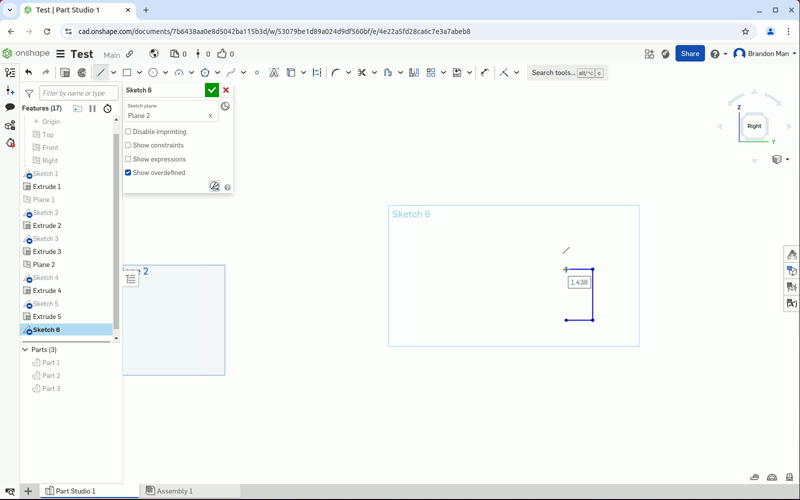
scroll(-6)
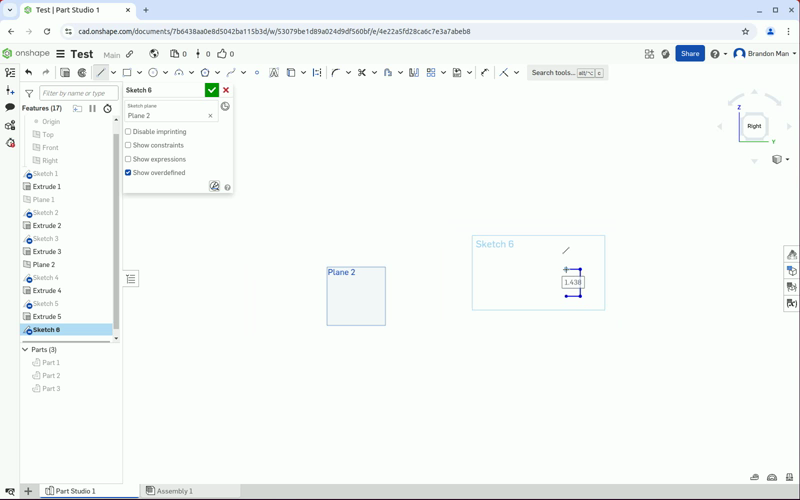
scroll(-6)
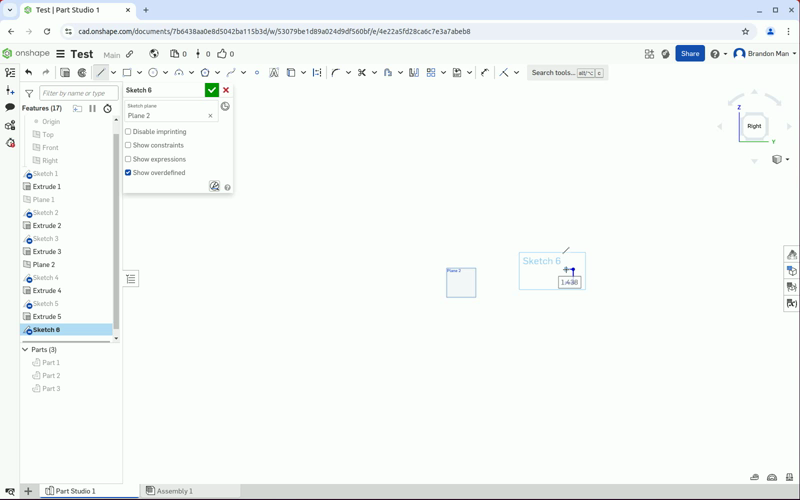
key_up(shift)
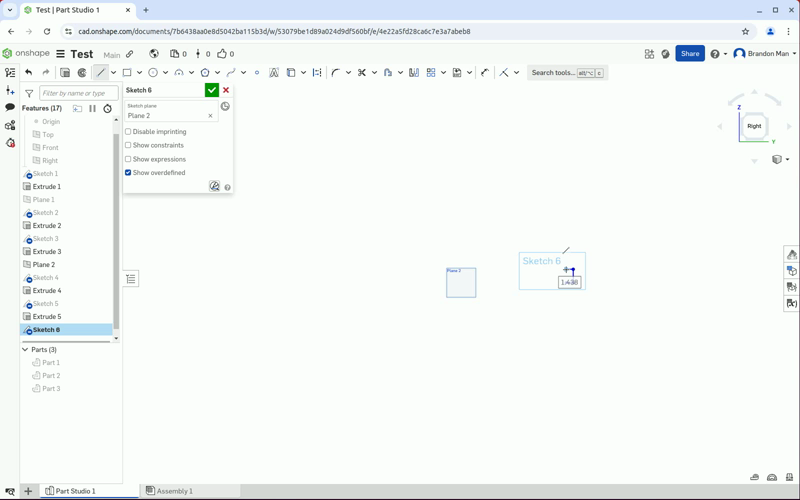
mouse_move(589, 269)
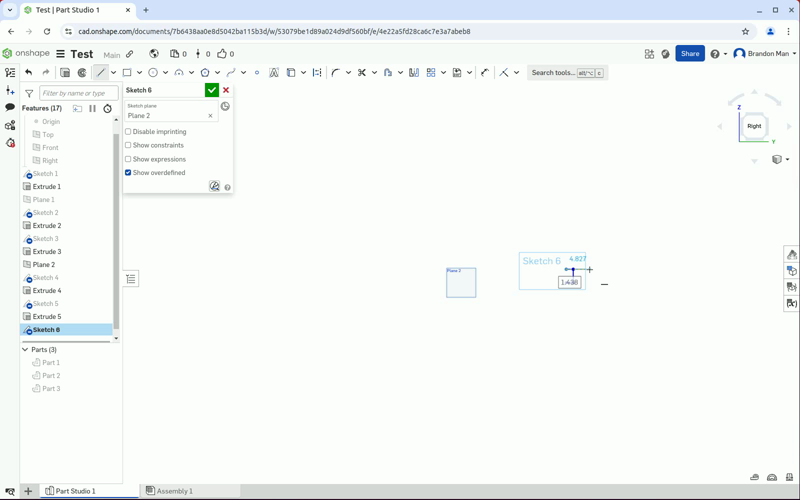
key_down(shift)
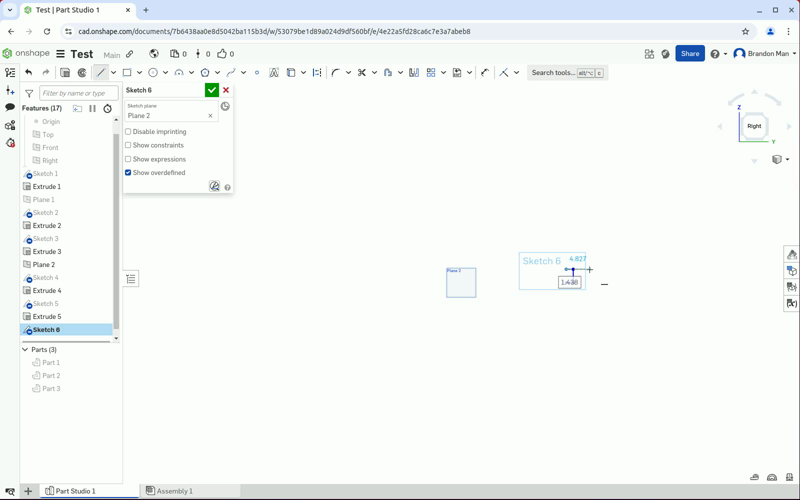
mouse_move(566, 282)
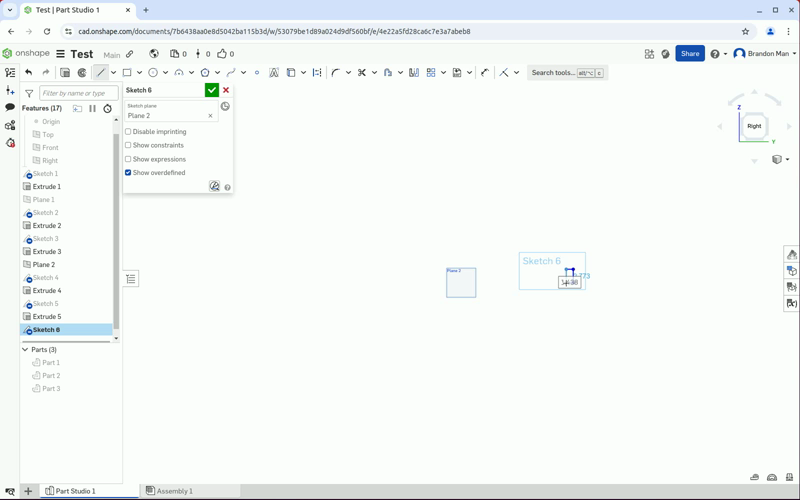
key_up(shift)
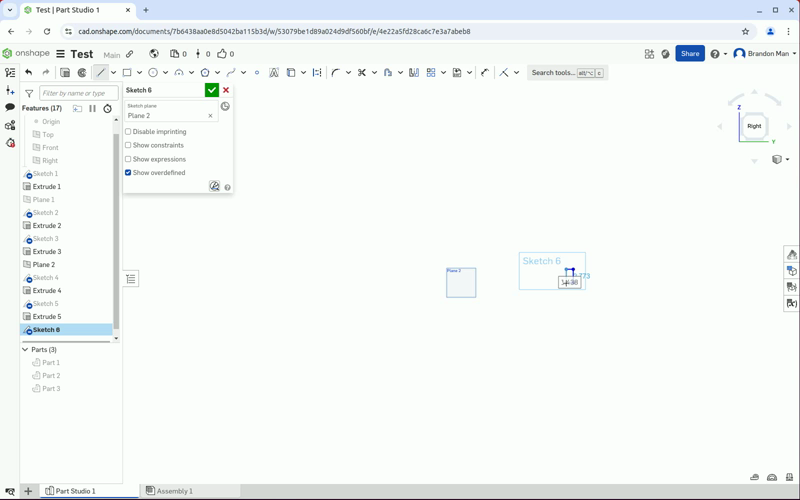
click(566, 282)
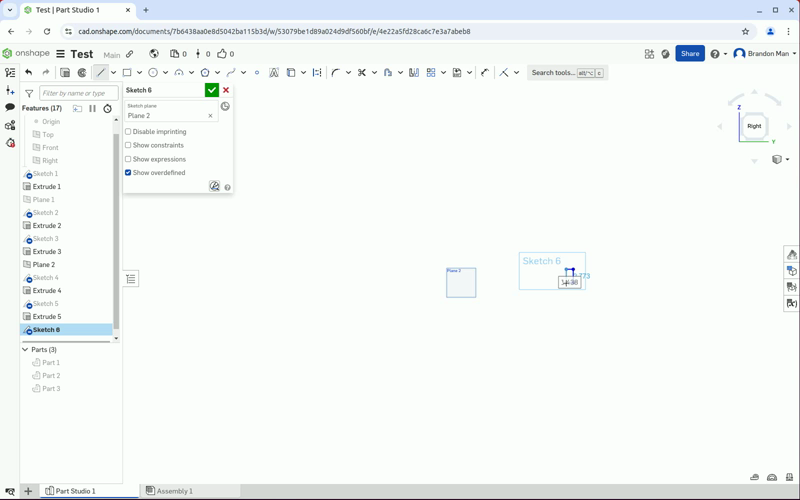
key(esc)
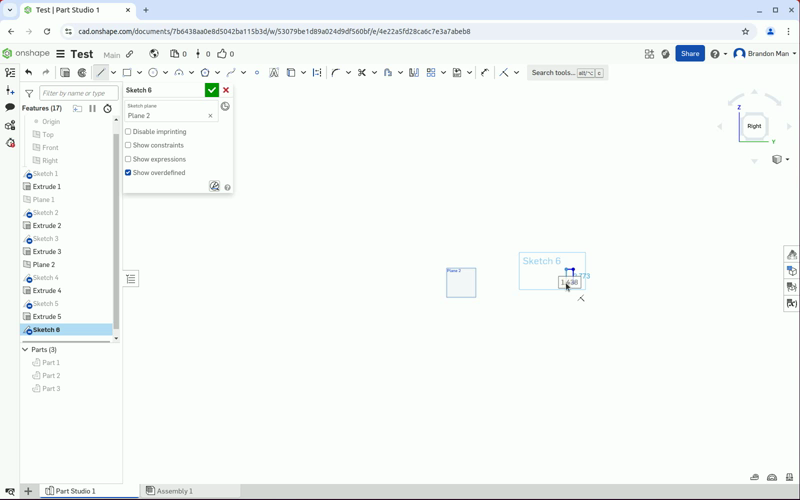
mouse_move(572, 272)
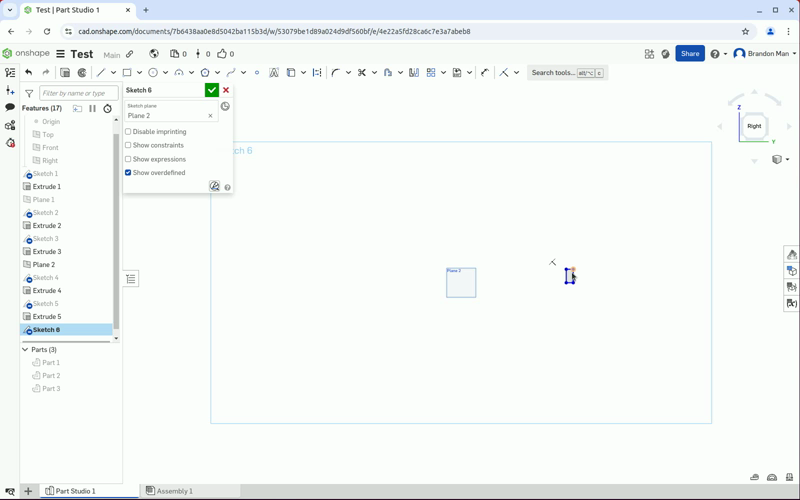
scroll(6)
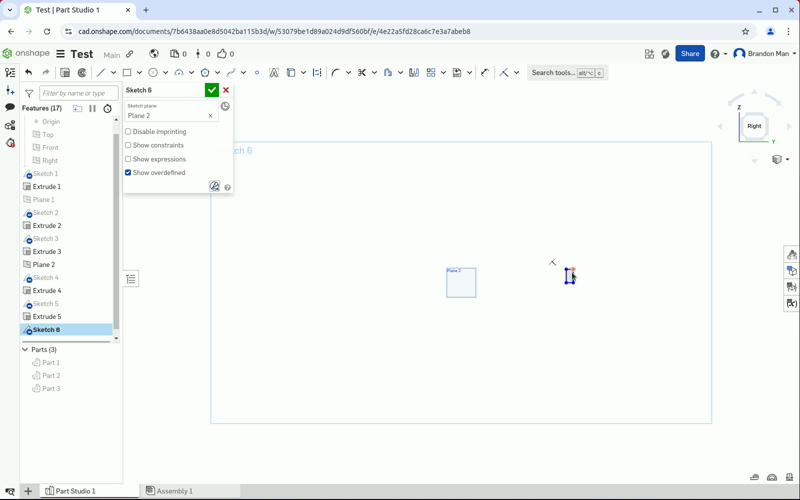
scroll(6)
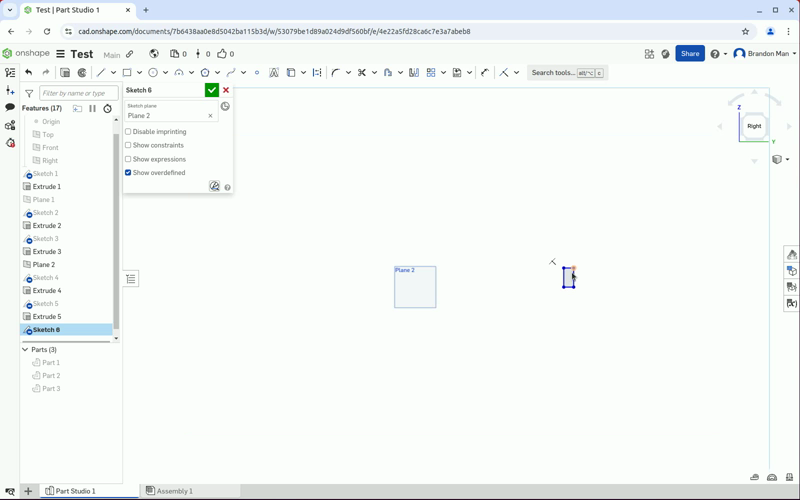
scroll(6)
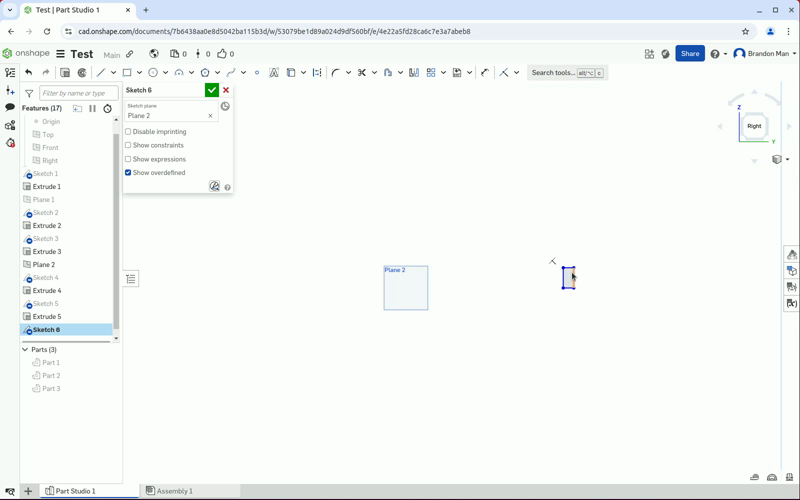
scroll(6)
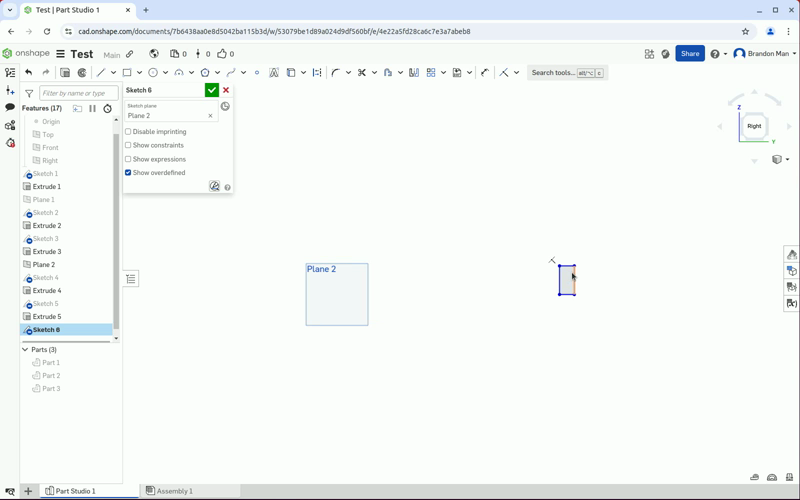
scroll(6)
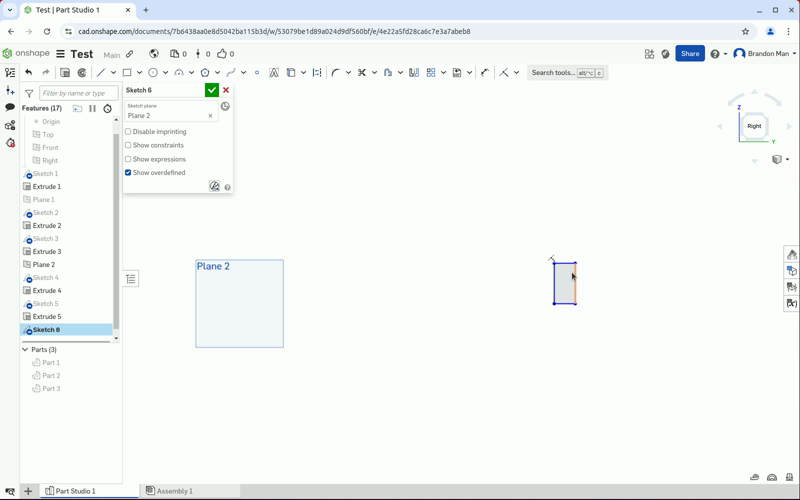
scroll(6)
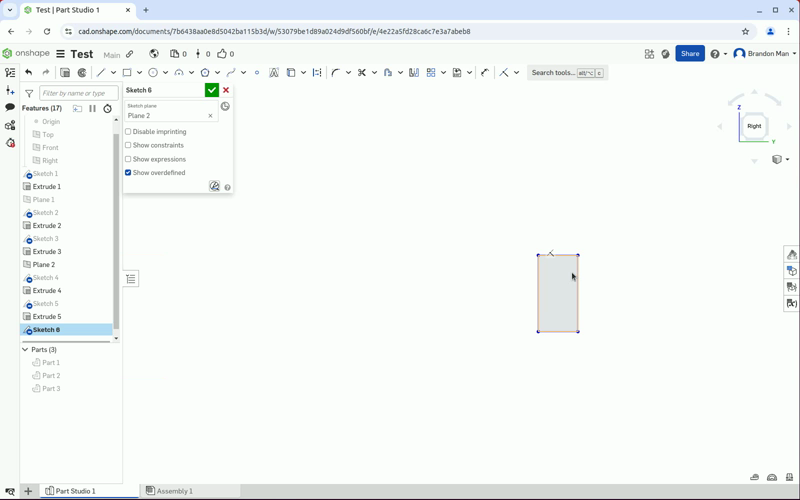
scroll(6)
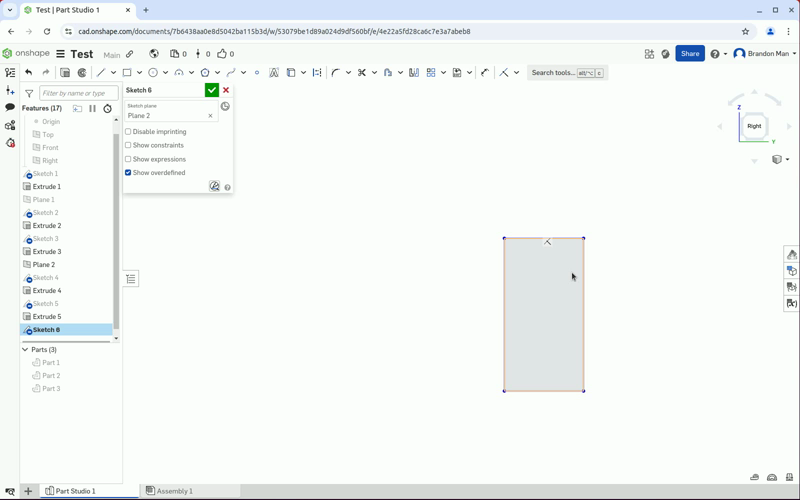
click(572, 272)
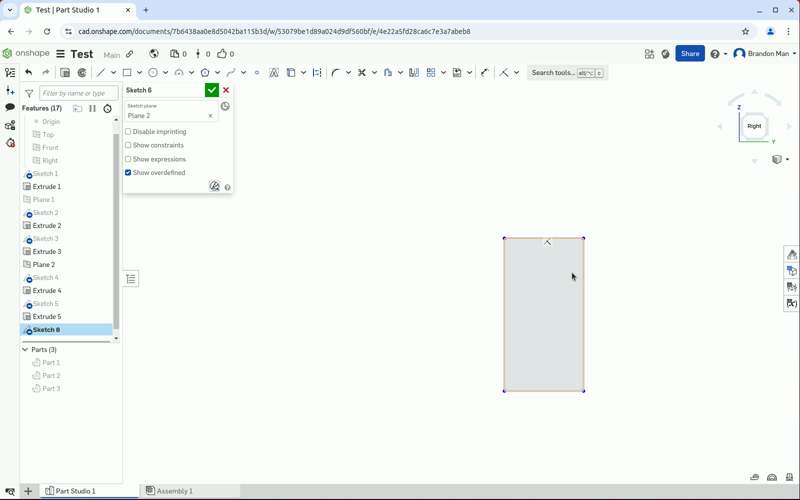
scroll(-6)
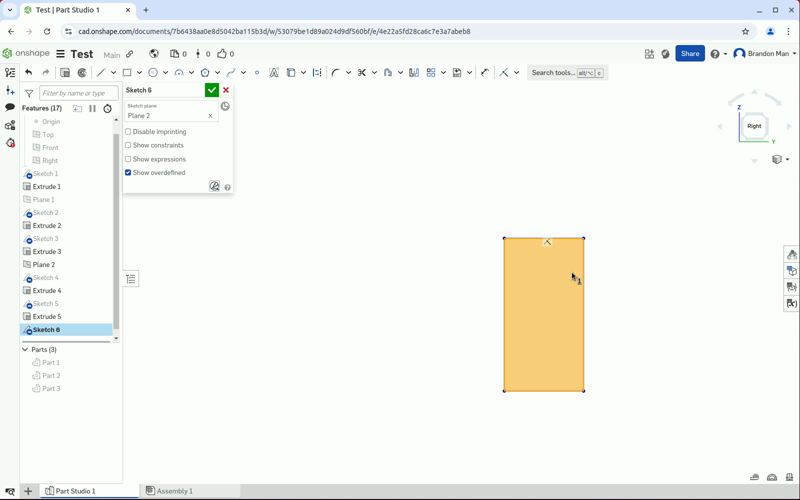
scroll(-6)
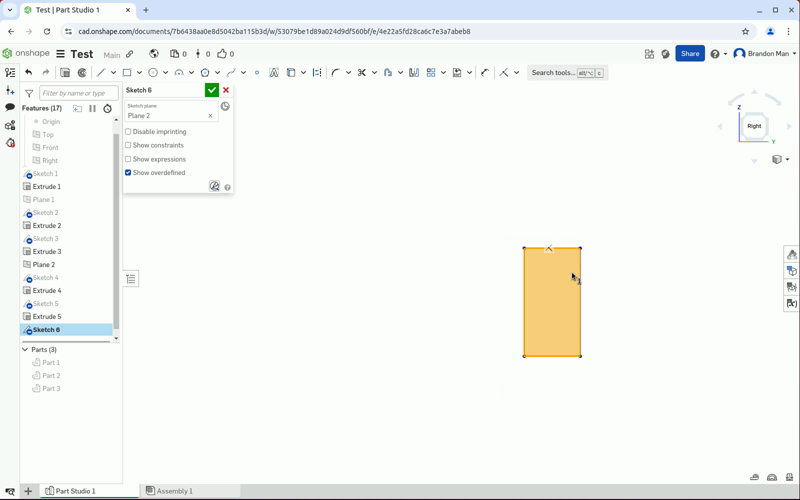
scroll(-6)
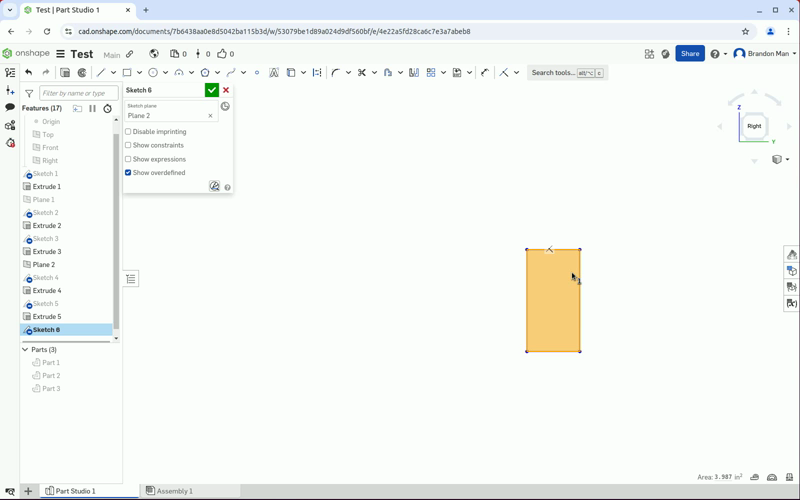
scroll(-6)
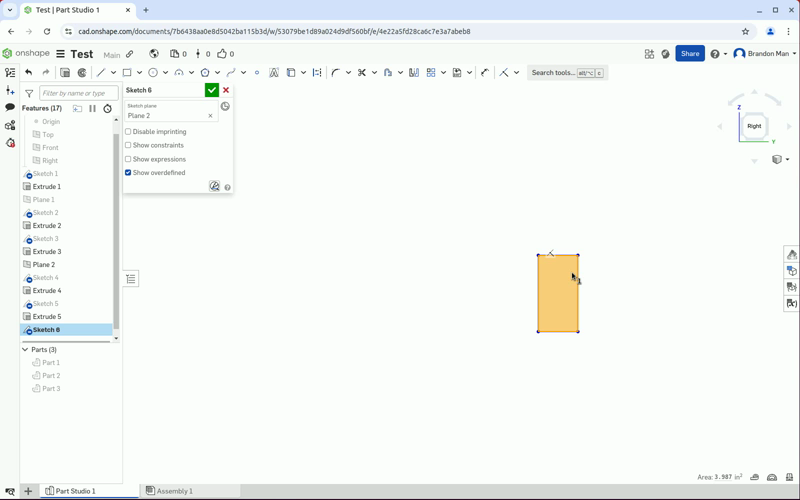
scroll(-6)
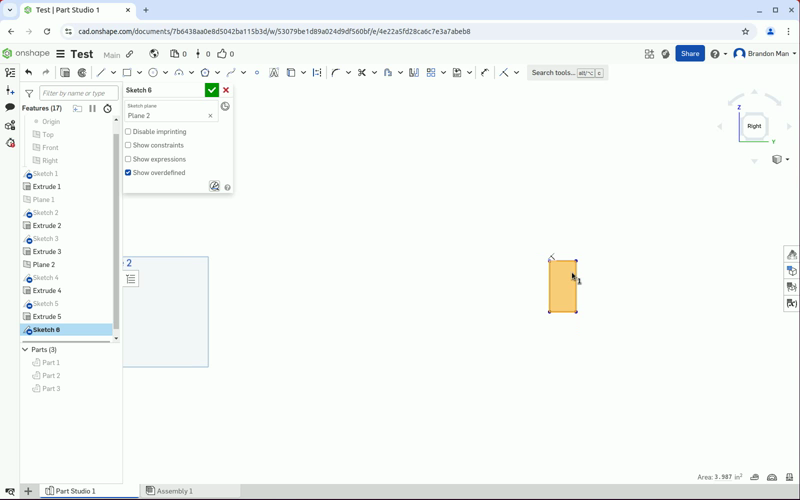
scroll(-6)
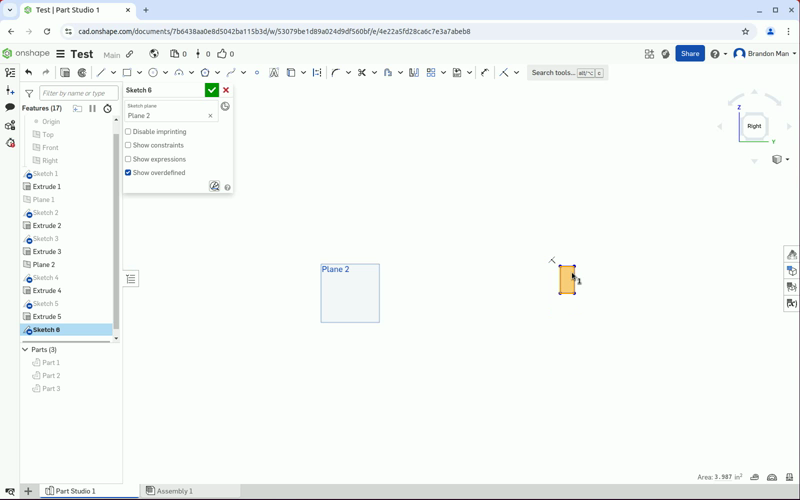
scroll(-6)
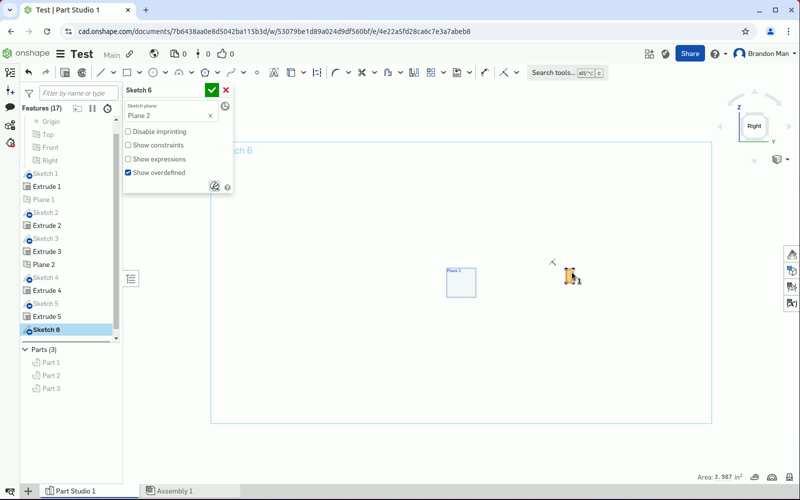
mouse_move(73, 352)
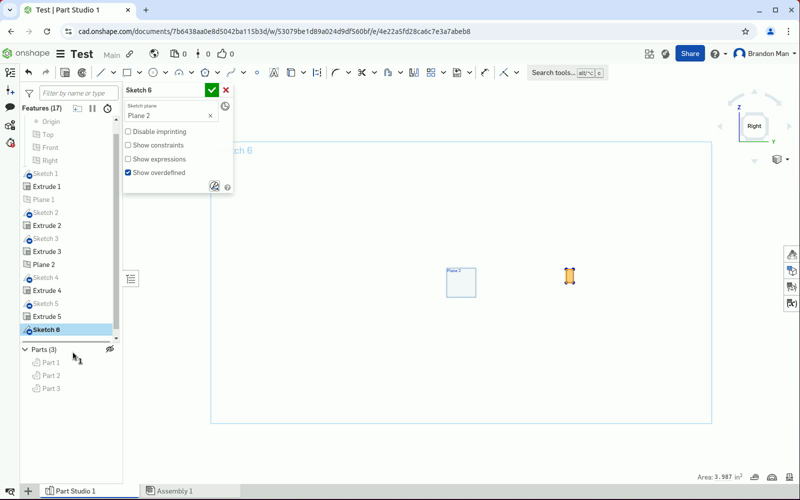
key(shift+y)
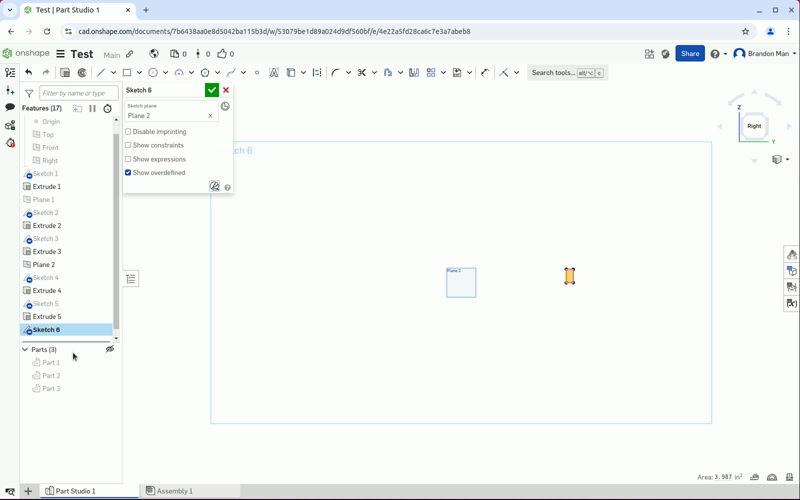
key(shift+e)
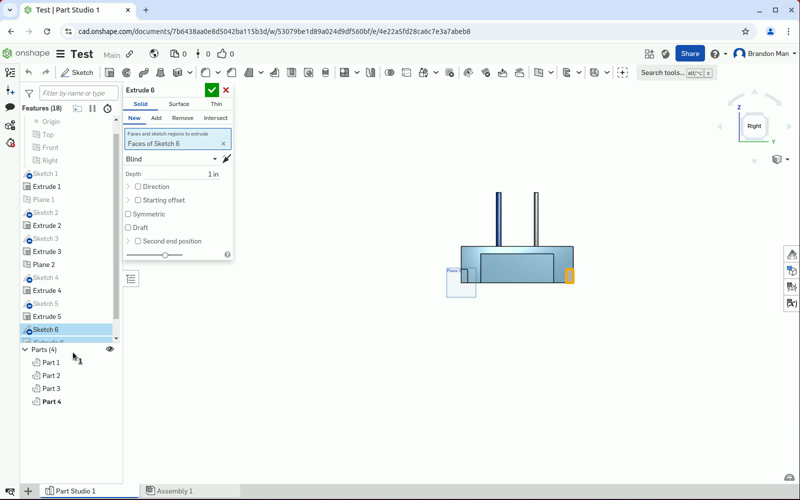
mouse_move(143, 106)
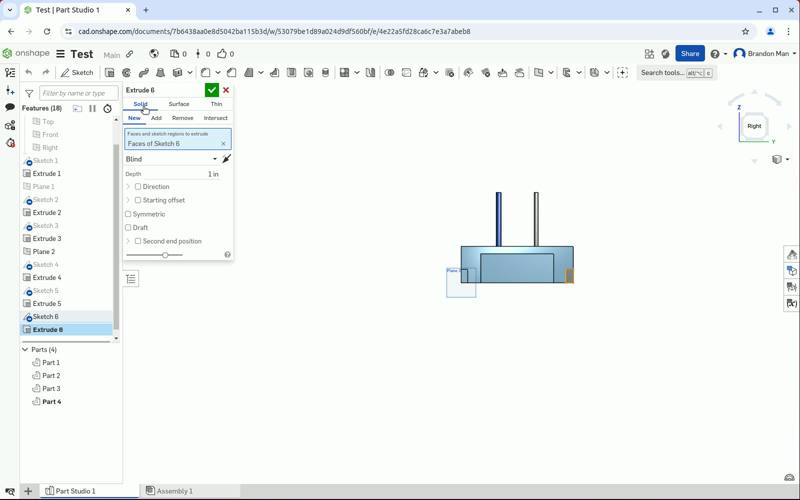
click(143, 106)
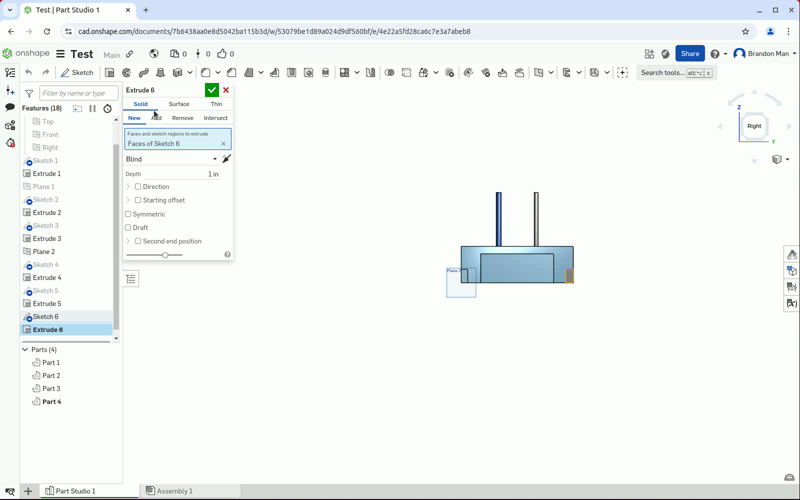
mouse_move(186, 120)
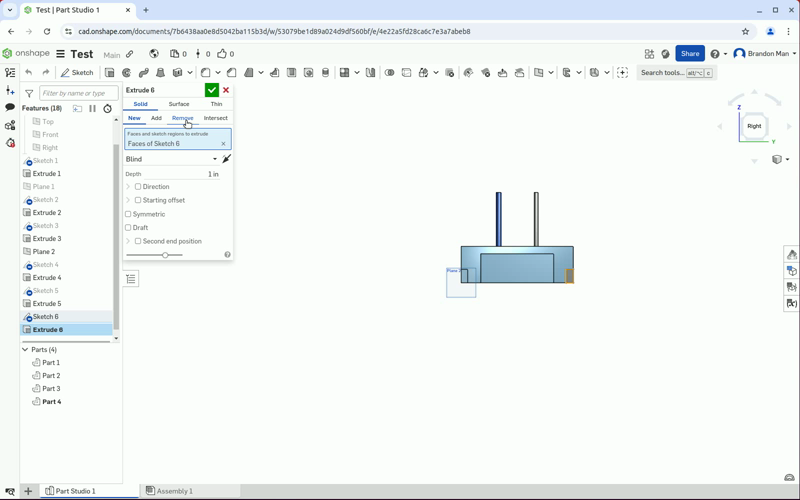
click(186, 120)
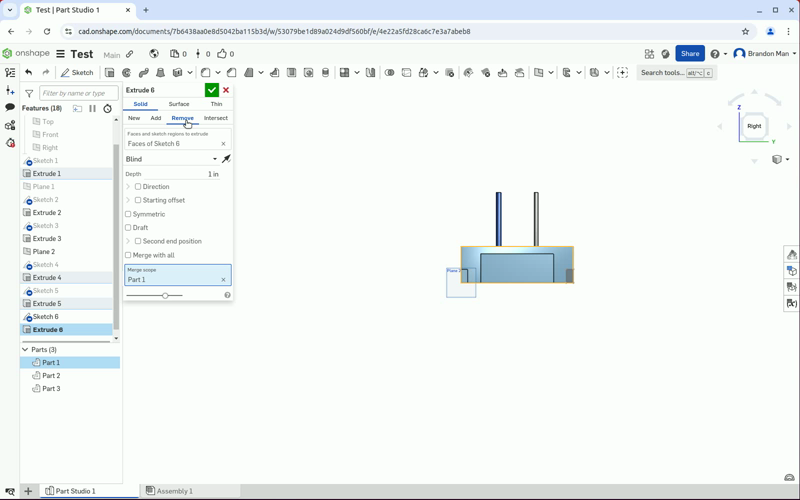
key(tab, 4)
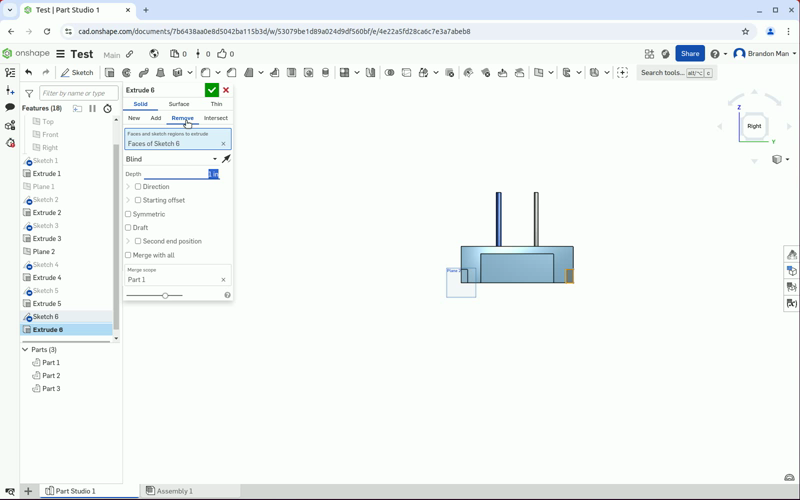
text(30.811)
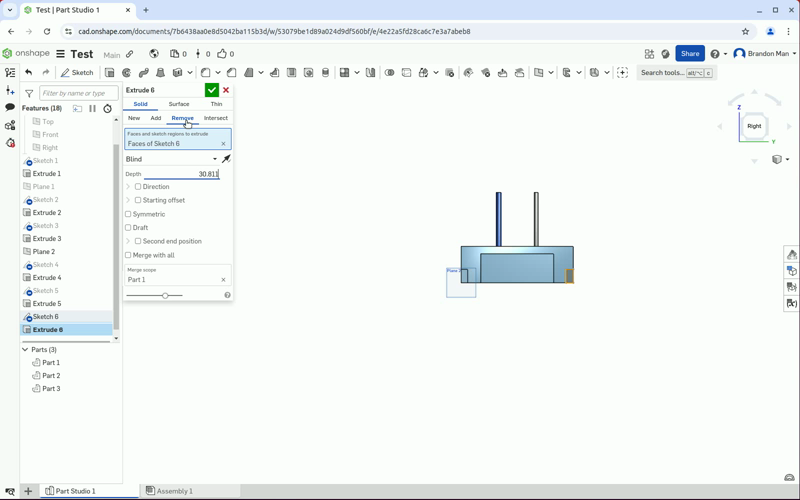
key(tab, 6)
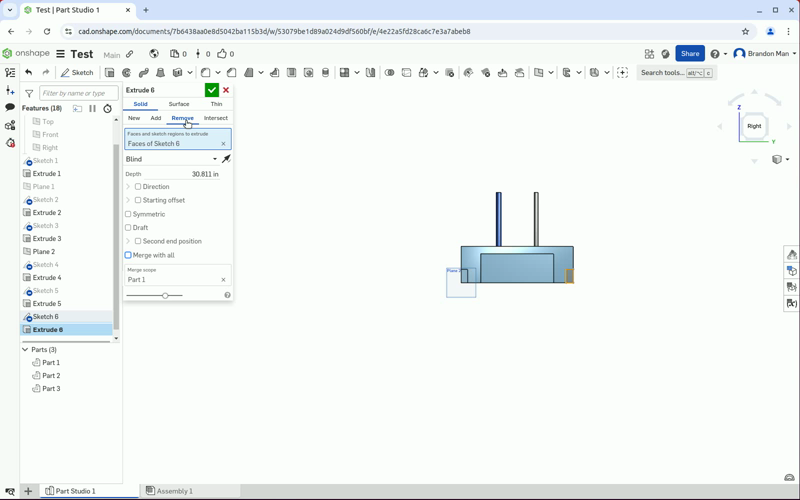
key(space)
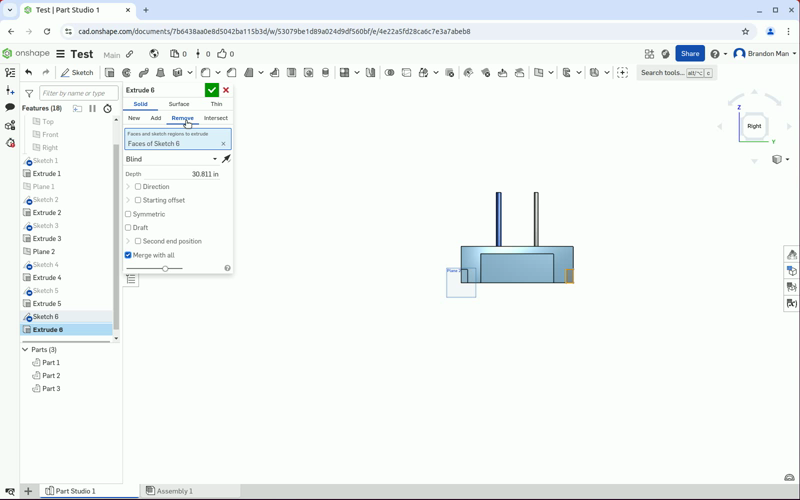
key(enter)
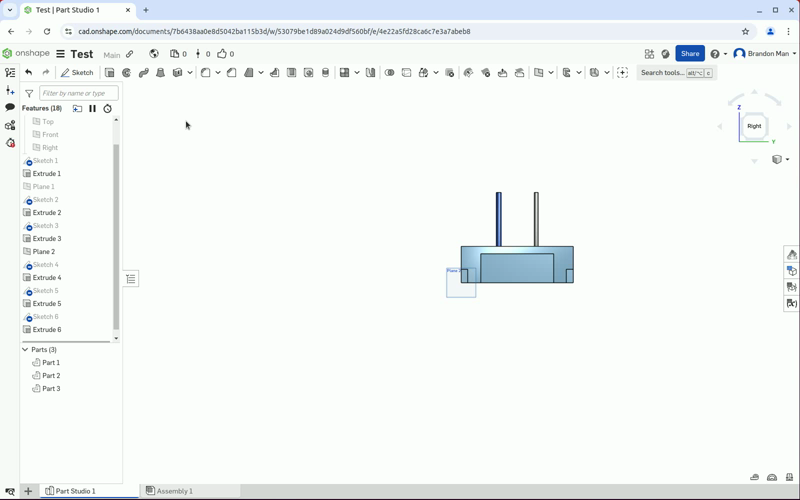
key(shift+h)
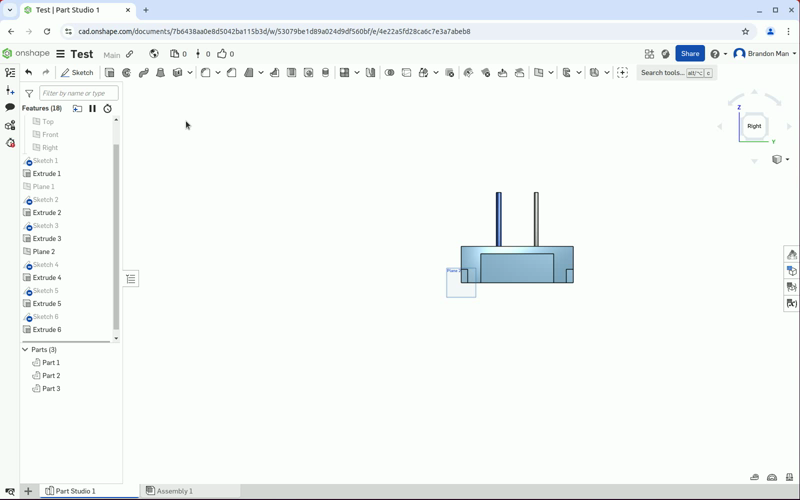
key(shift+h)
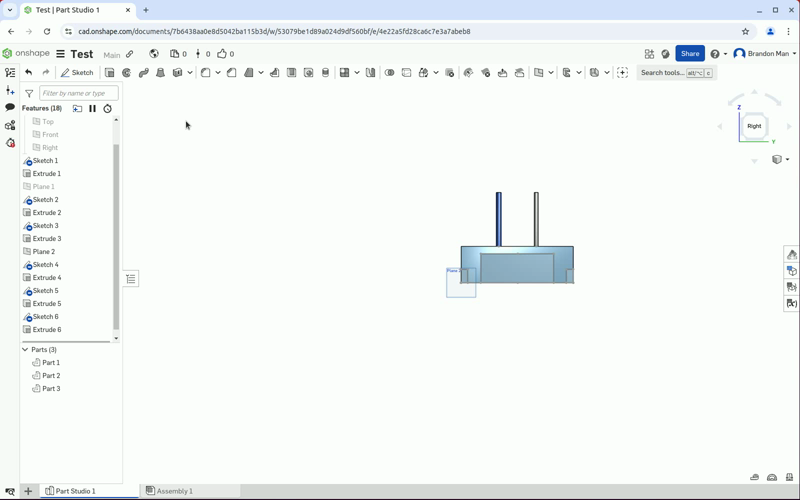
key(shift+7)
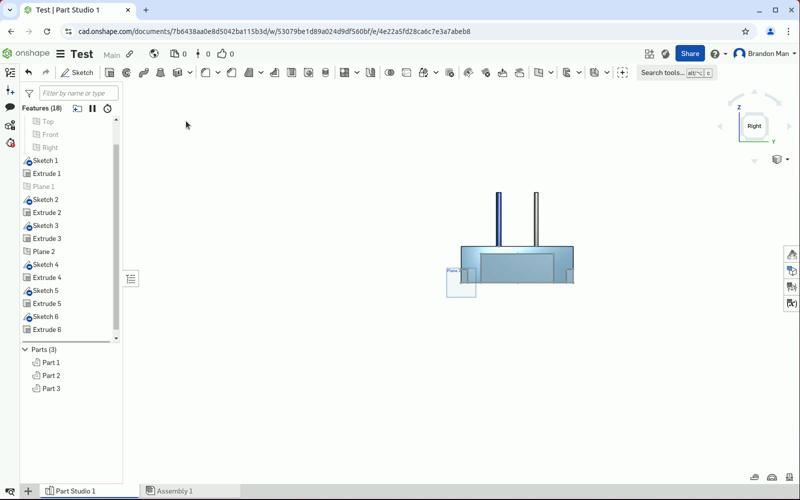
key(right, 2)
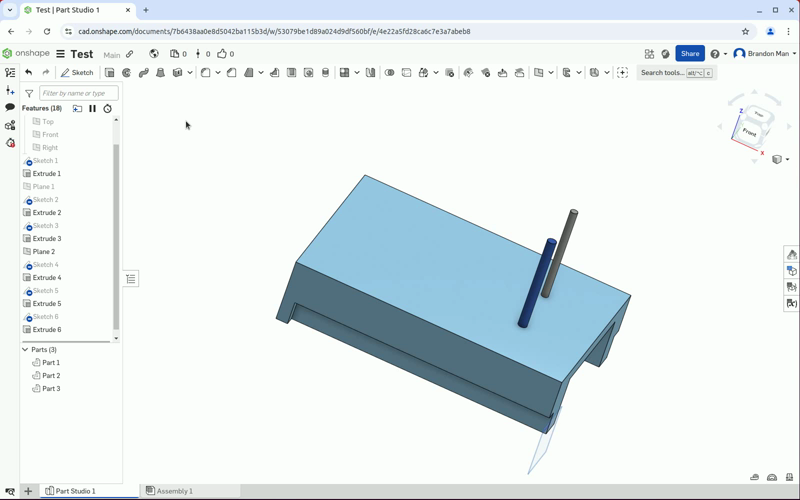
key(down, 2)
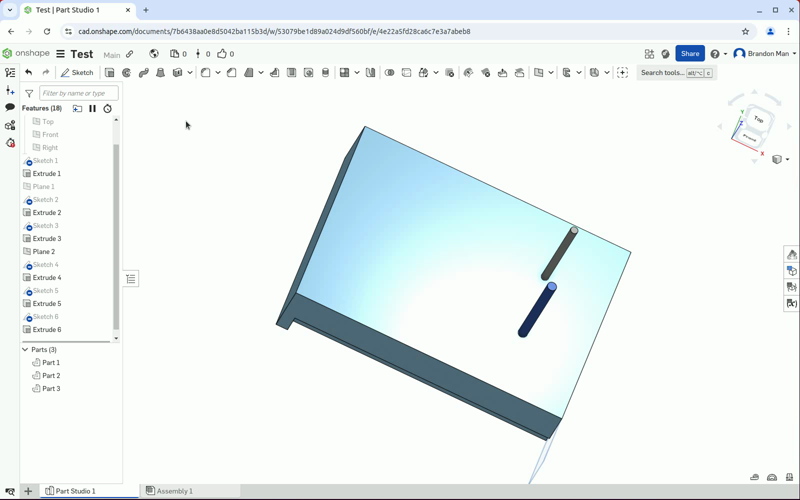
key(up, 2)
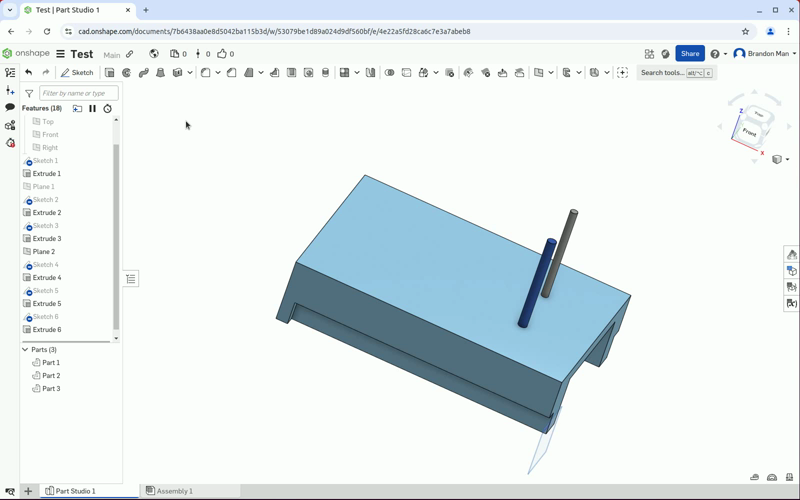
key(left, 2)
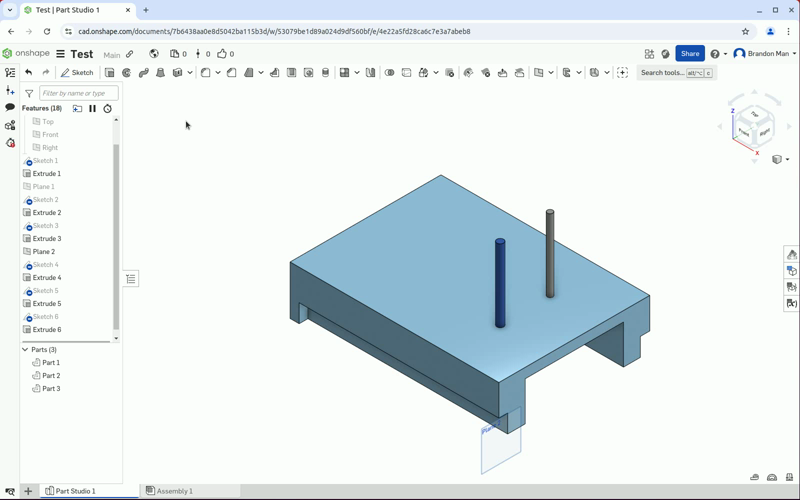
mouse_move(69, 163)
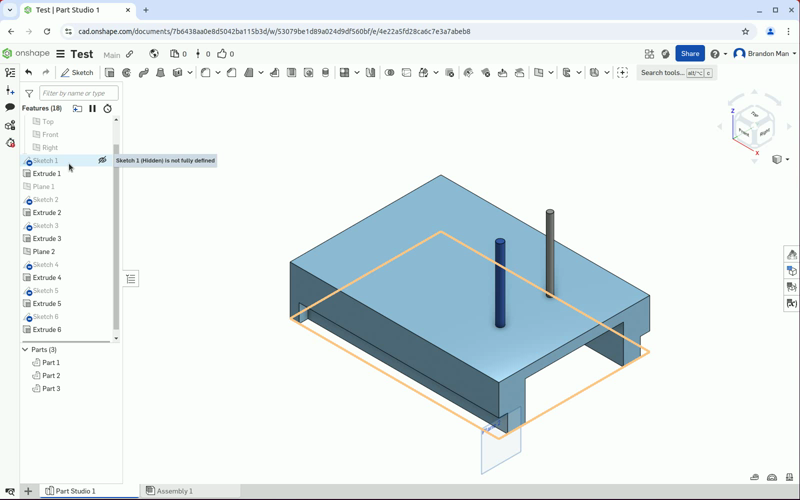
click(69, 163)